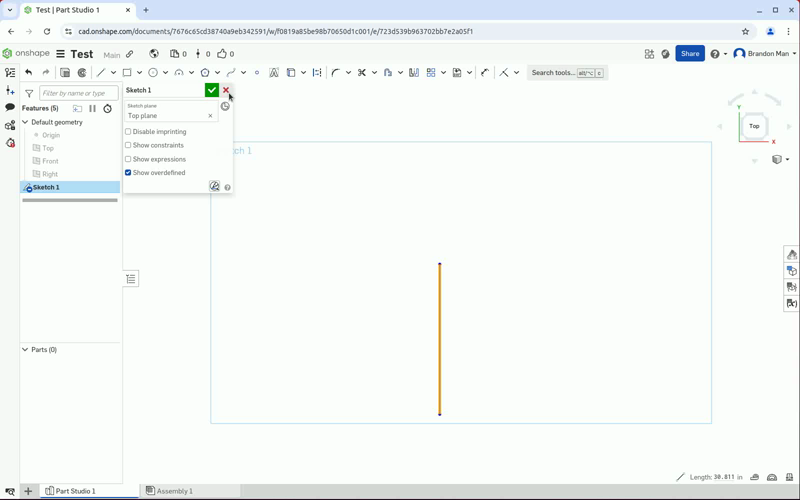
key(shift+h)
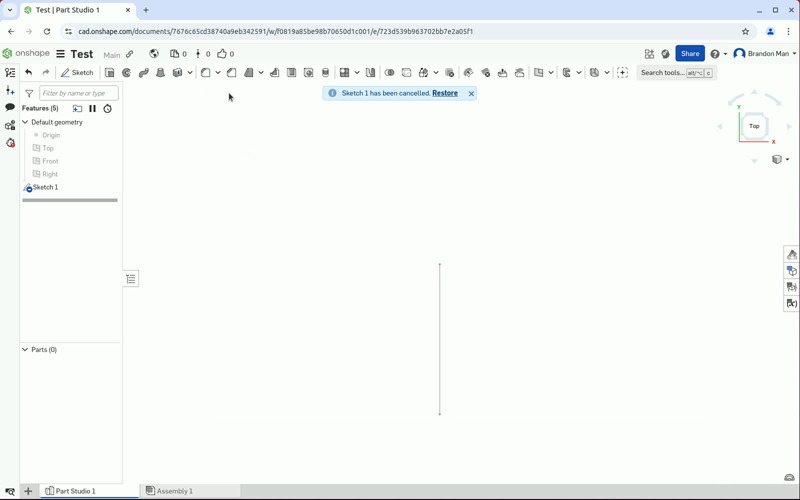
mouse_move(73, 352)
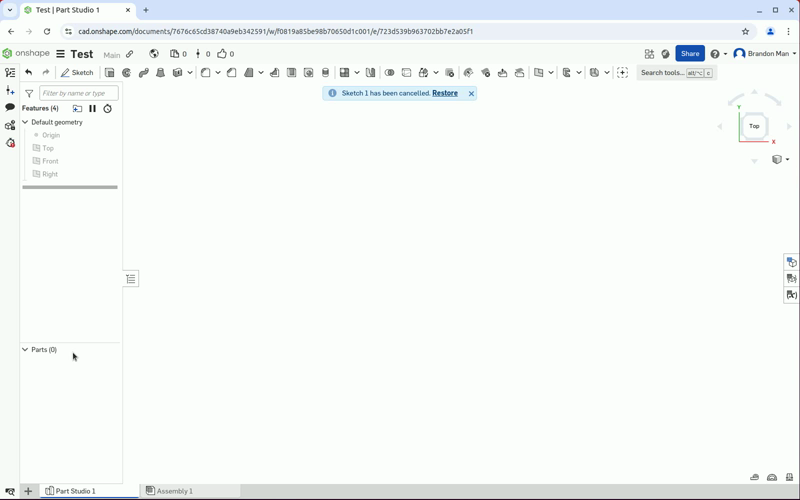
key(y)
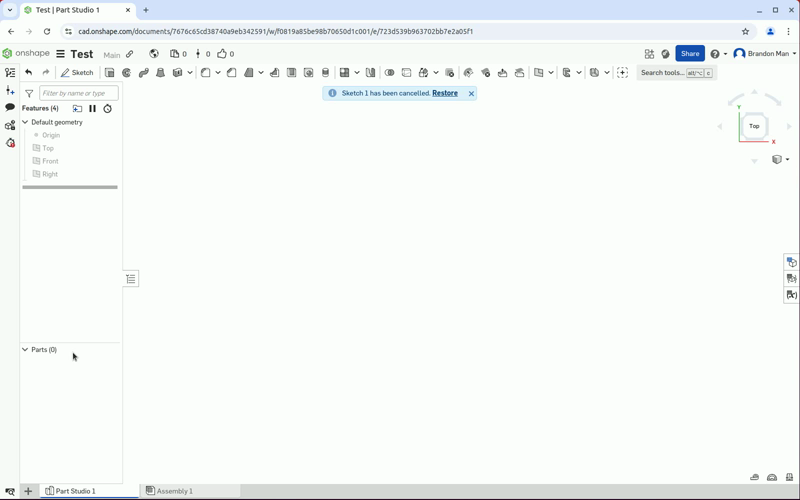
key(shift+p)
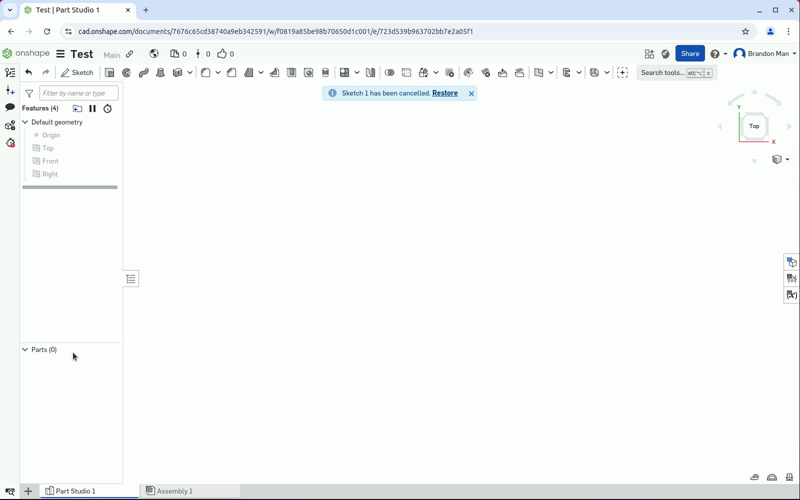
key(space)
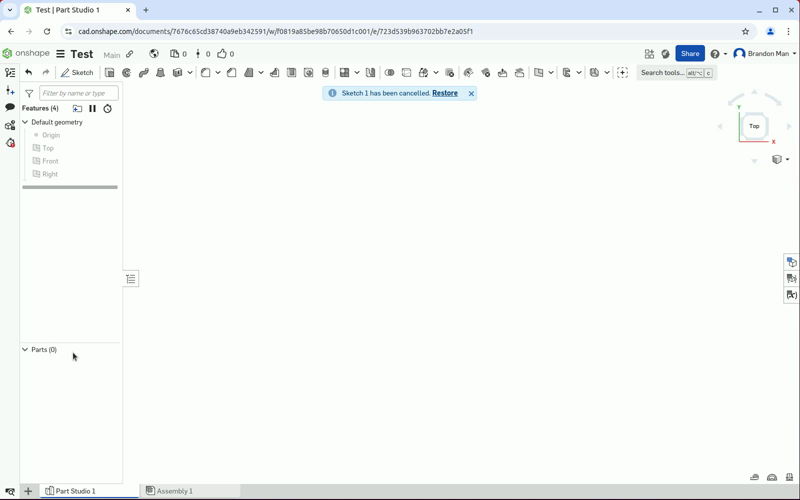
key_down(shift)
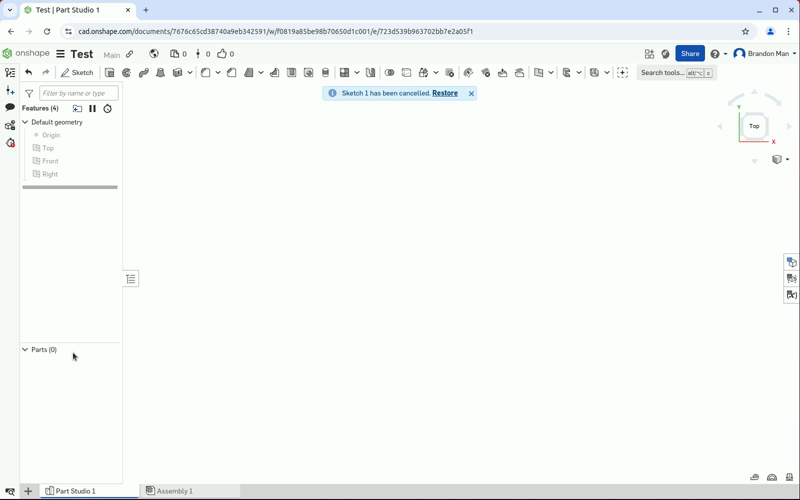
key(up)
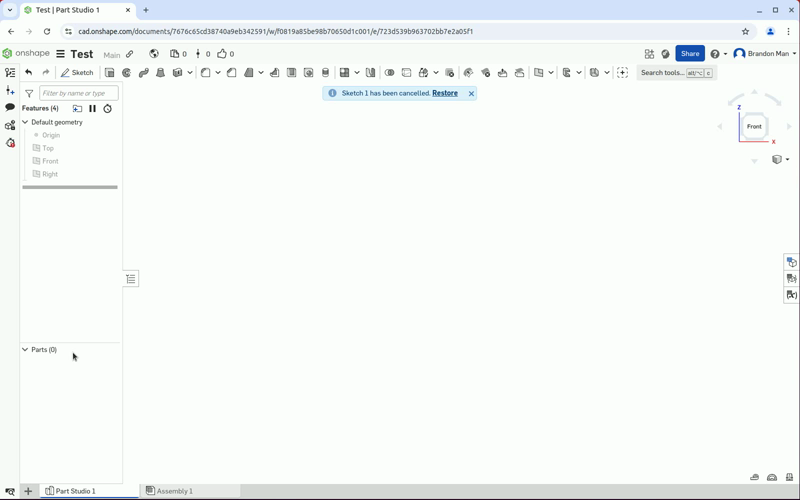
key_up(shift)
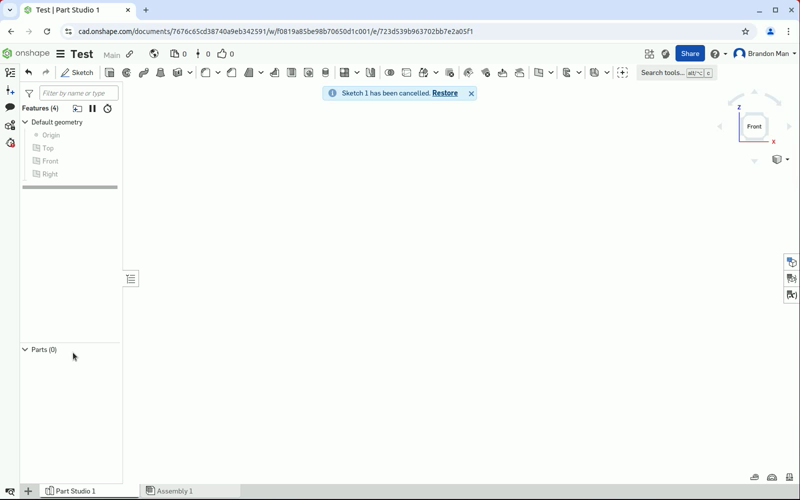
mouse_move(73, 352)
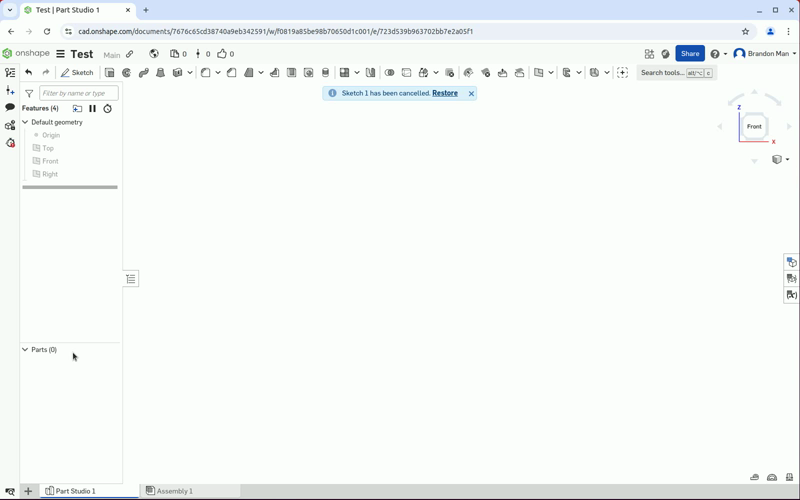
key(shift+y)
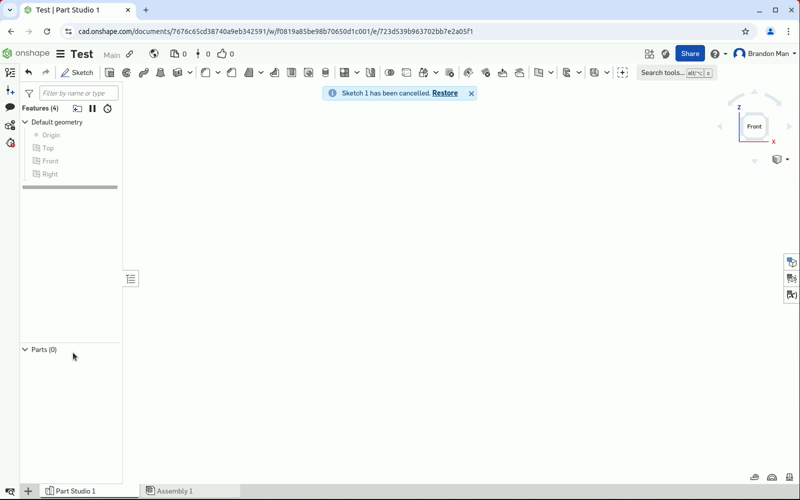
key(shift+s)
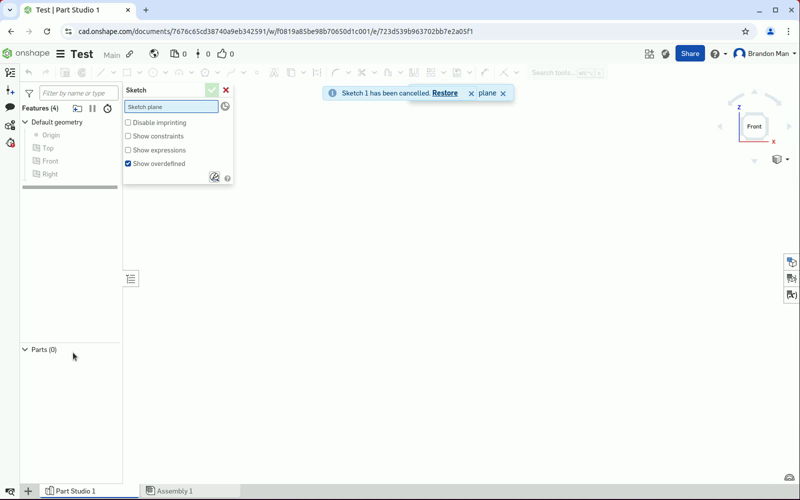
mouse_move(73, 163)
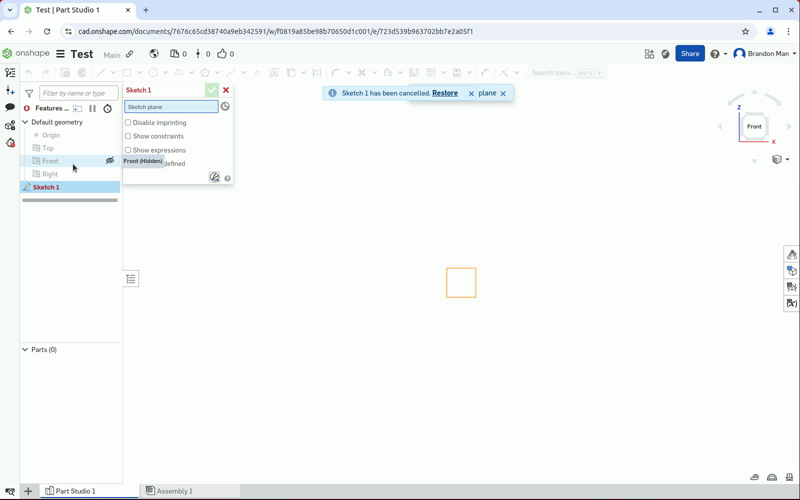
click(73, 163)
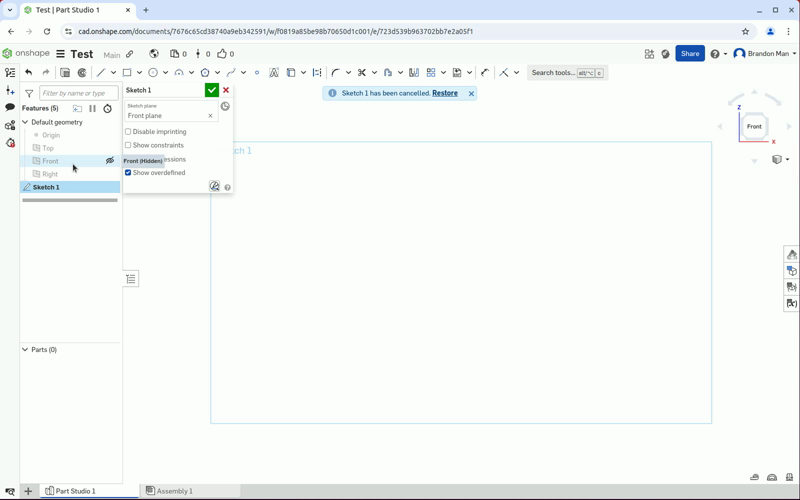
mouse_move(73, 352)
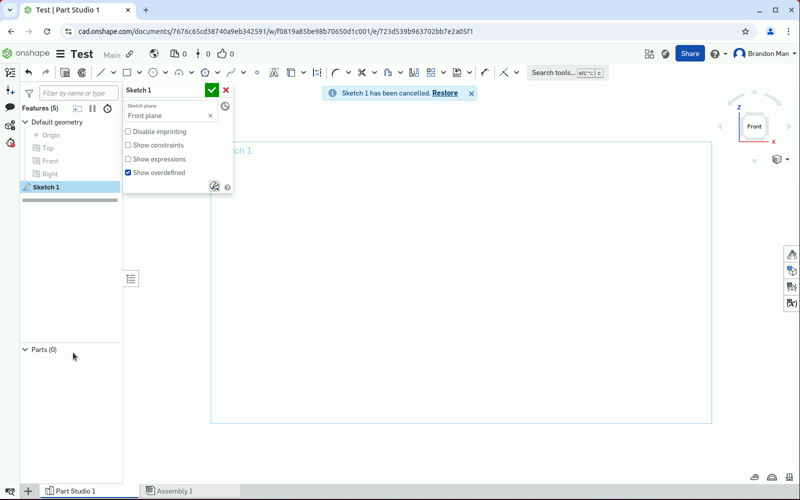
key(y)
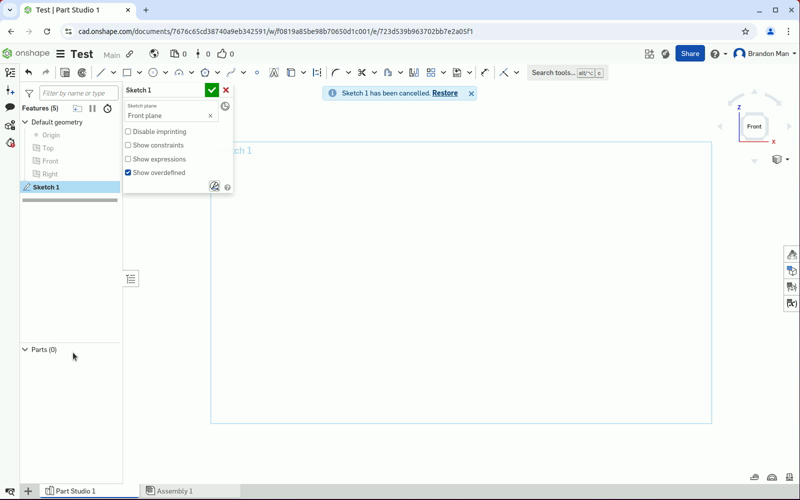
key(l)
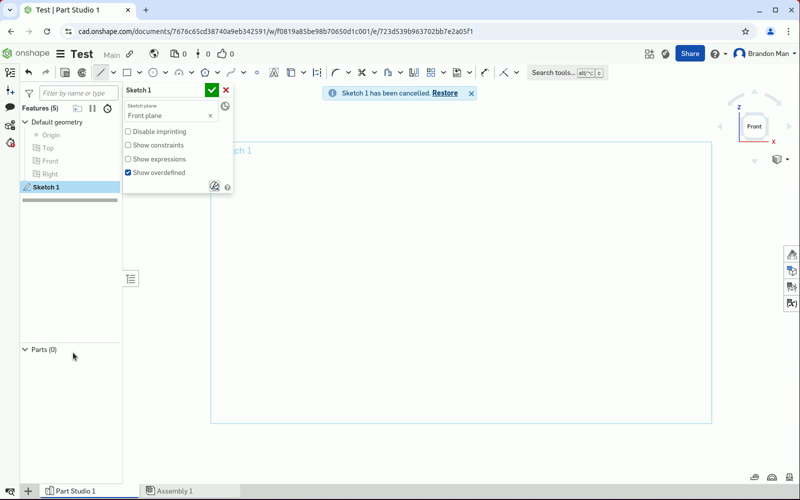
key_down(shift)
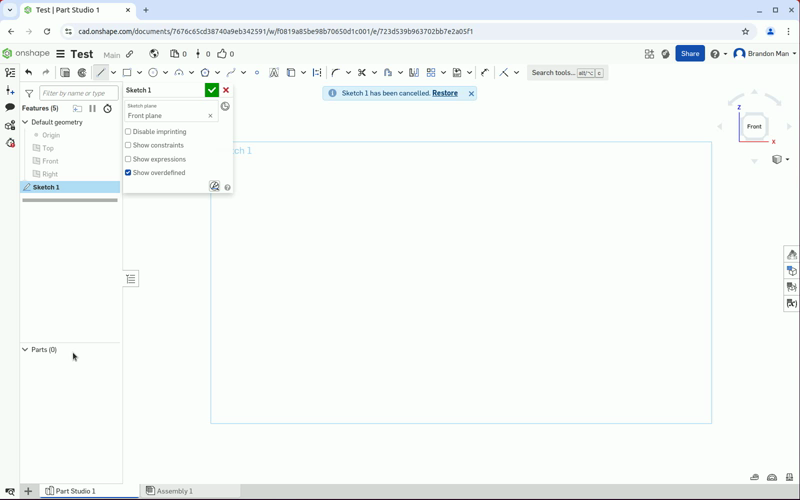
mouse_move(407, 282)
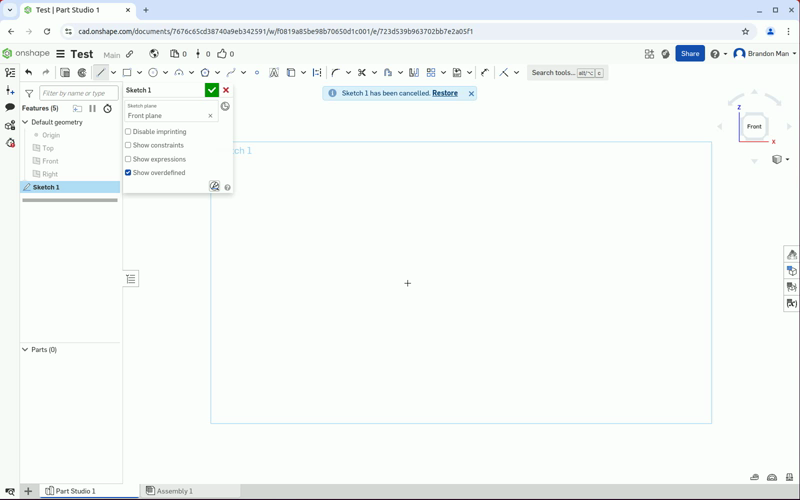
click(407, 282)
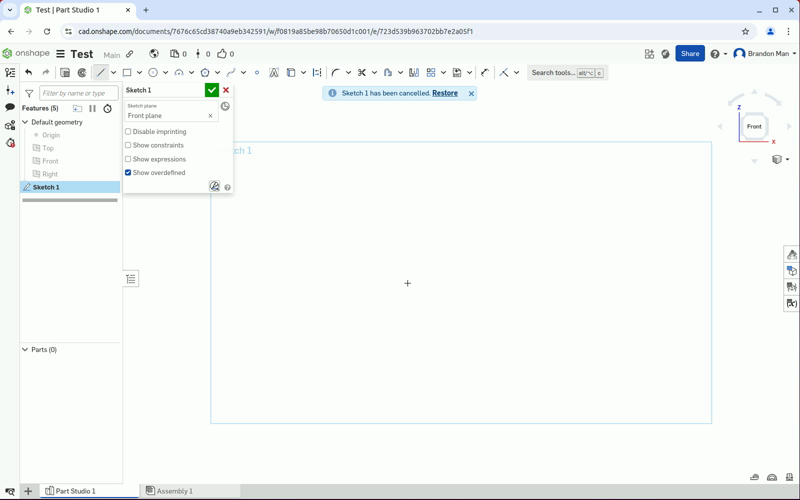
key_up(shift)
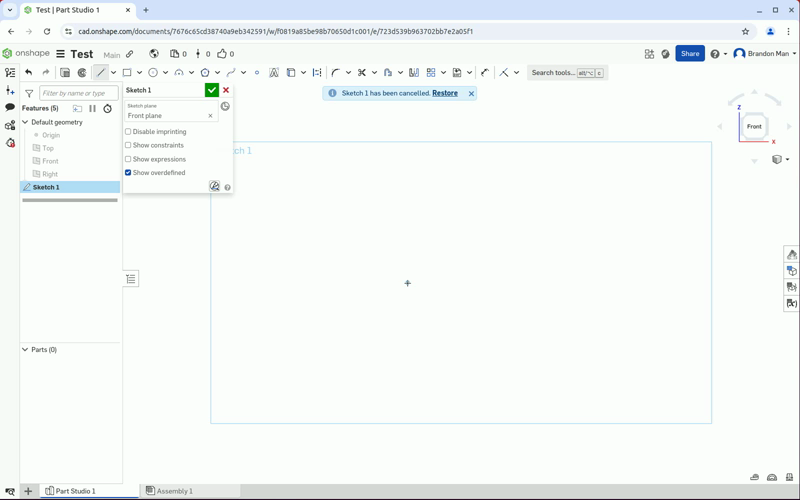
key_down(shift)
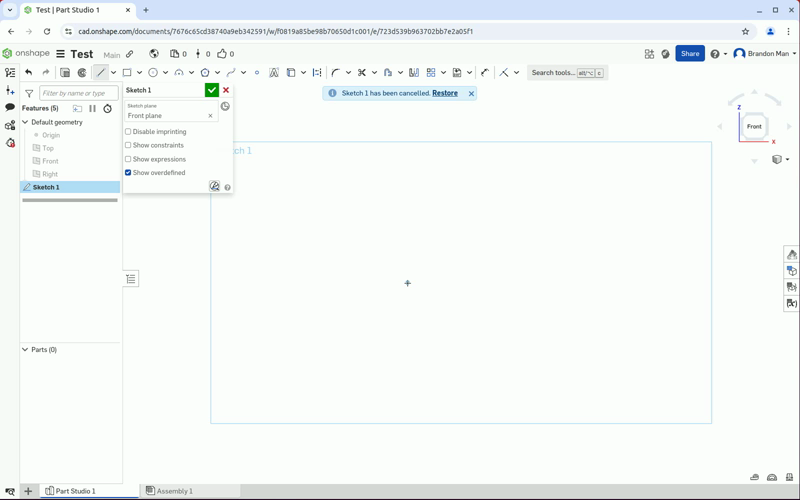
mouse_move(437, 282)
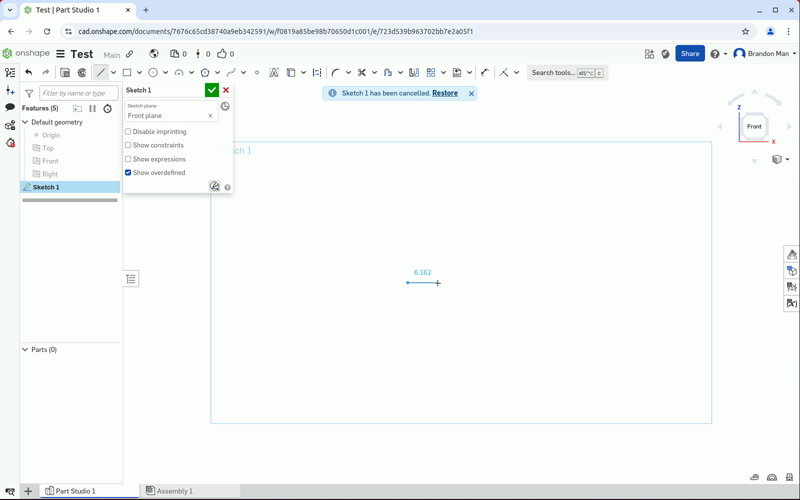
mouse_move(411, 282)
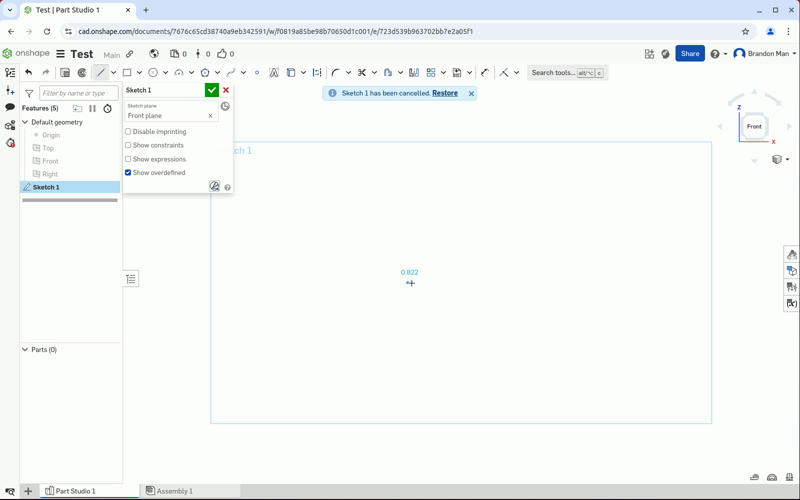
scroll(6)
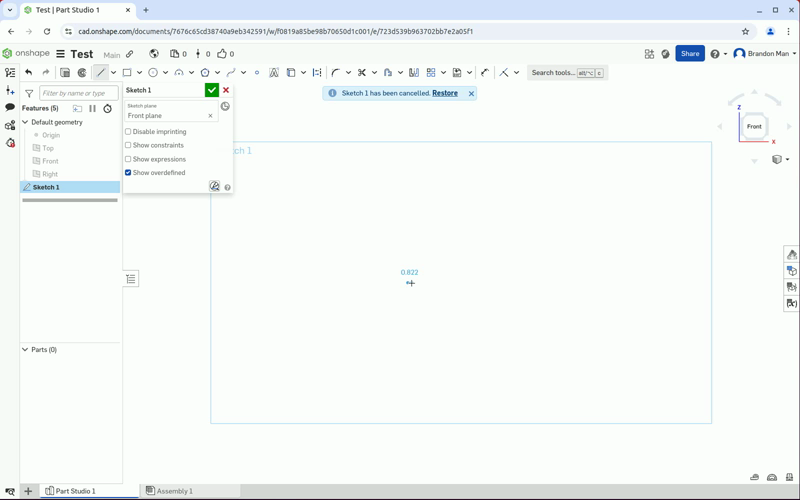
scroll(6)
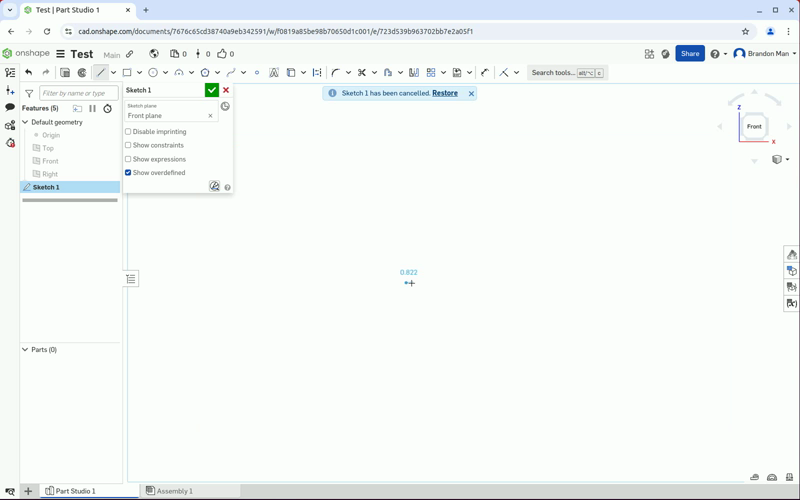
scroll(6)
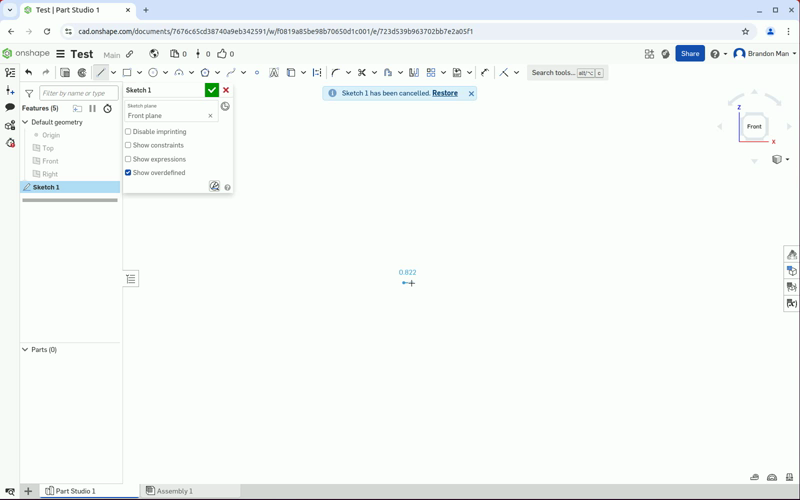
scroll(6)
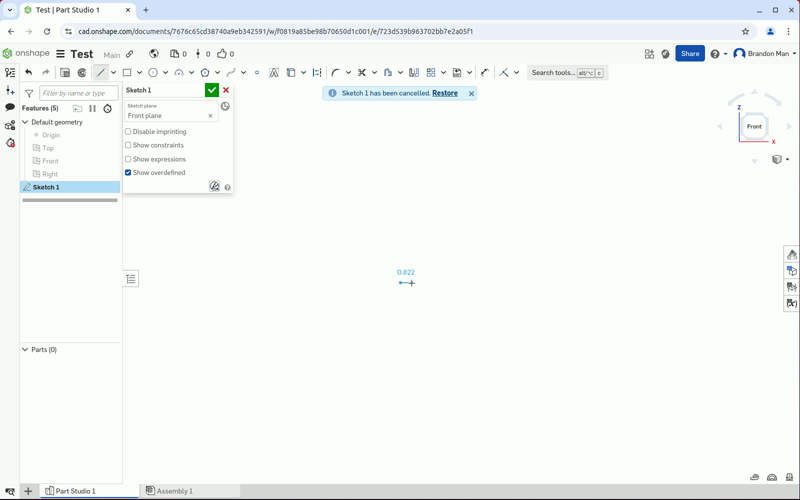
scroll(6)
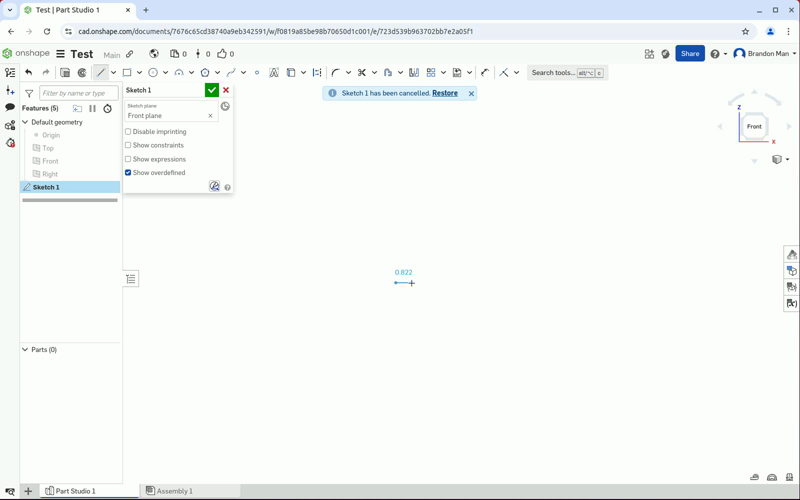
scroll(6)
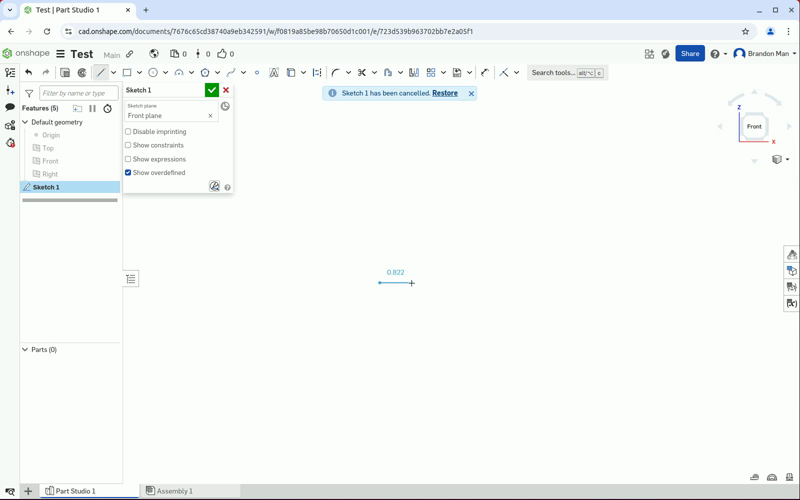
scroll(6)
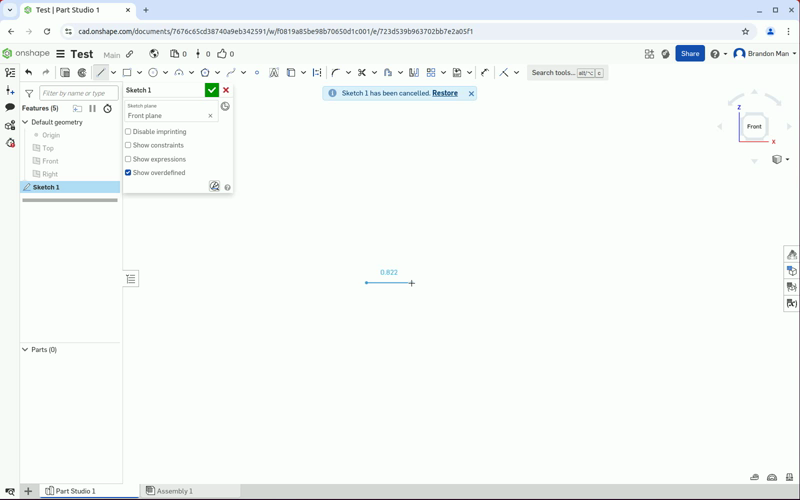
click(411, 282)
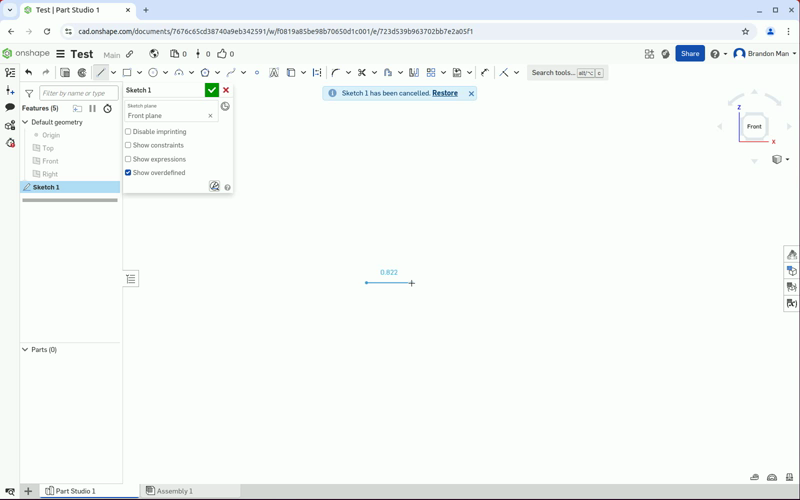
scroll(-6)
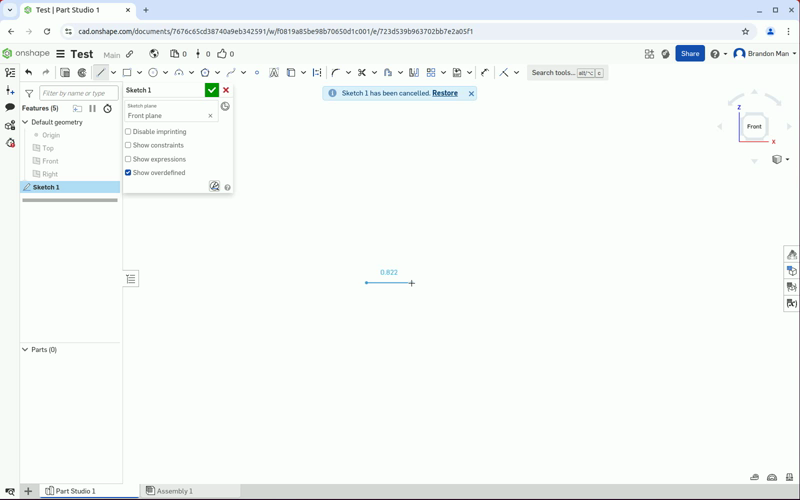
scroll(-6)
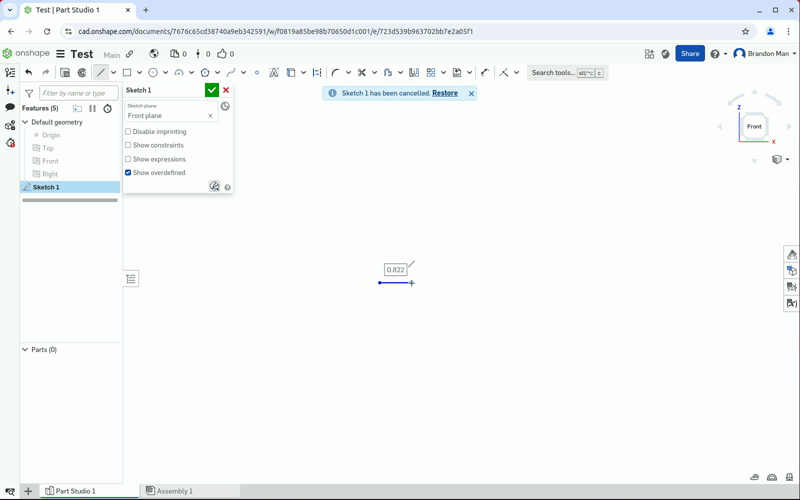
scroll(-6)
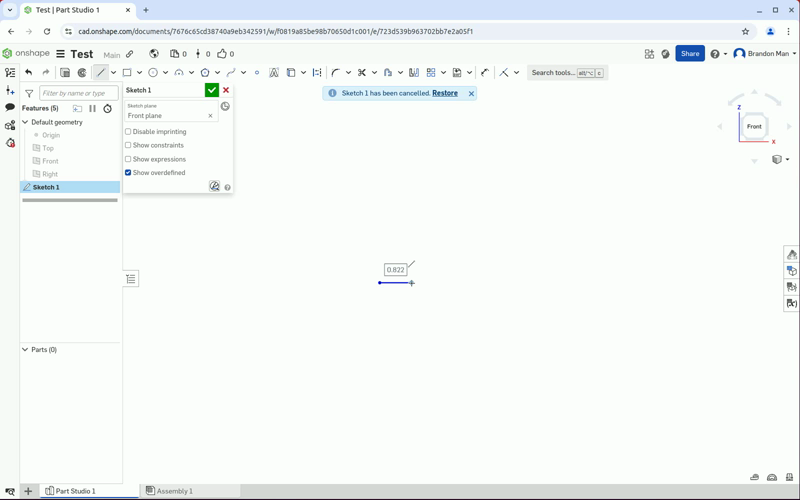
scroll(-6)
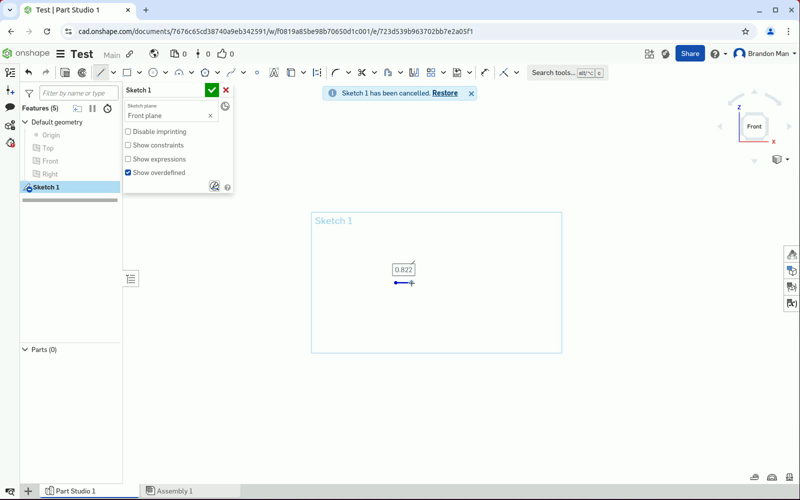
scroll(-6)
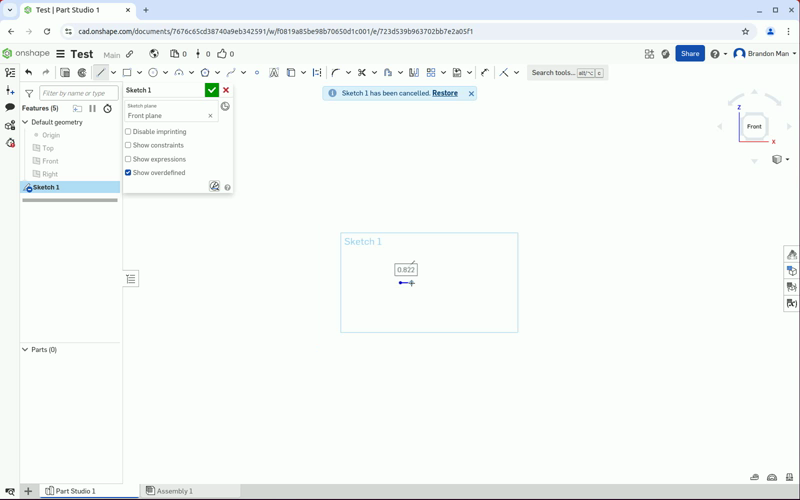
scroll(-6)
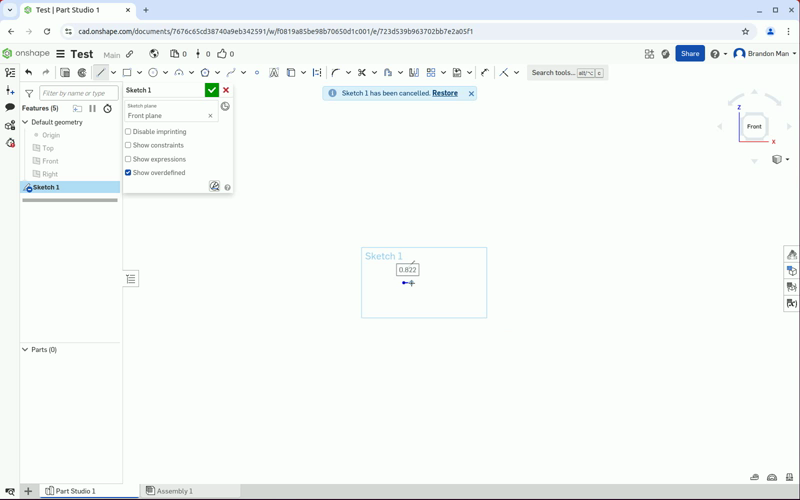
scroll(-6)
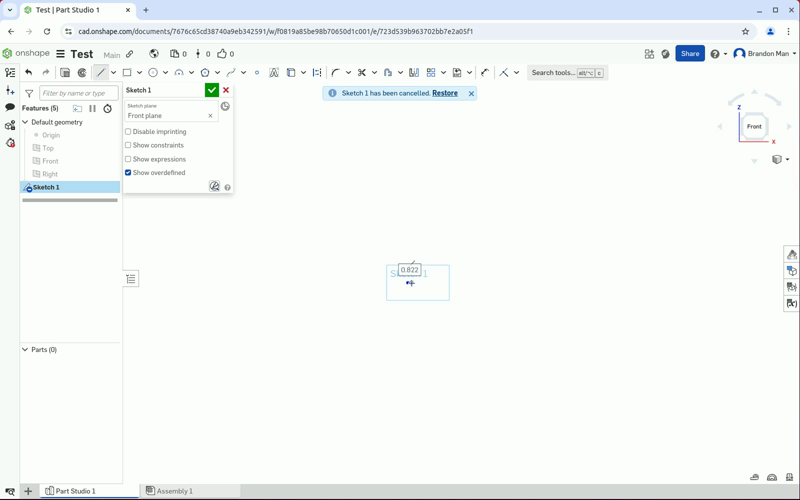
key_up(shift)
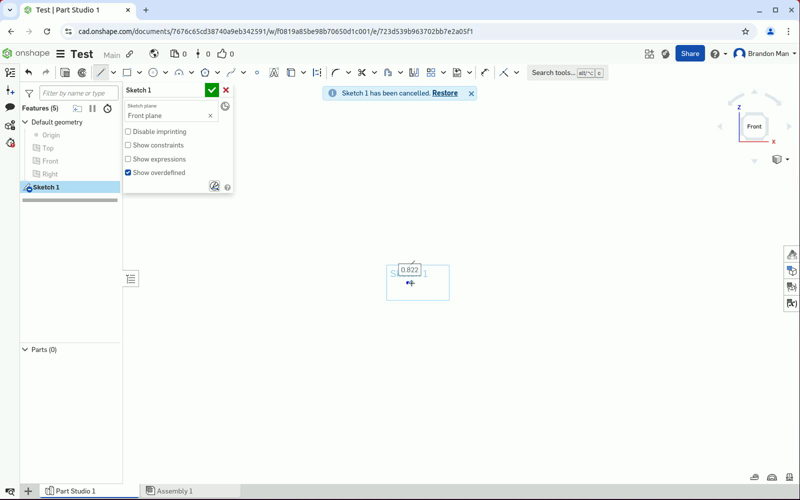
key_down(shift)
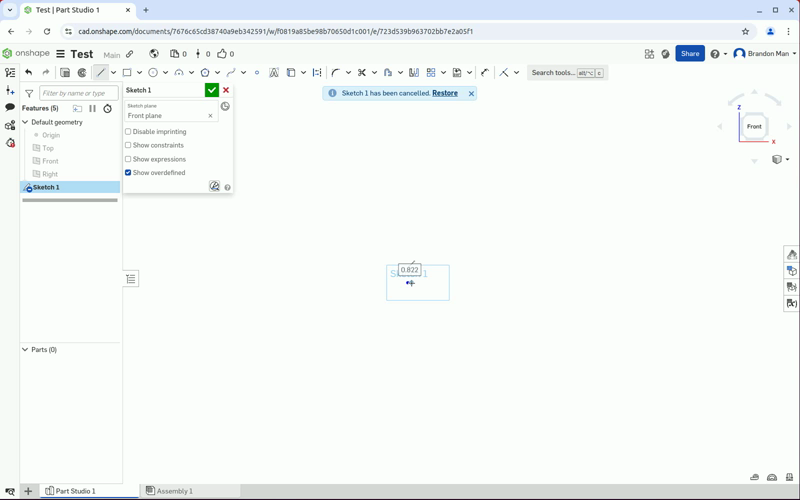
mouse_move(429, 182)
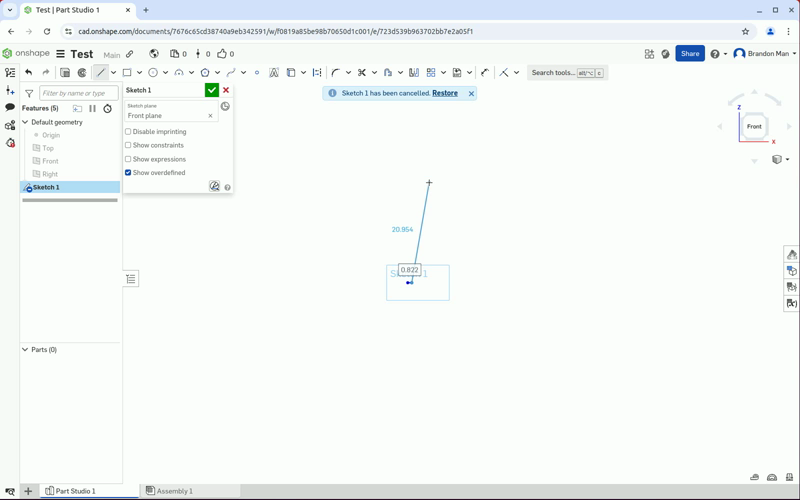
click(429, 182)
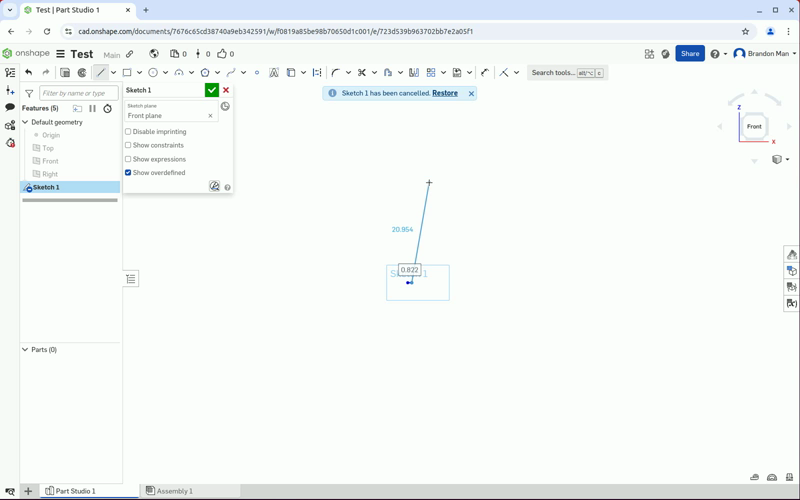
key_up(shift)
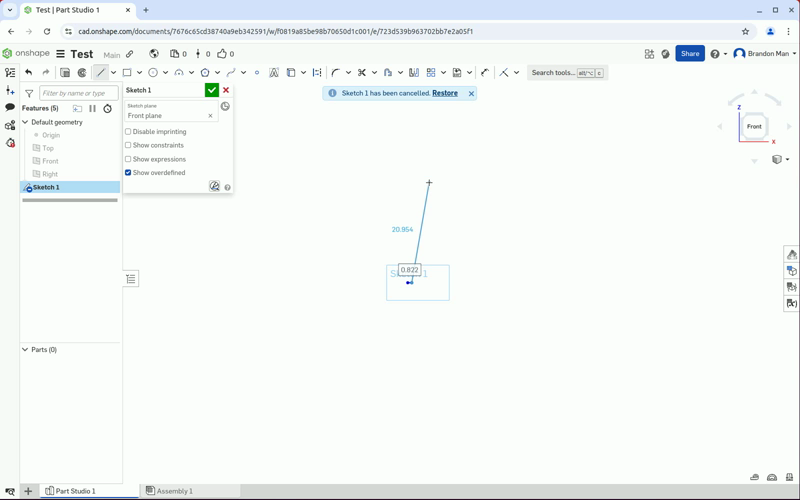
key_down(shift)
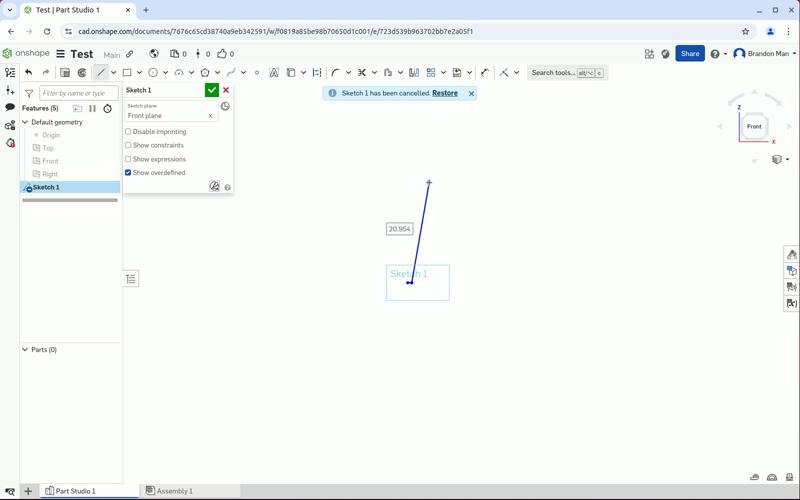
mouse_move(459, 182)
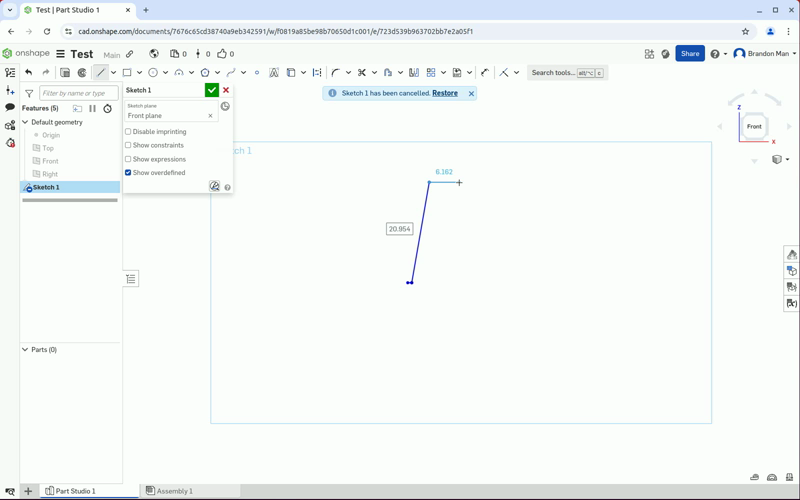
mouse_move(460, 182)
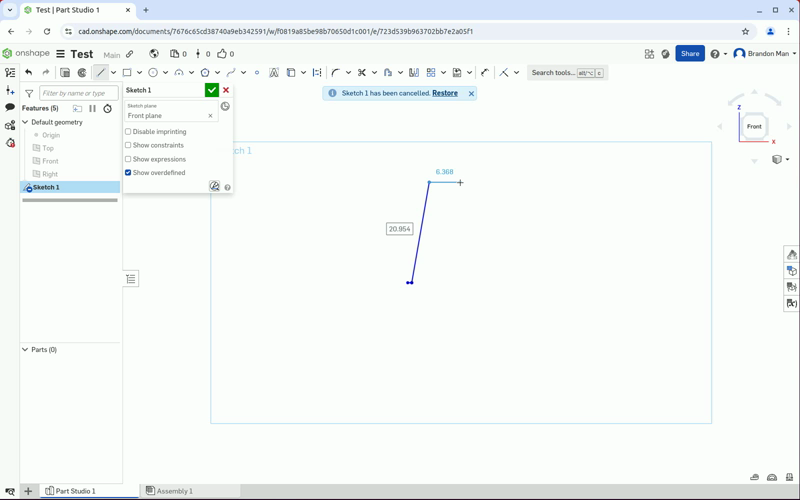
click(460, 182)
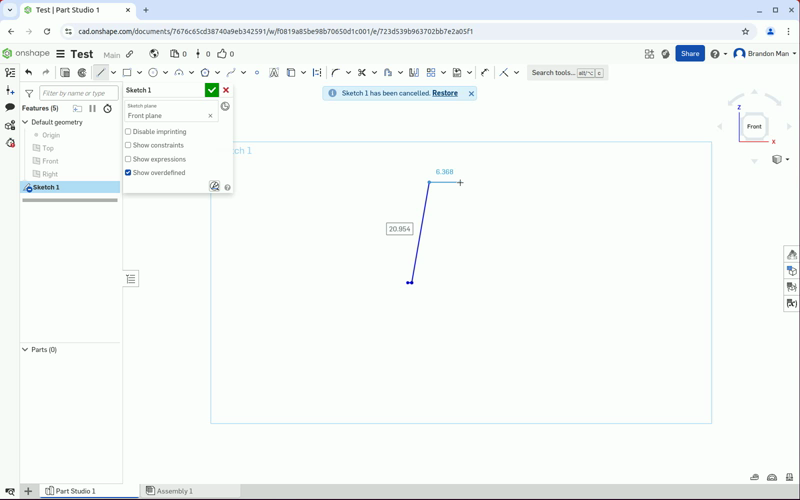
key_up(shift)
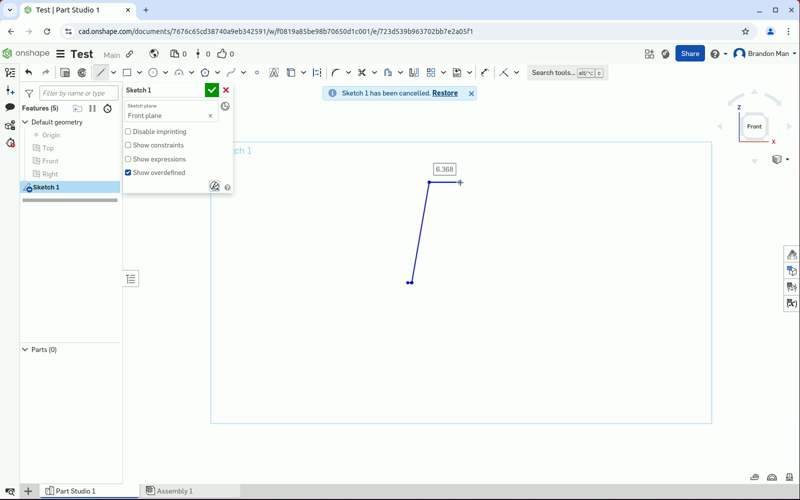
key_down(shift)
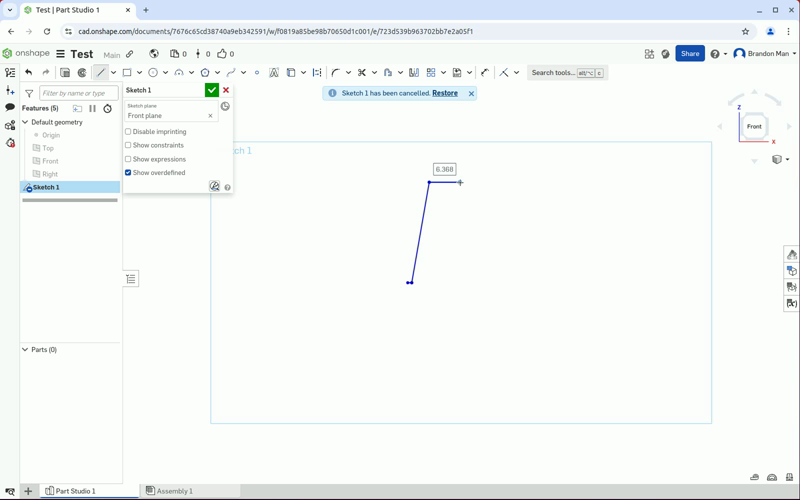
mouse_move(490, 182)
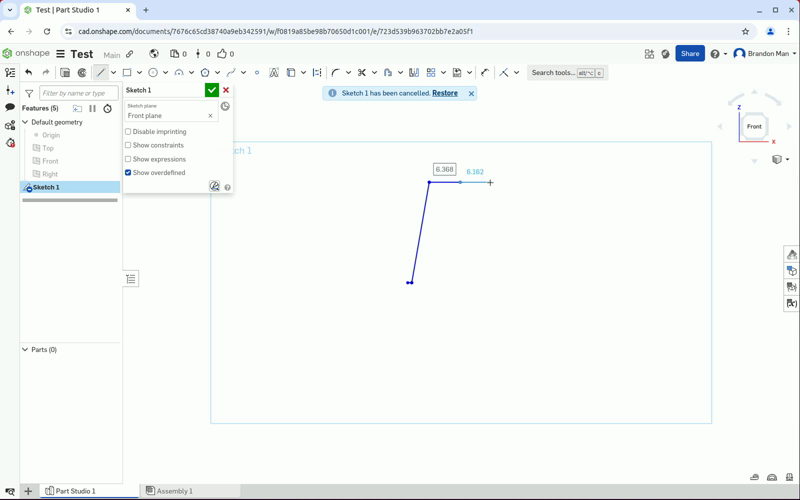
mouse_move(460, 178)
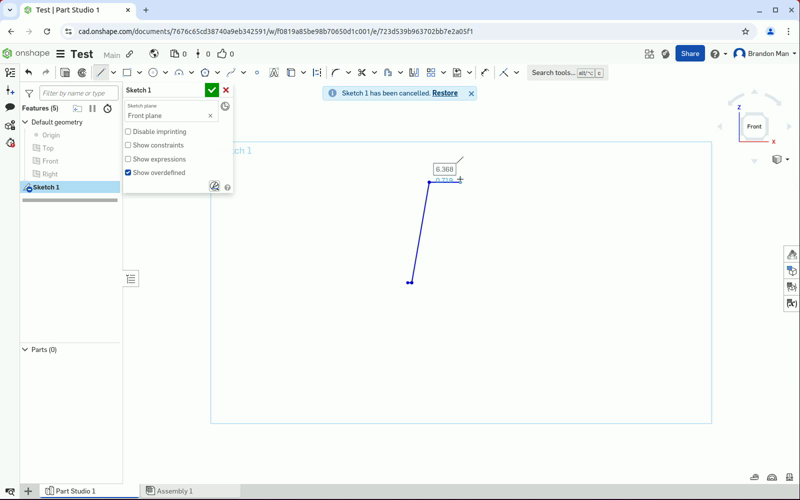
scroll(6)
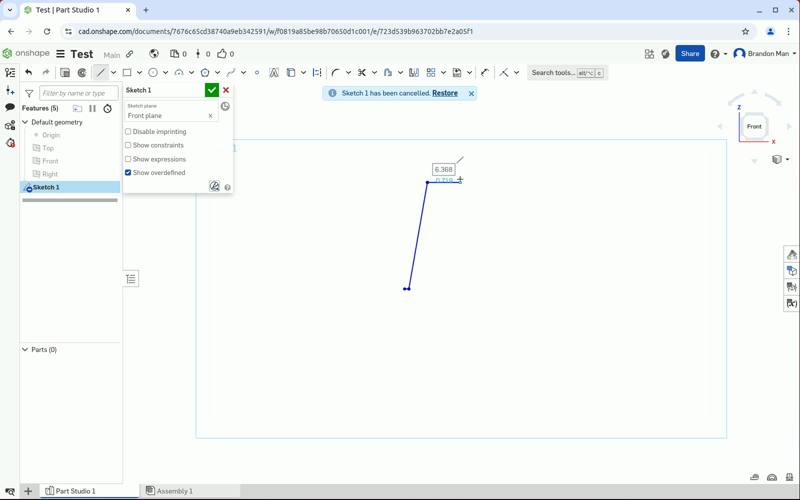
scroll(6)
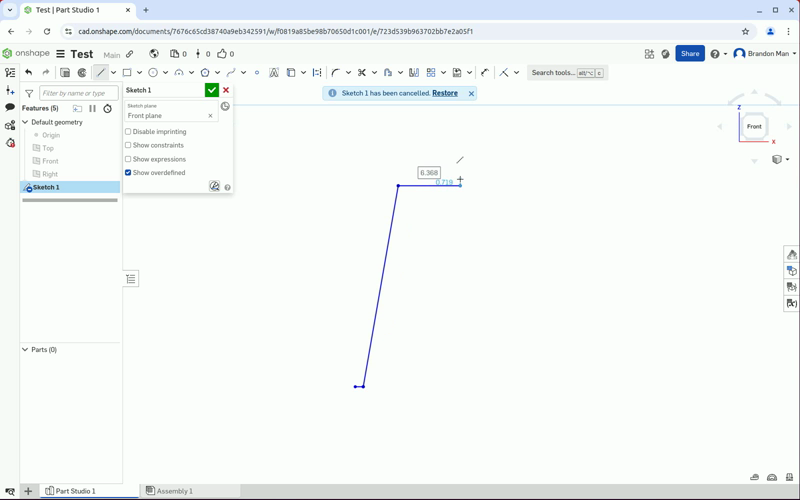
scroll(6)
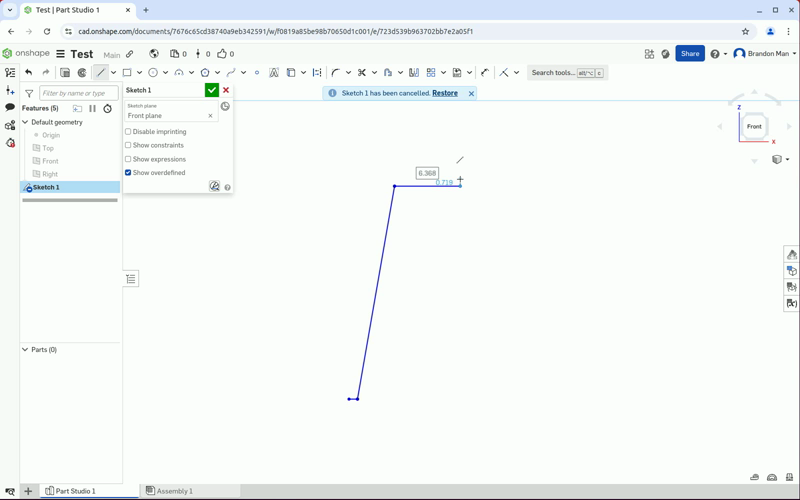
scroll(6)
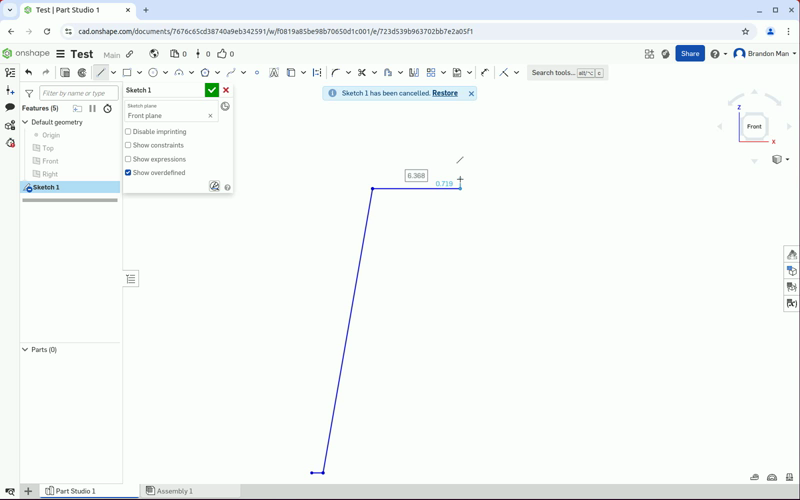
scroll(6)
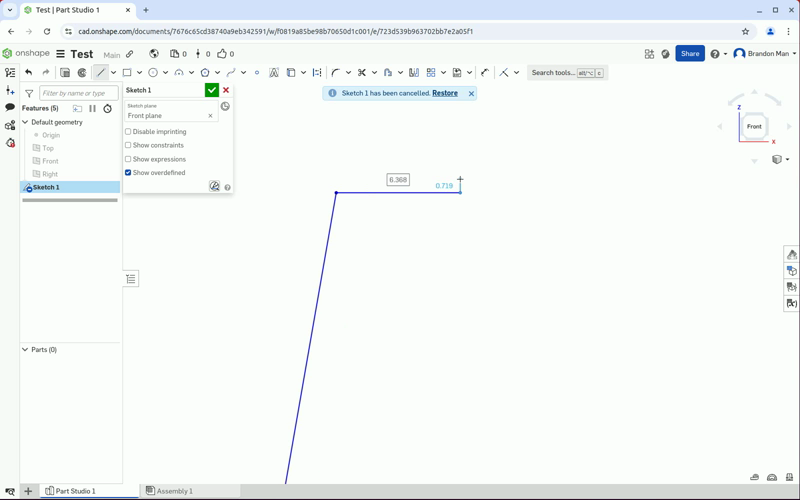
scroll(6)
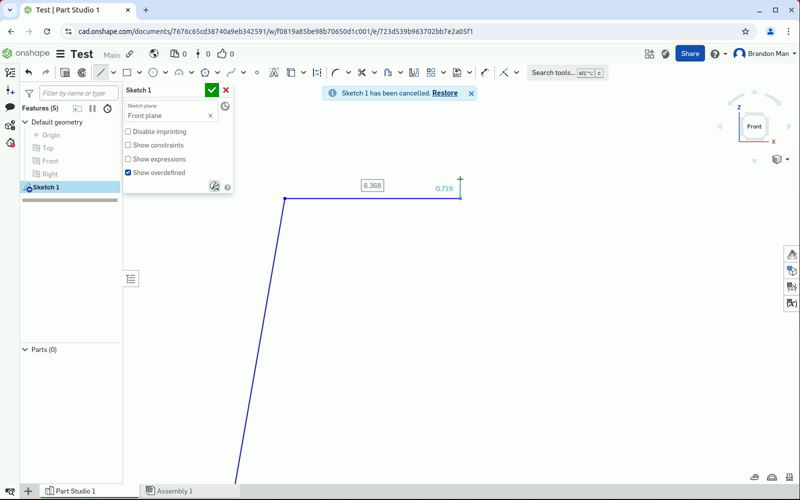
scroll(6)
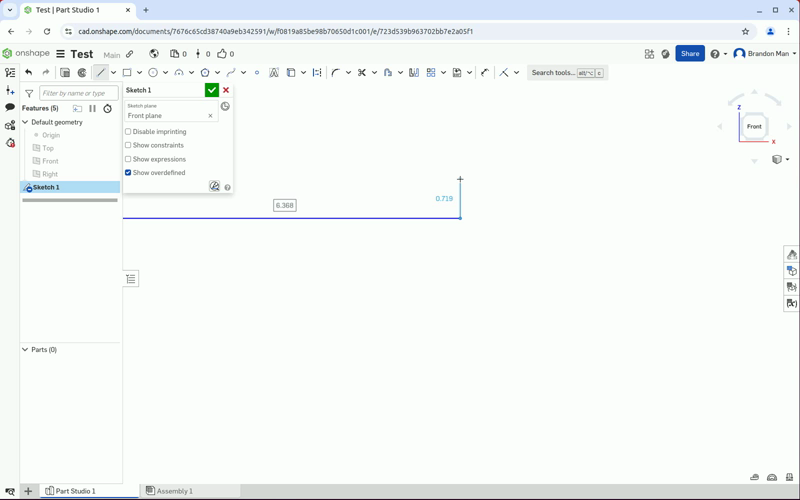
click(460, 178)
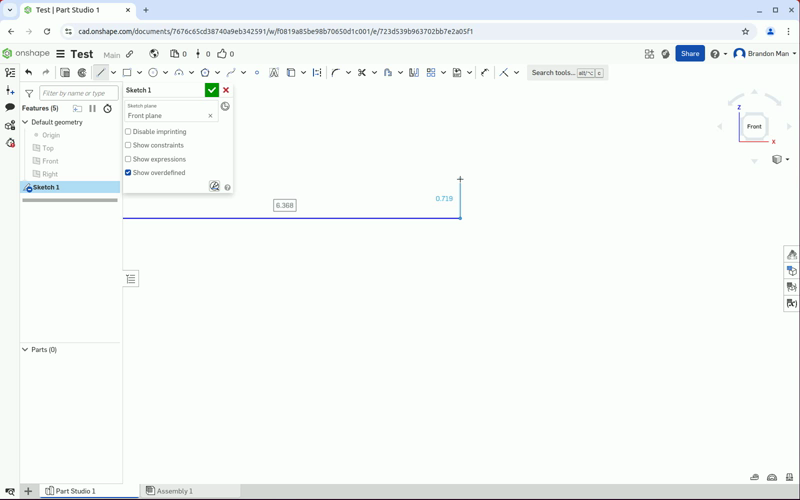
scroll(-6)
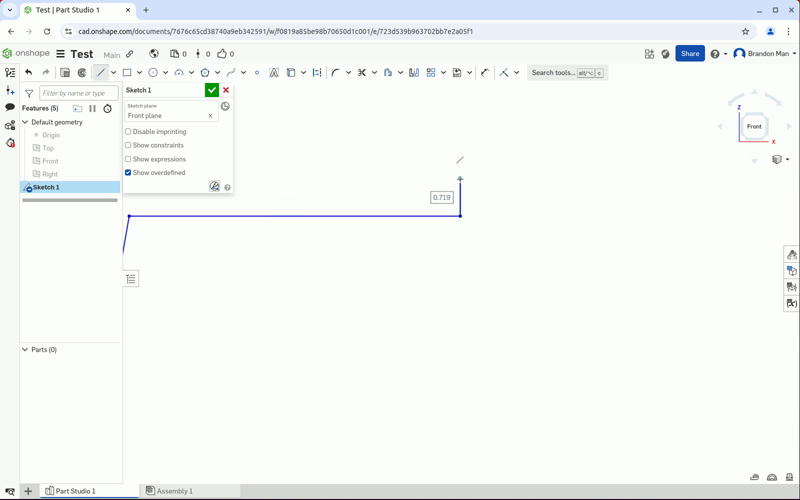
scroll(-6)
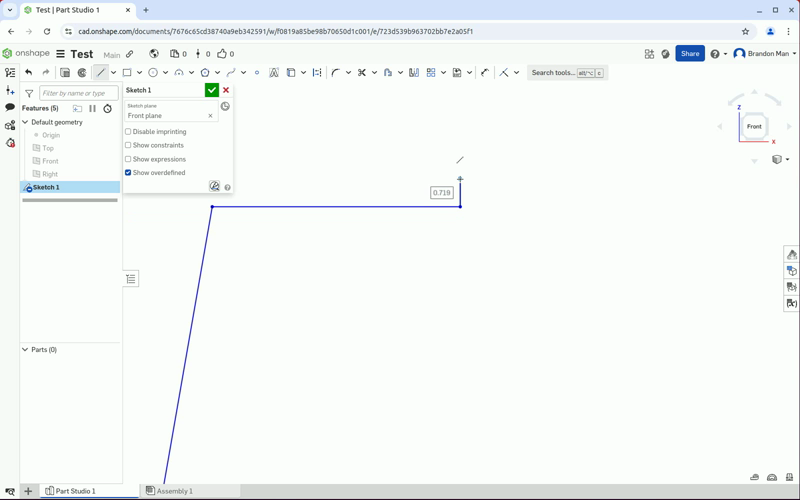
scroll(-6)
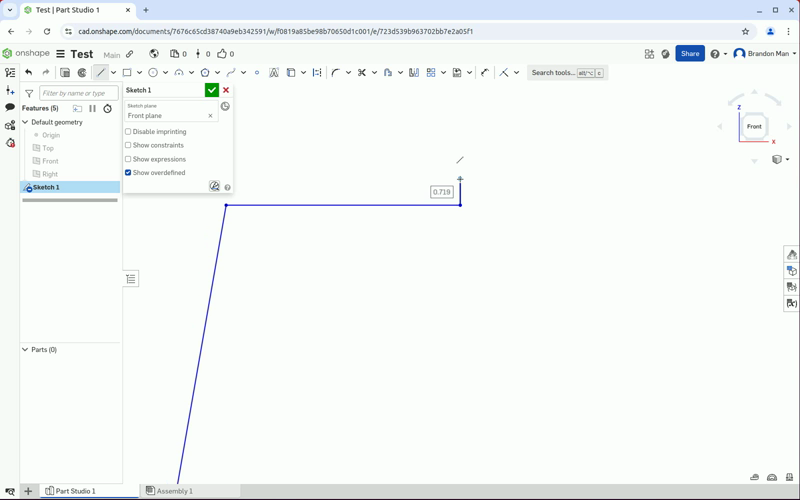
scroll(-6)
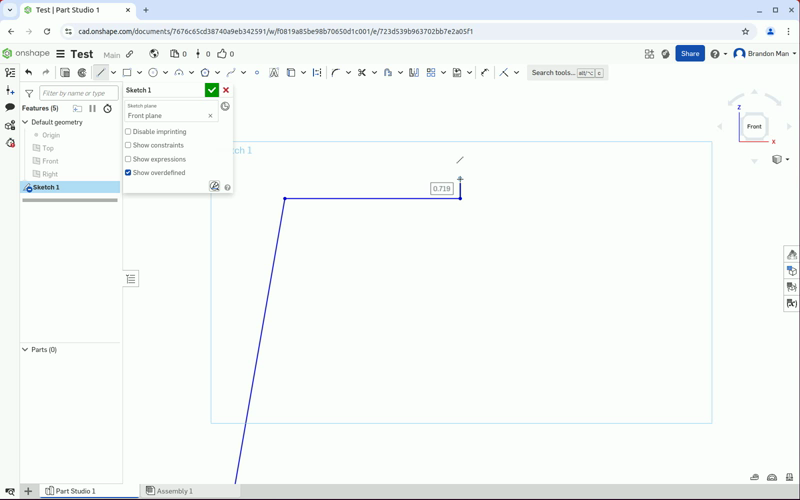
scroll(-6)
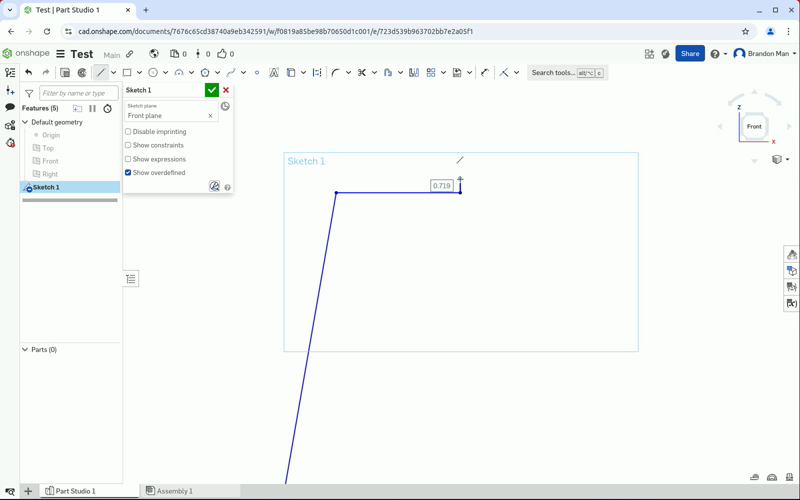
scroll(-6)
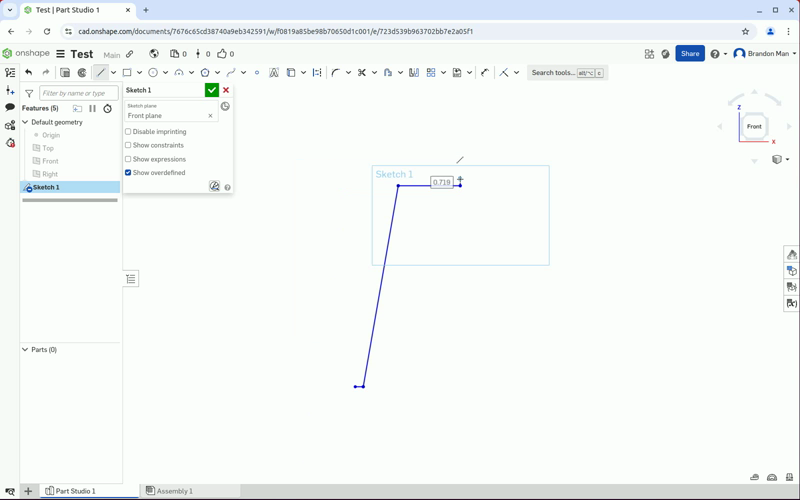
scroll(-6)
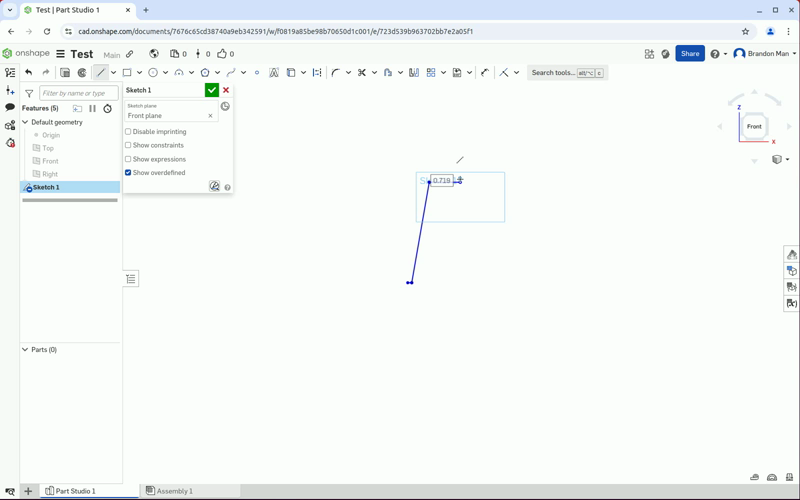
key_up(shift)
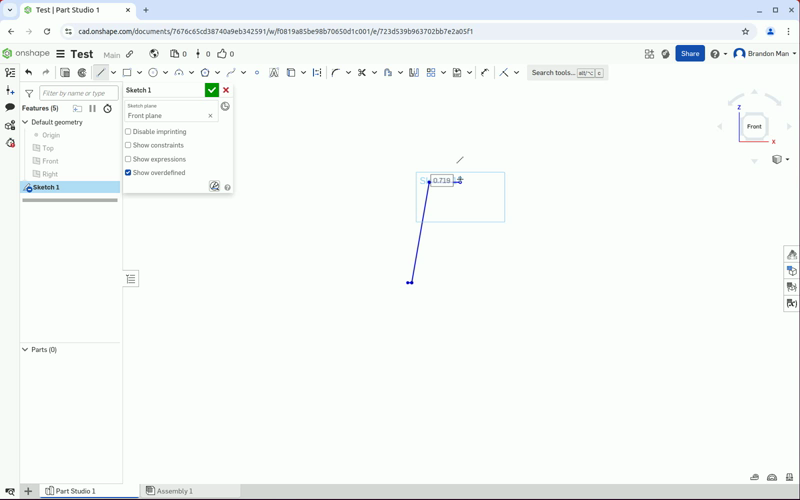
key_down(shift)
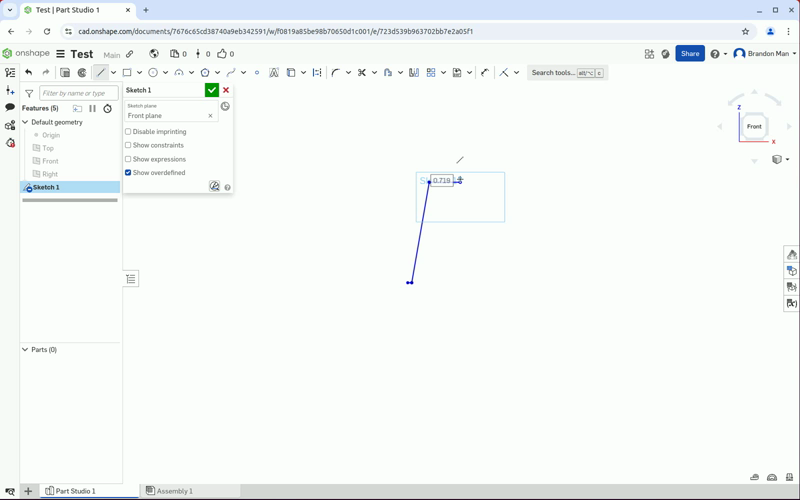
mouse_move(490, 178)
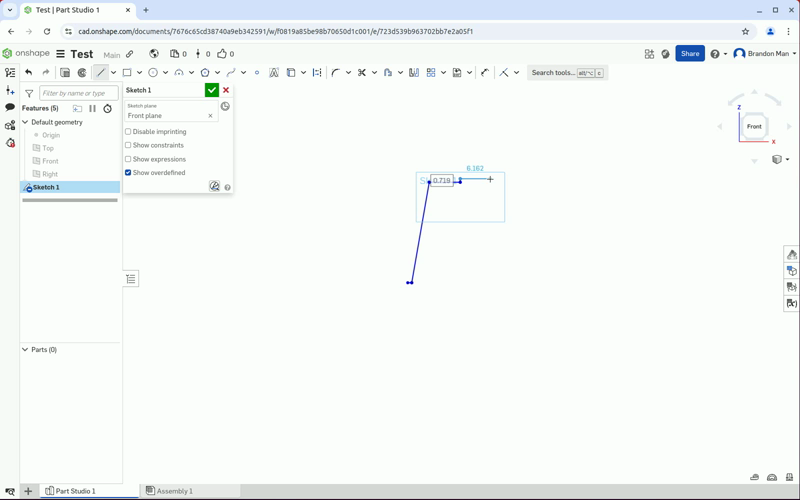
mouse_move(430, 178)
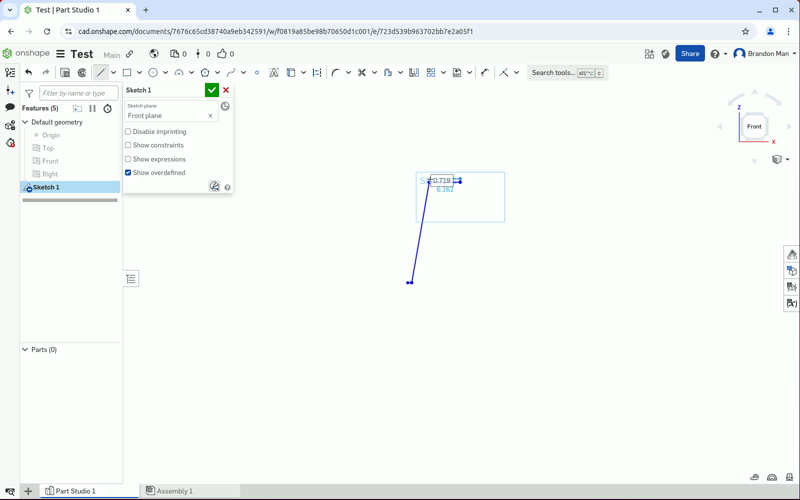
scroll(6)
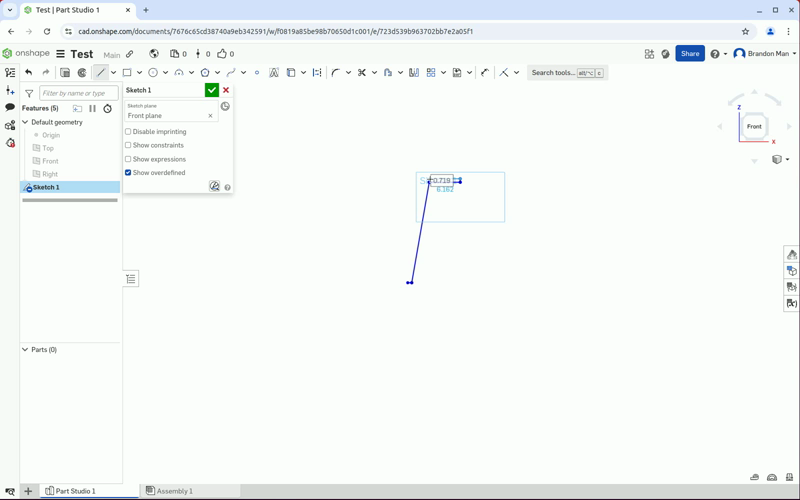
scroll(6)
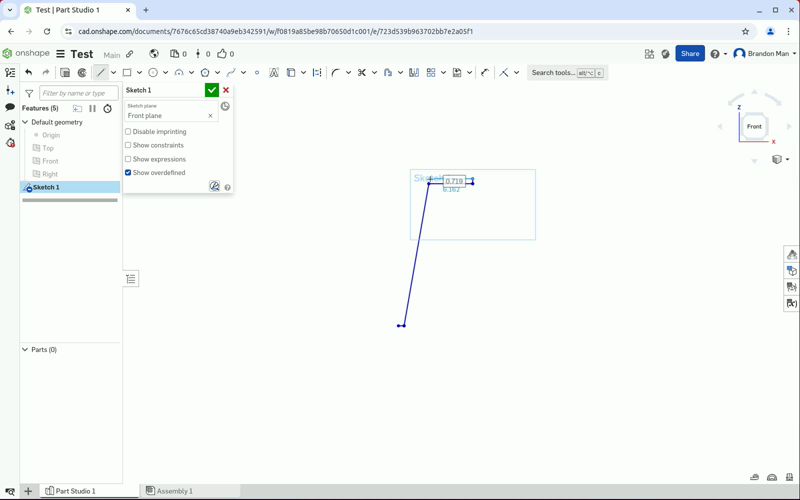
scroll(6)
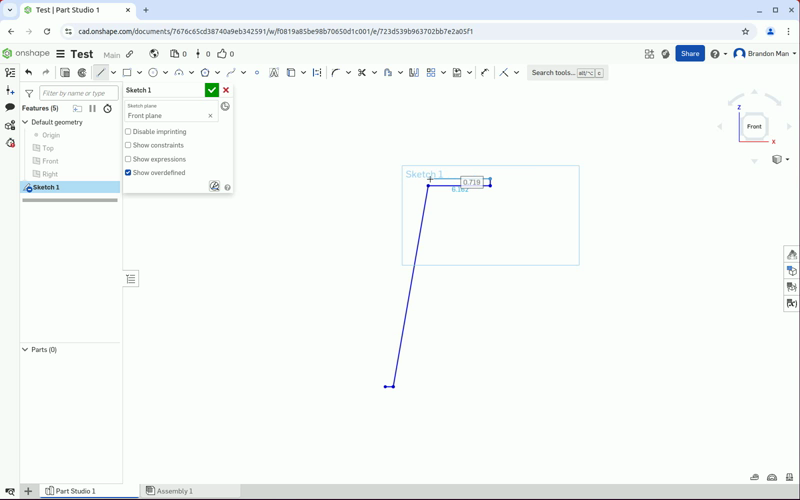
scroll(6)
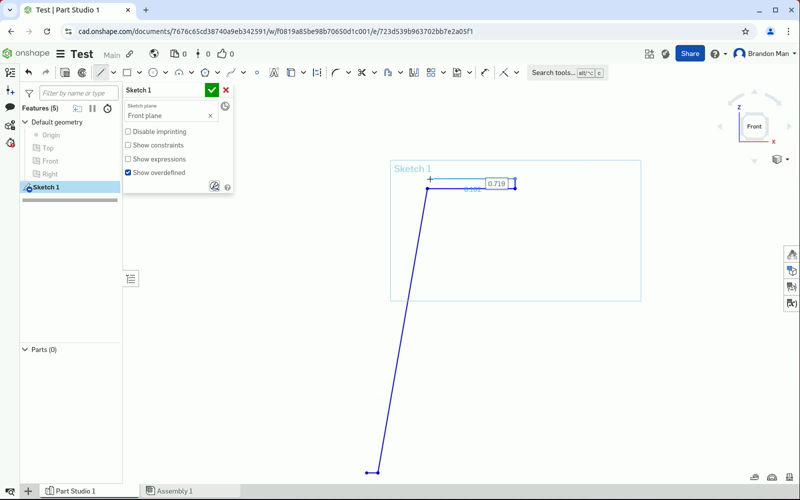
scroll(6)
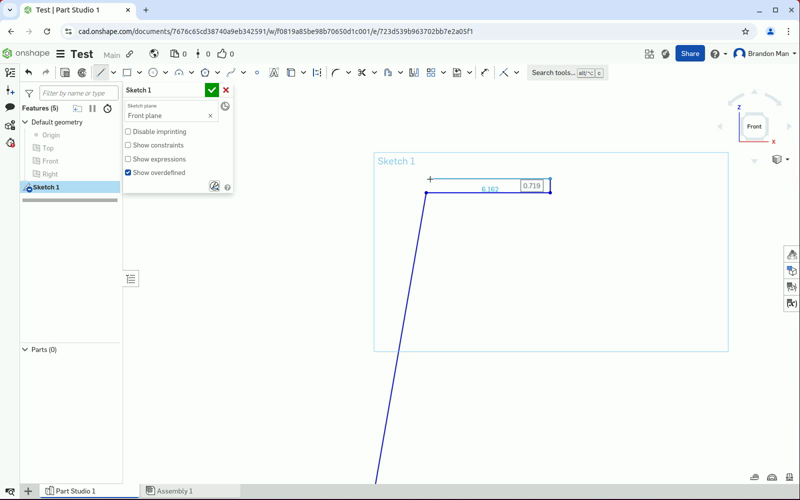
scroll(6)
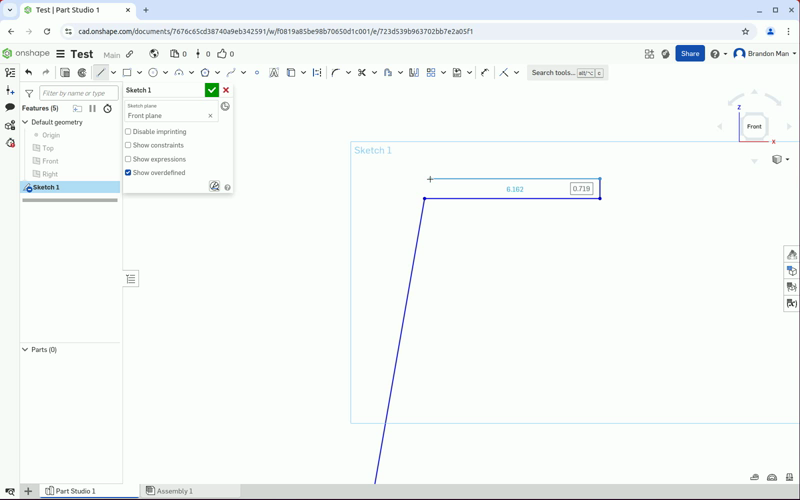
scroll(6)
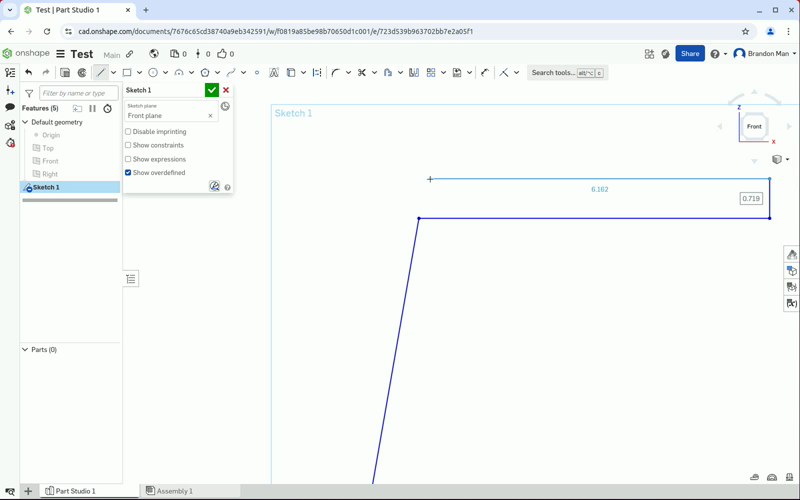
click(430, 178)
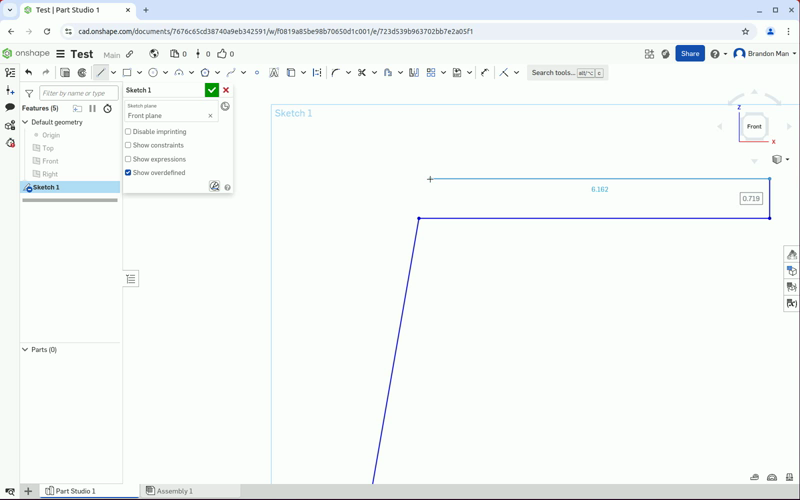
scroll(-6)
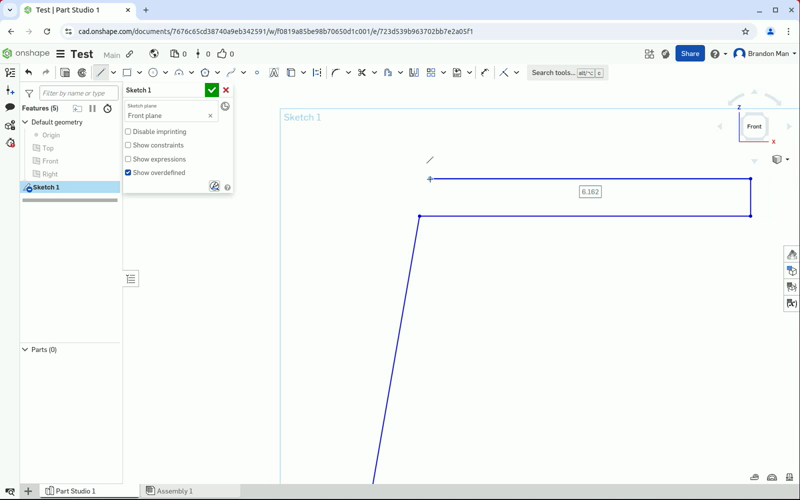
scroll(-6)
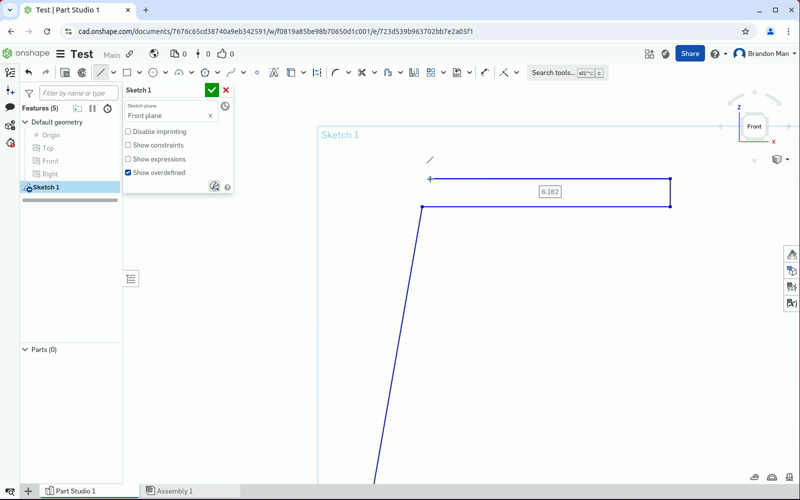
scroll(-6)
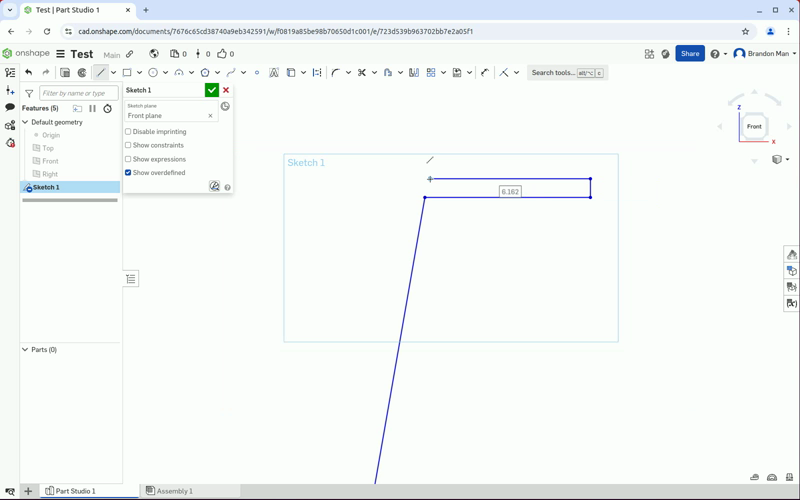
scroll(-6)
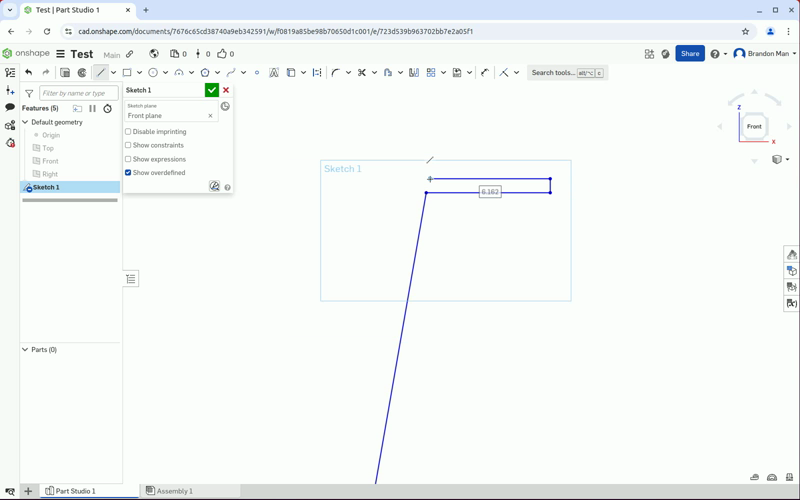
scroll(-6)
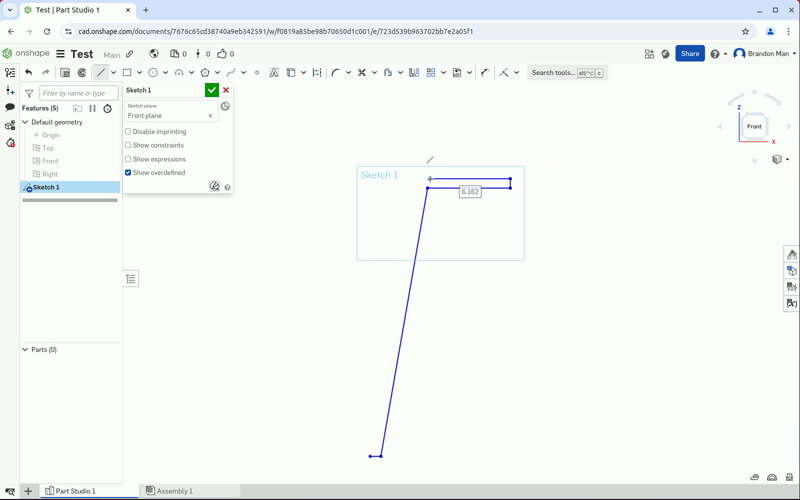
scroll(-6)
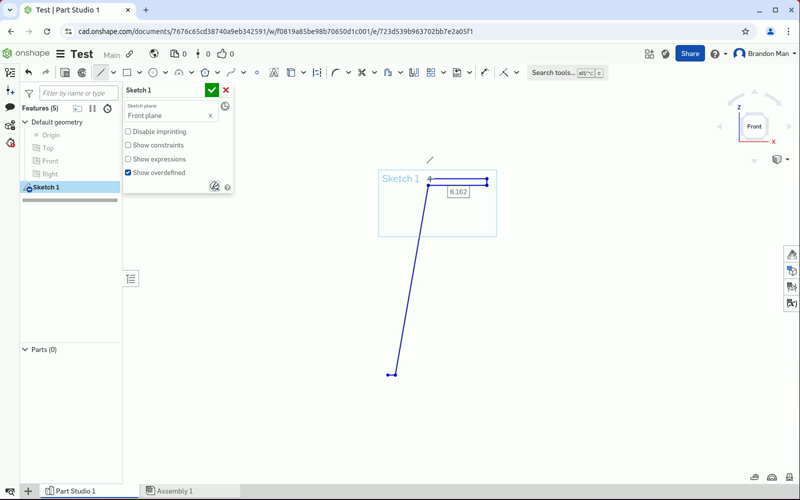
scroll(-6)
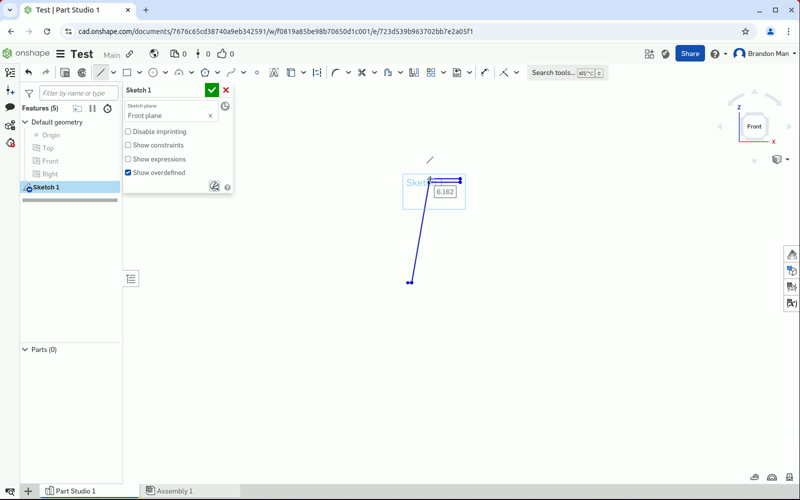
key_up(shift)
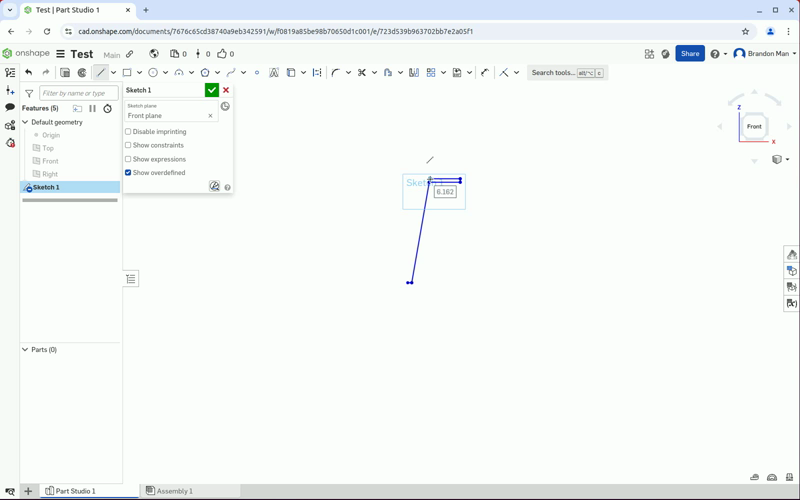
key_down(shift)
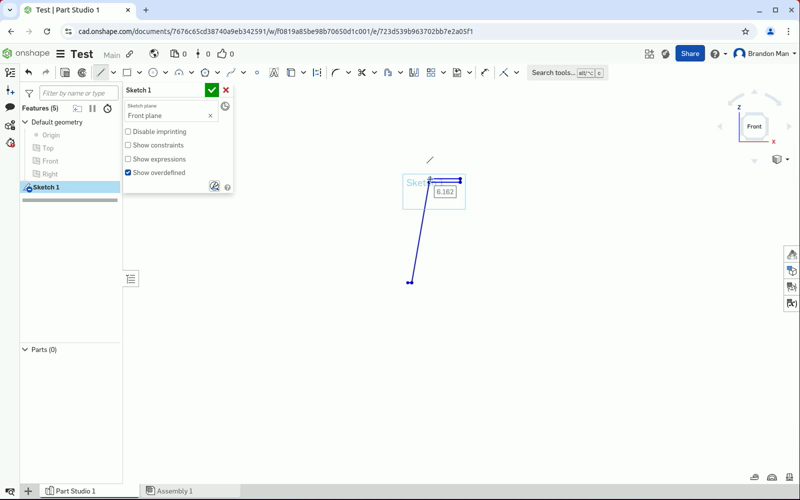
mouse_move(460, 178)
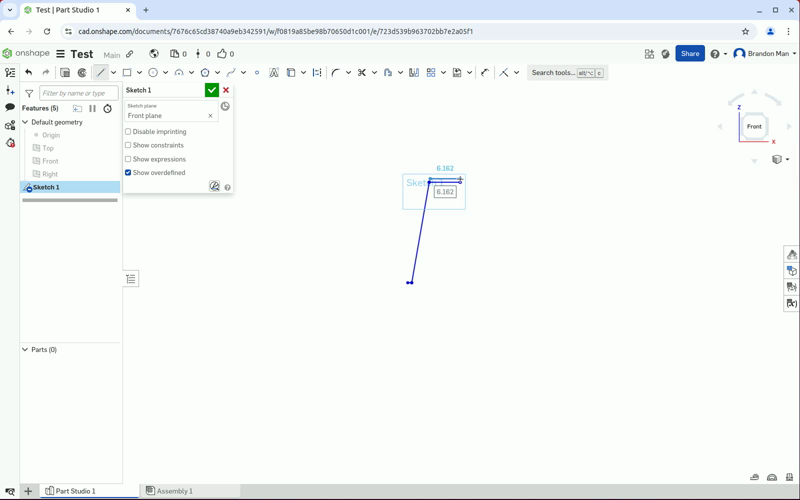
mouse_move(431, 170)
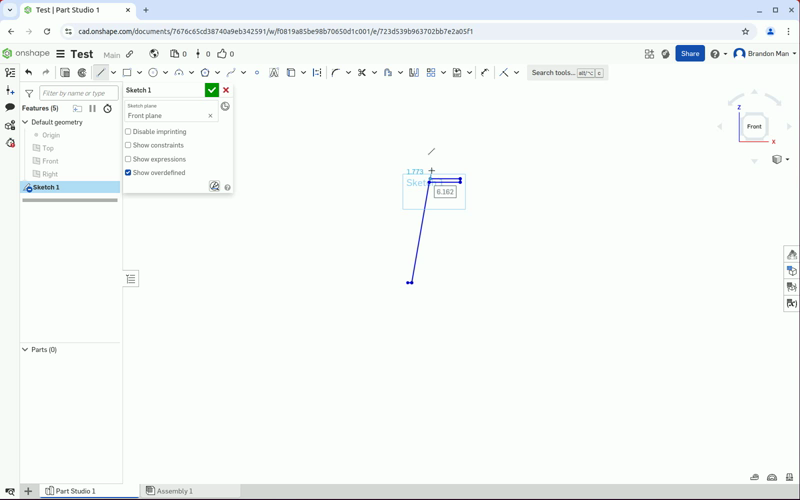
click(431, 170)
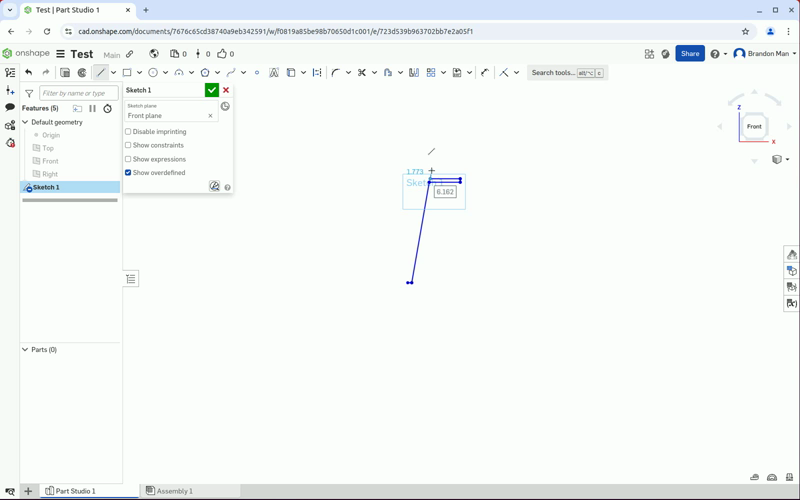
key_up(shift)
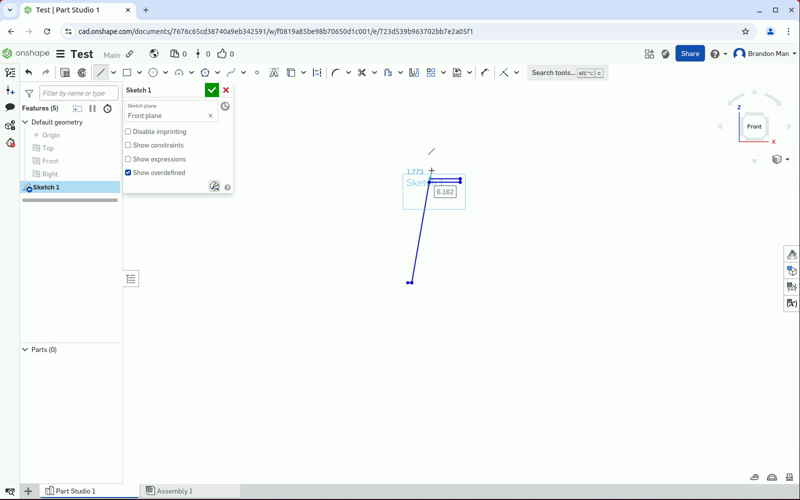
key_down(shift)
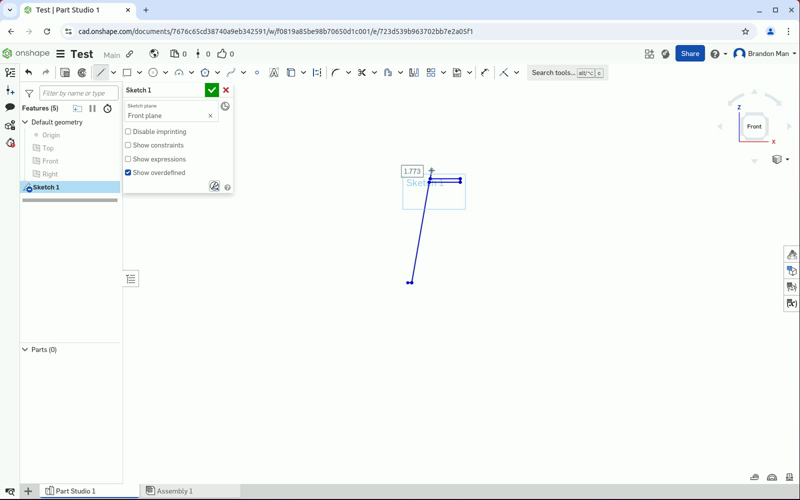
mouse_move(461, 170)
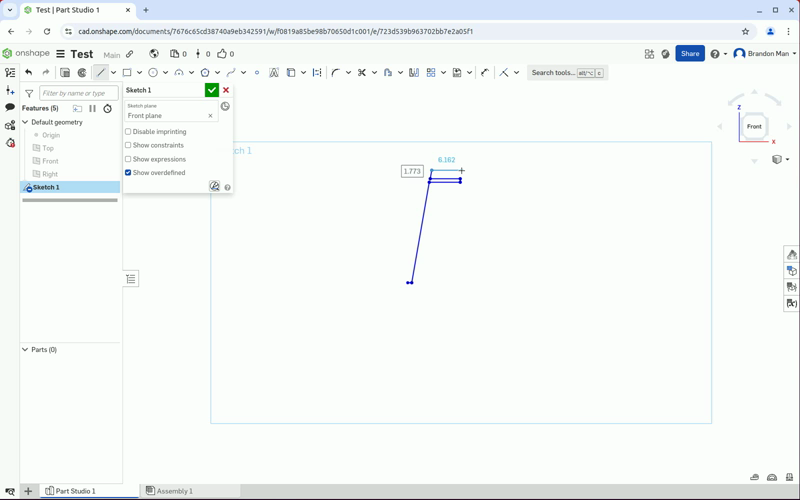
mouse_move(428, 170)
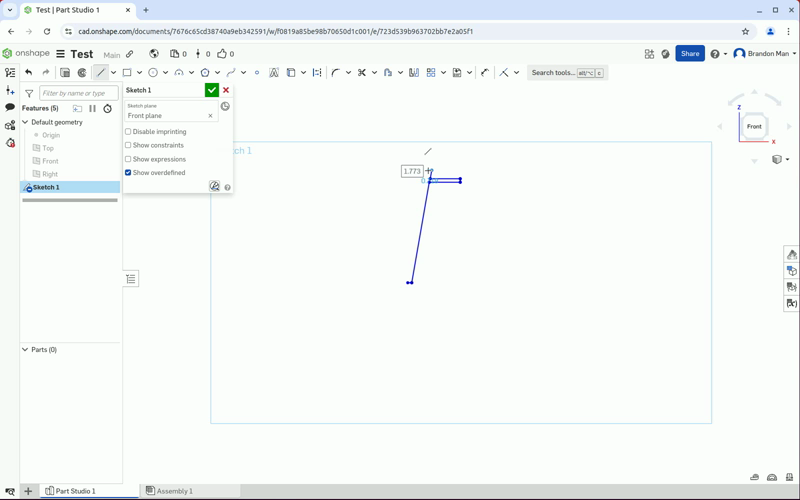
scroll(6)
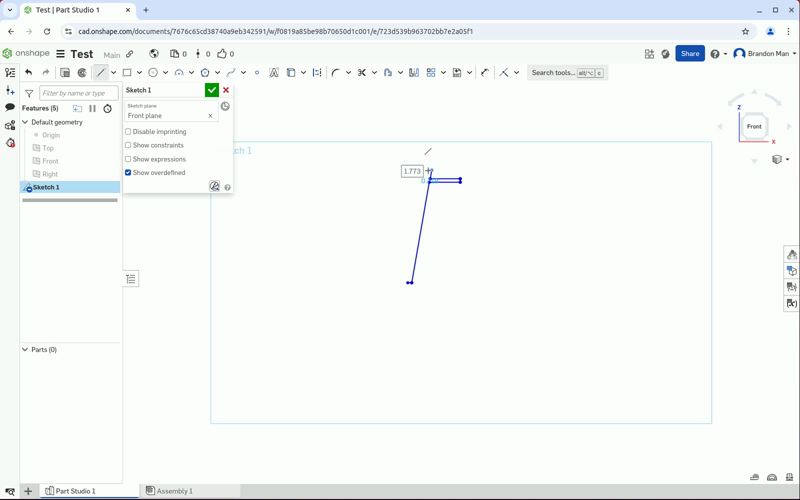
scroll(6)
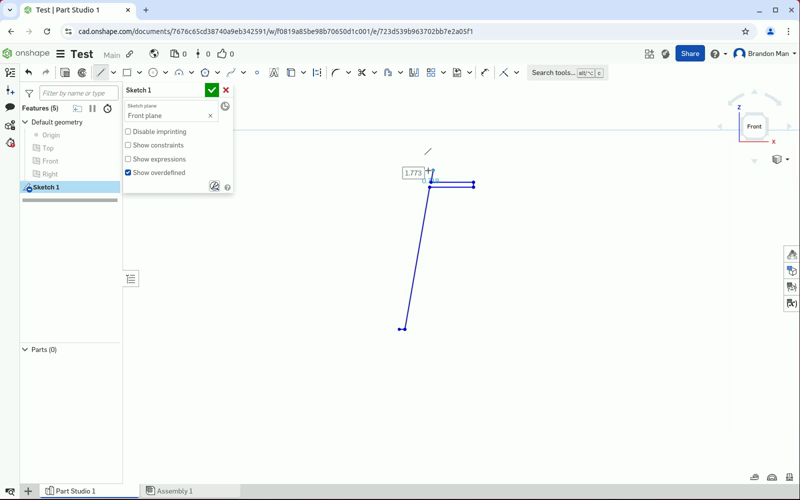
scroll(6)
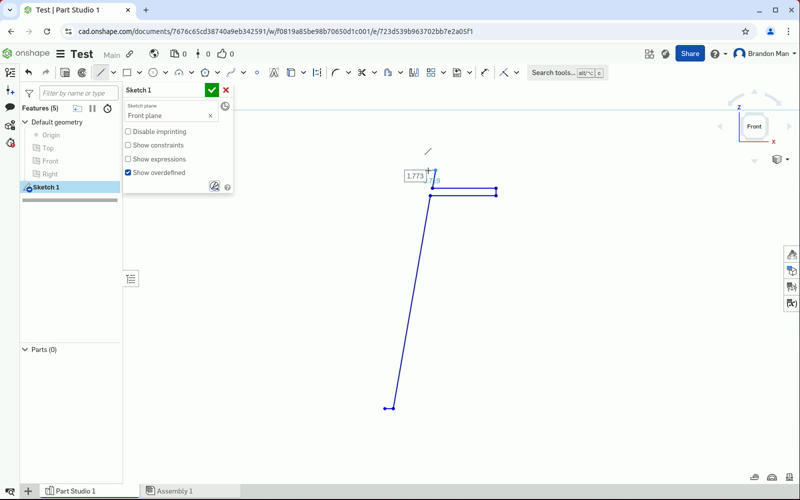
scroll(6)
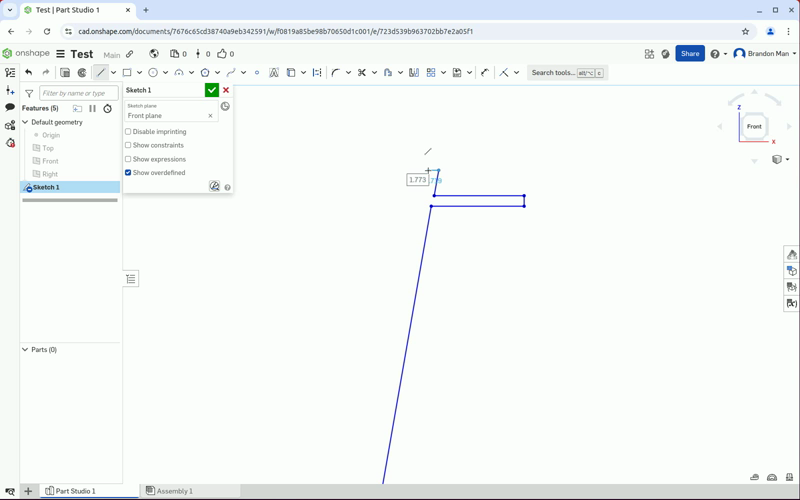
scroll(6)
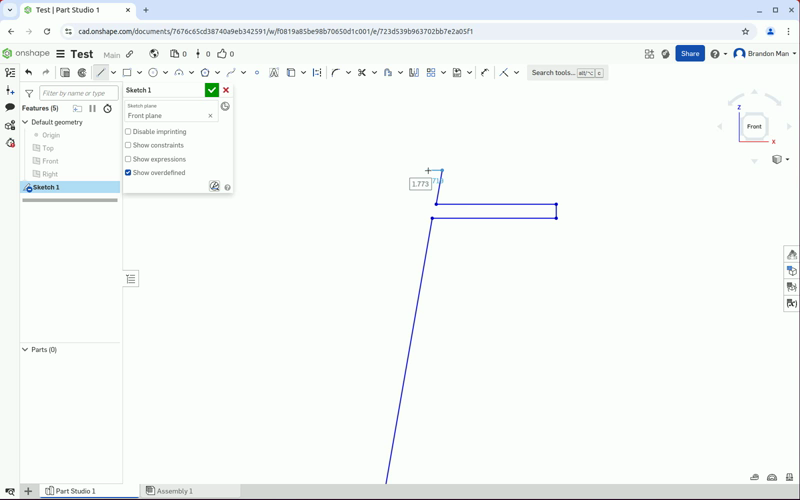
scroll(6)
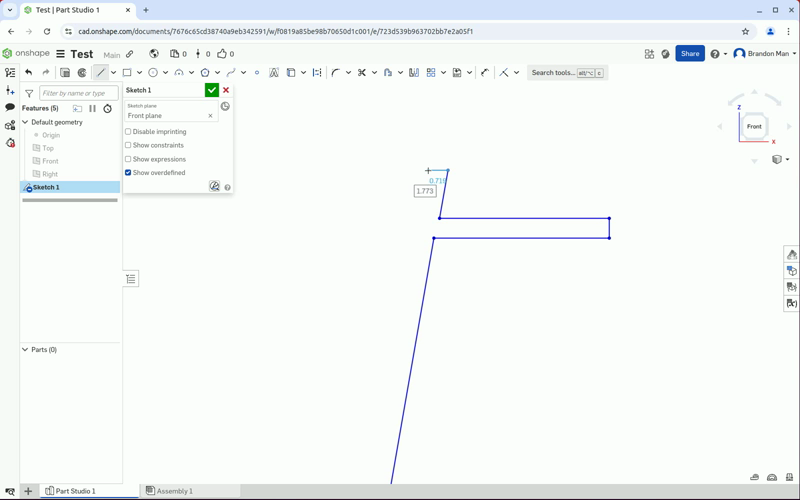
scroll(6)
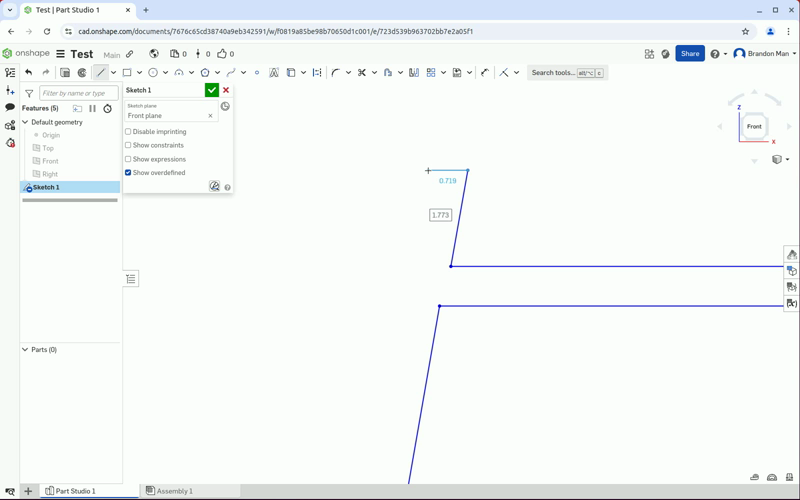
click(428, 170)
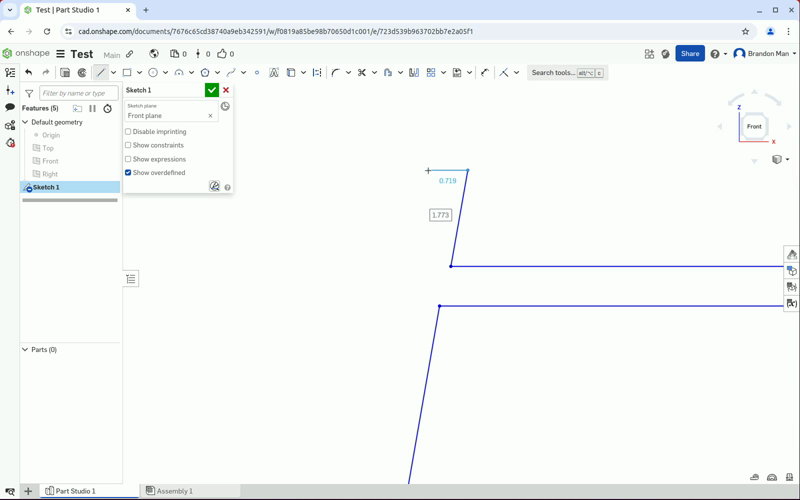
scroll(-6)
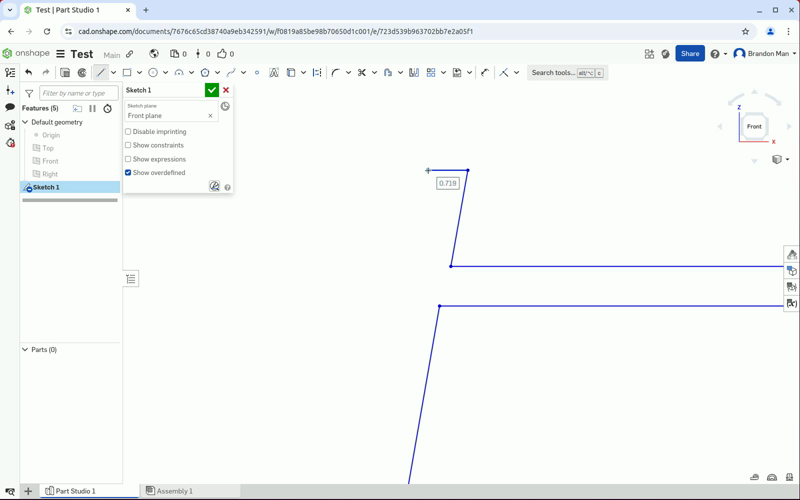
scroll(-6)
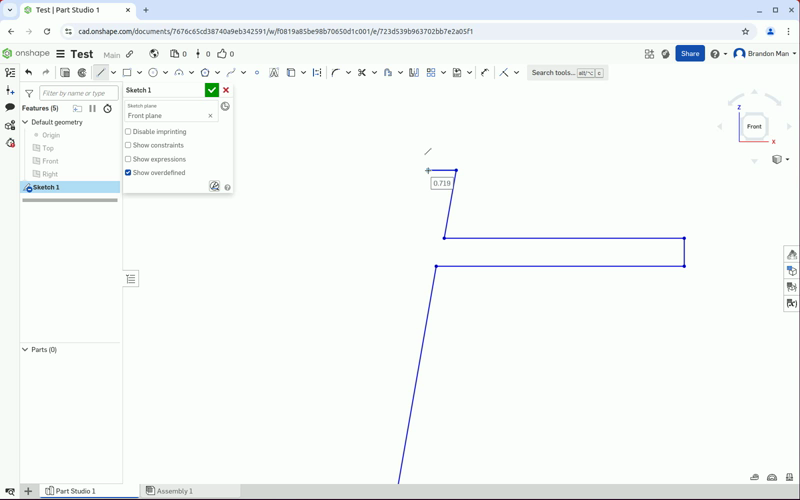
scroll(-6)
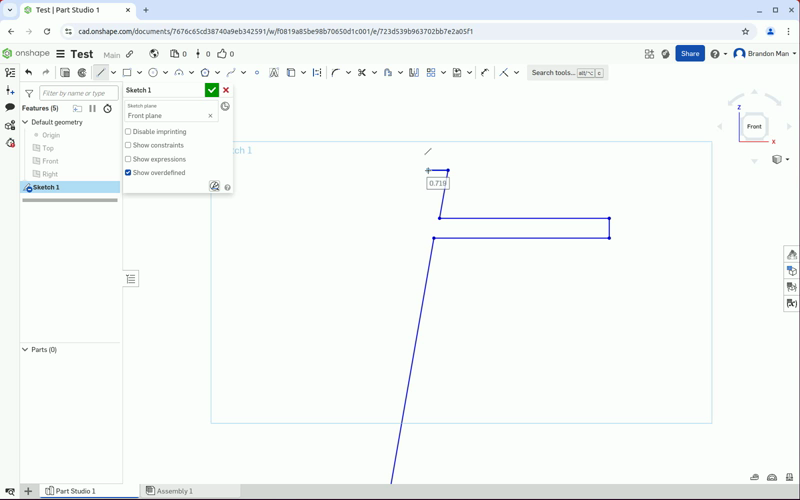
scroll(-6)
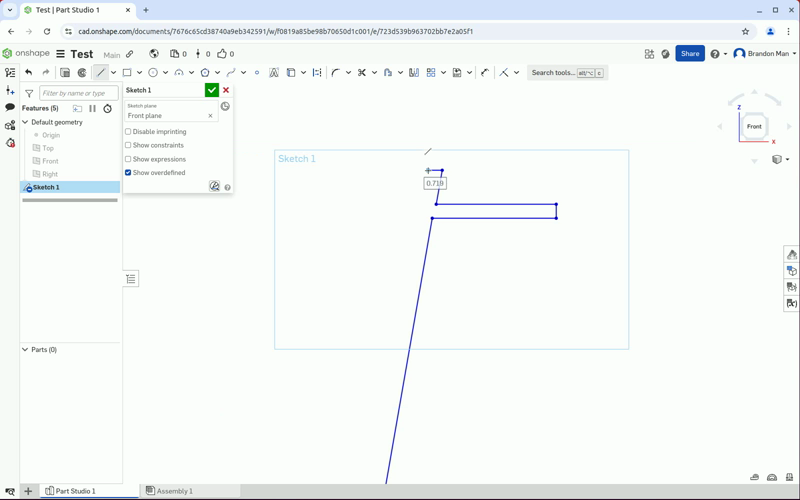
scroll(-6)
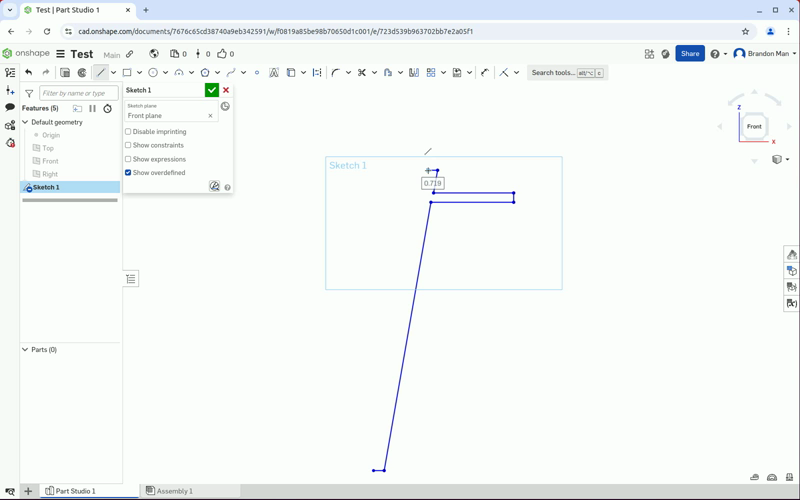
scroll(-6)
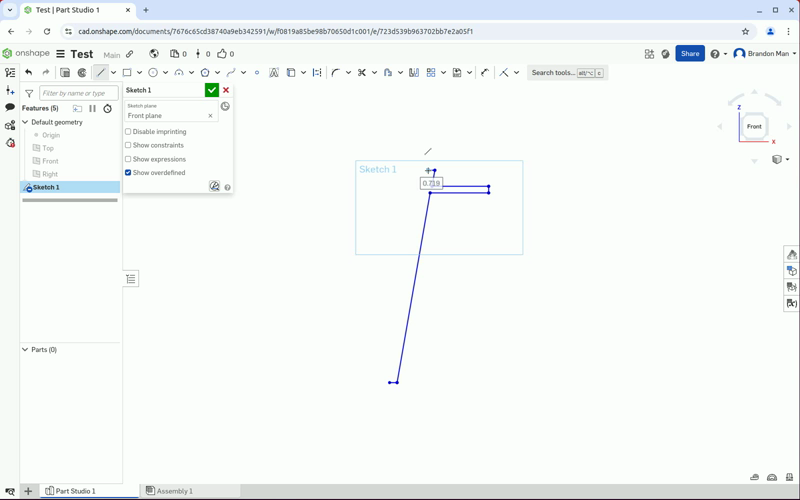
scroll(-6)
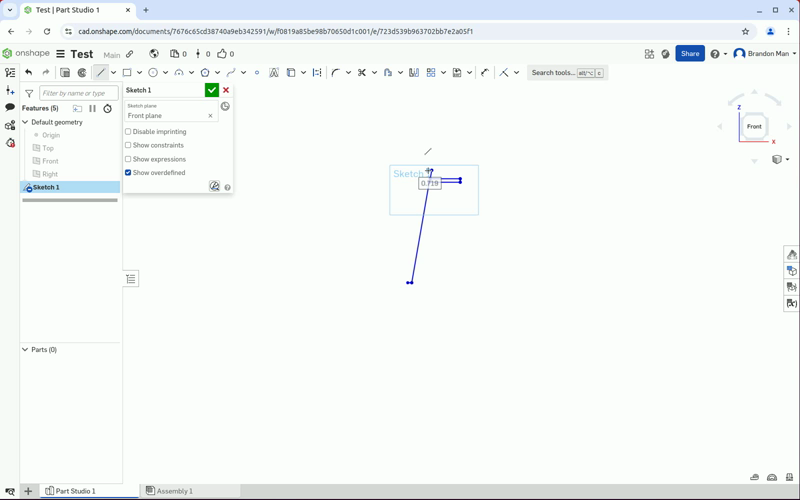
key_up(shift)
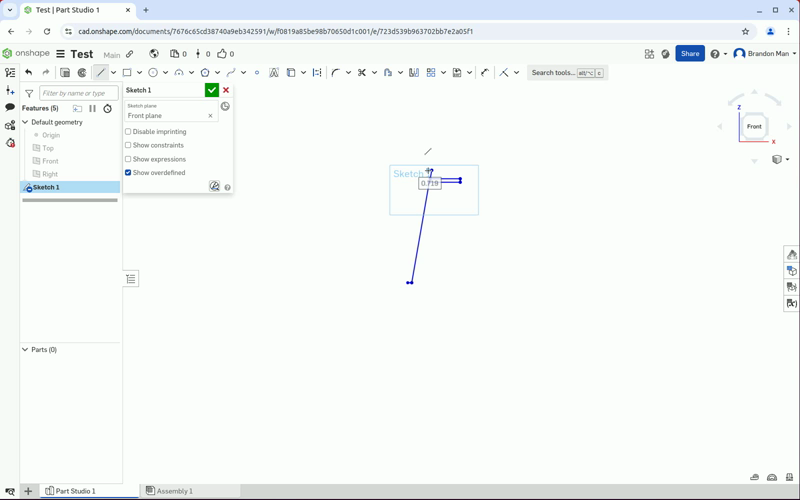
key_down(shift)
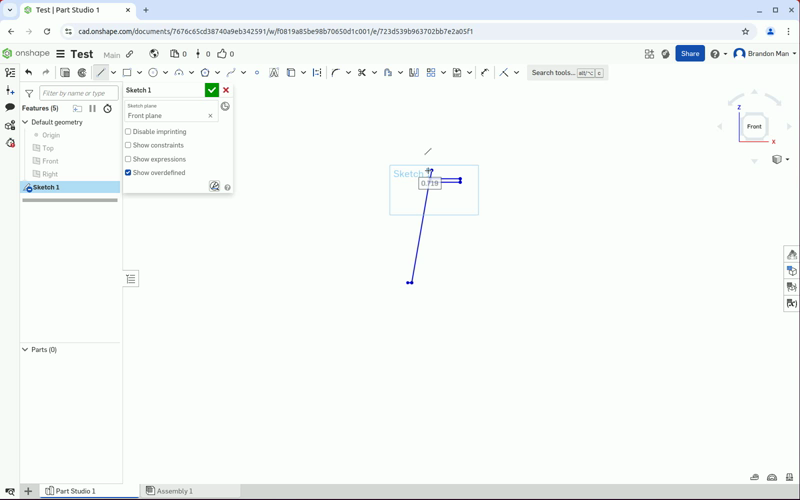
mouse_move(407, 282)
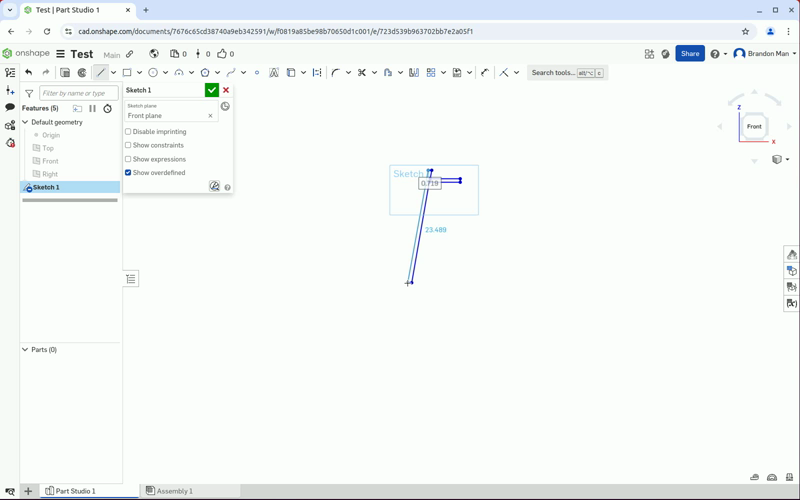
scroll(6)
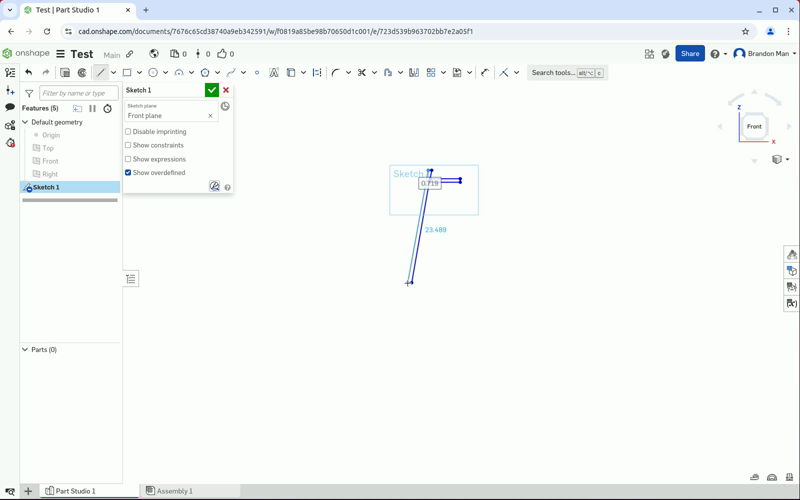
scroll(6)
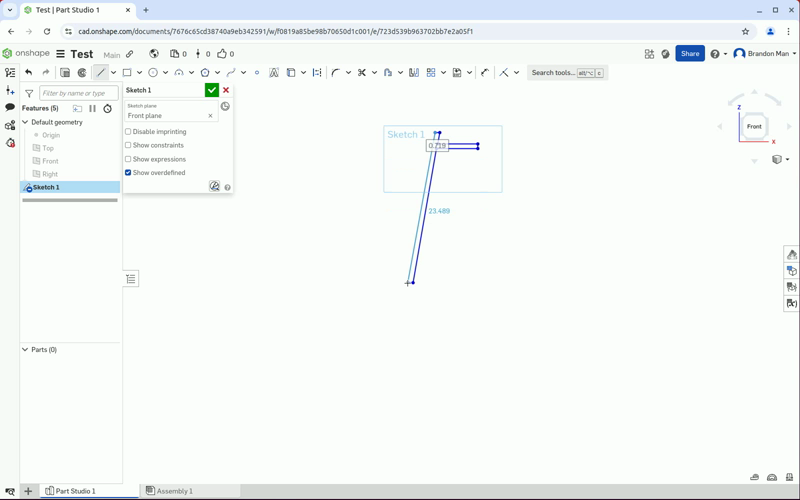
scroll(6)
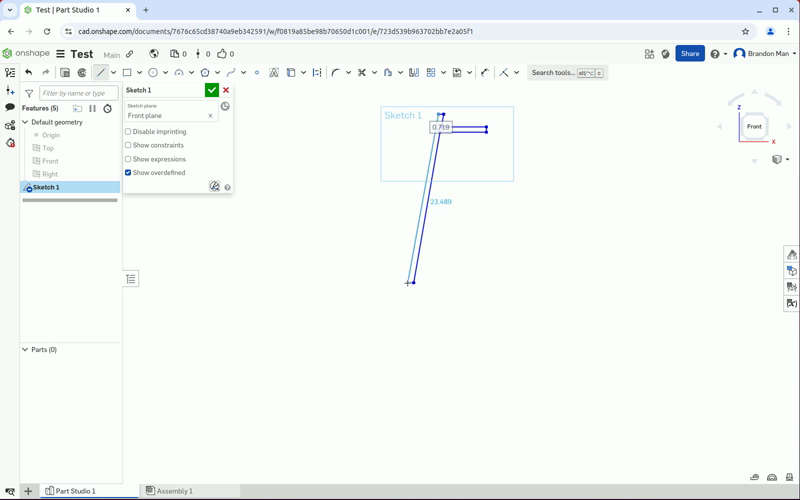
scroll(6)
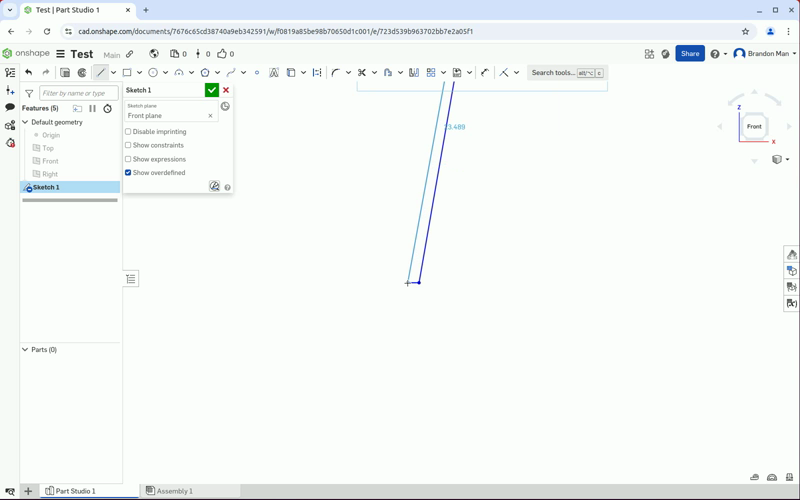
scroll(6)
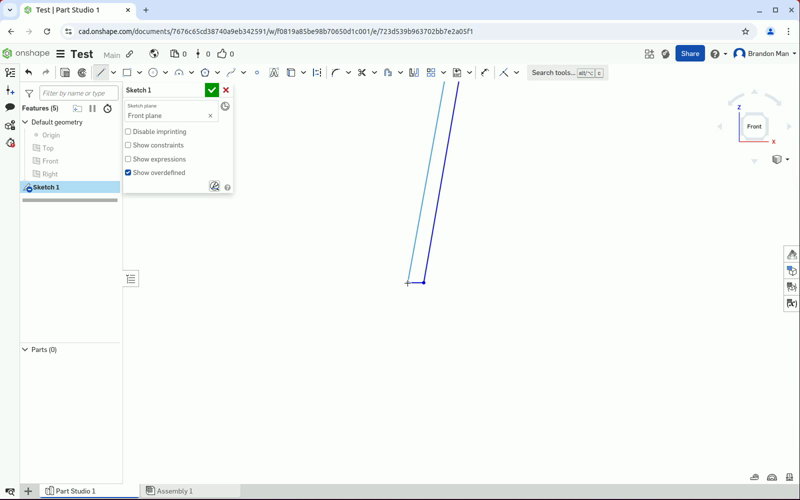
scroll(6)
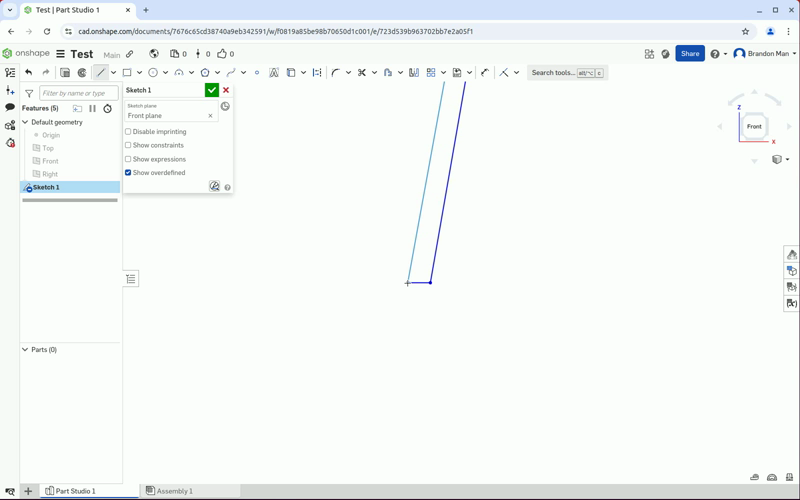
scroll(6)
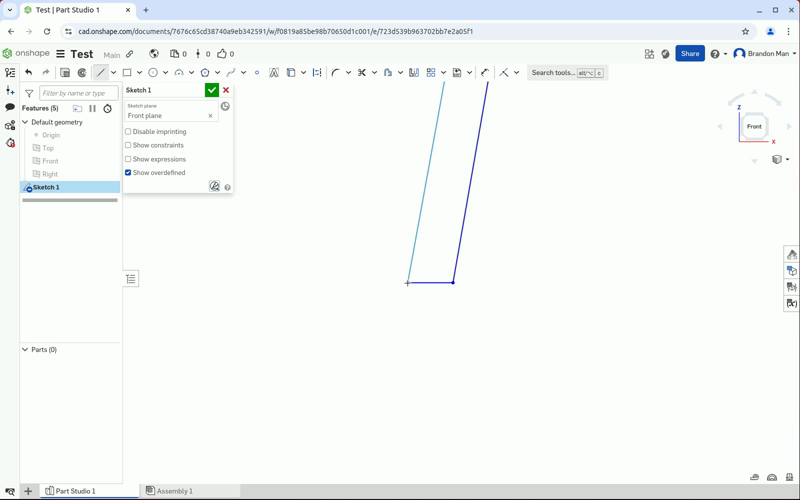
key_up(shift)
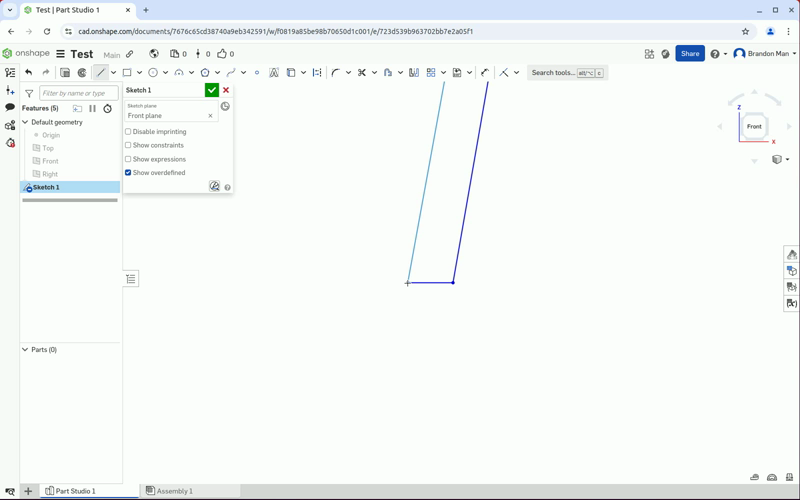
click(407, 282)
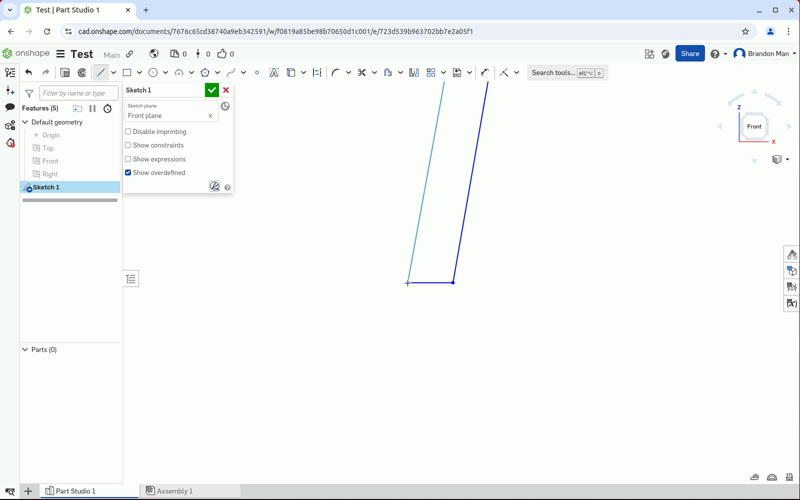
scroll(-6)
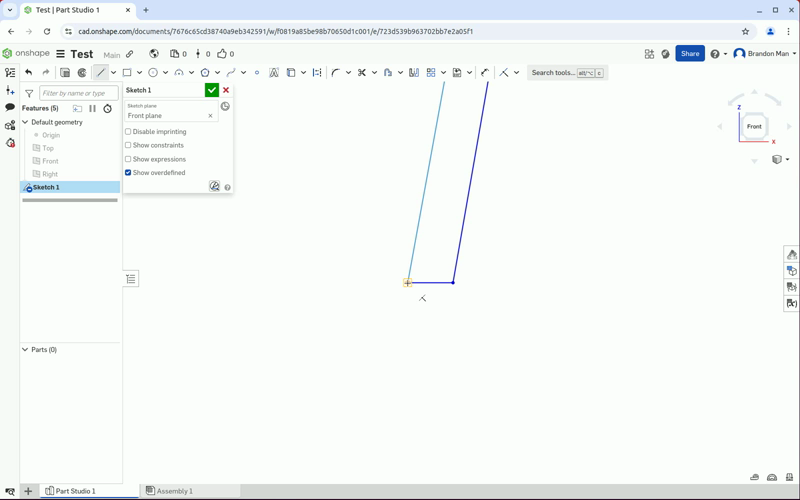
scroll(-6)
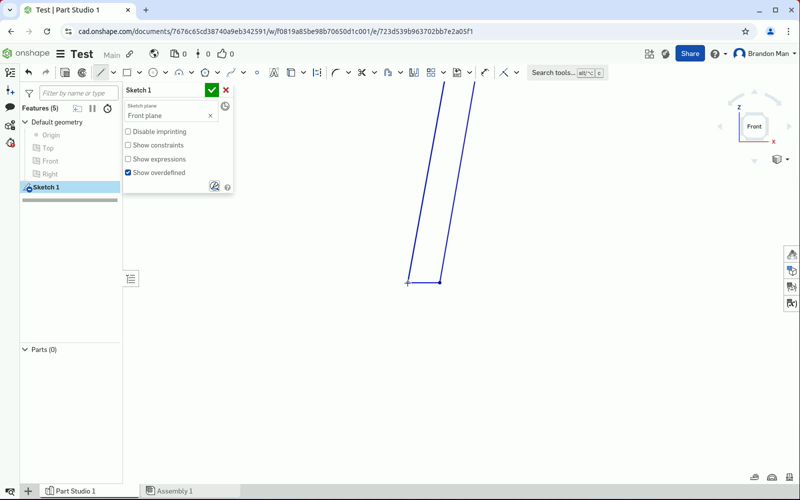
scroll(-6)
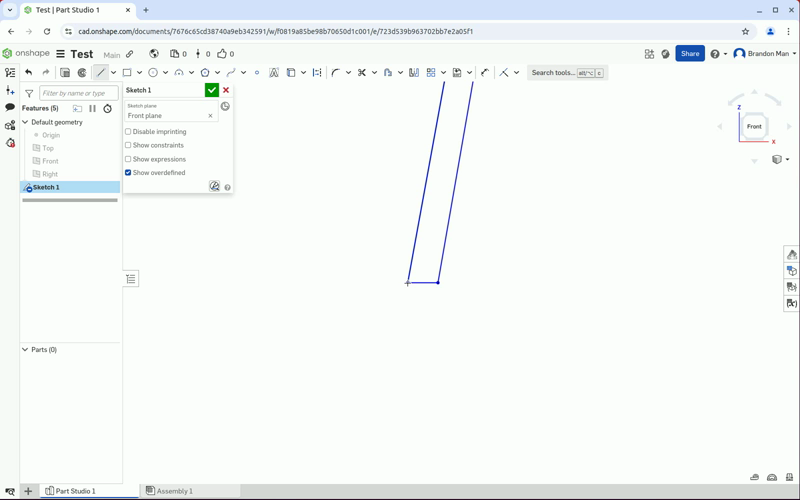
scroll(-6)
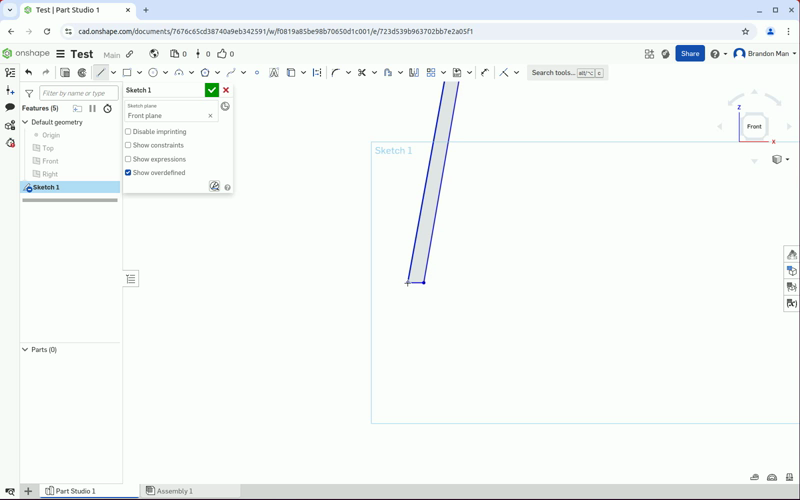
scroll(-6)
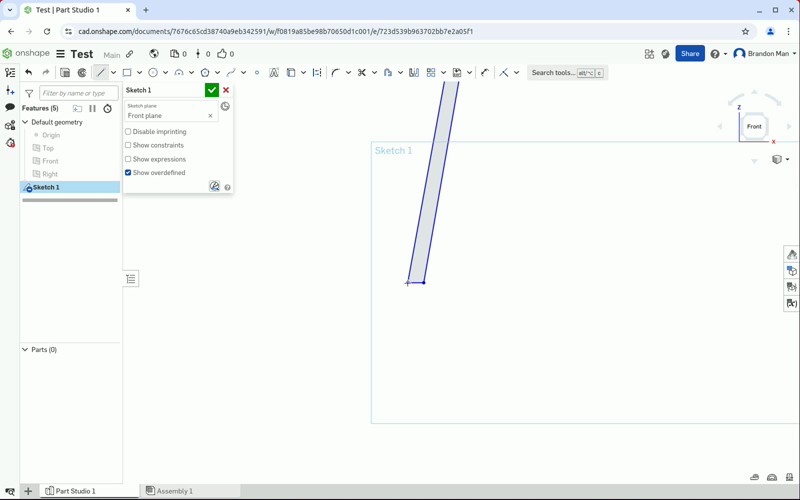
scroll(-6)
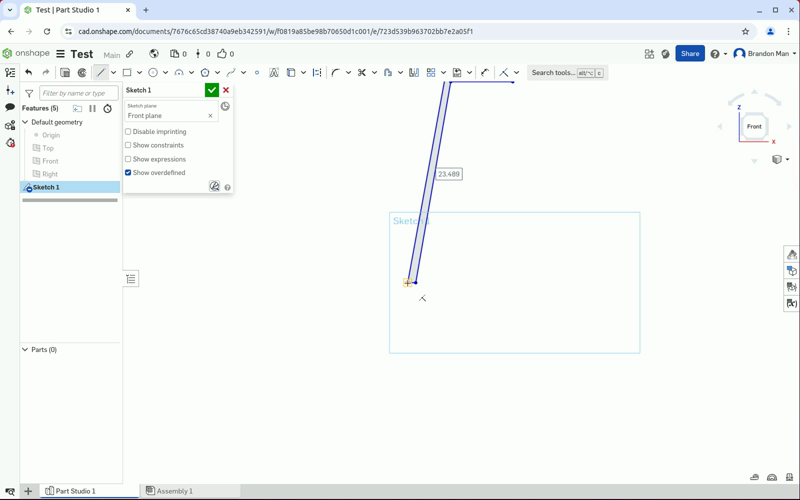
scroll(-6)
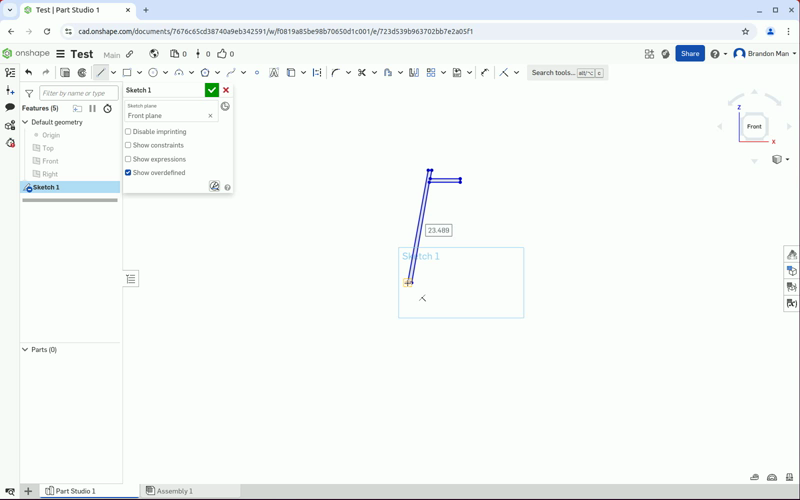
key(esc)
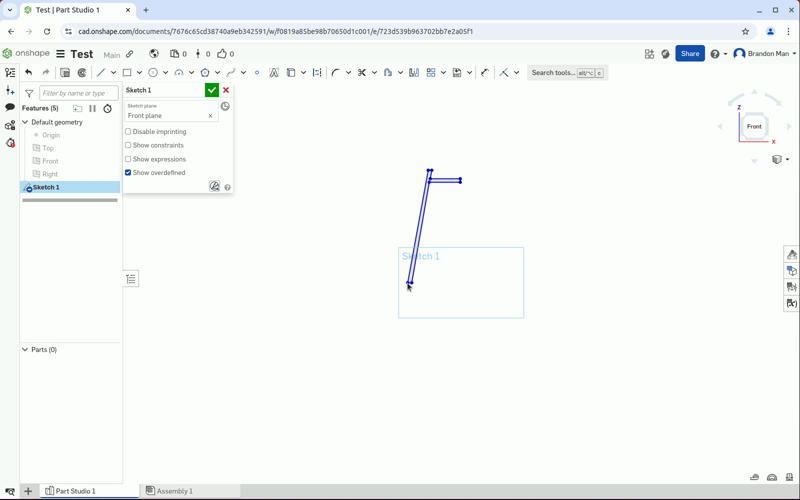
mouse_move(440, 179)
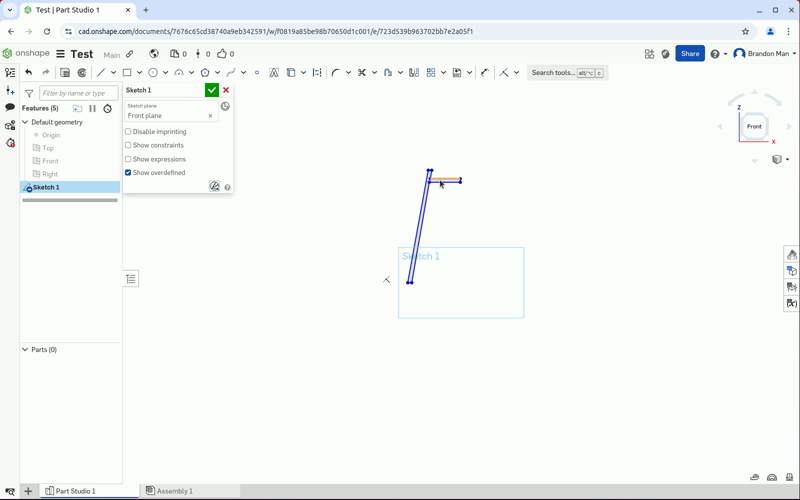
scroll(6)
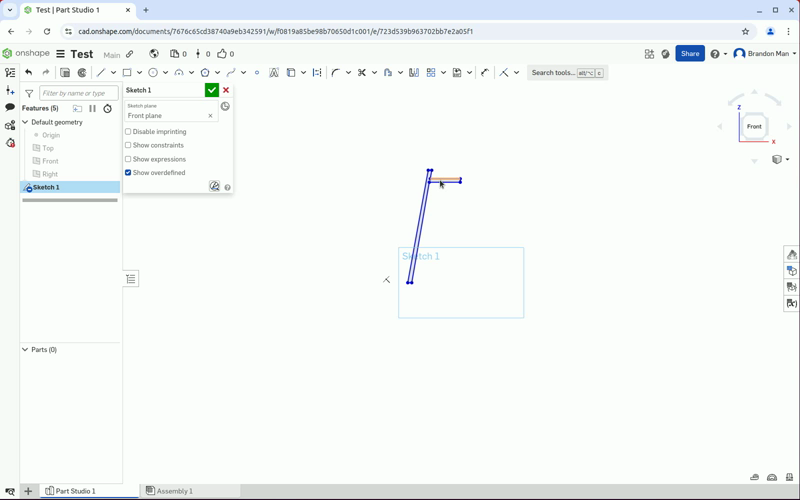
scroll(6)
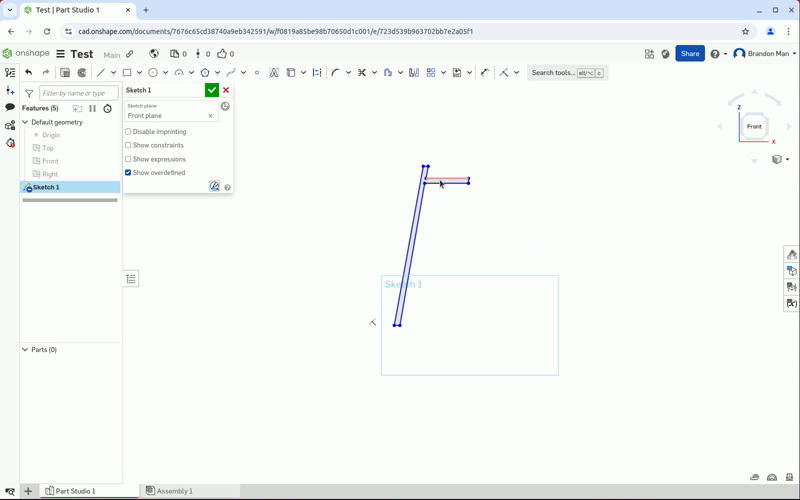
scroll(6)
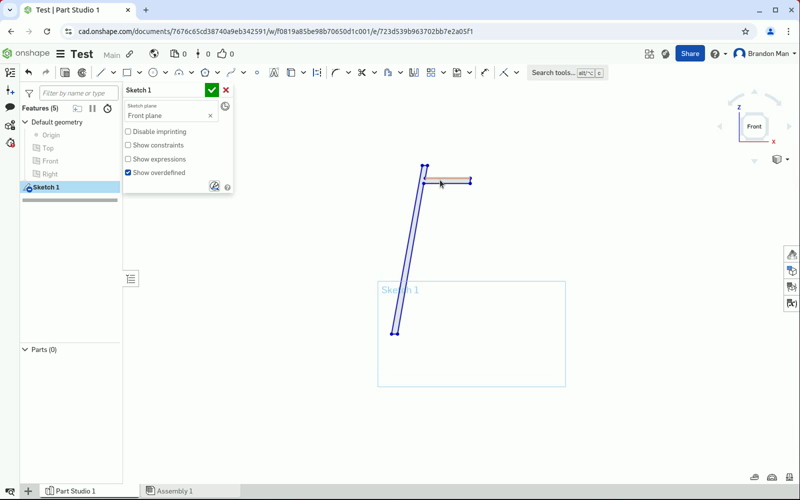
scroll(6)
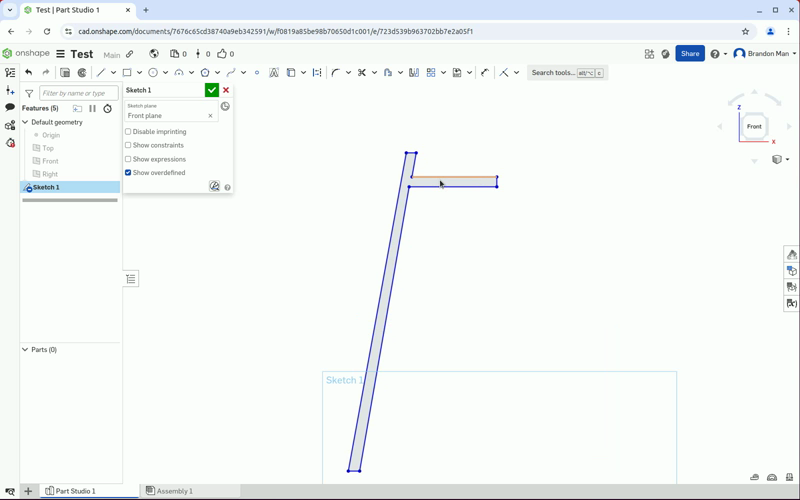
scroll(6)
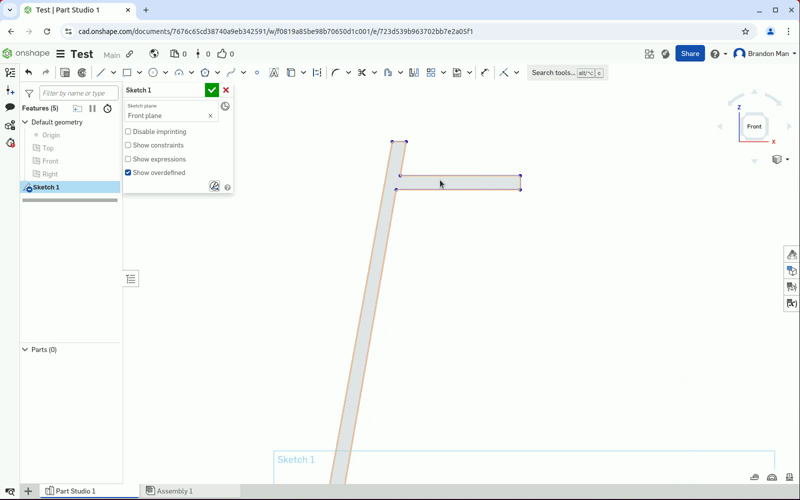
scroll(6)
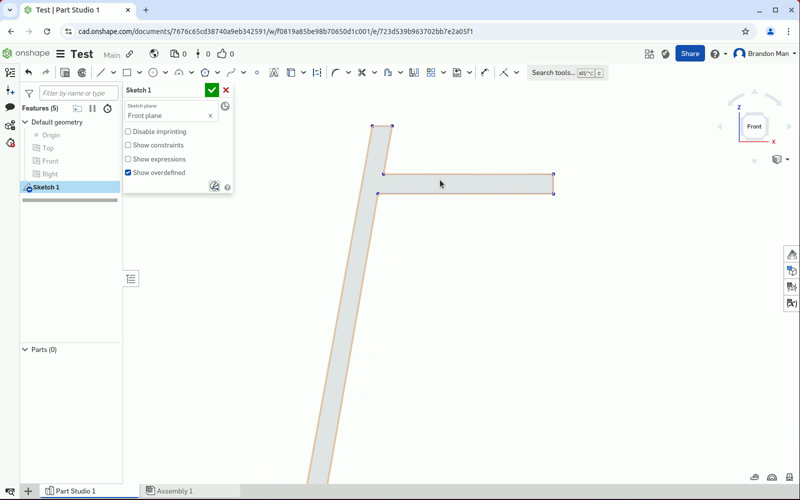
scroll(6)
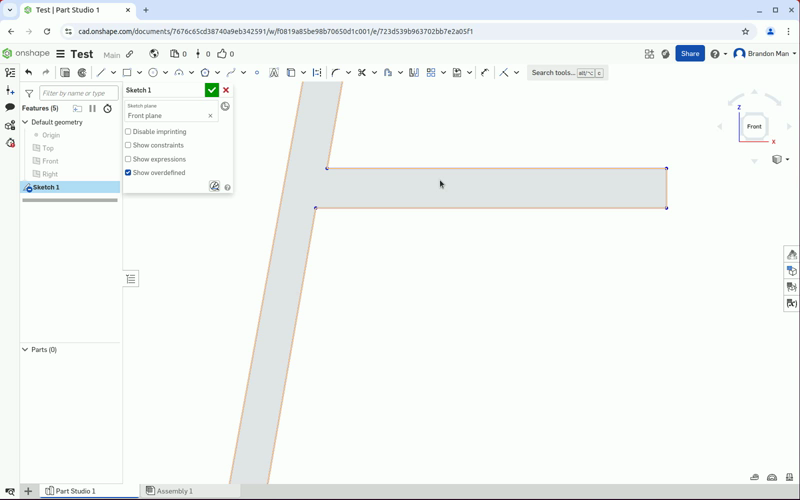
click(440, 179)
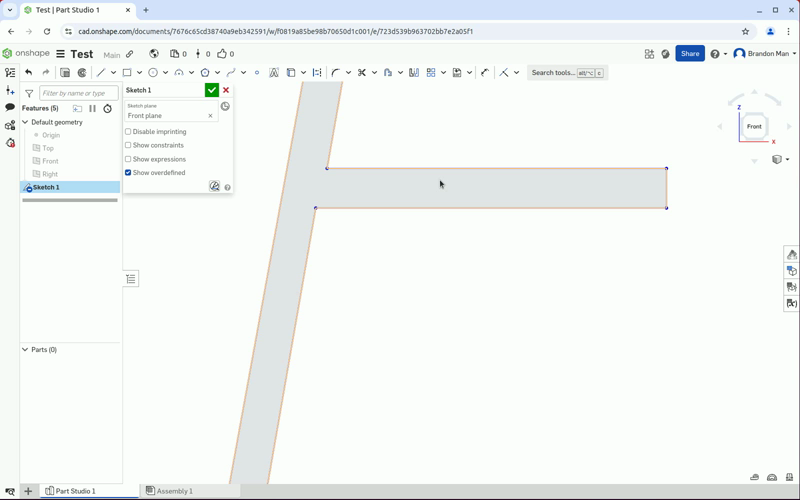
scroll(-6)
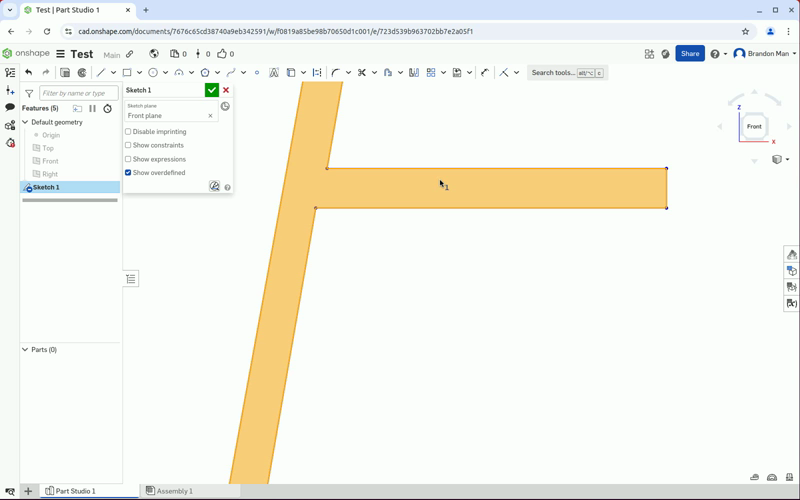
scroll(-6)
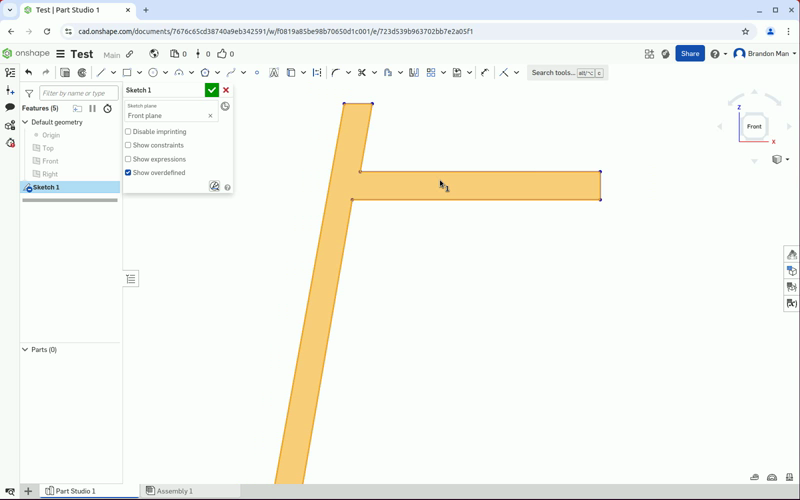
scroll(-6)
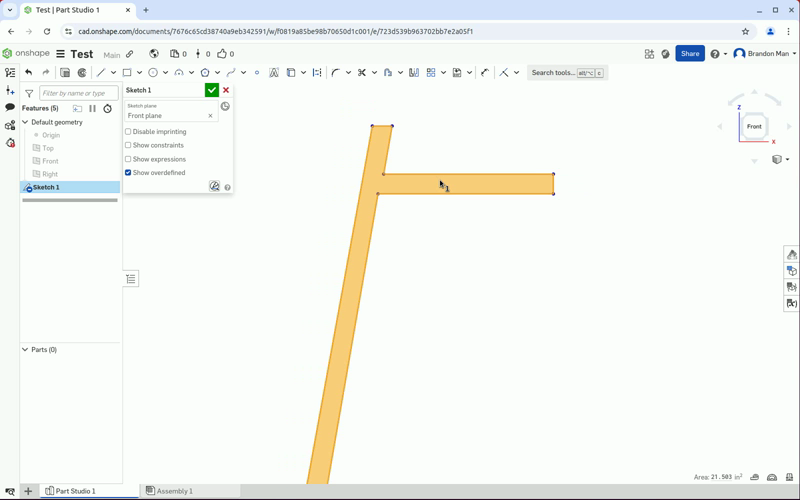
scroll(-6)
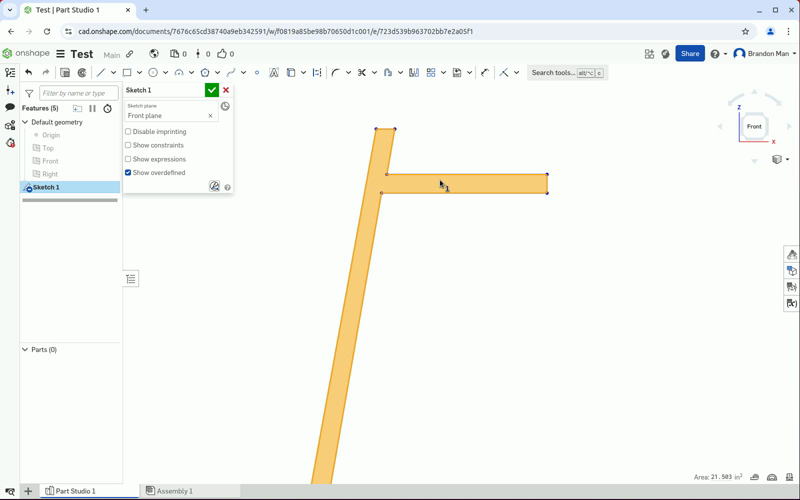
scroll(-6)
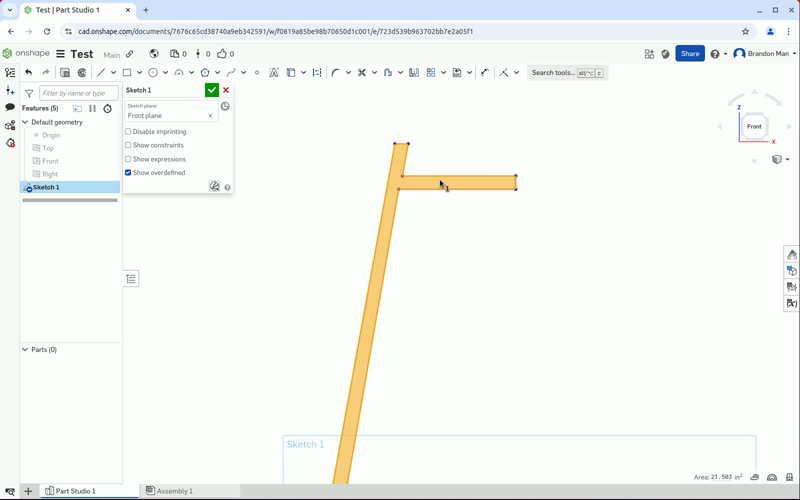
scroll(-6)
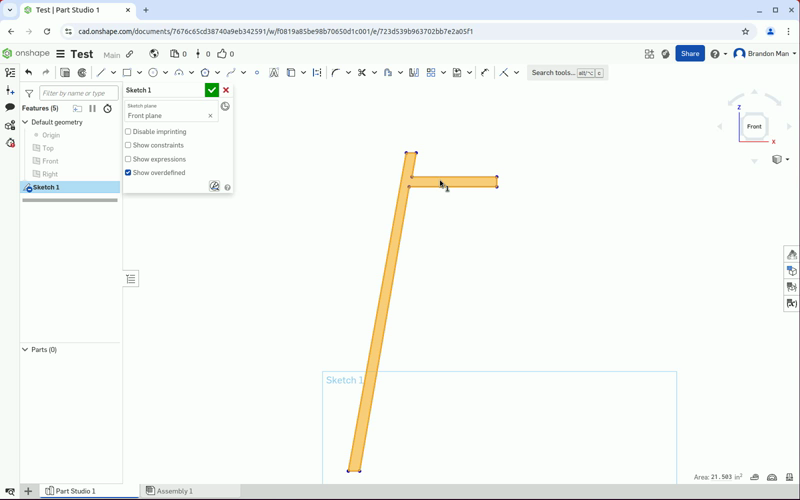
scroll(-6)
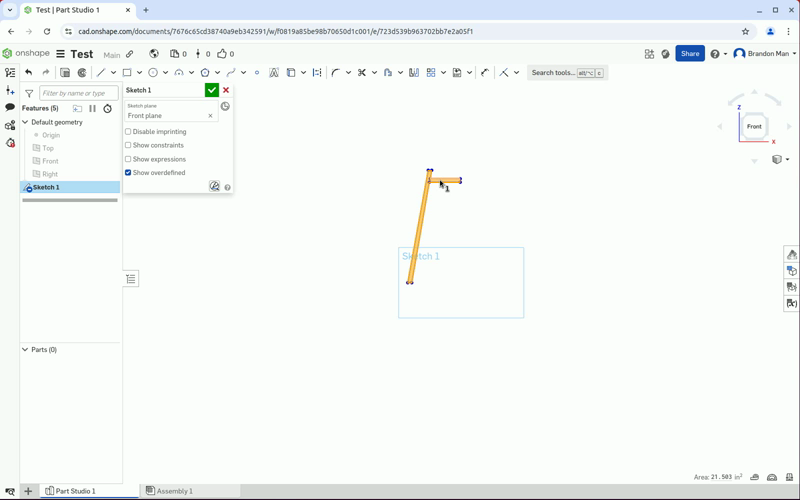
mouse_move(73, 352)
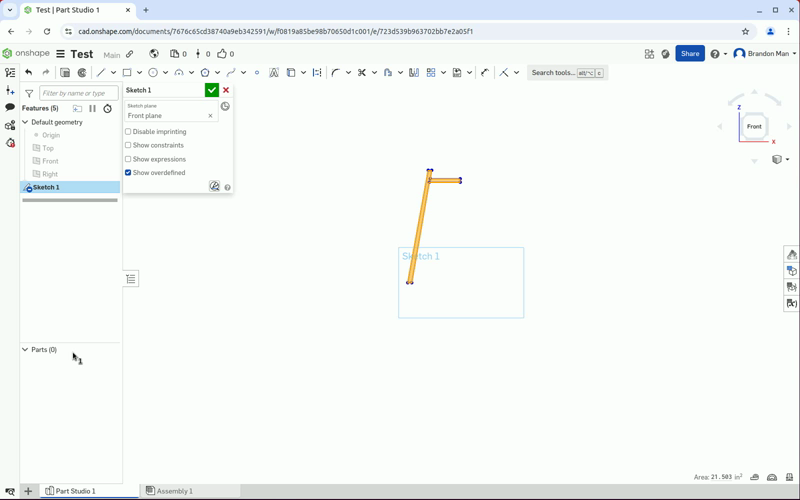
key(shift+y)
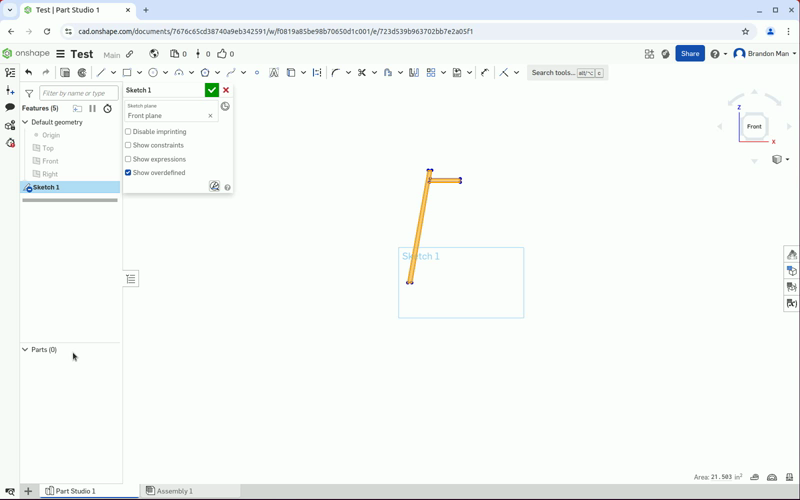
key(shift+e)
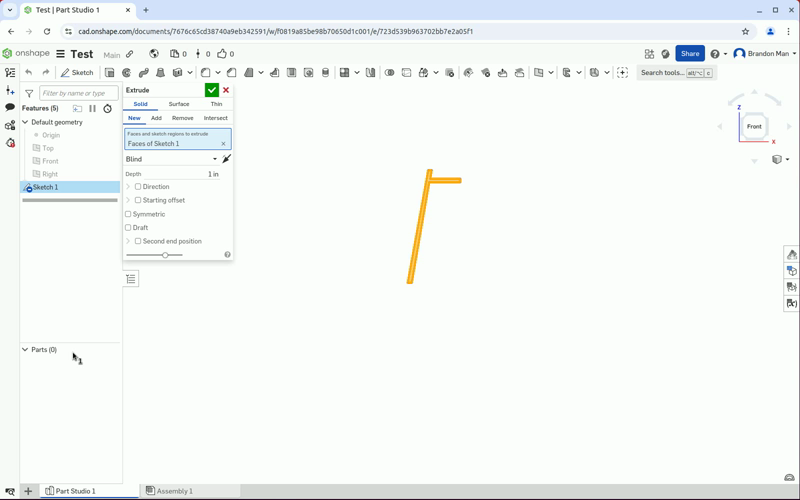
mouse_move(143, 106)
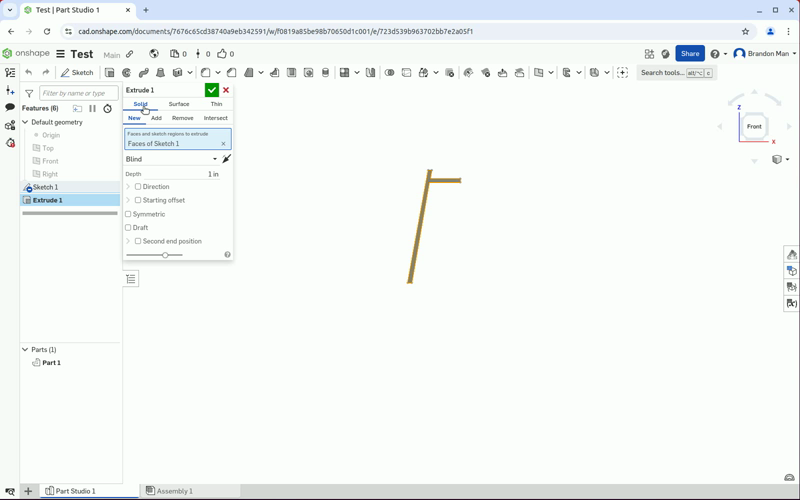
click(143, 106)
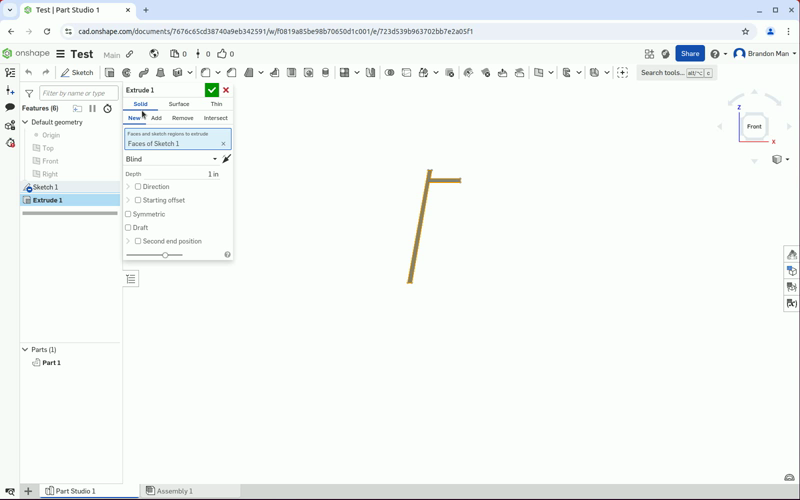
mouse_move(137, 120)
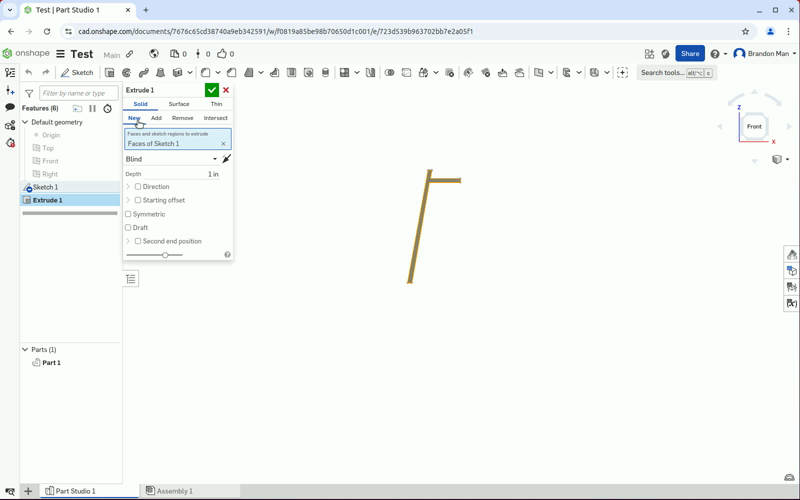
click(137, 120)
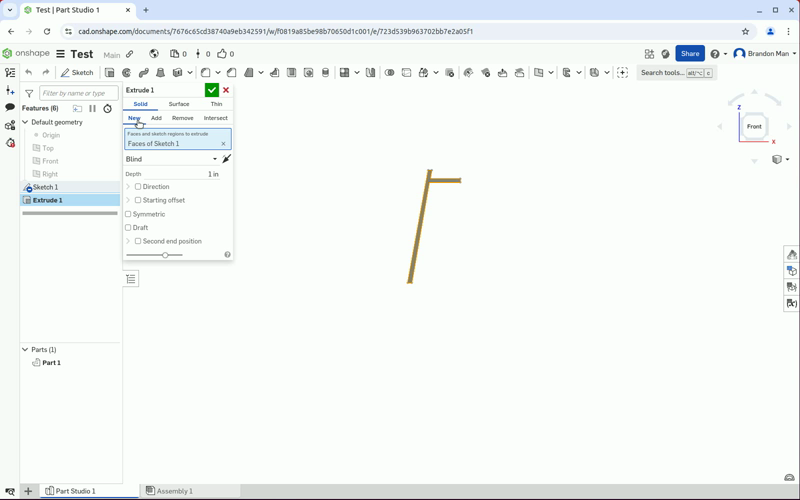
key(tab, 4)
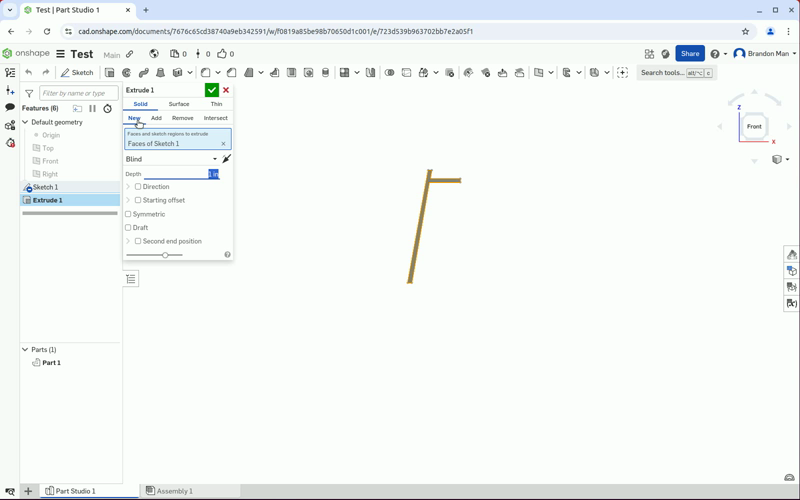
text(1.444)
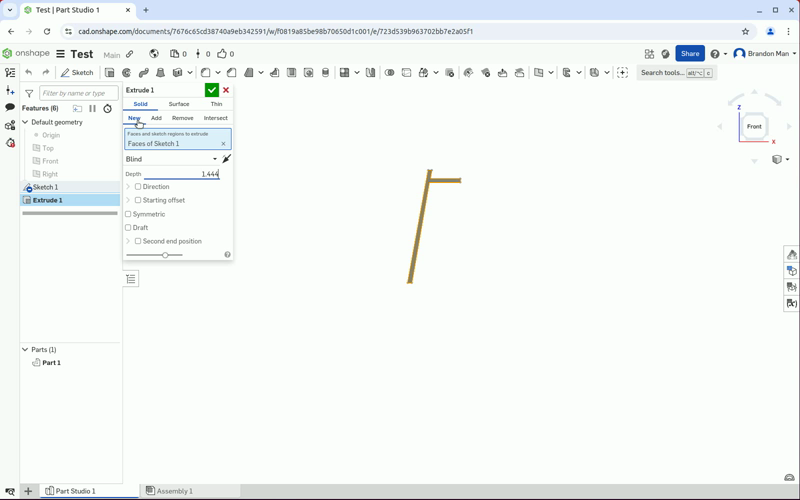
key(tab, 3)
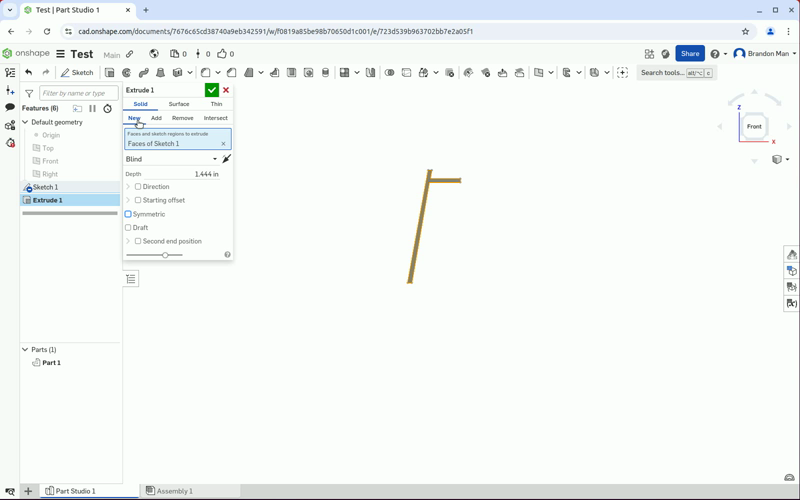
key(space)
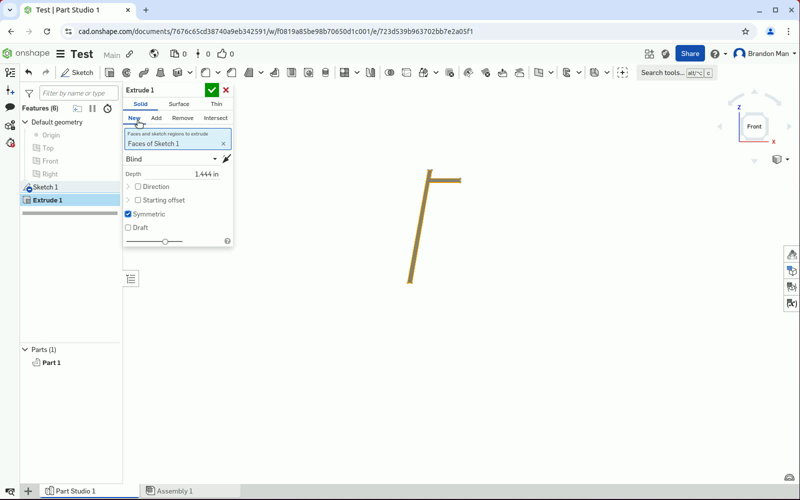
key(enter)
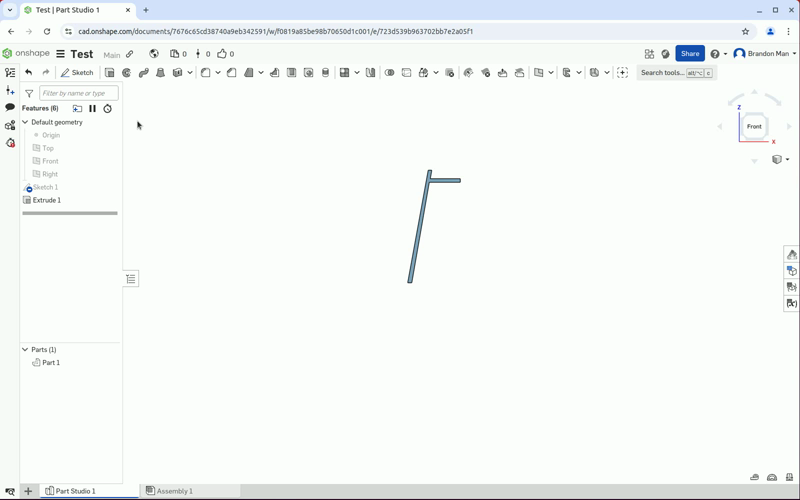
key(shift+h)
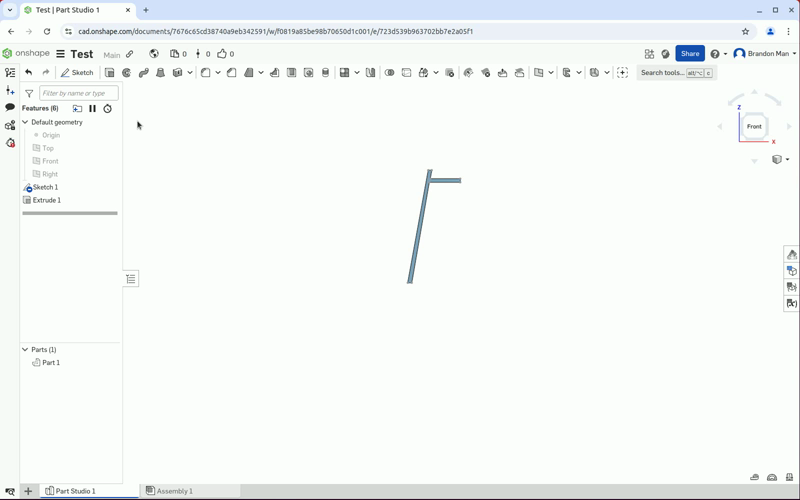
key(shift+h)
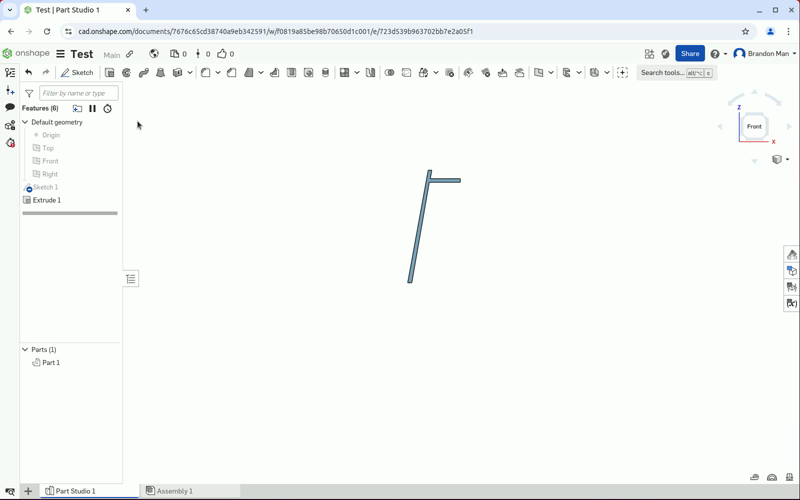
mouse_move(73, 189)
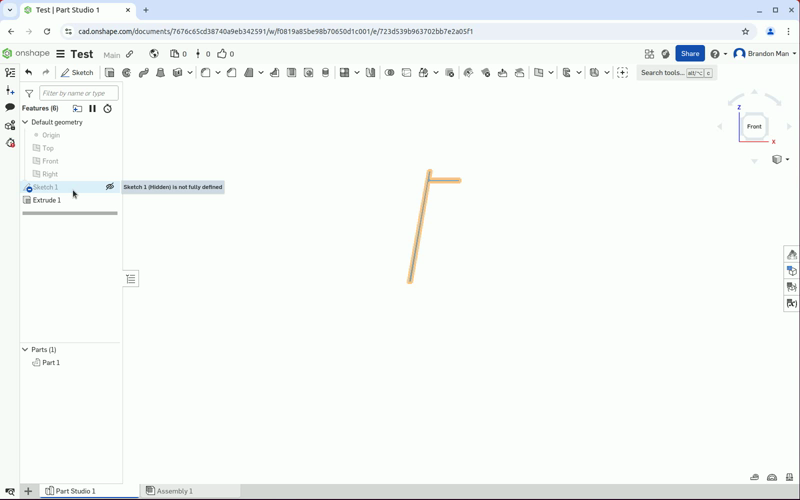
click(73, 189)
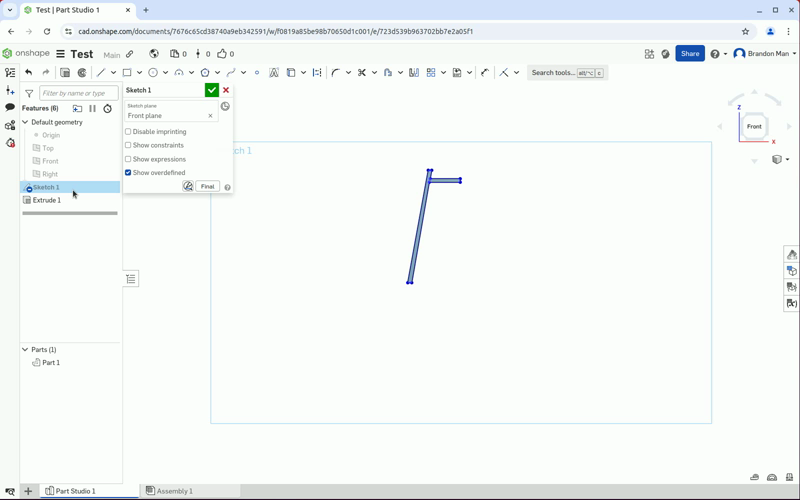
mouse_move(229, 92)
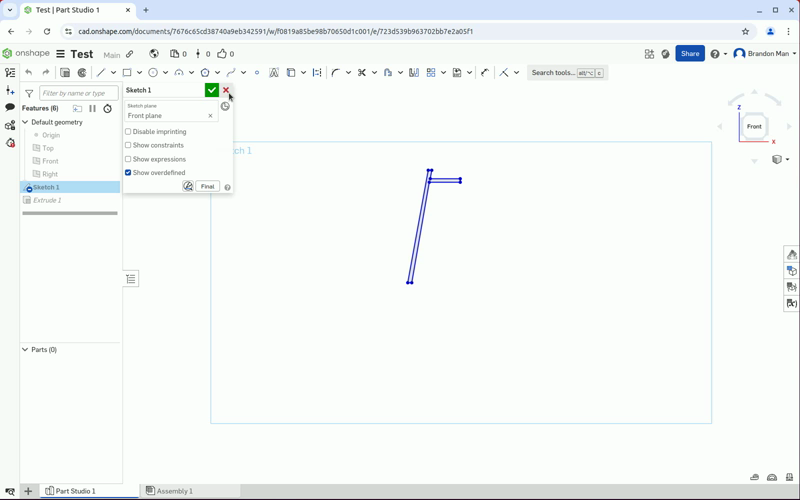
click(229, 92)
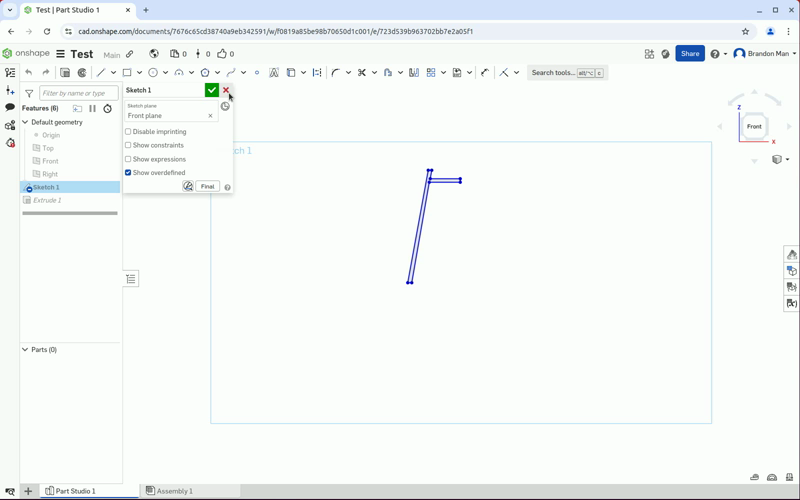
key(shift+s)
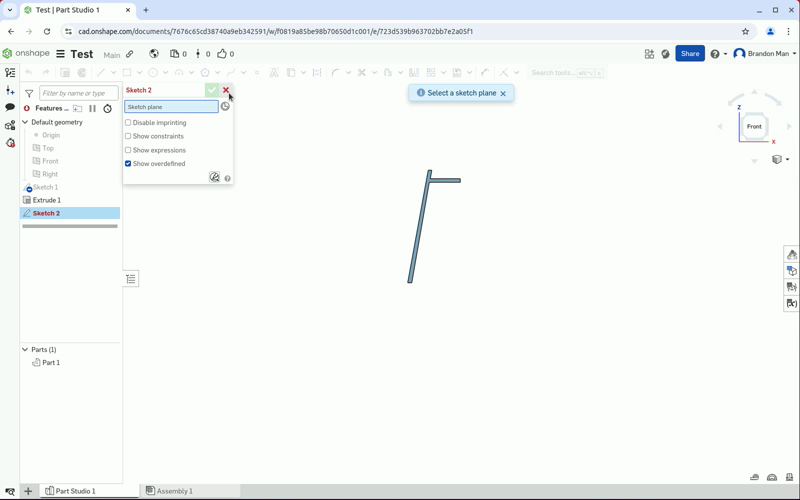
mouse_move(73, 163)
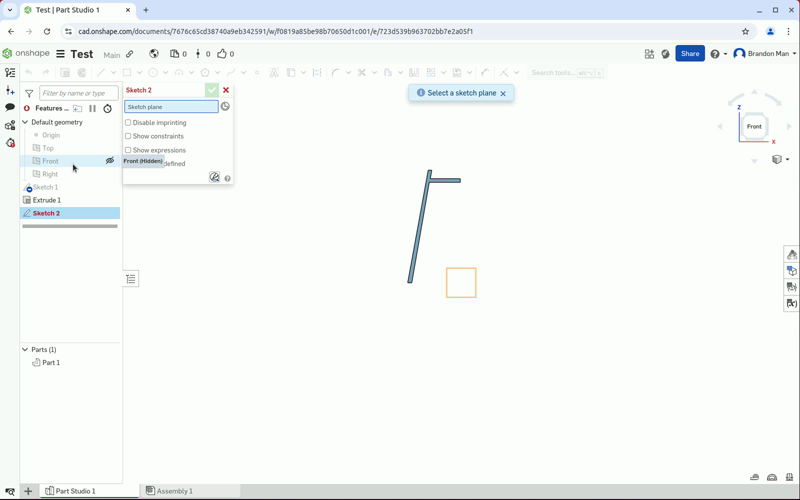
click(73, 163)
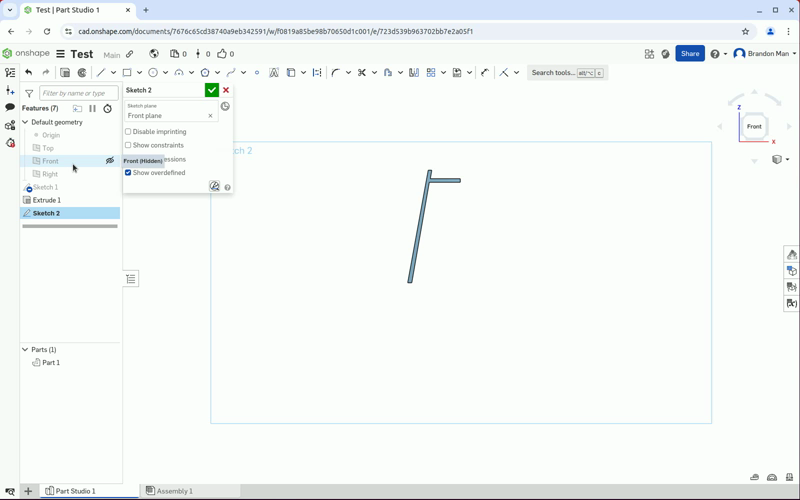
mouse_move(73, 352)
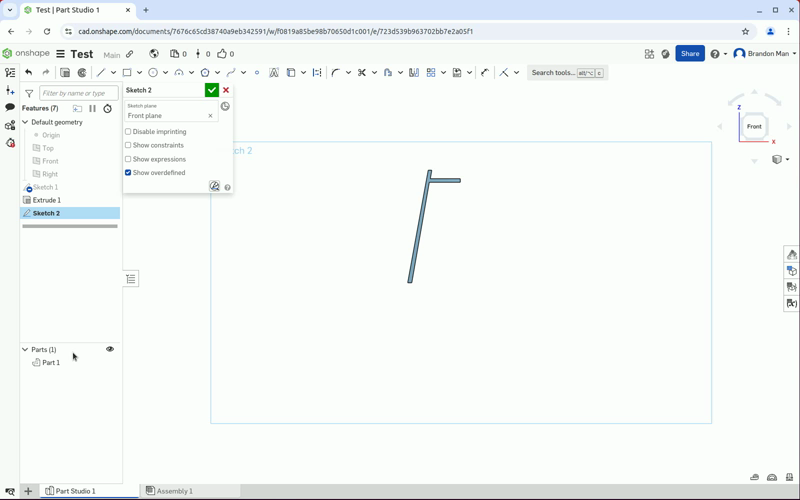
key(y)
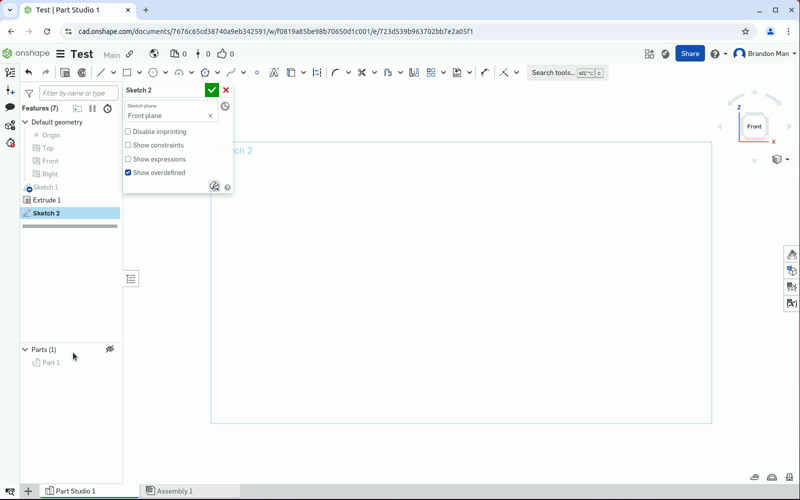
key(l)
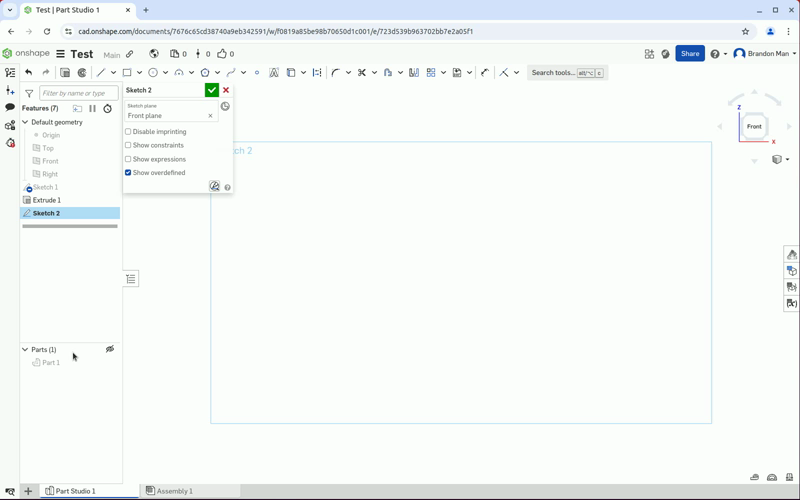
key_down(shift)
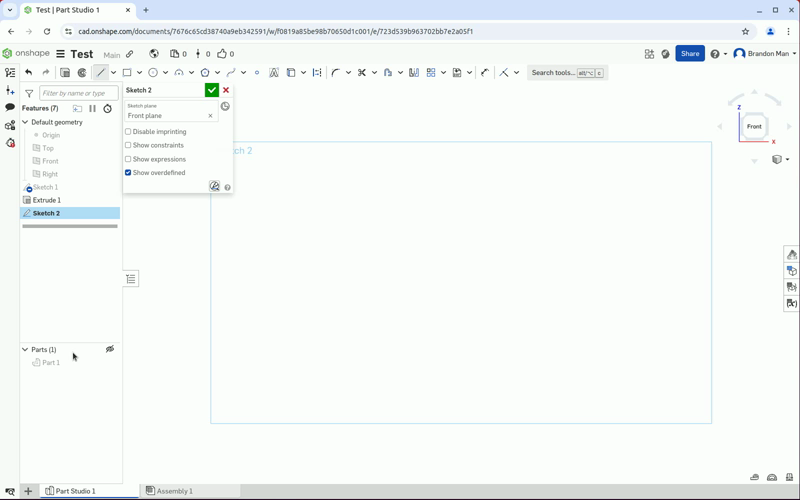
mouse_move(460, 182)
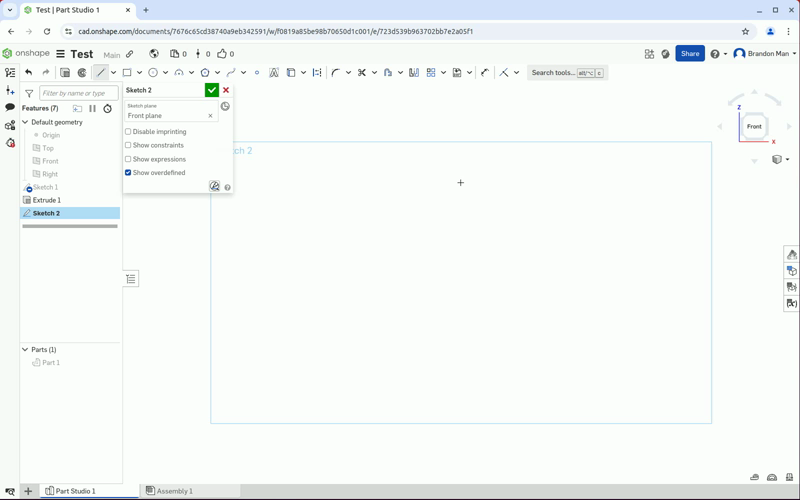
click(460, 182)
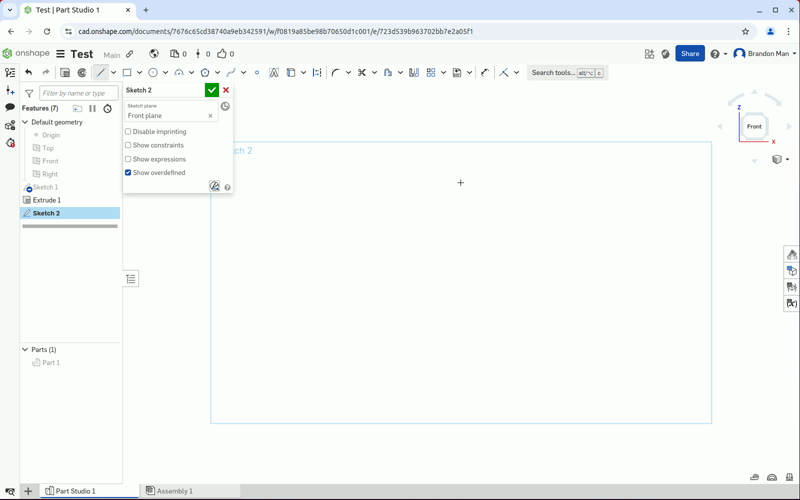
key_up(shift)
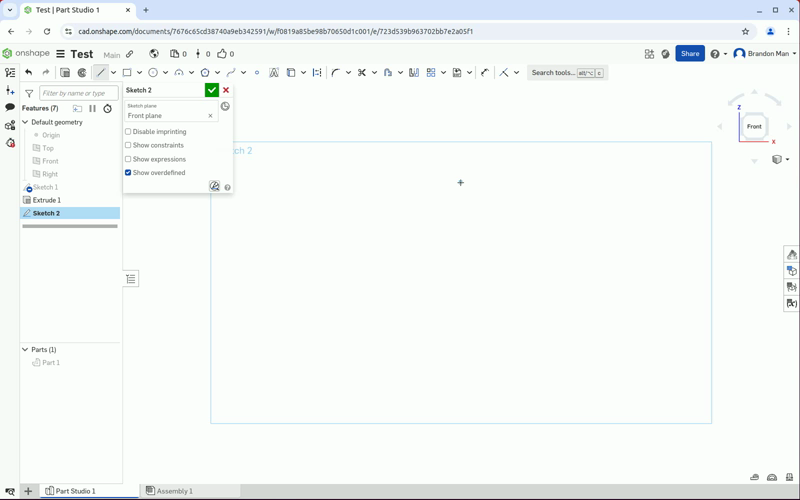
key_down(shift)
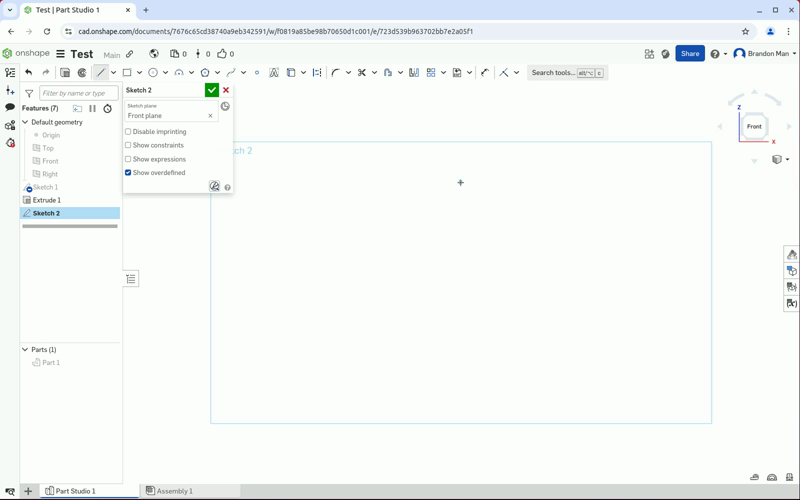
mouse_move(490, 182)
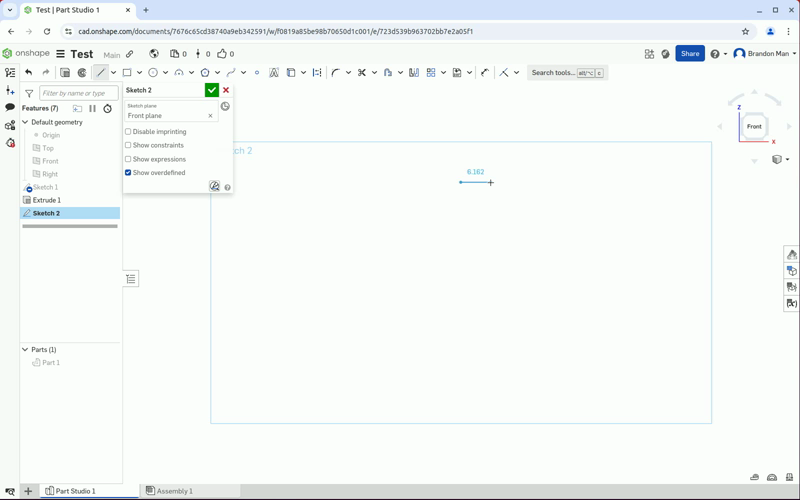
mouse_move(491, 182)
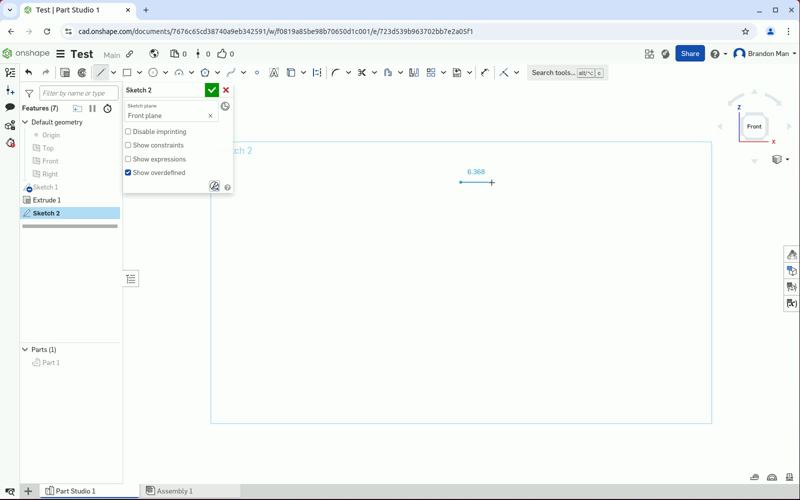
click(491, 182)
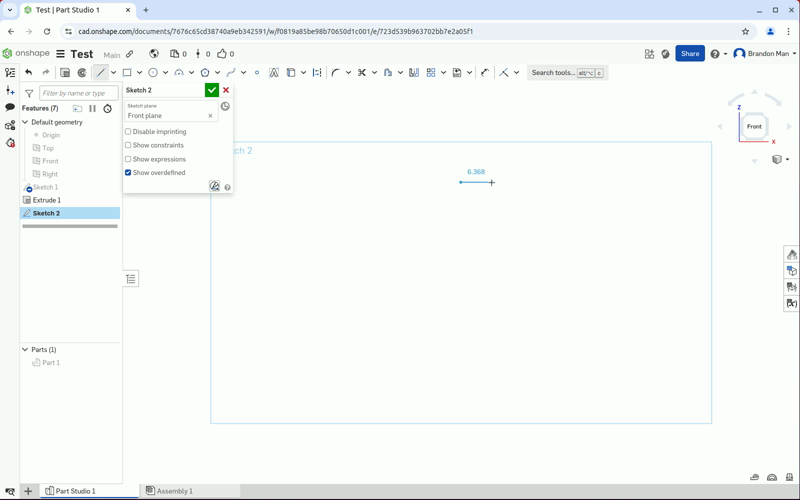
key_up(shift)
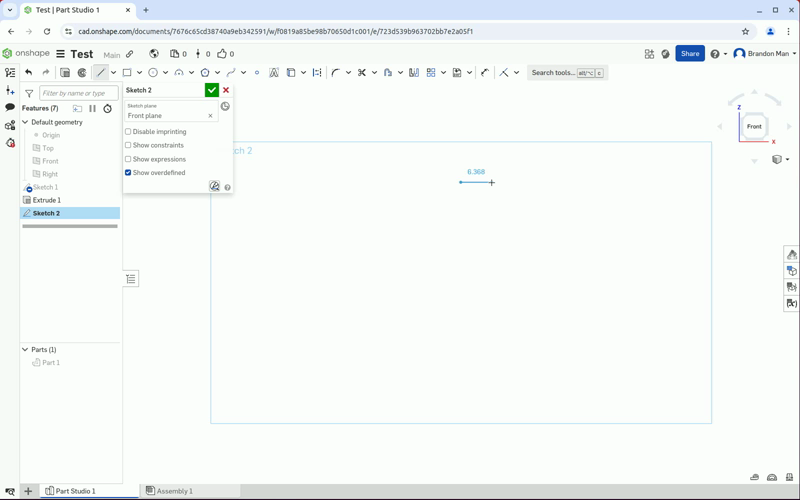
key_down(shift)
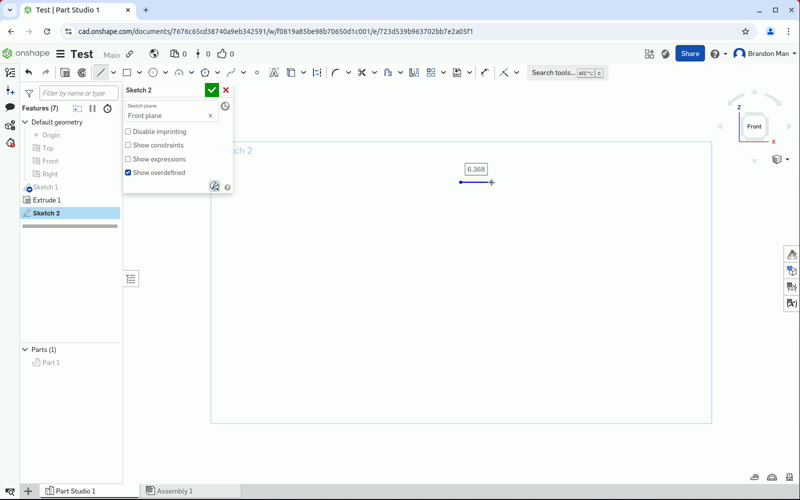
mouse_move(509, 282)
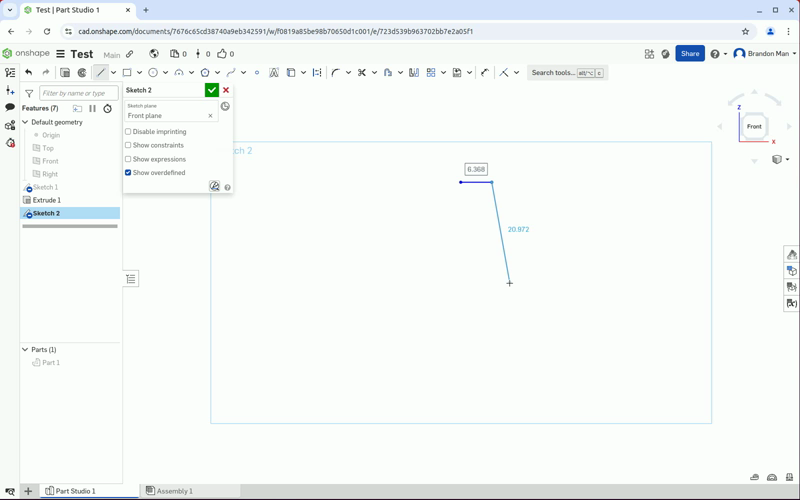
click(509, 282)
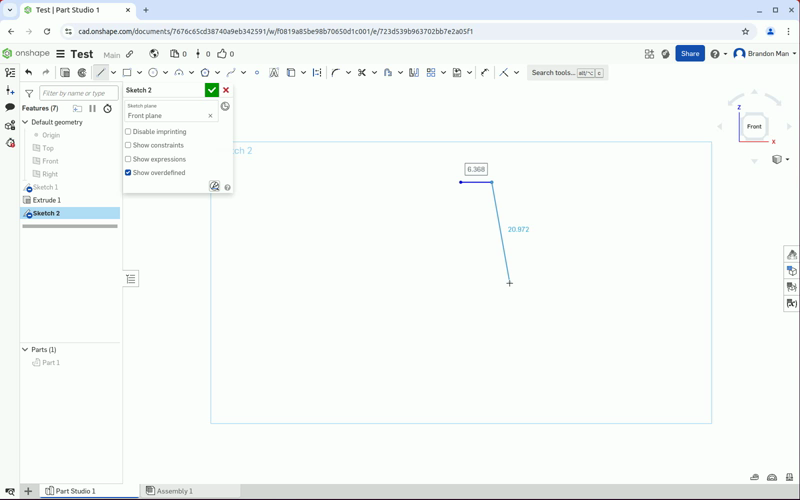
key_up(shift)
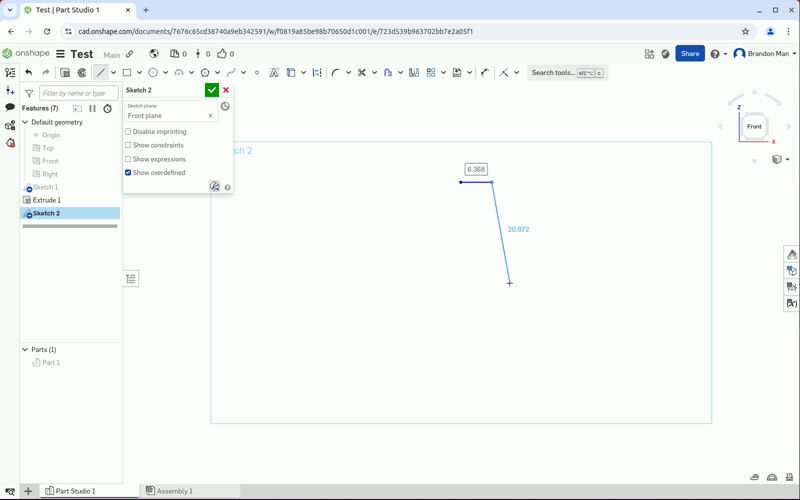
key_down(shift)
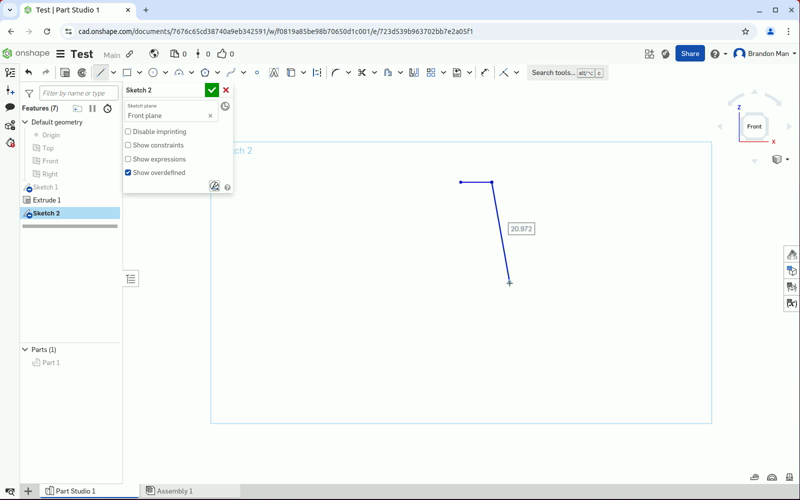
mouse_move(539, 282)
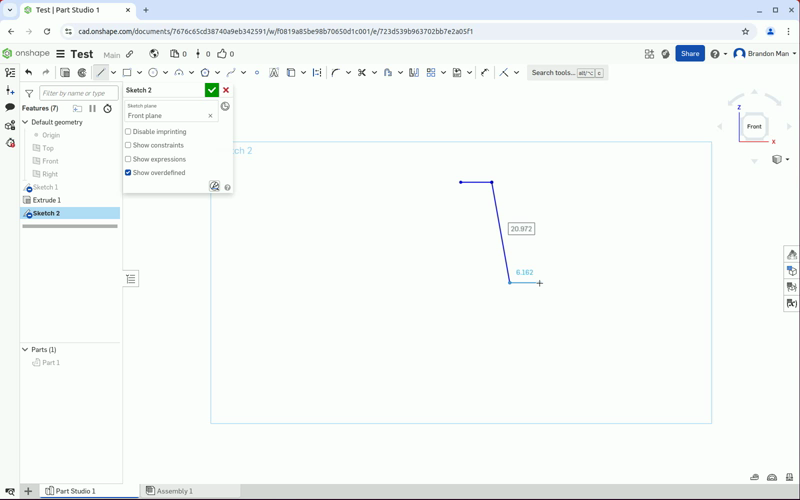
mouse_move(512, 282)
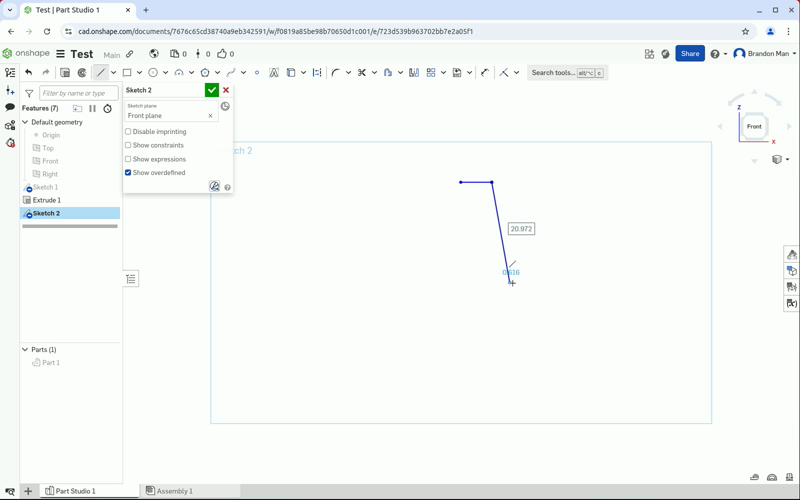
scroll(6)
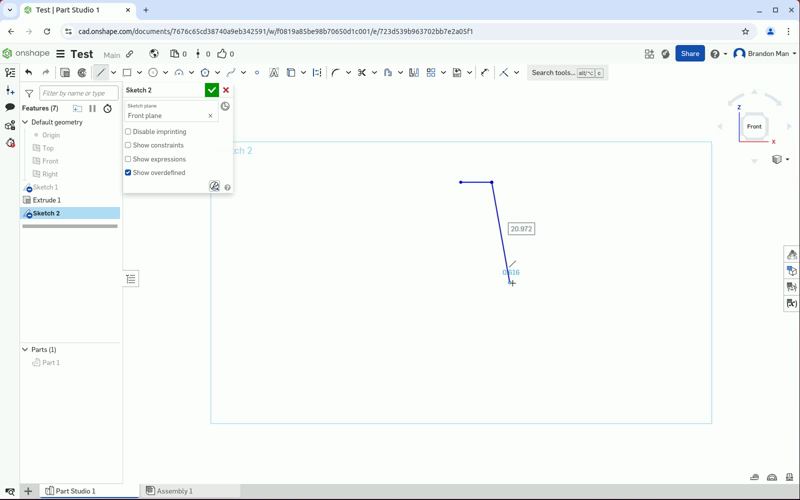
scroll(6)
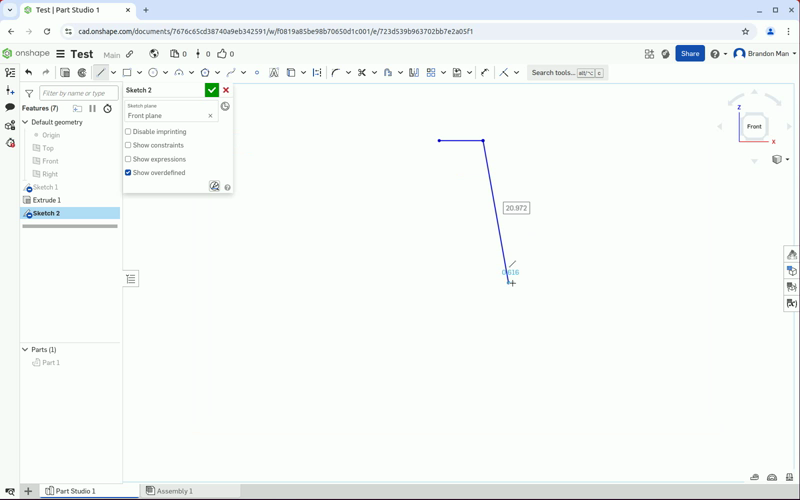
scroll(6)
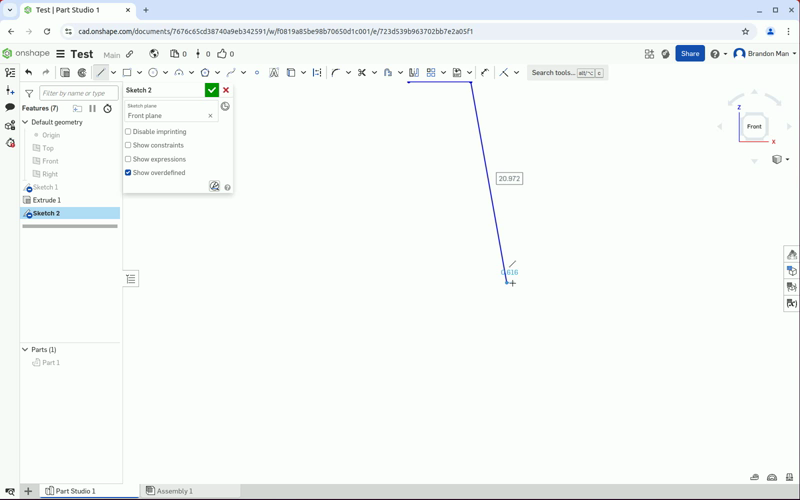
scroll(6)
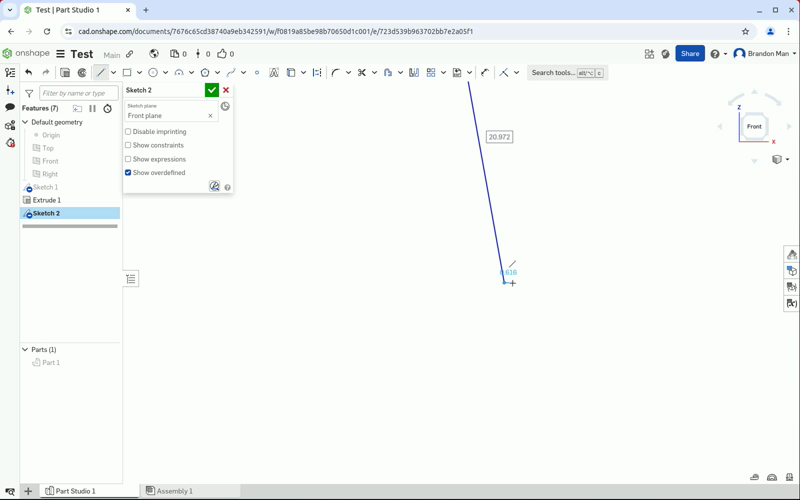
scroll(6)
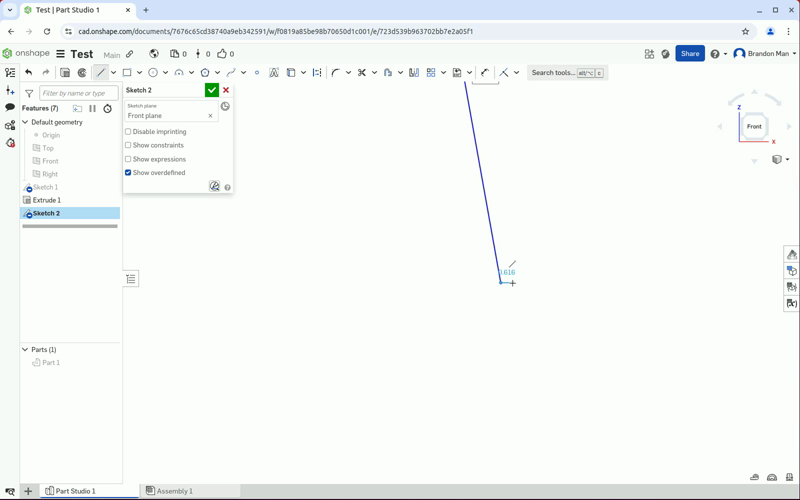
scroll(6)
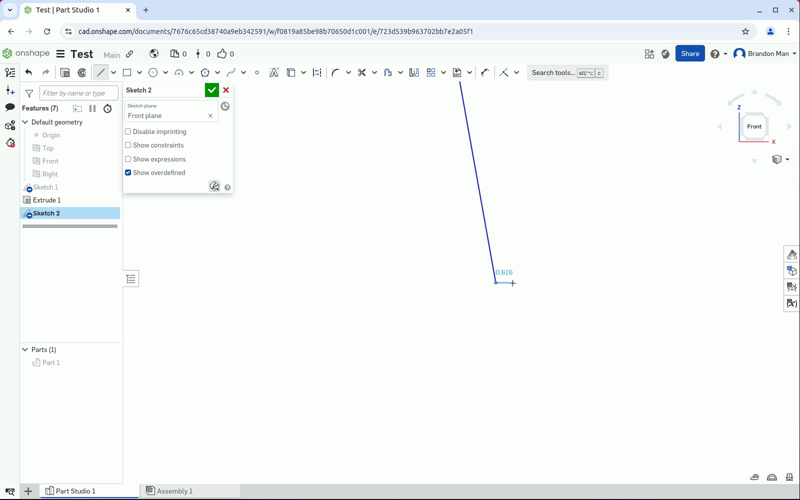
scroll(6)
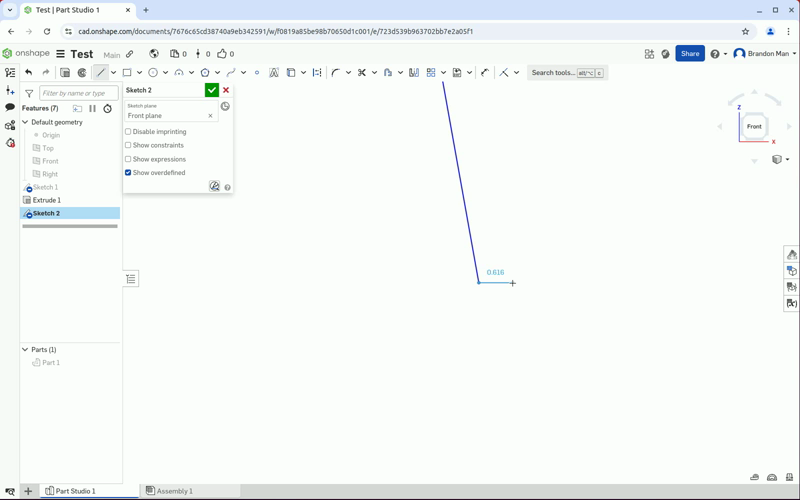
click(512, 282)
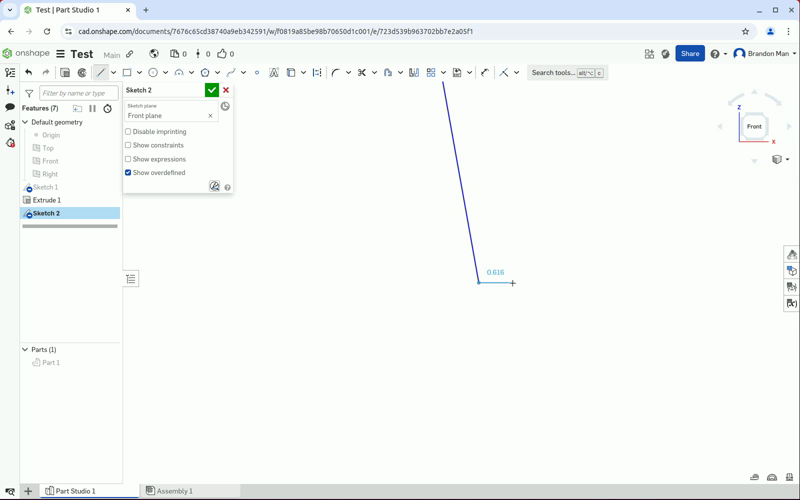
scroll(-6)
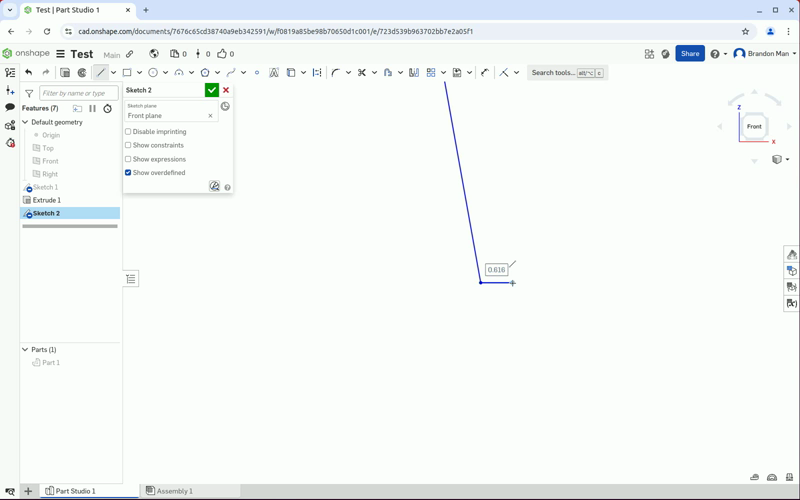
scroll(-6)
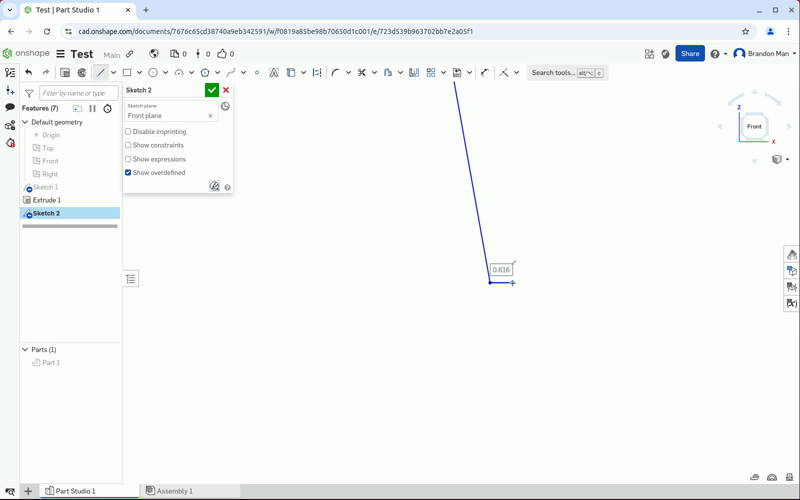
scroll(-6)
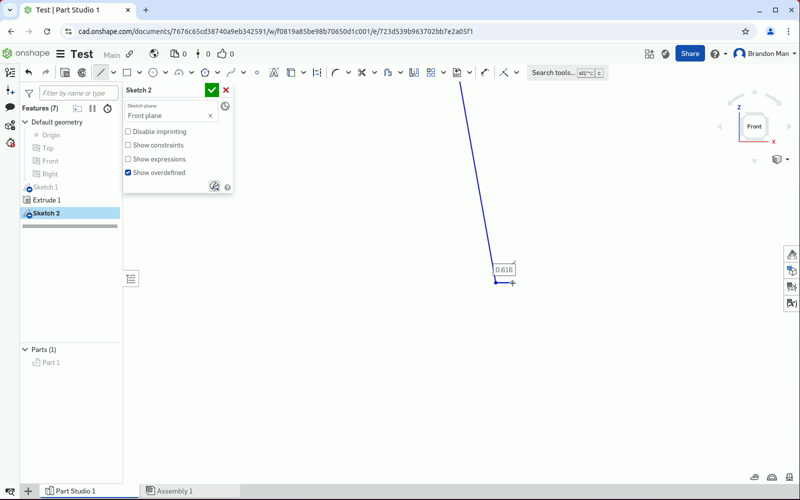
scroll(-6)
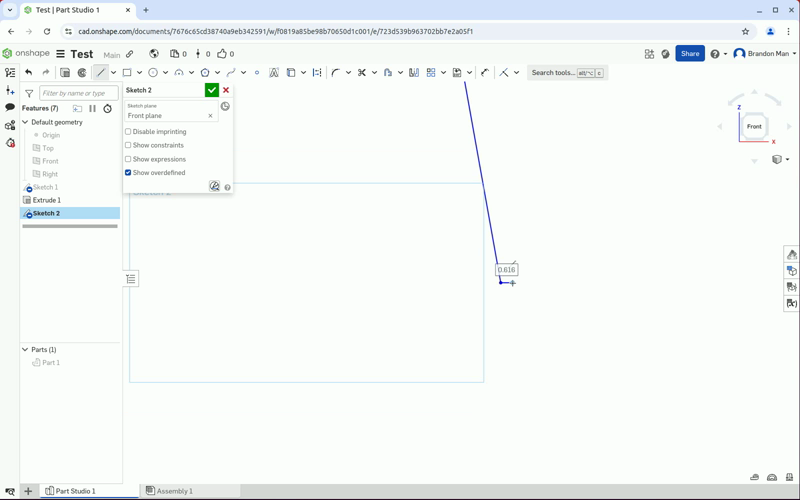
scroll(-6)
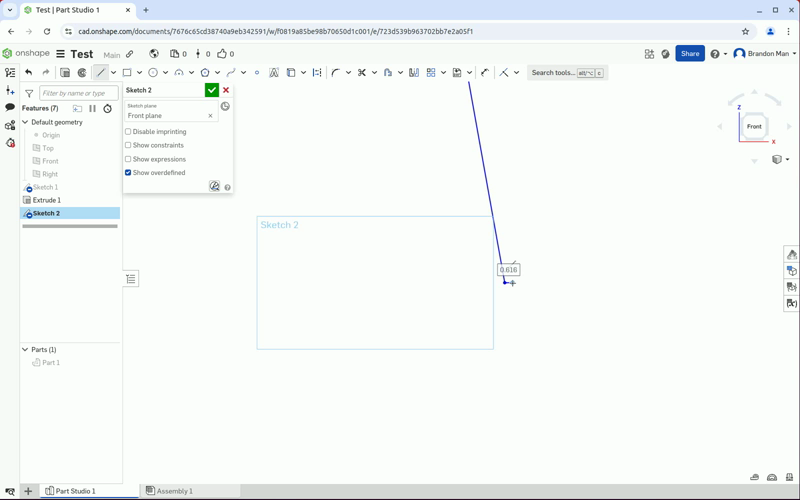
scroll(-6)
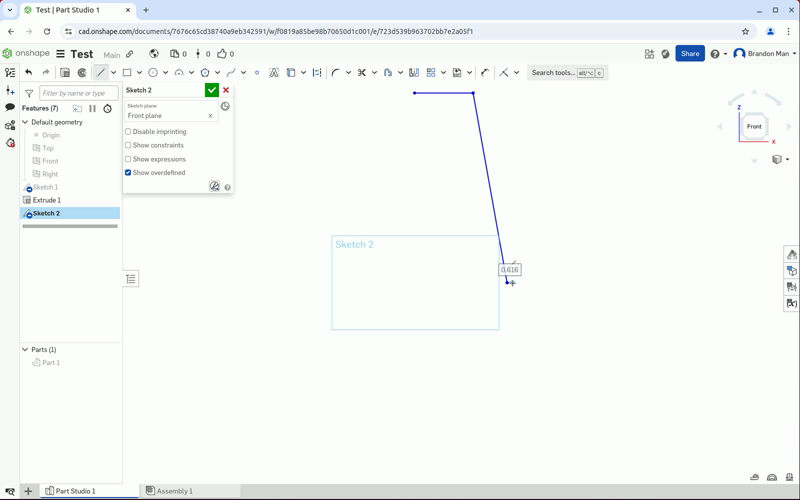
scroll(-6)
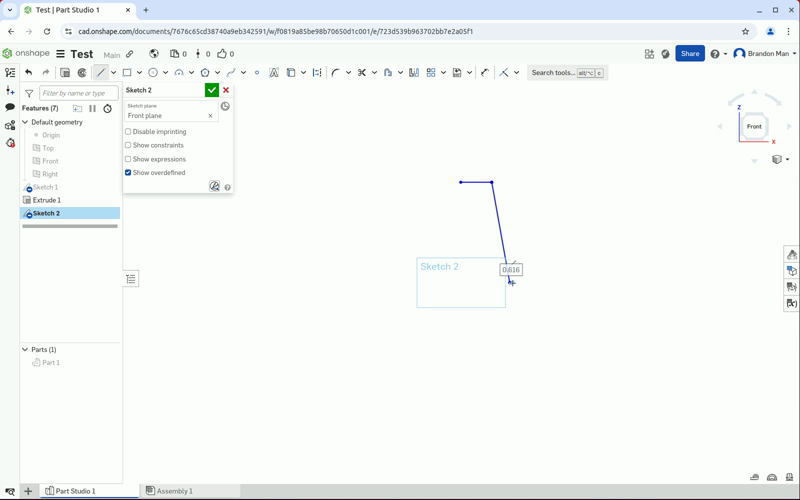
key_up(shift)
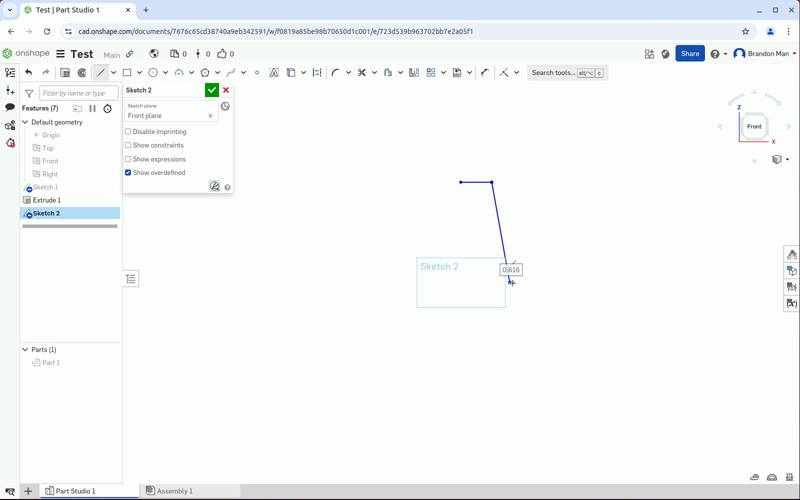
key_down(shift)
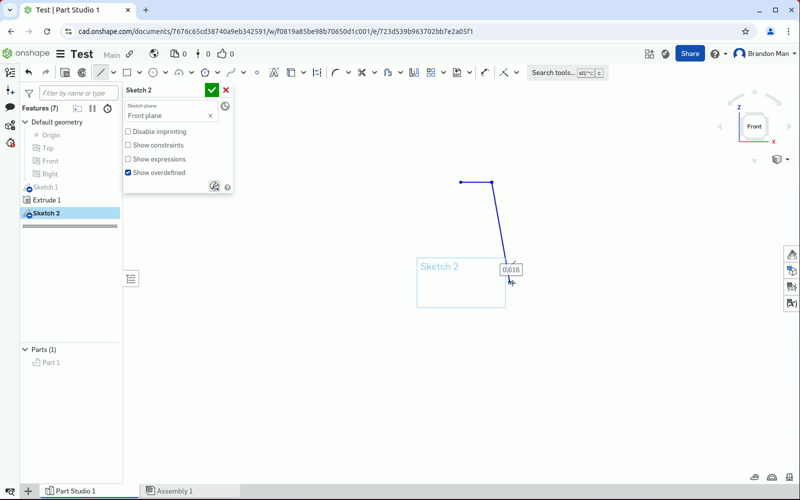
mouse_move(493, 170)
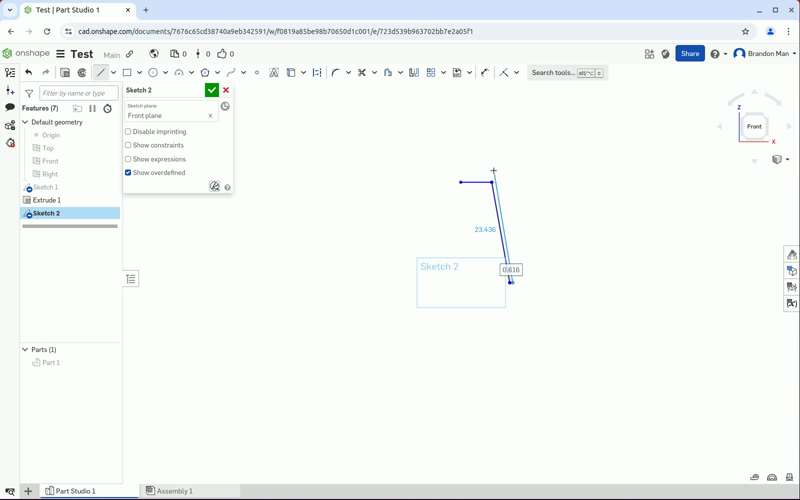
click(493, 170)
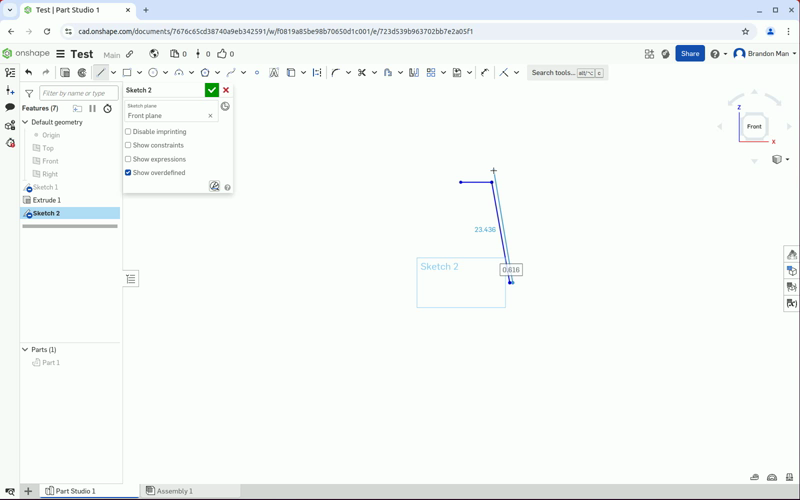
key_up(shift)
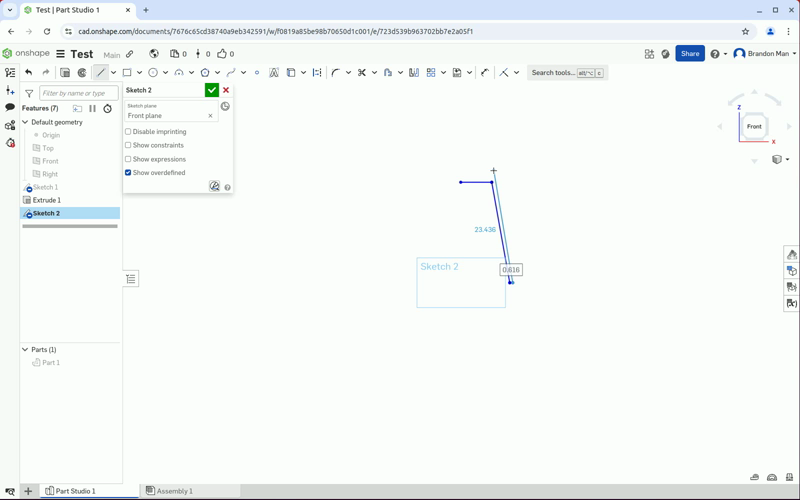
key_down(shift)
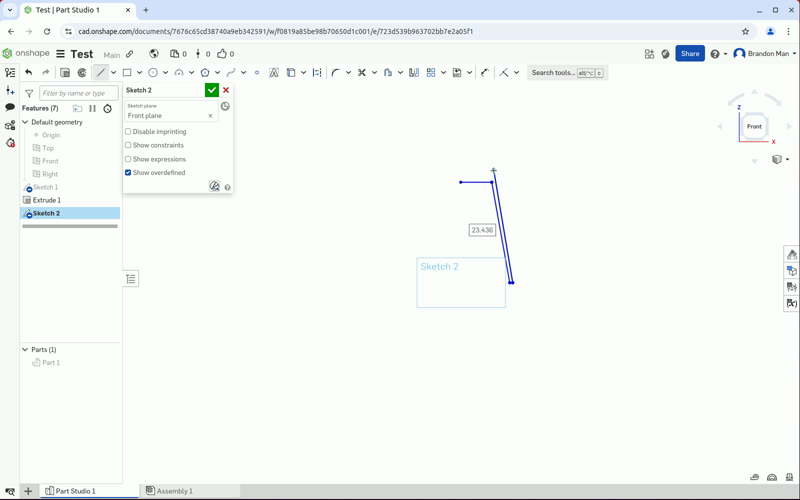
mouse_move(523, 170)
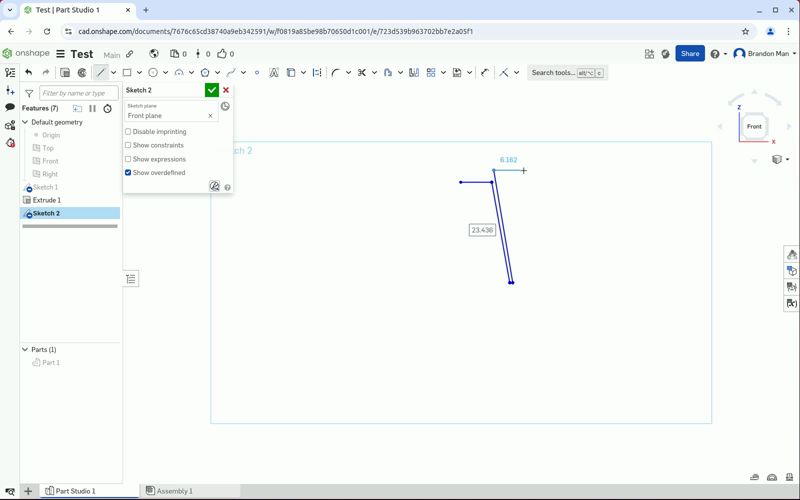
mouse_move(489, 170)
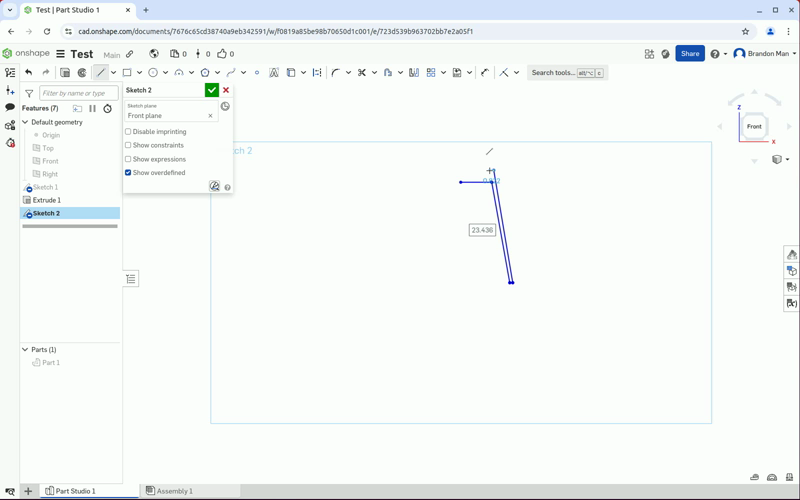
scroll(6)
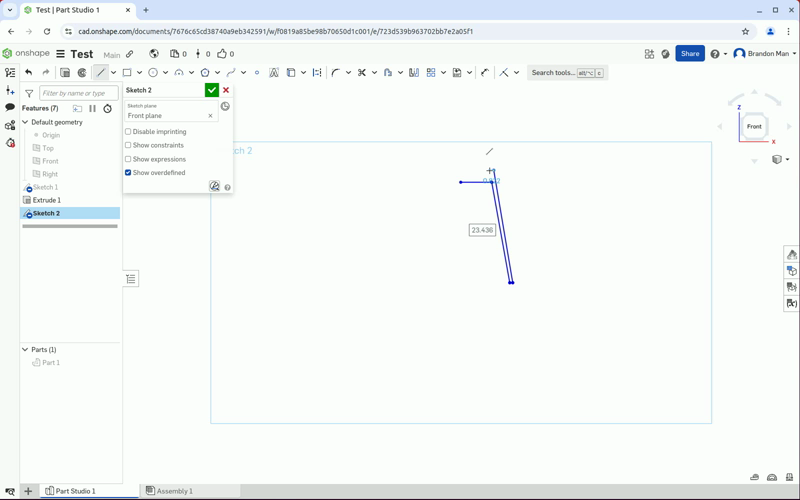
scroll(6)
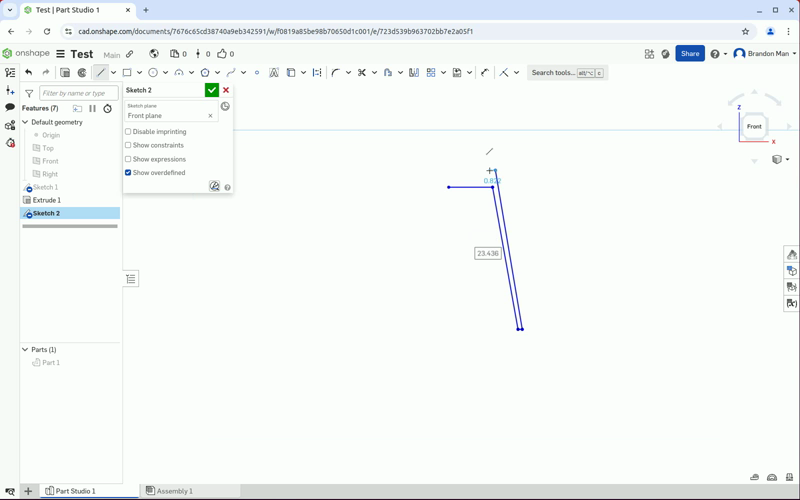
scroll(6)
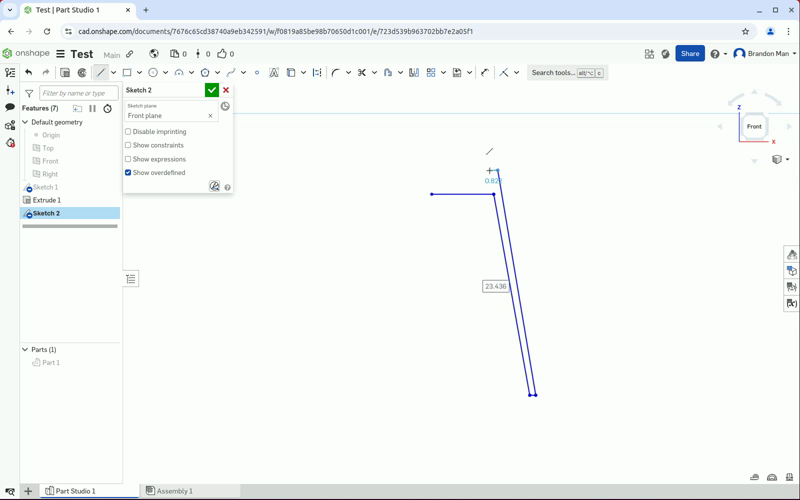
scroll(6)
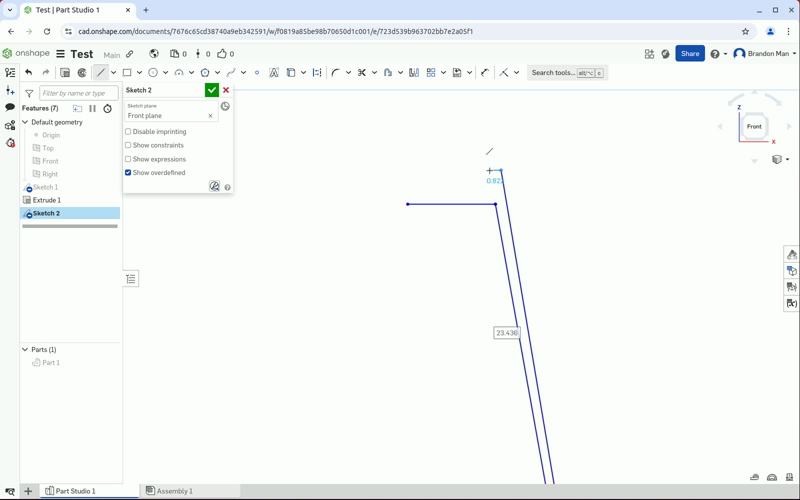
scroll(6)
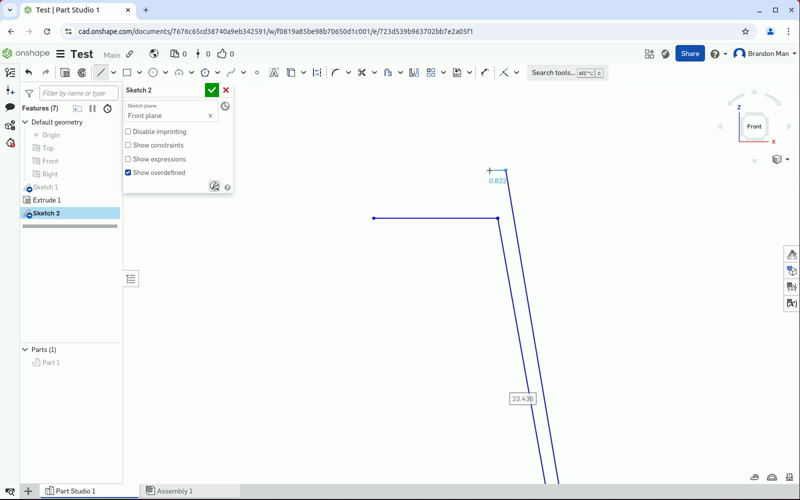
scroll(6)
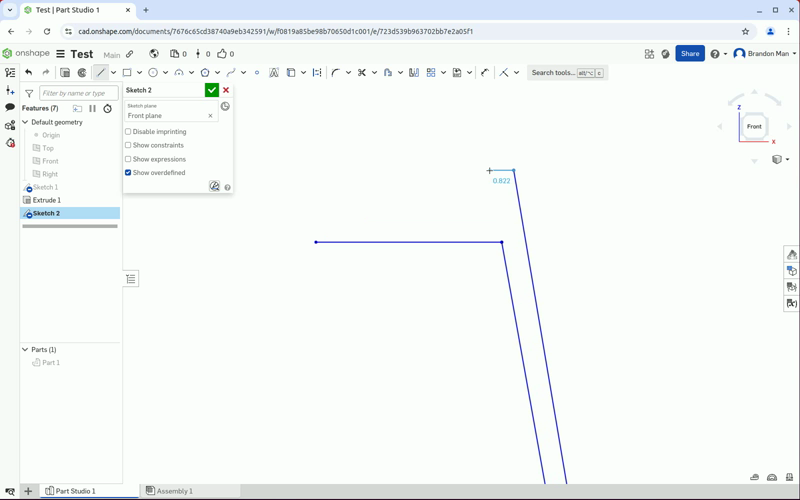
scroll(6)
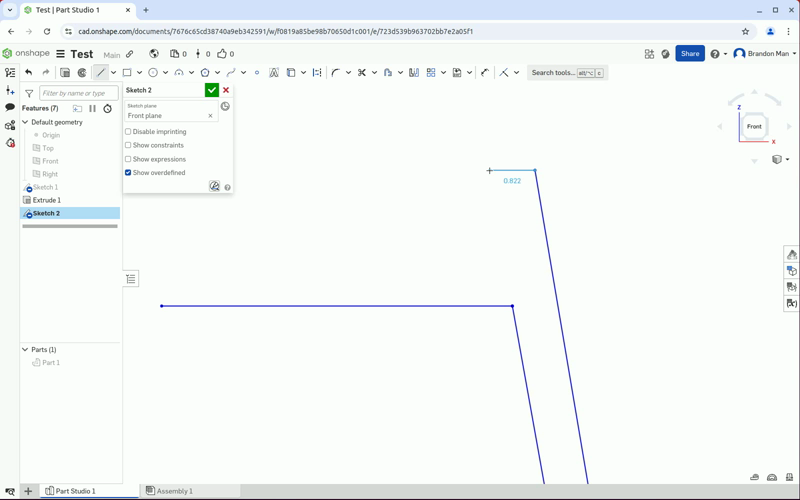
click(489, 170)
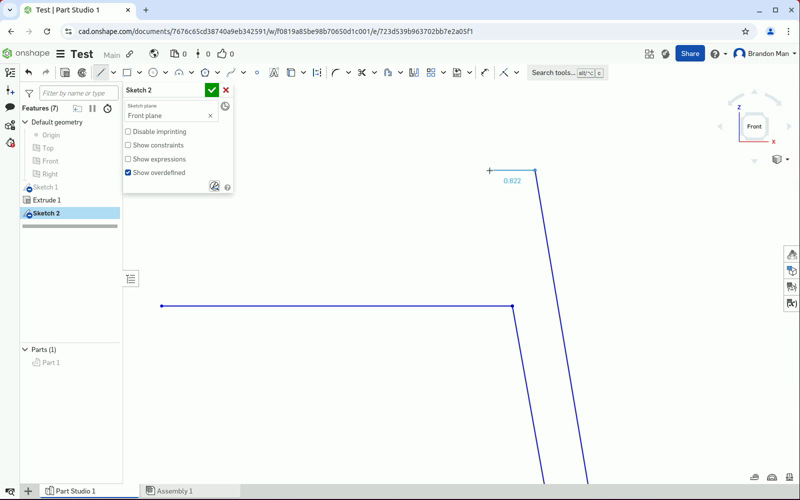
scroll(-6)
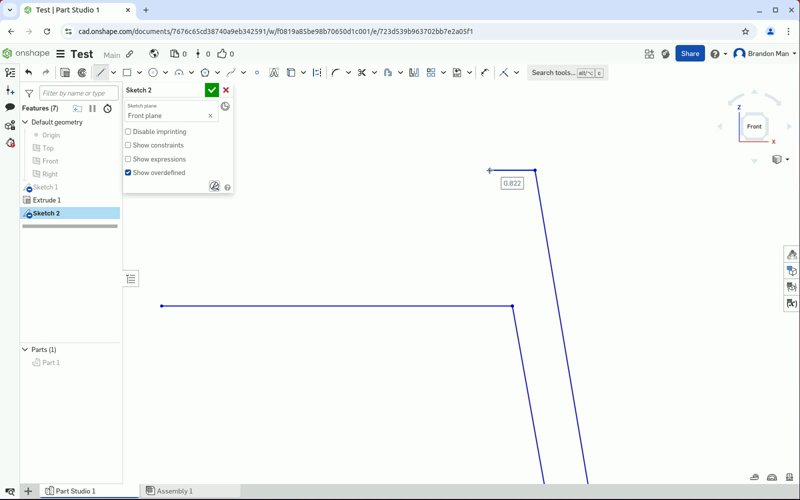
scroll(-6)
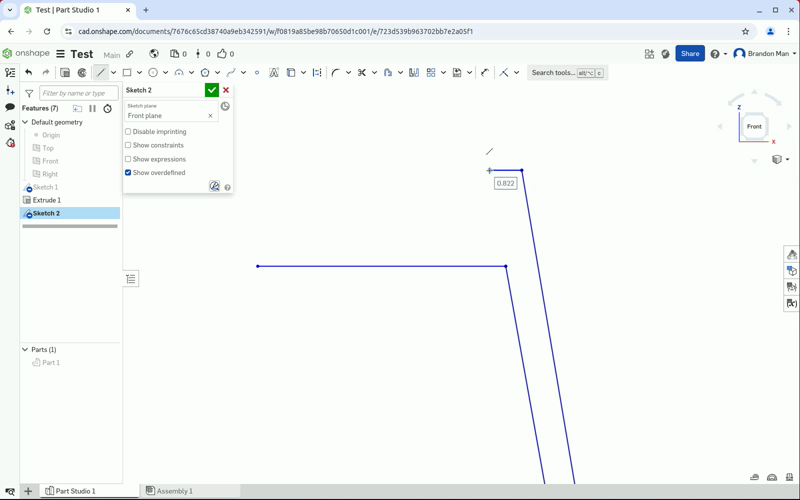
scroll(-6)
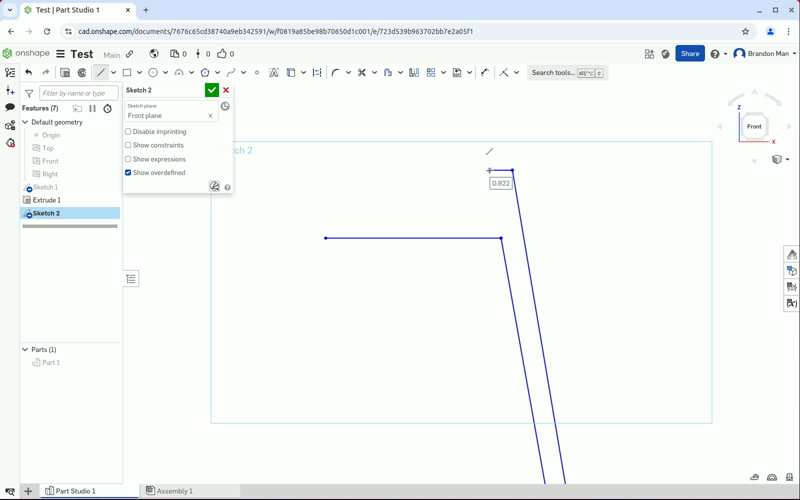
scroll(-6)
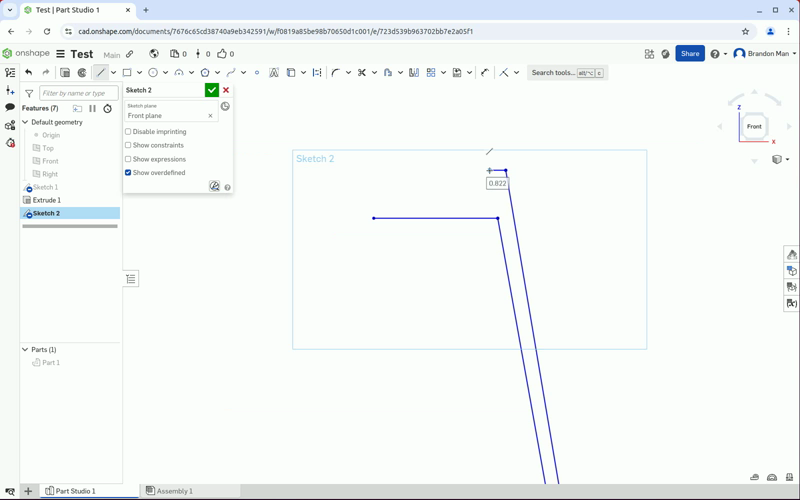
scroll(-6)
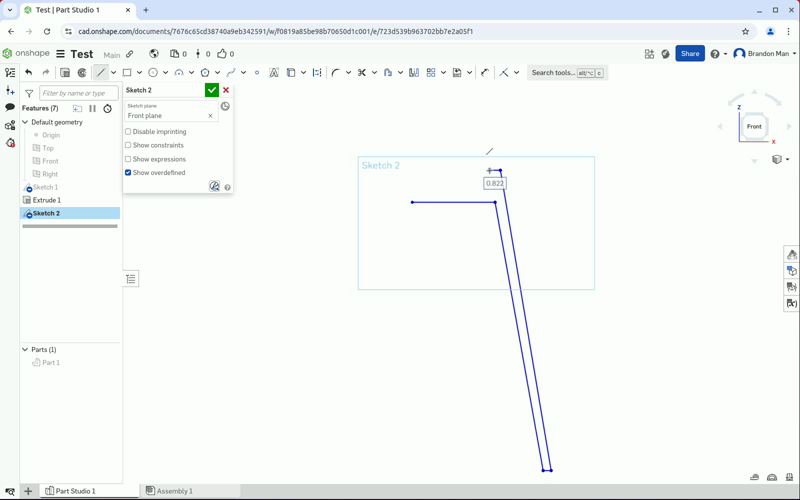
scroll(-6)
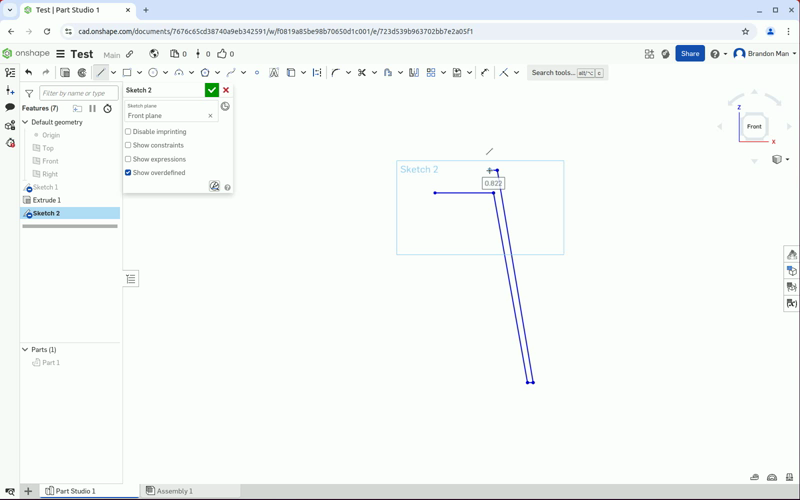
scroll(-6)
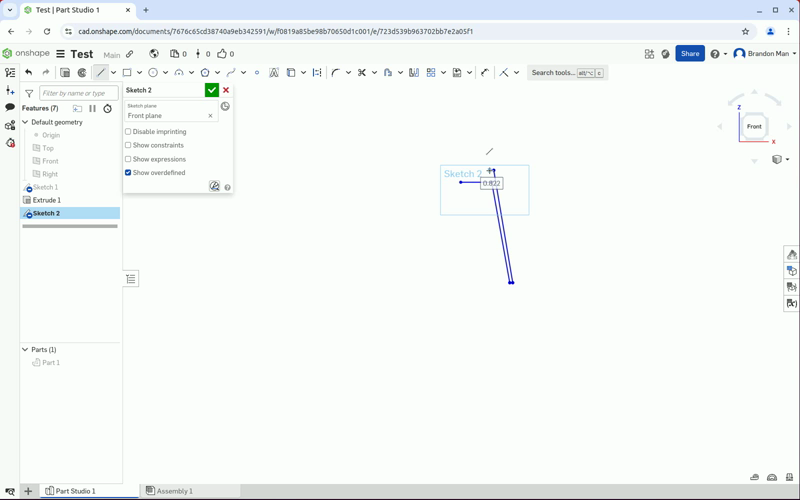
key_up(shift)
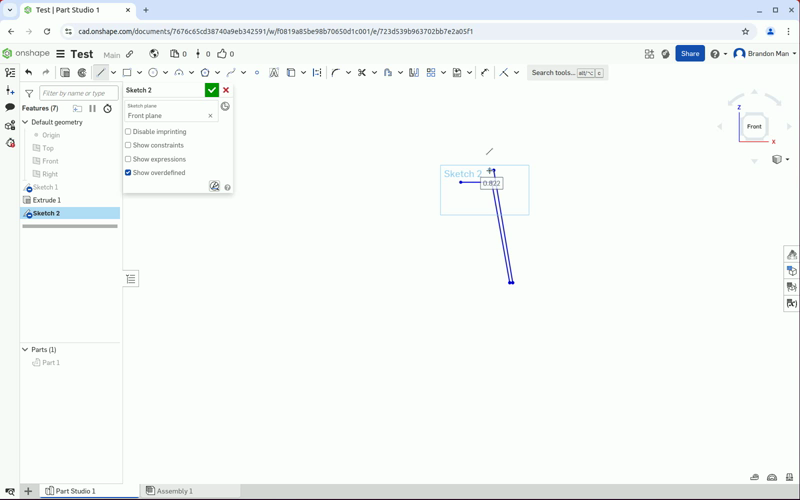
key_down(shift)
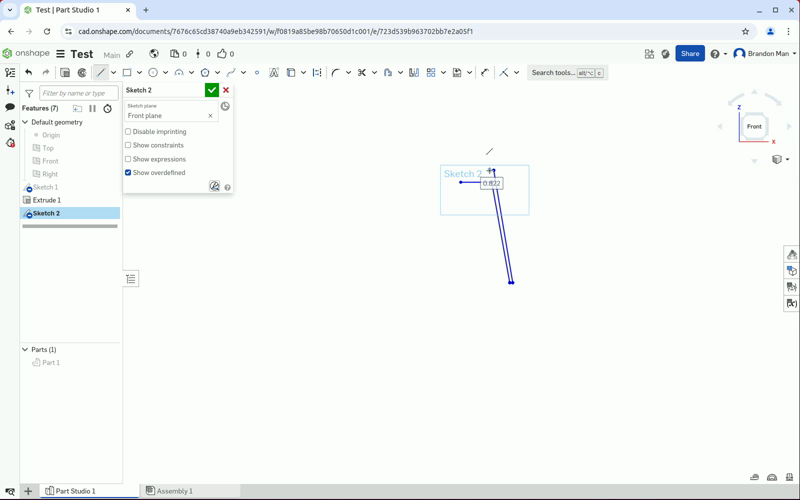
mouse_move(519, 170)
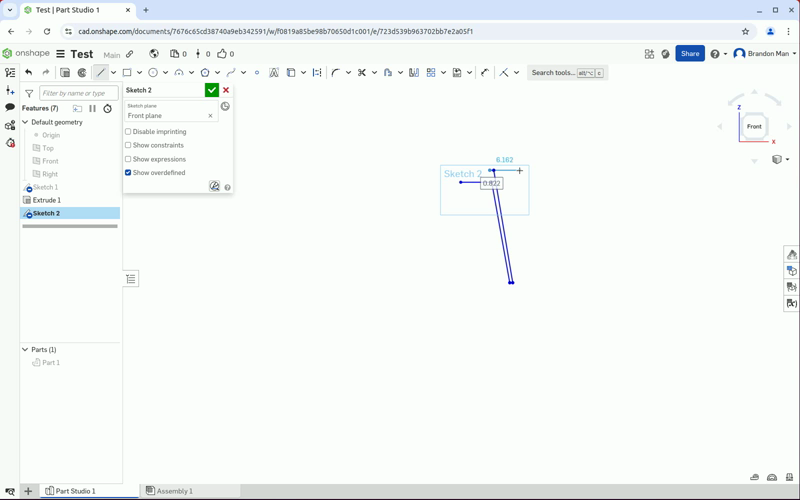
mouse_move(490, 177)
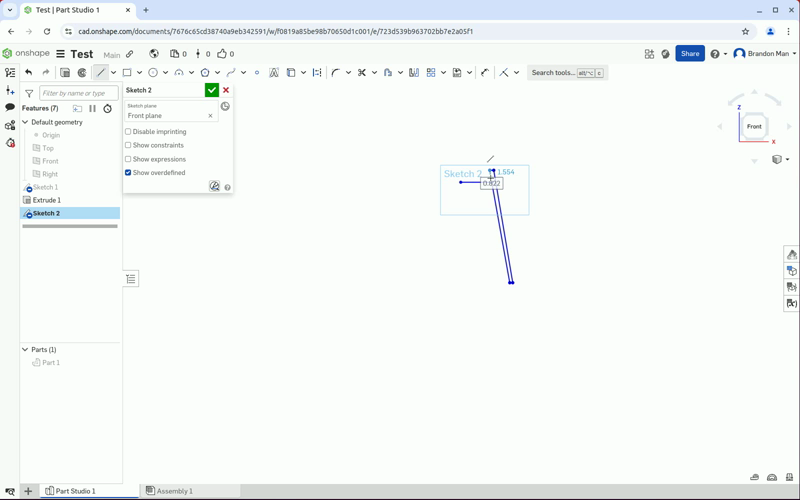
scroll(6)
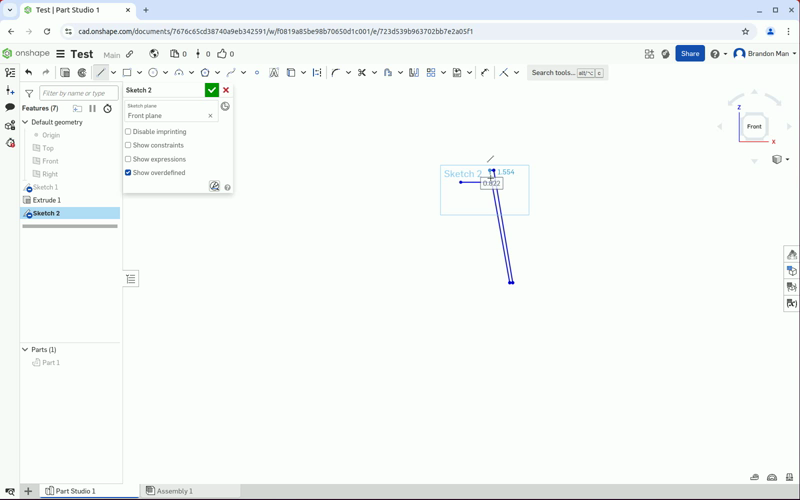
scroll(6)
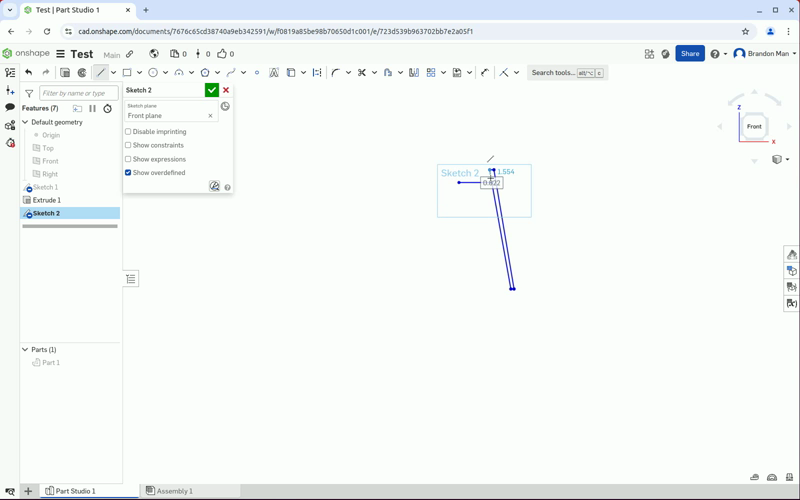
scroll(6)
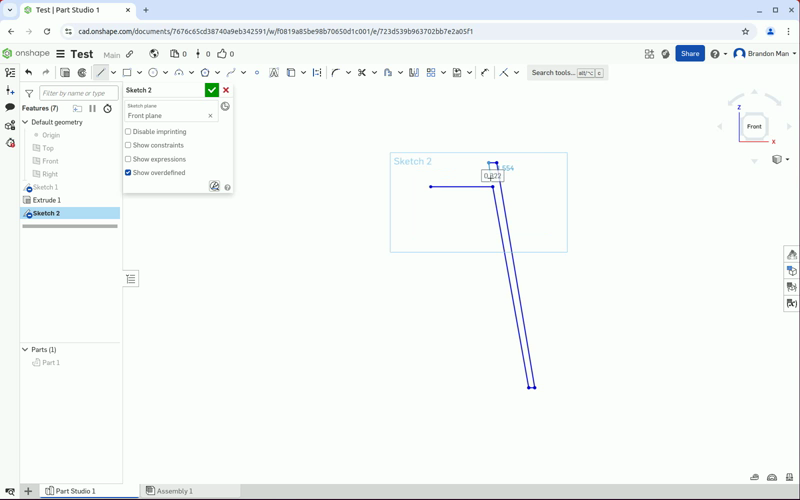
scroll(6)
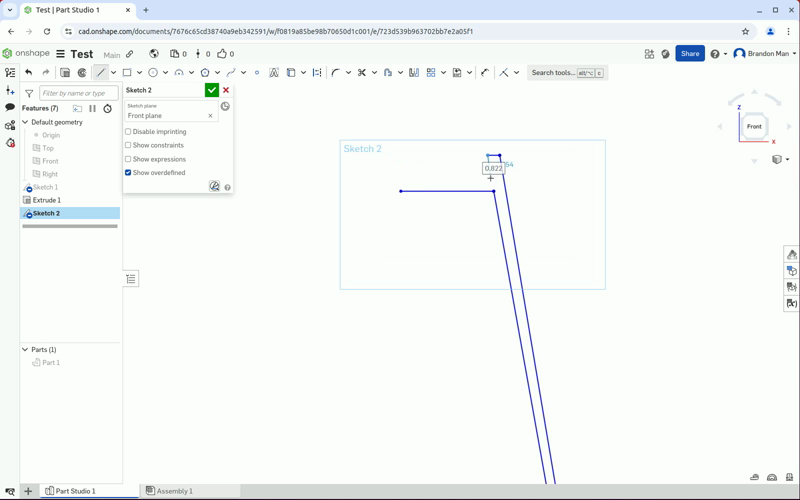
scroll(6)
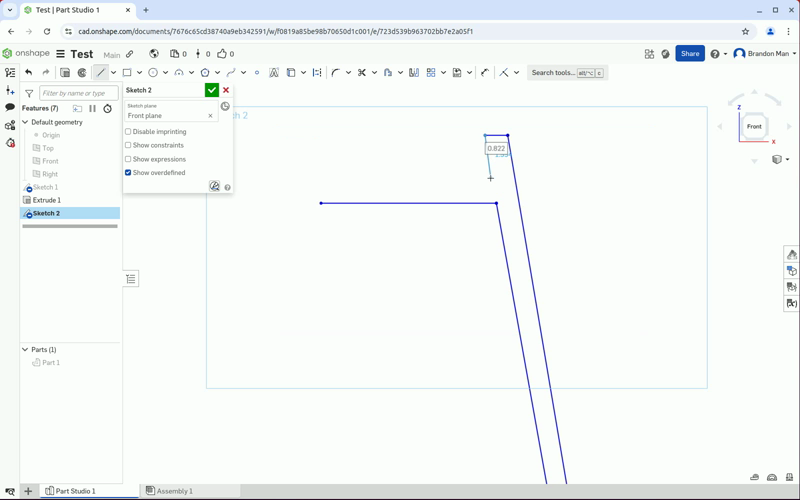
scroll(6)
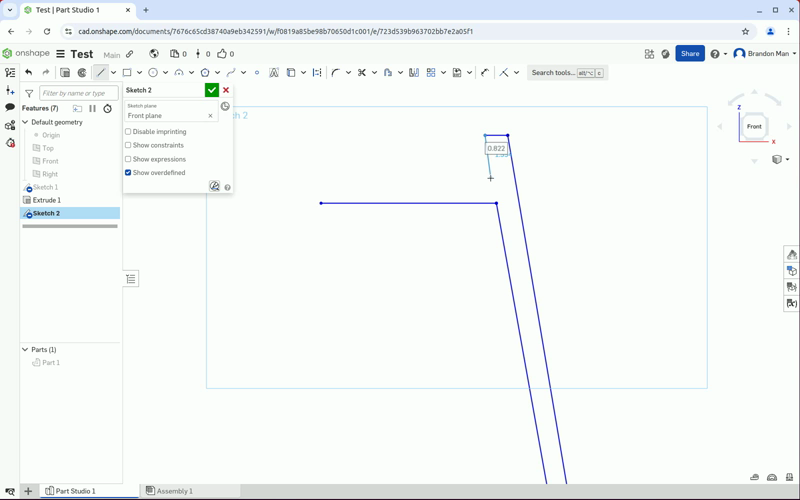
scroll(6)
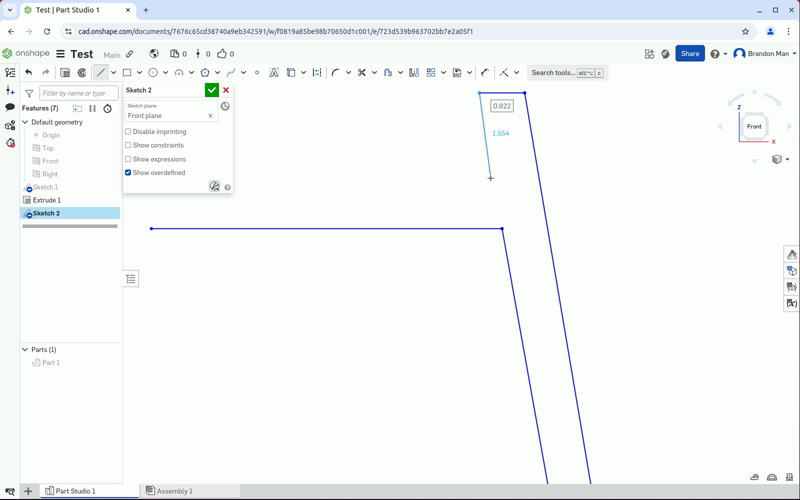
click(490, 177)
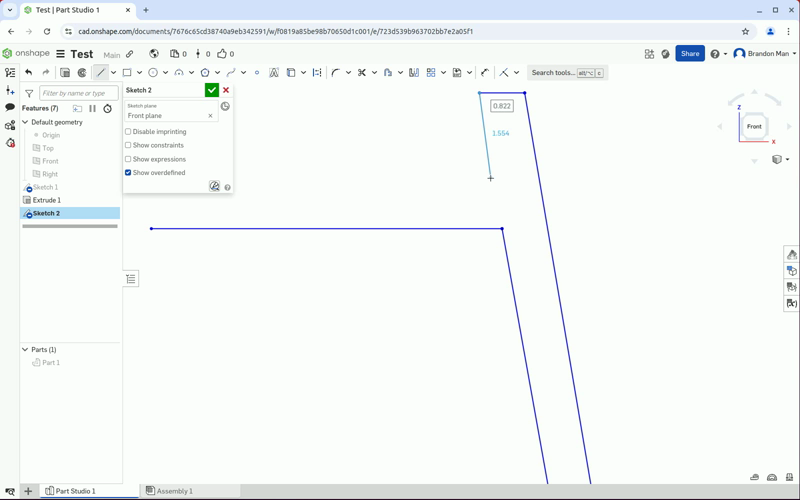
scroll(-6)
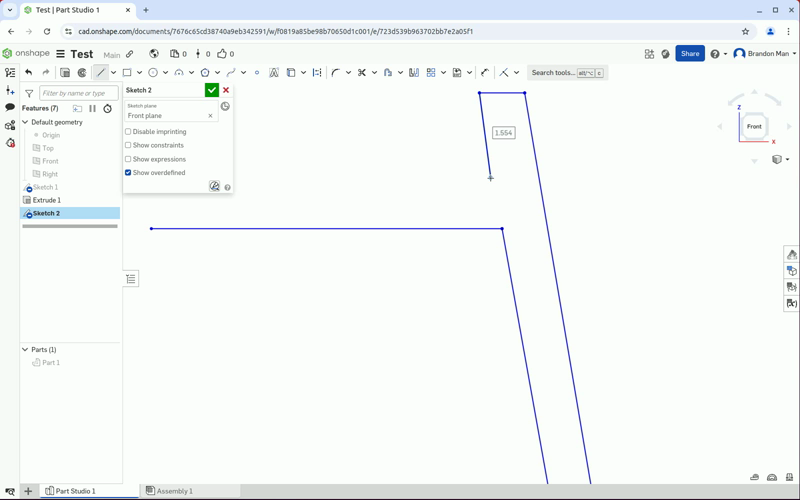
scroll(-6)
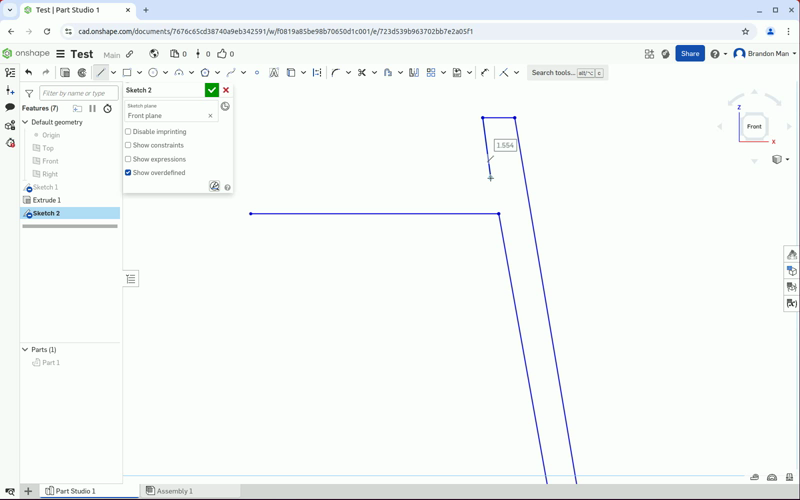
scroll(-6)
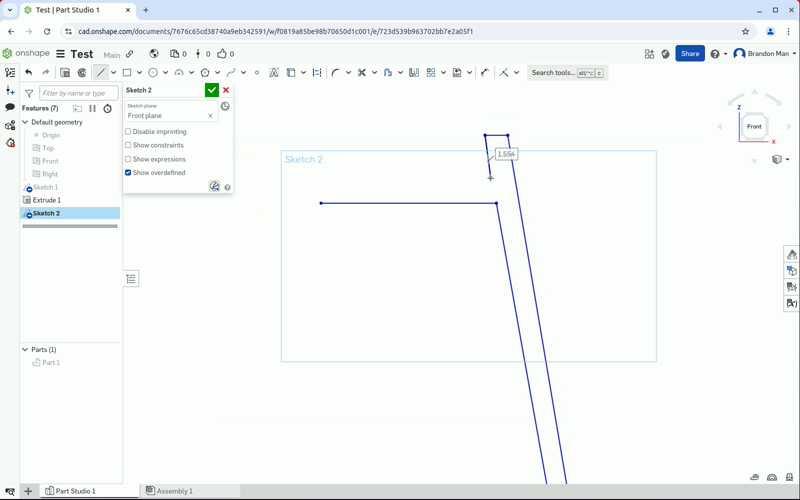
scroll(-6)
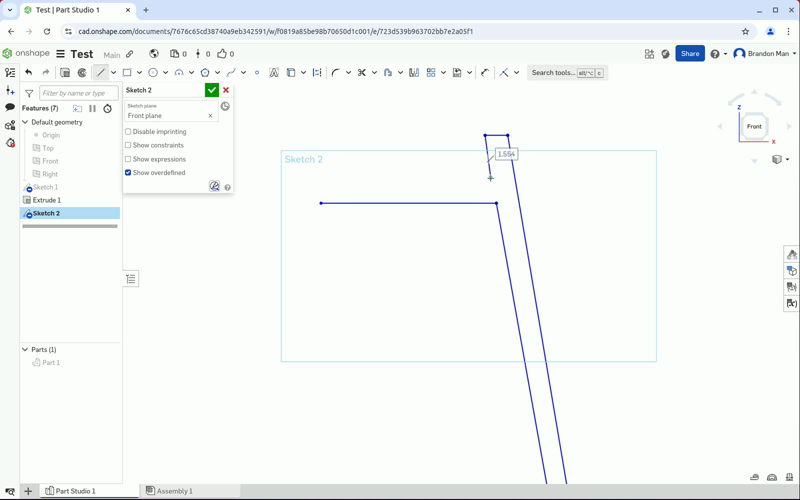
scroll(-6)
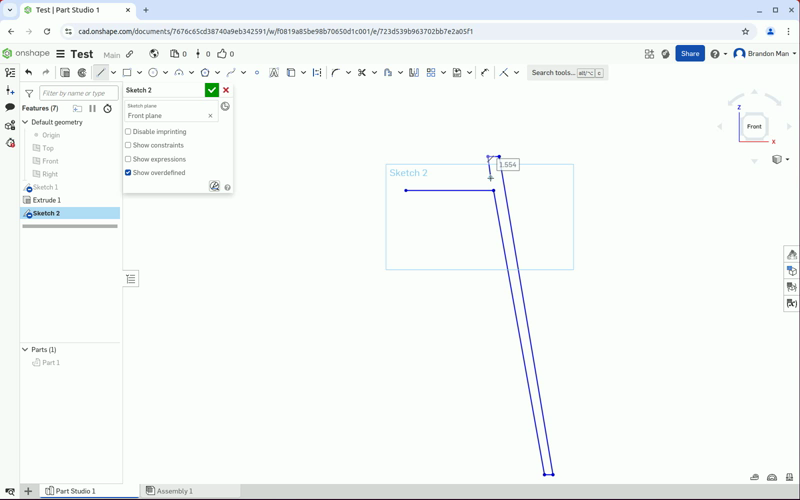
scroll(-6)
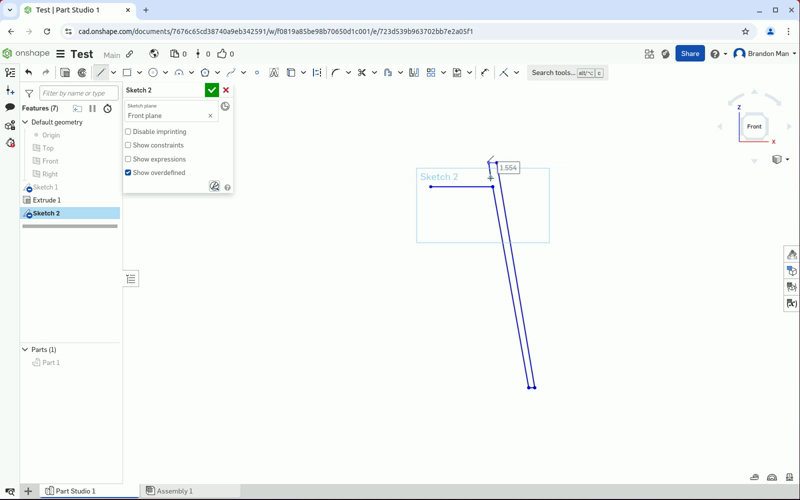
scroll(-6)
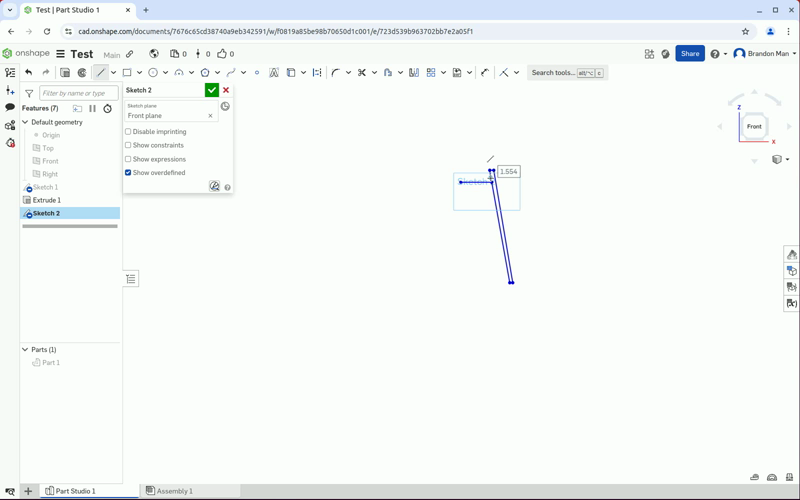
key_up(shift)
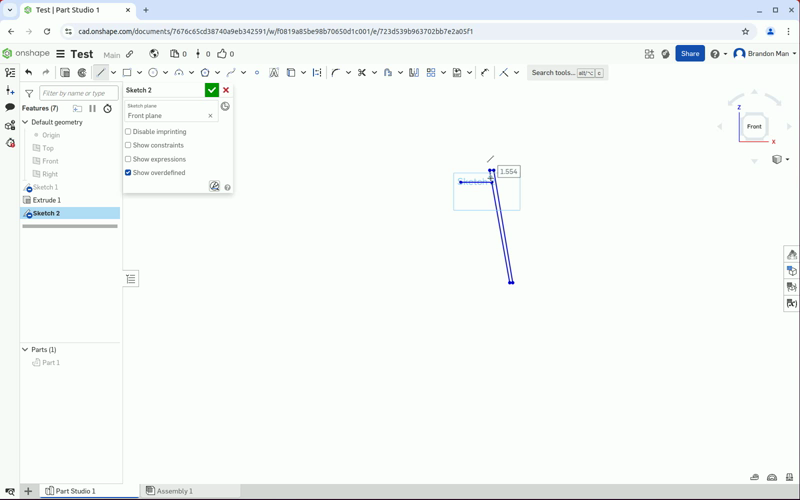
key_down(shift)
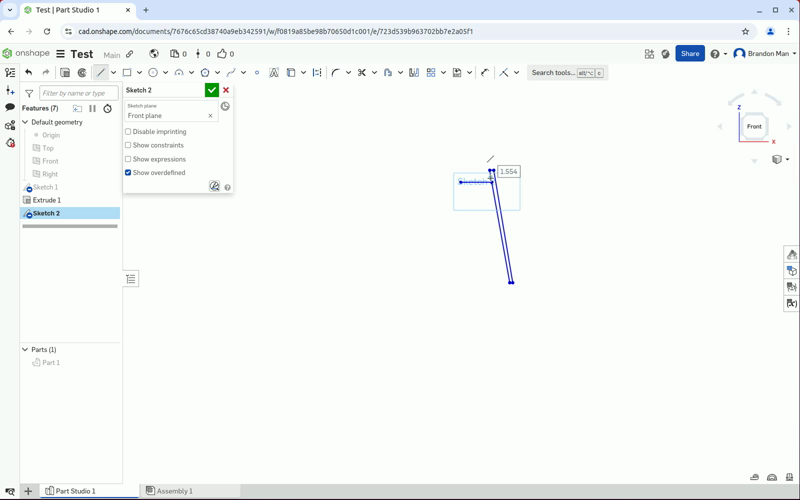
mouse_move(520, 177)
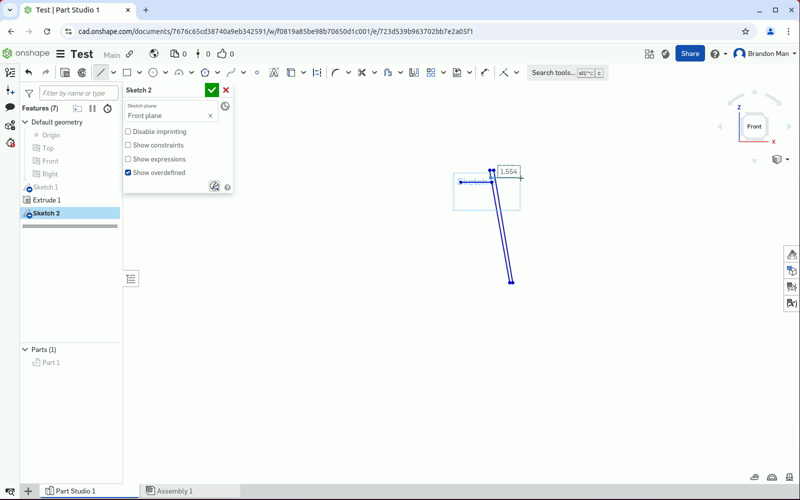
mouse_move(460, 177)
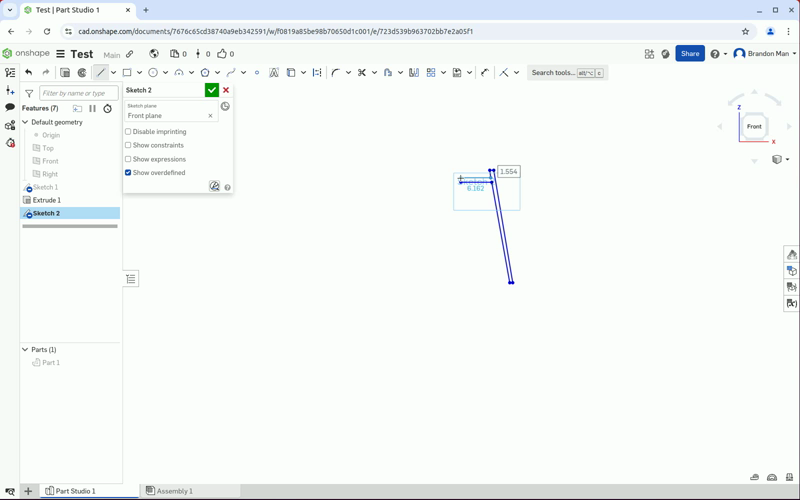
scroll(6)
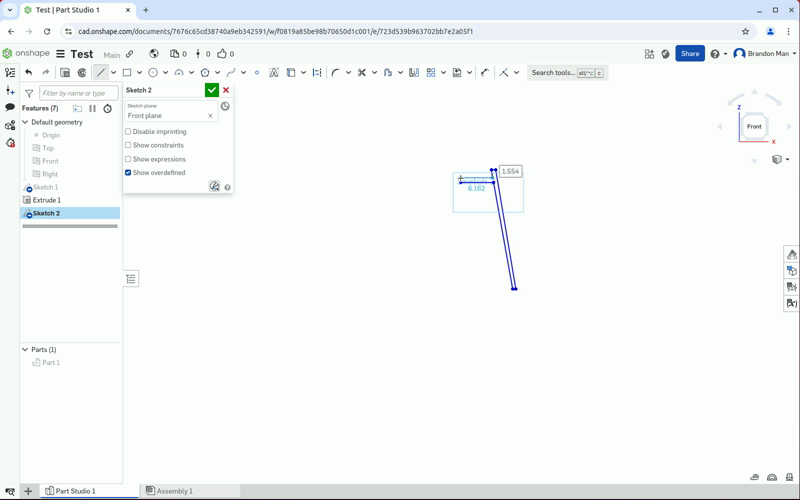
scroll(6)
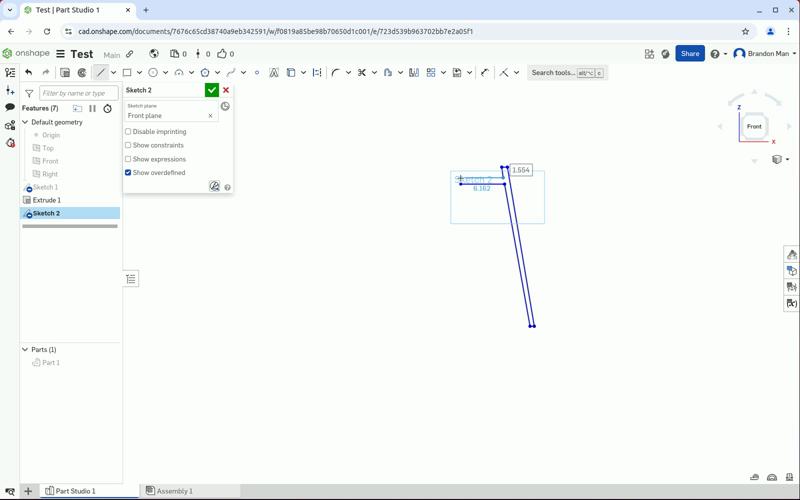
scroll(6)
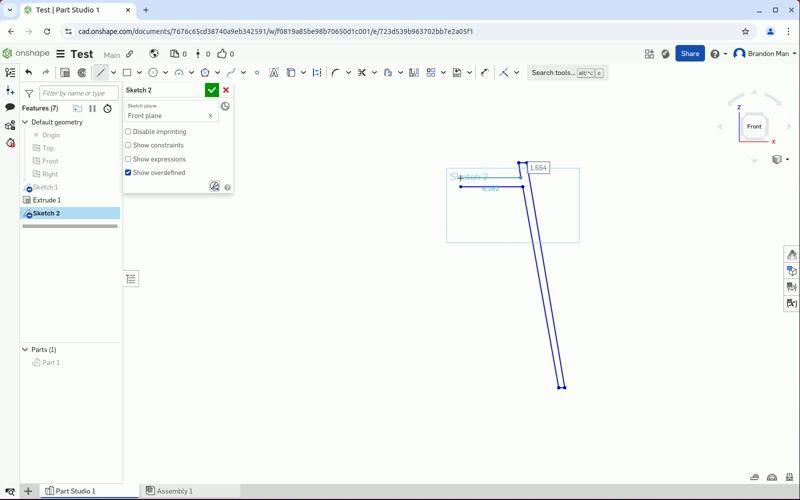
scroll(6)
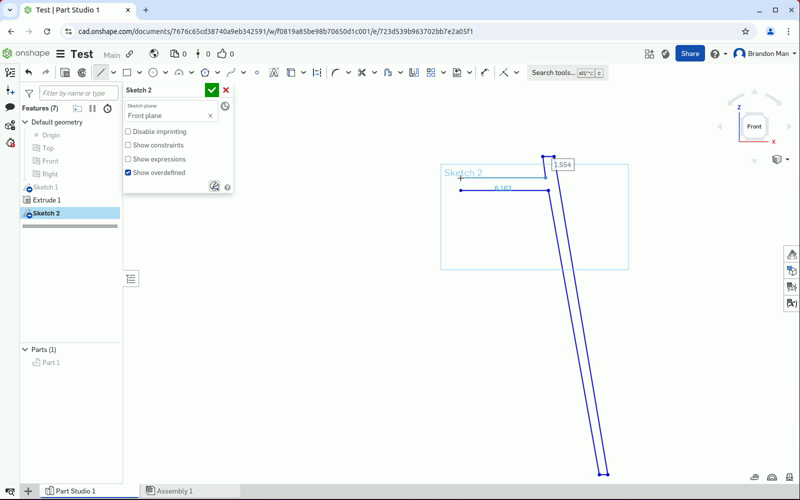
scroll(6)
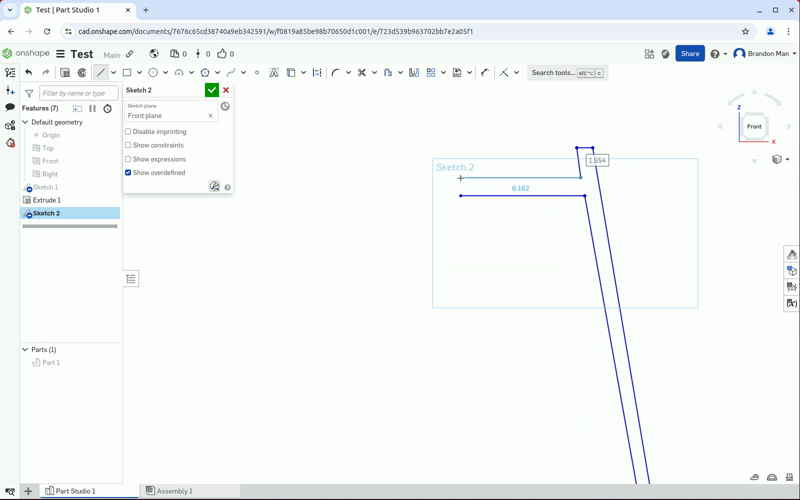
scroll(6)
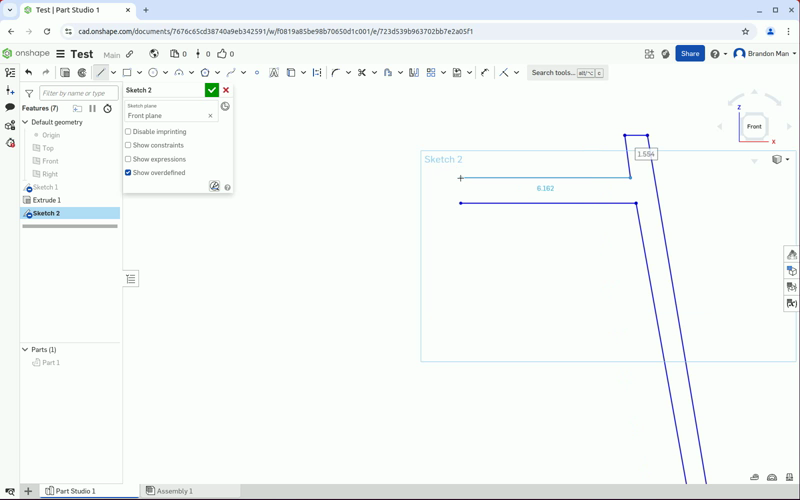
scroll(6)
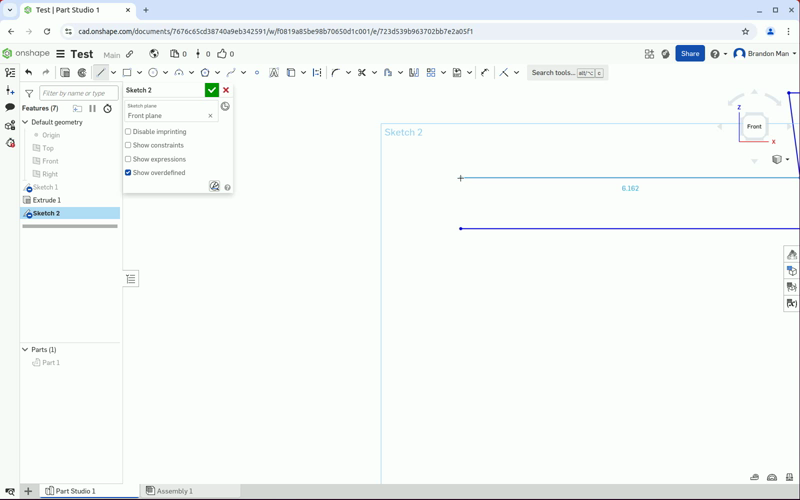
click(460, 177)
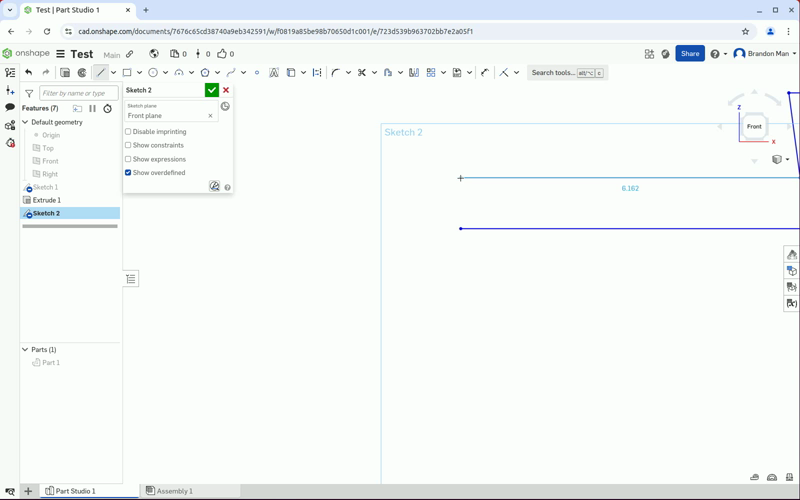
scroll(-6)
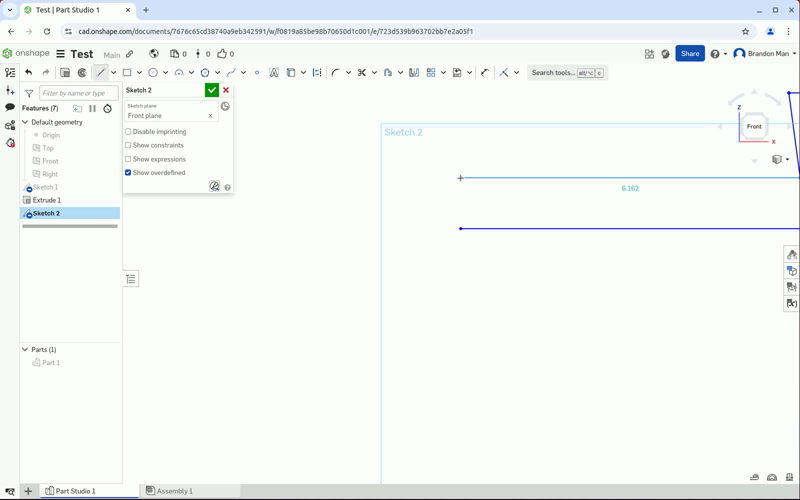
scroll(-6)
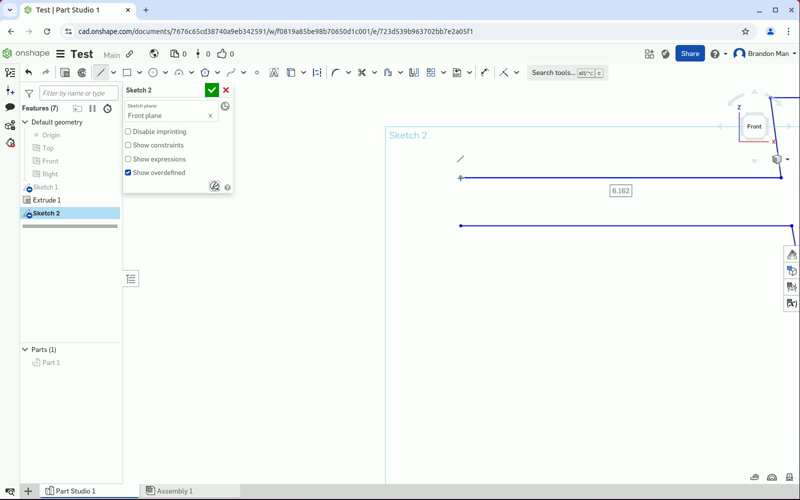
scroll(-6)
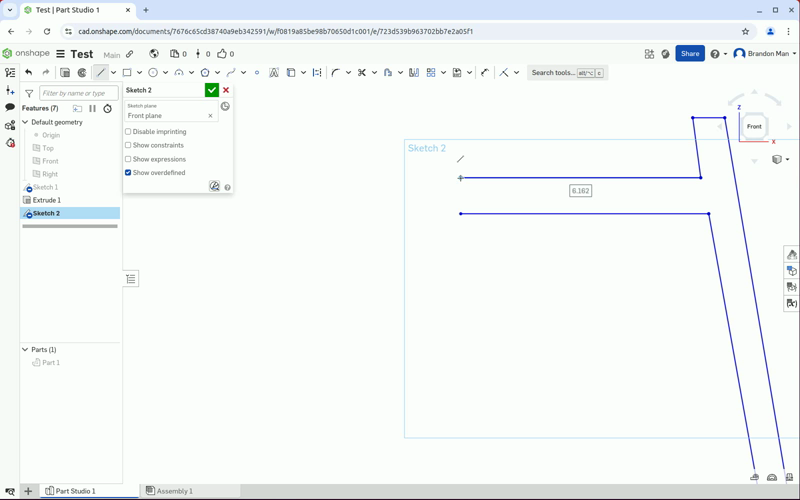
scroll(-6)
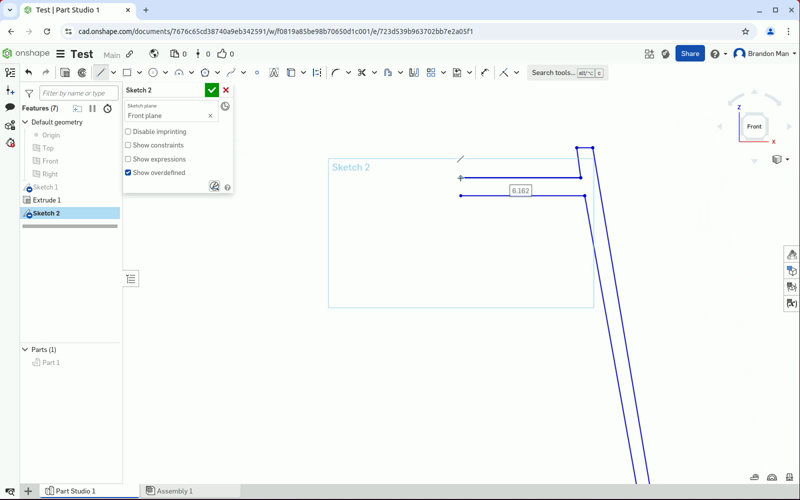
scroll(-6)
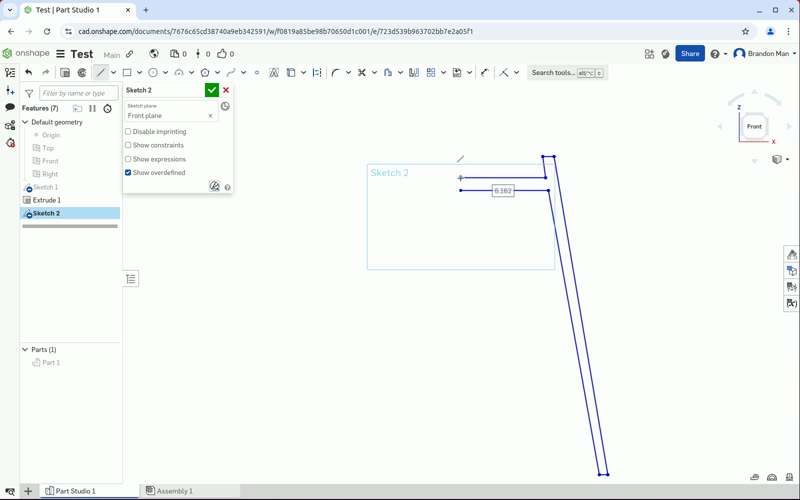
scroll(-6)
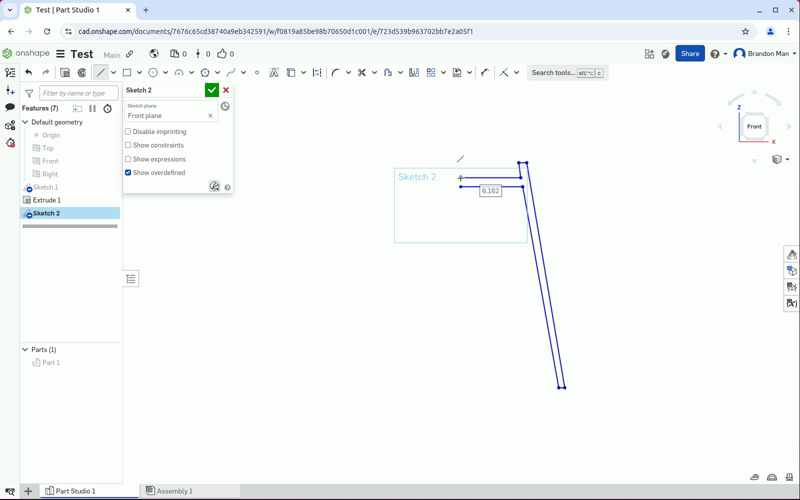
scroll(-6)
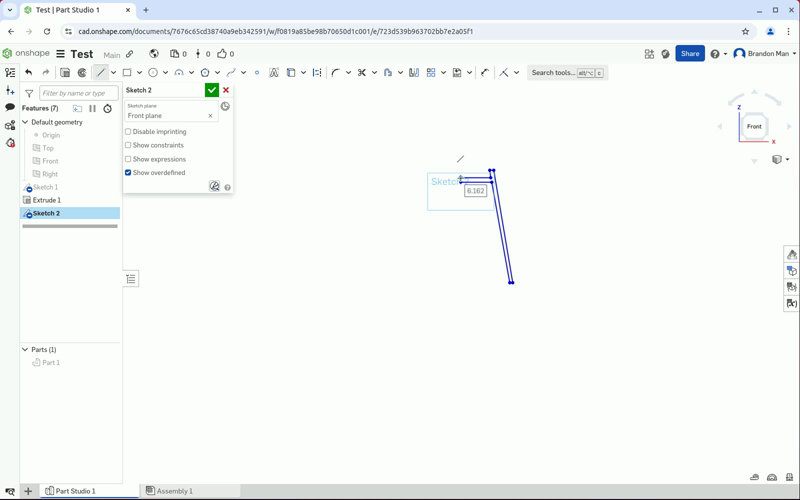
key_up(shift)
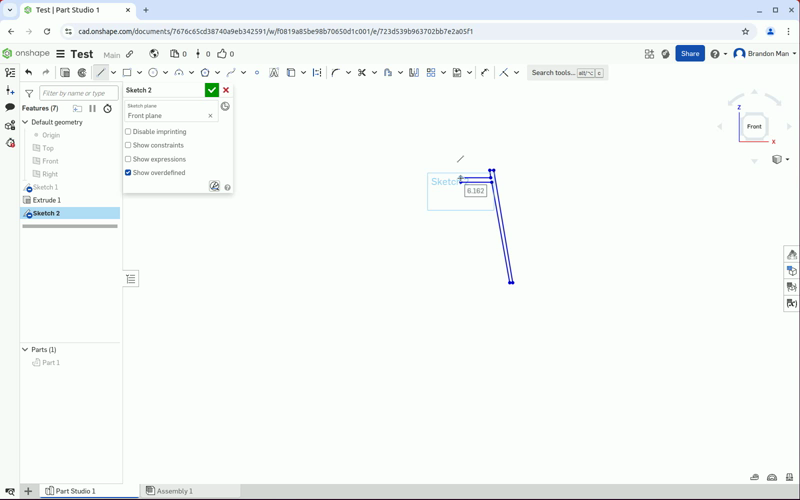
mouse_move(490, 177)
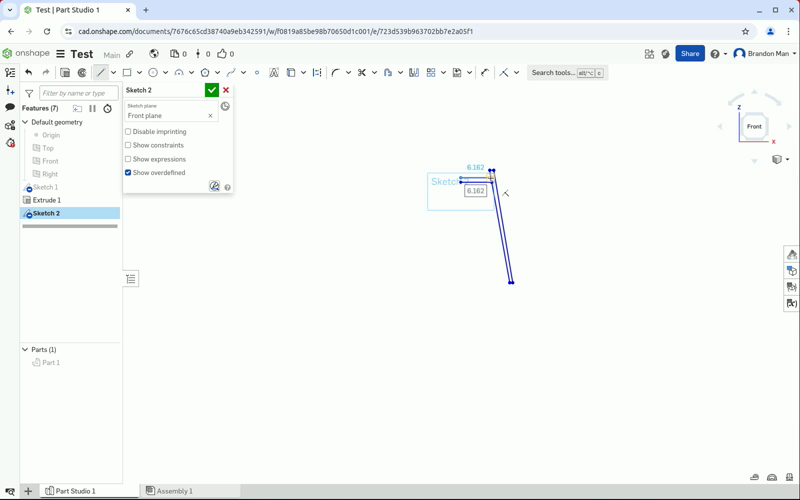
key_down(shift)
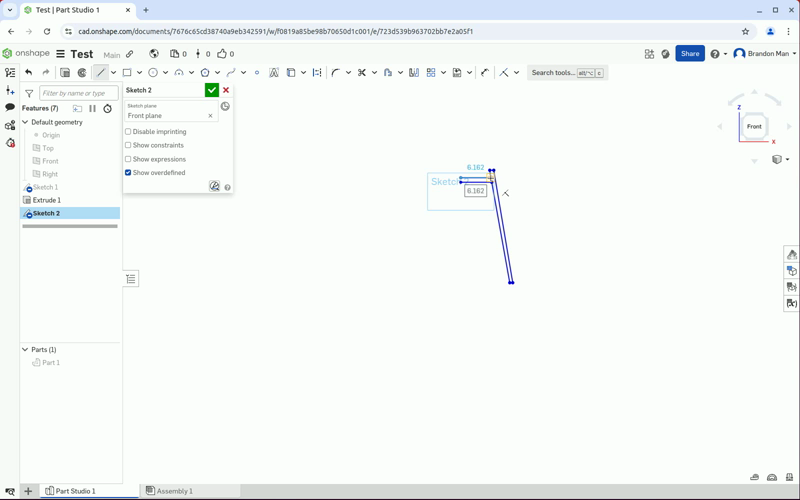
mouse_move(460, 182)
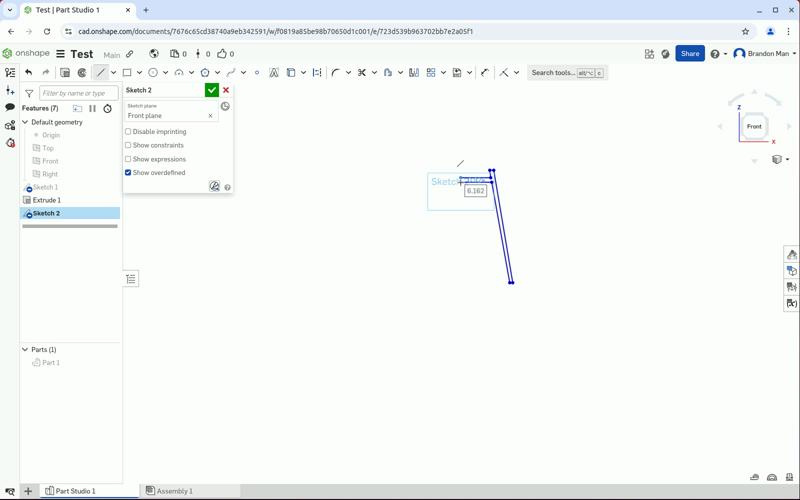
scroll(6)
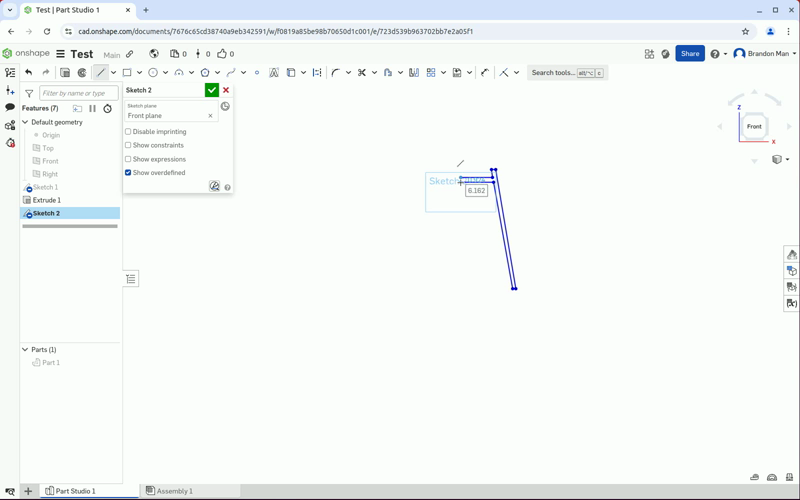
scroll(6)
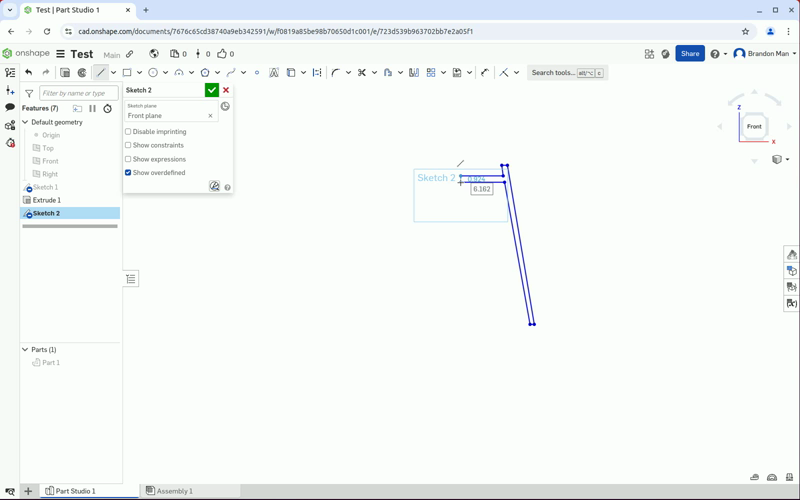
scroll(6)
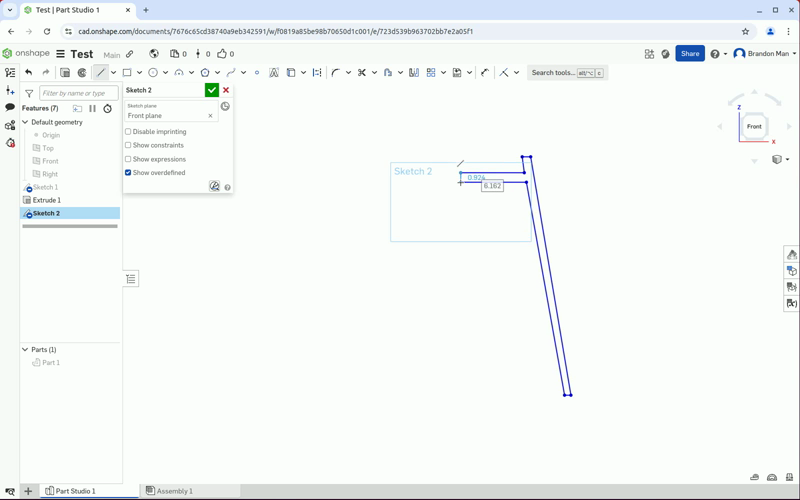
scroll(6)
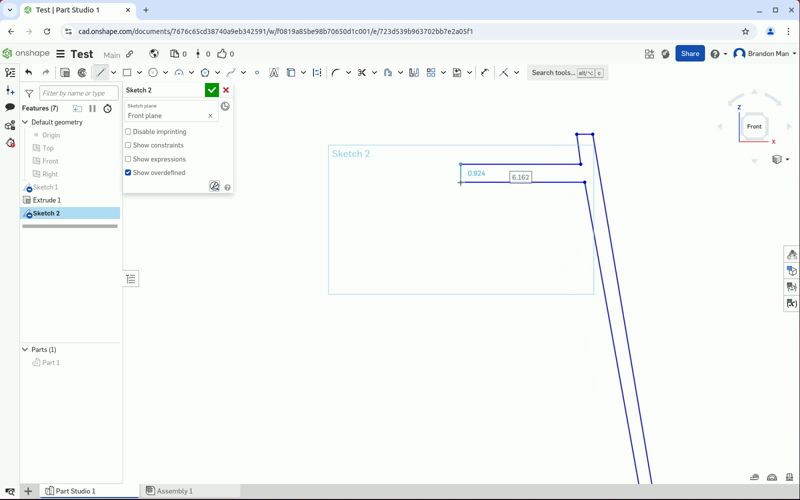
scroll(6)
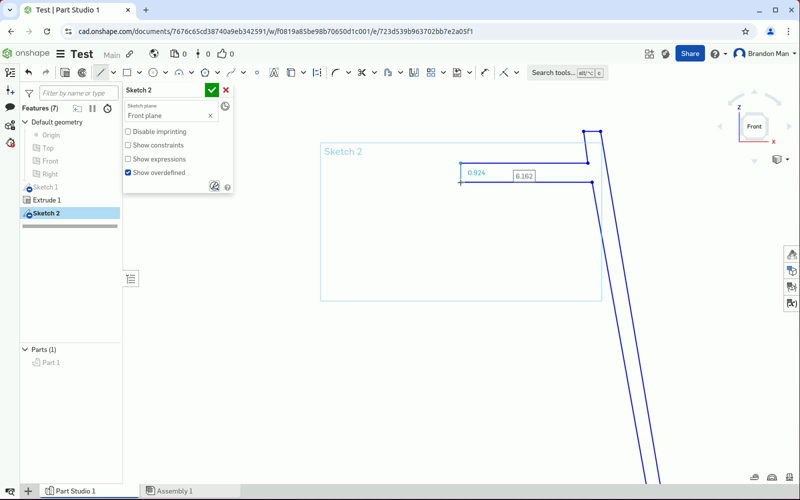
scroll(6)
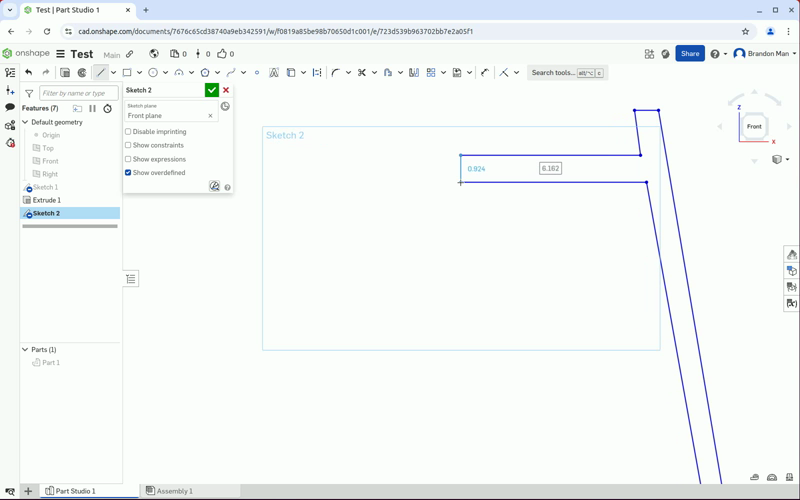
scroll(6)
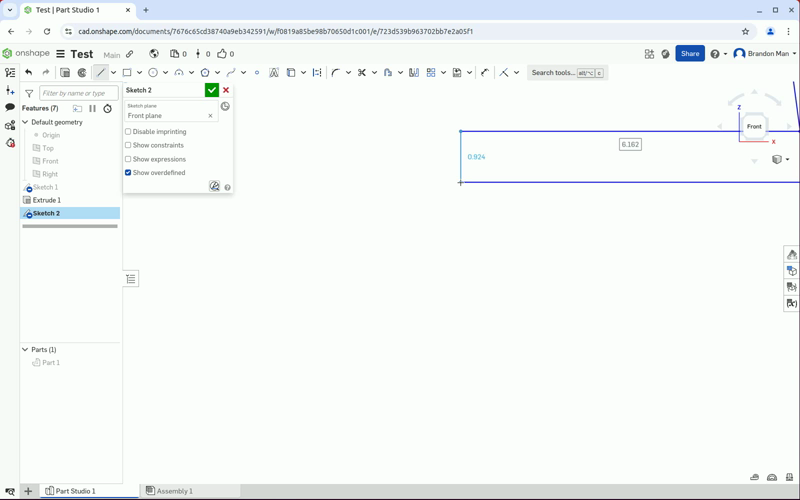
key_up(shift)
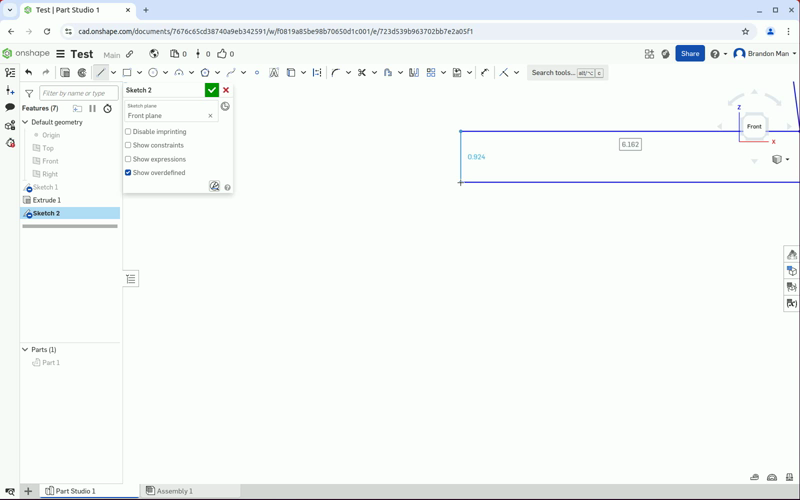
click(460, 182)
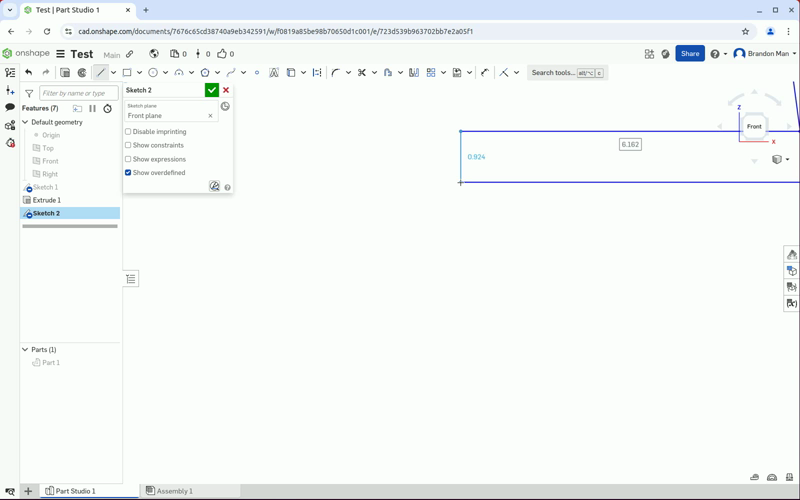
scroll(-6)
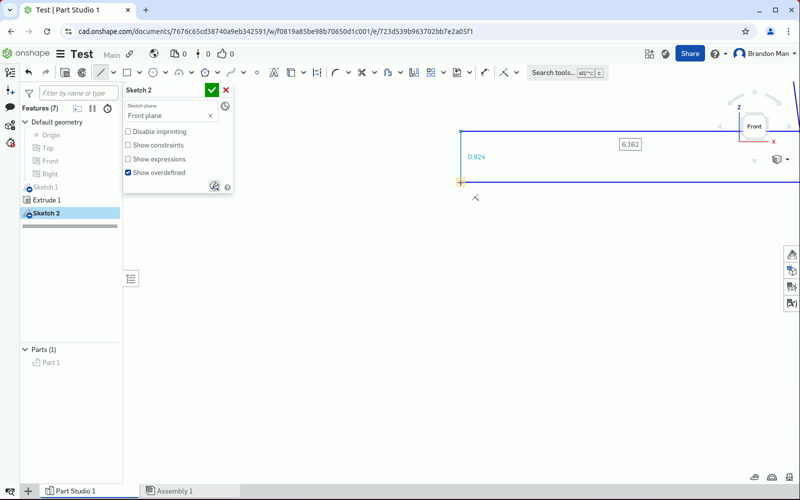
scroll(-6)
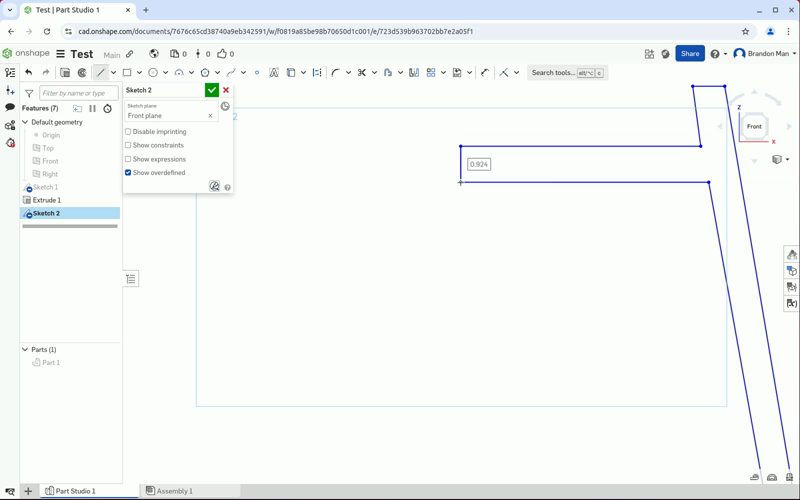
scroll(-6)
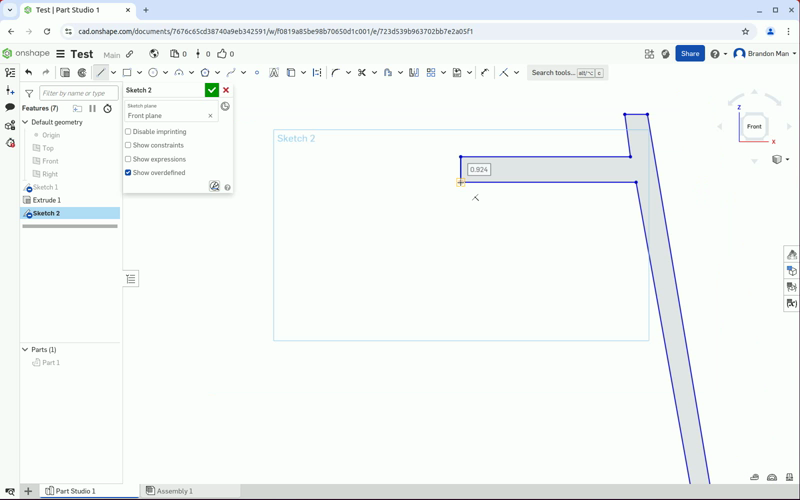
scroll(-6)
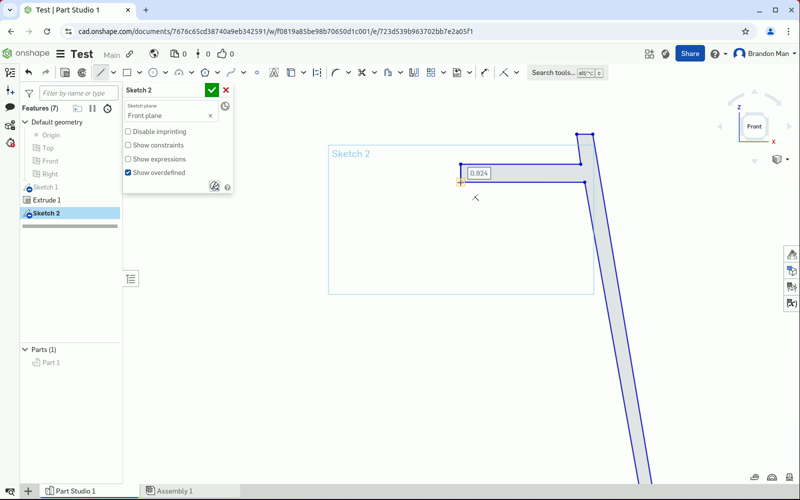
scroll(-6)
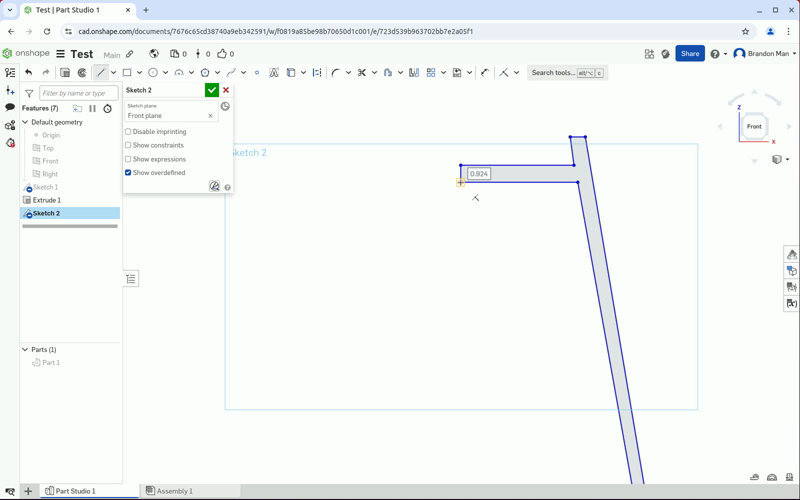
scroll(-6)
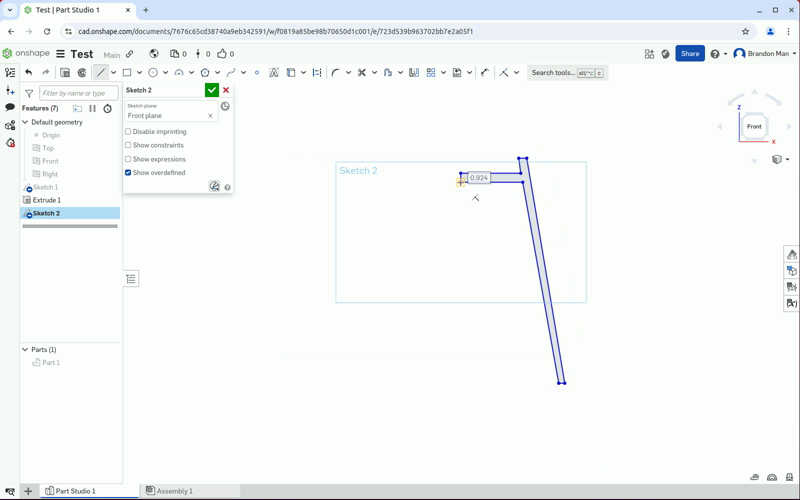
scroll(-6)
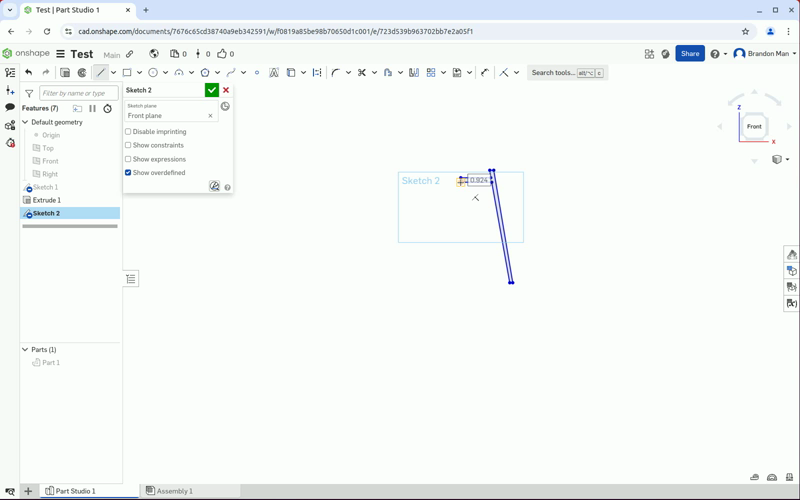
key(esc)
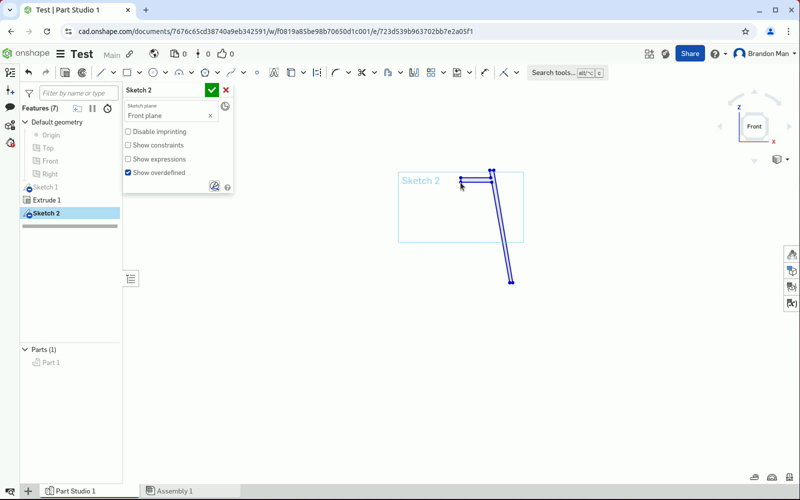
mouse_move(501, 233)
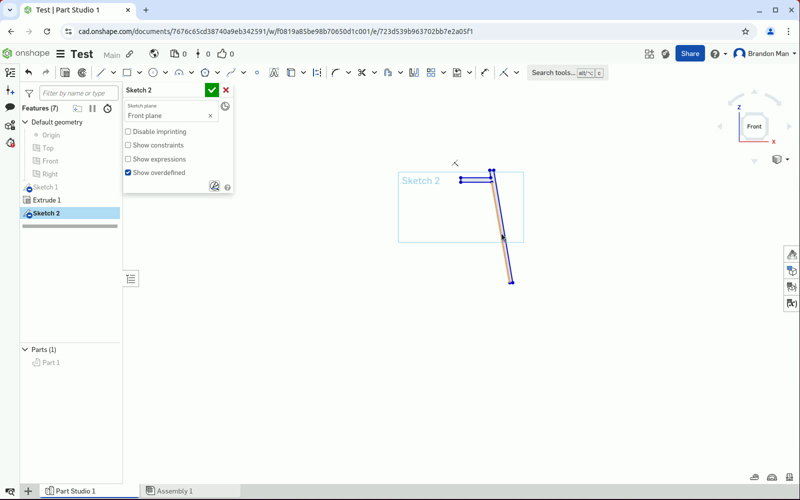
scroll(6)
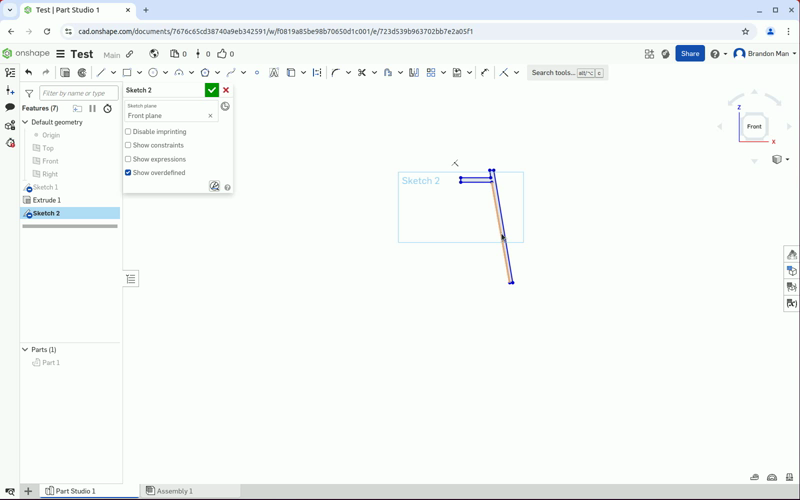
scroll(6)
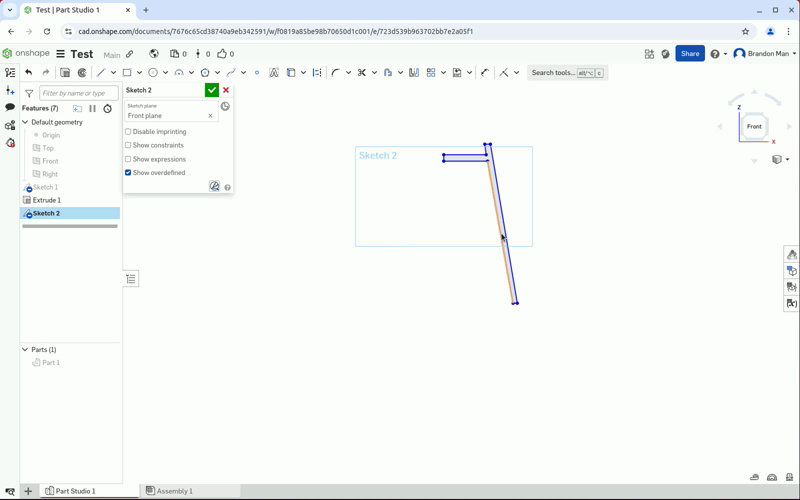
scroll(6)
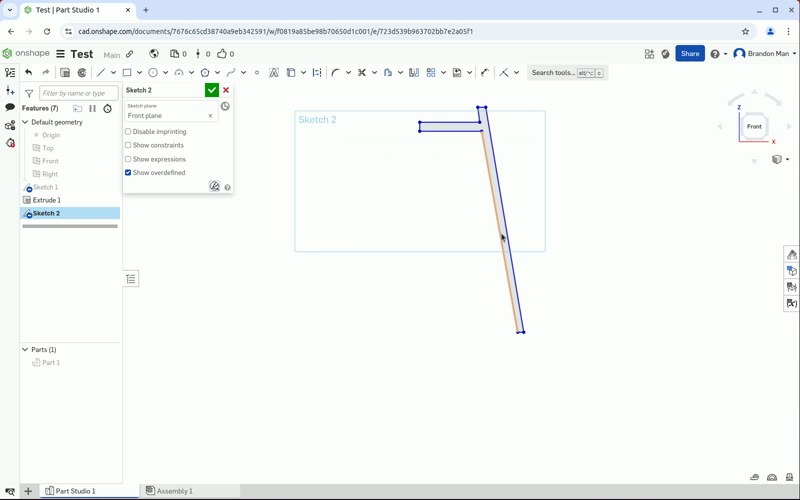
scroll(6)
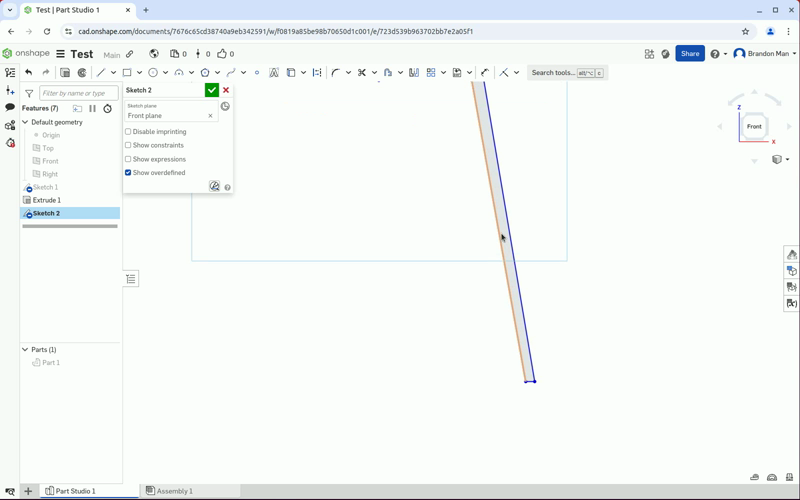
scroll(6)
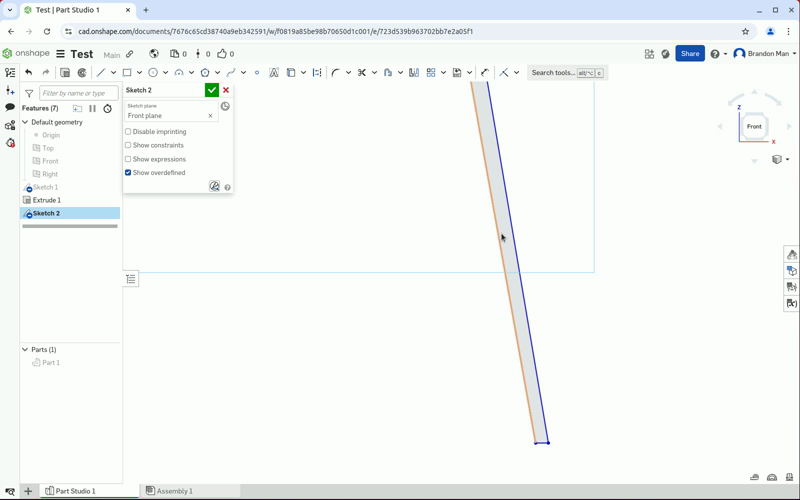
scroll(6)
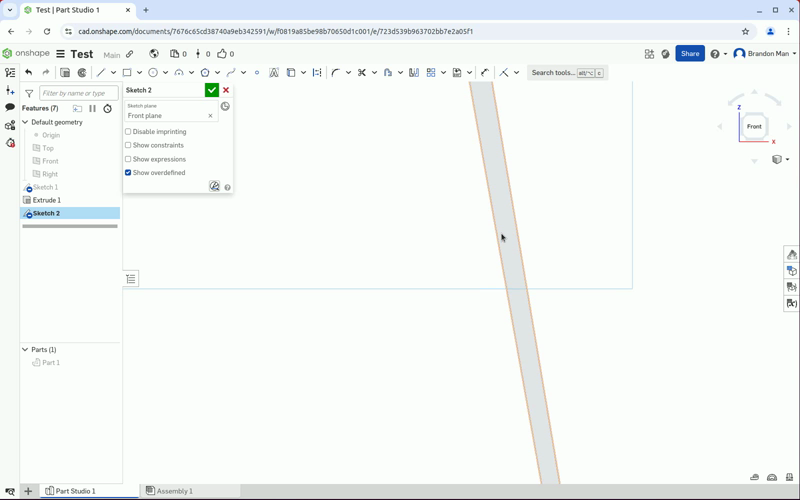
scroll(6)
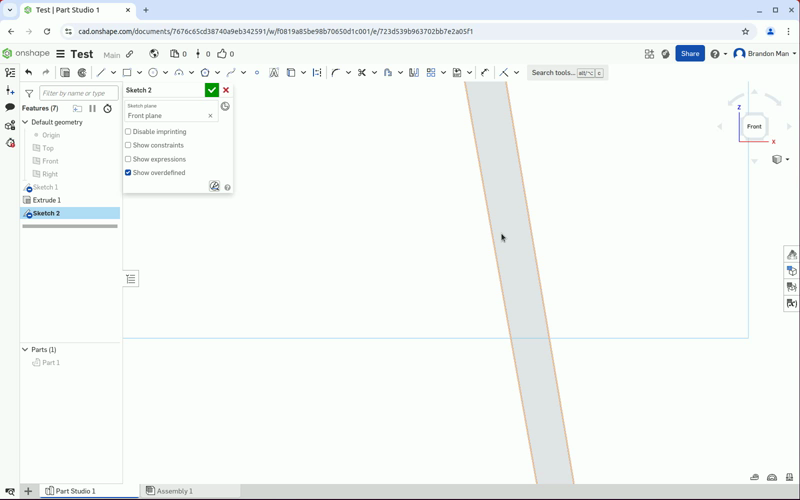
click(501, 233)
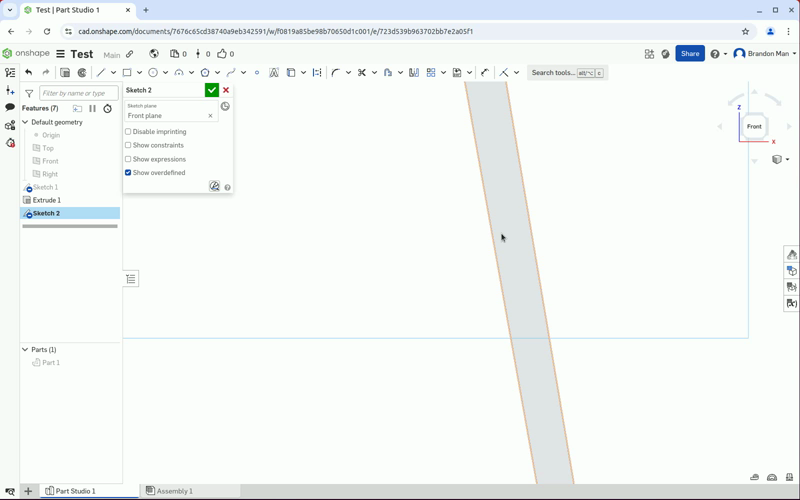
scroll(-6)
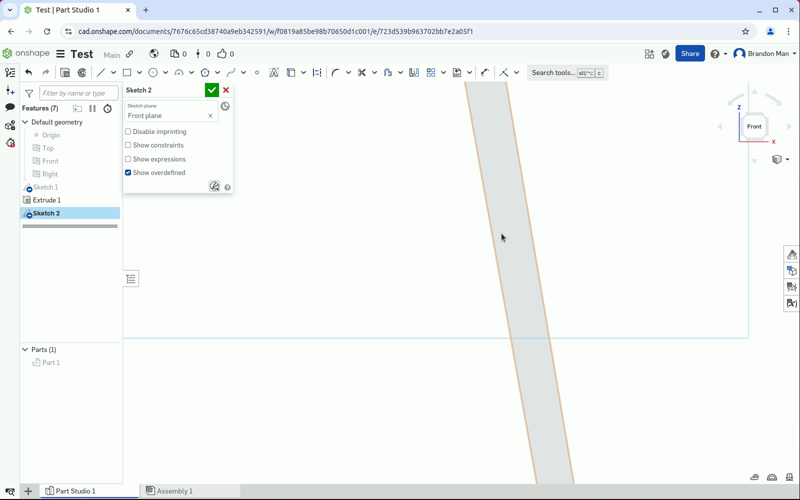
scroll(-6)
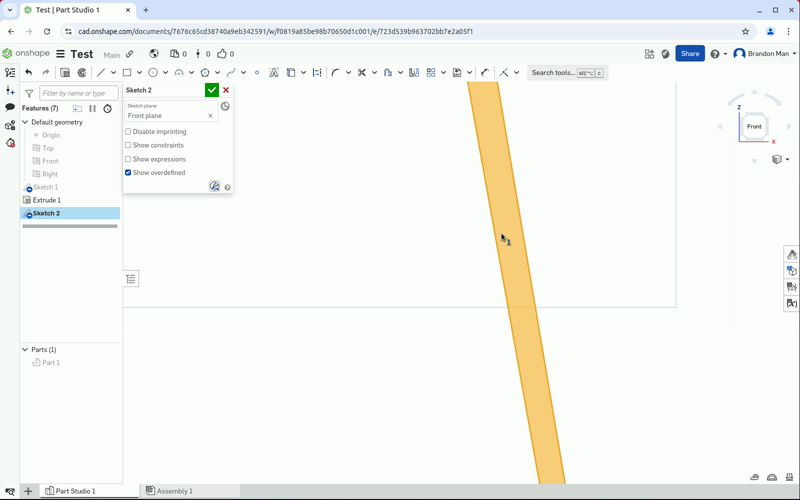
scroll(-6)
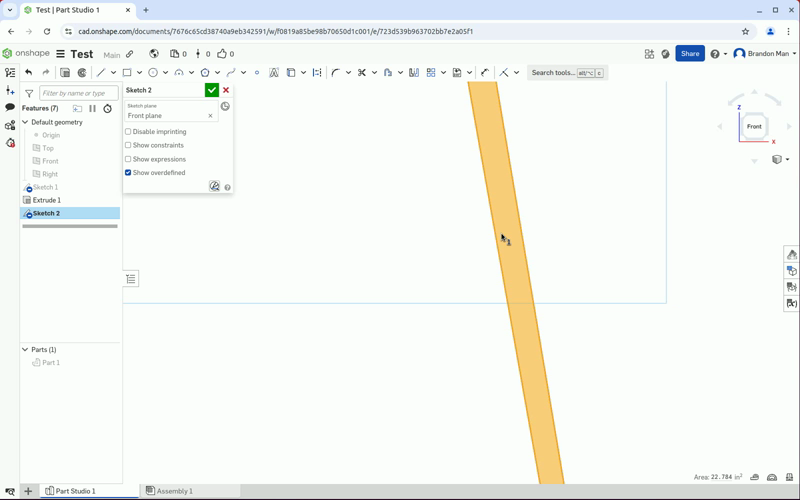
scroll(-6)
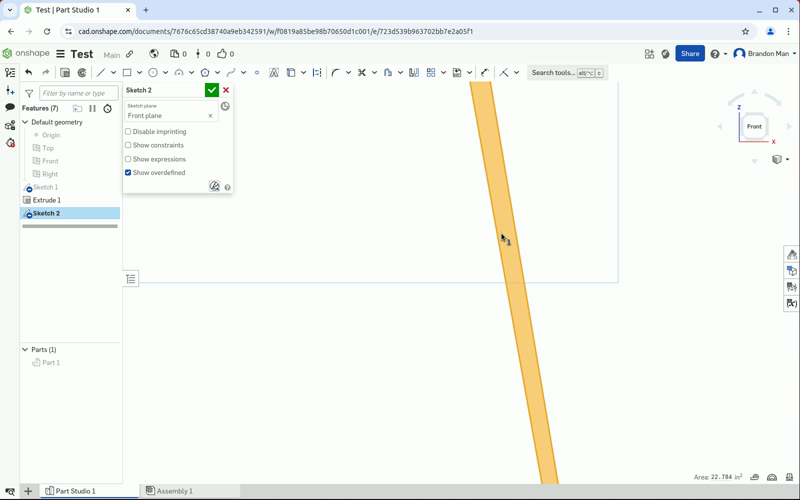
scroll(-6)
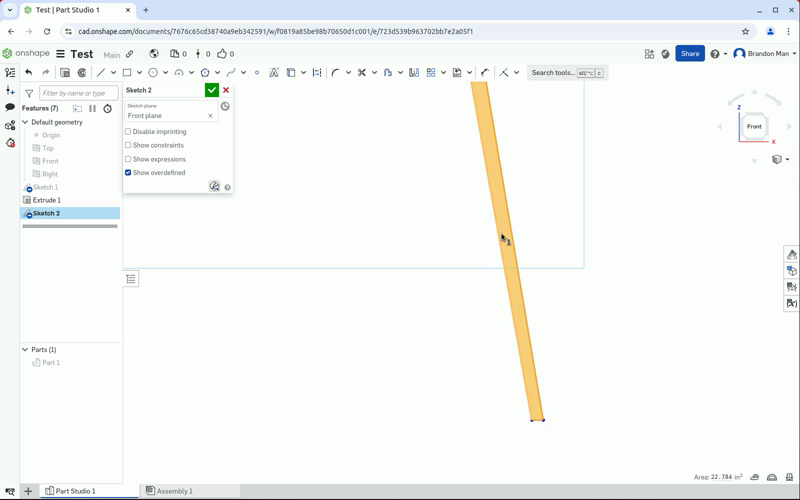
scroll(-6)
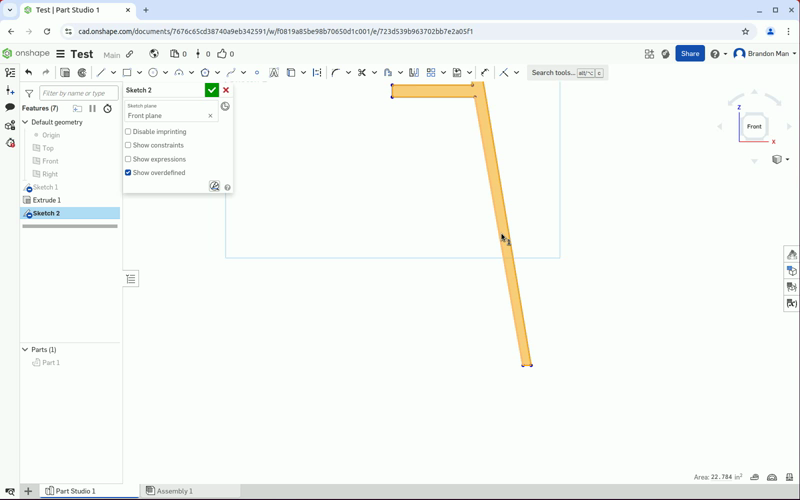
scroll(-6)
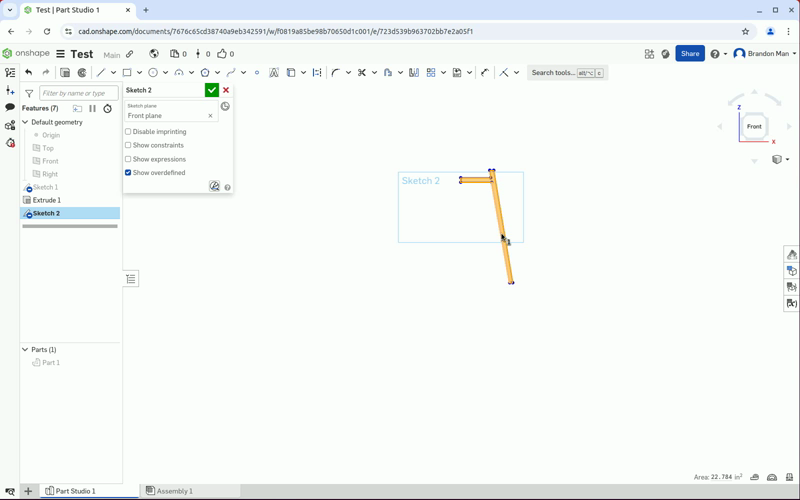
mouse_move(73, 352)
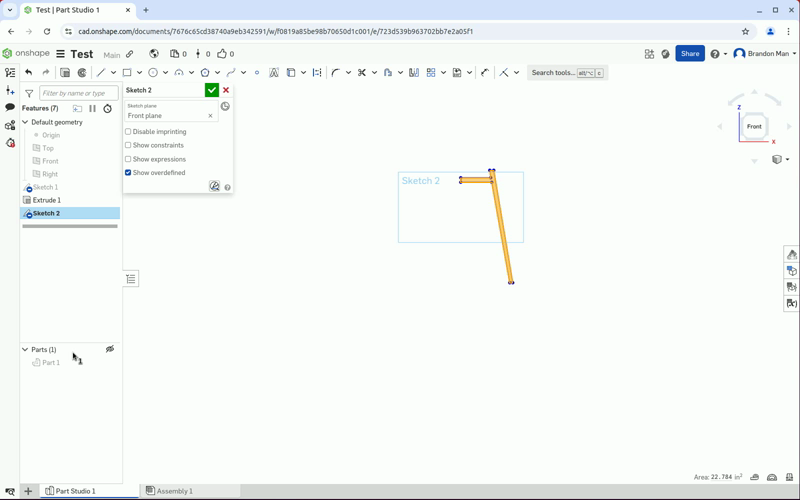
key(shift+y)
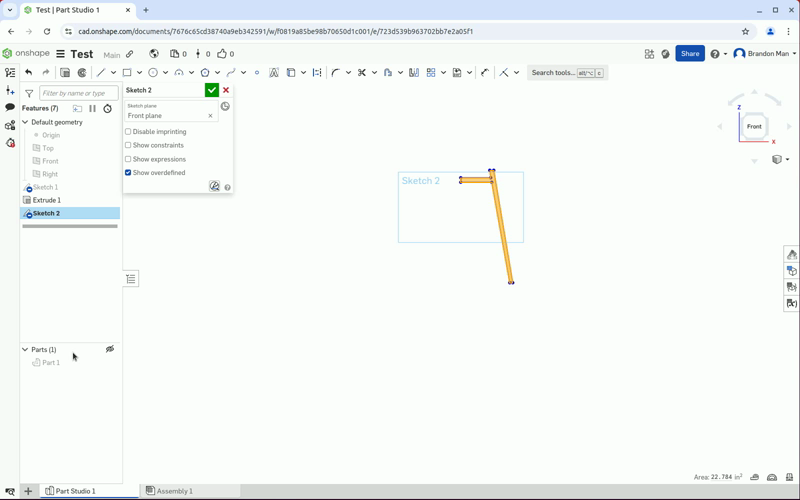
key(shift+e)
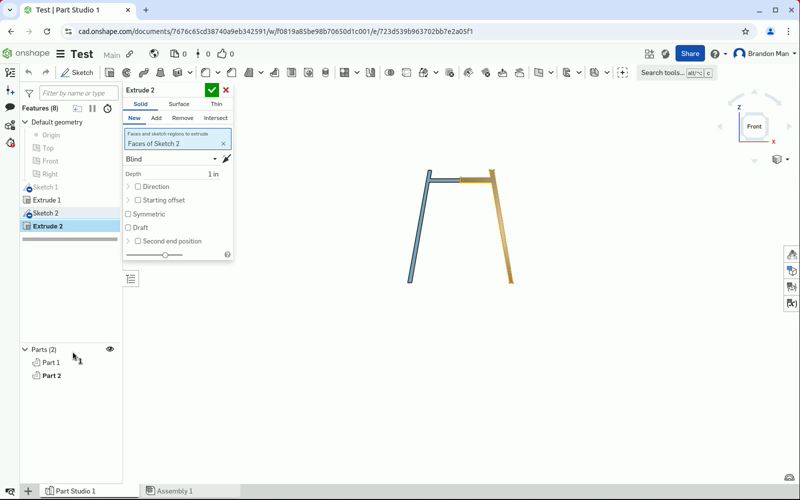
mouse_move(143, 106)
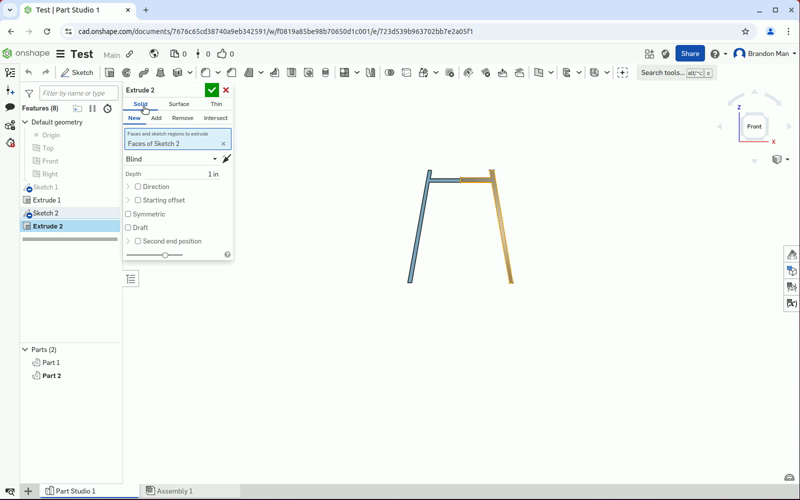
click(143, 106)
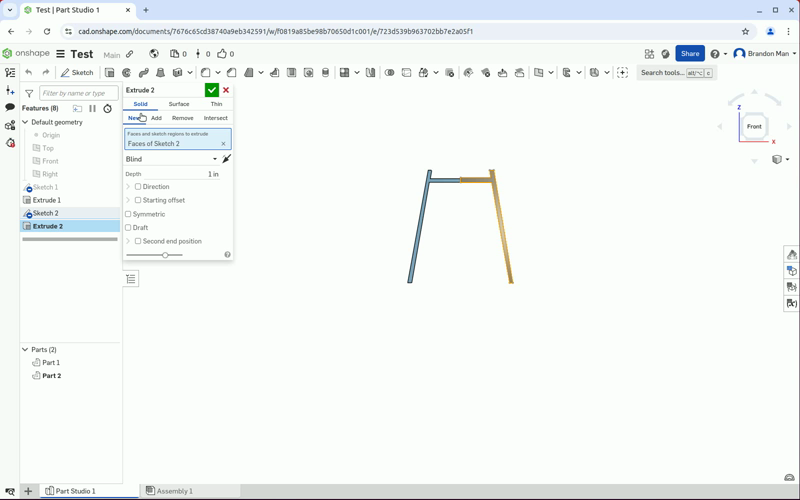
mouse_move(137, 120)
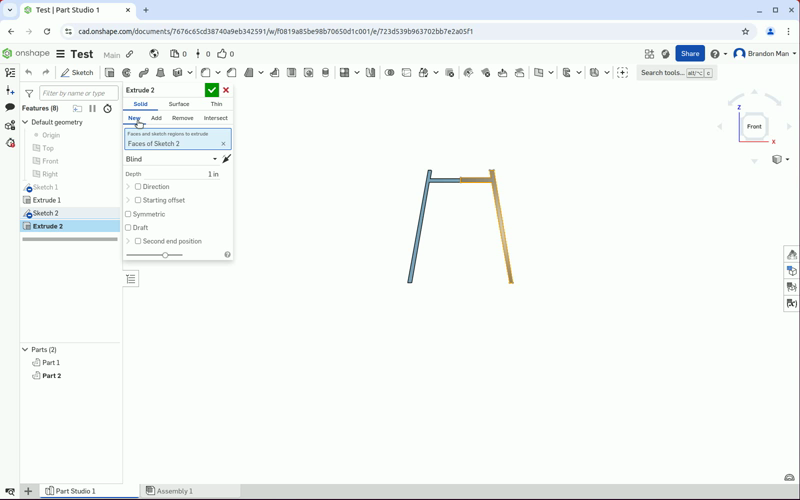
click(137, 120)
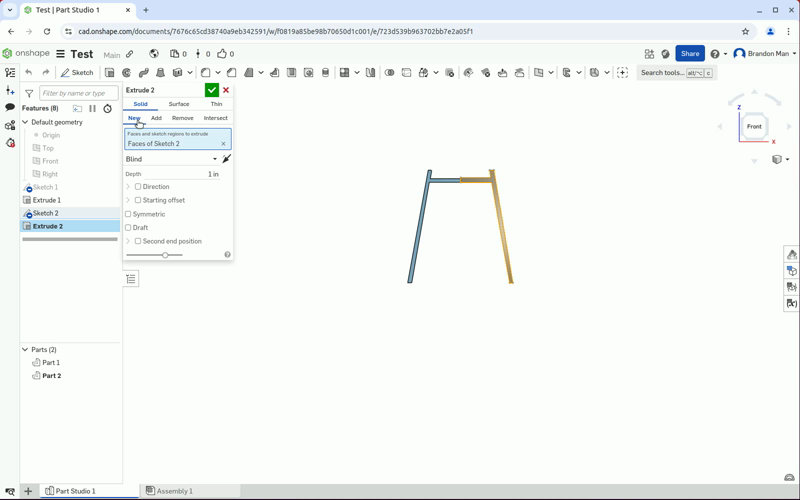
key(tab, 4)
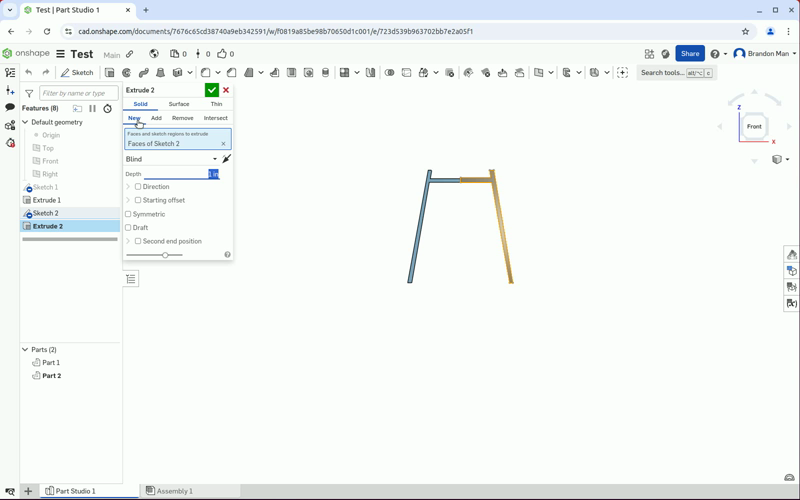
text(1.444)
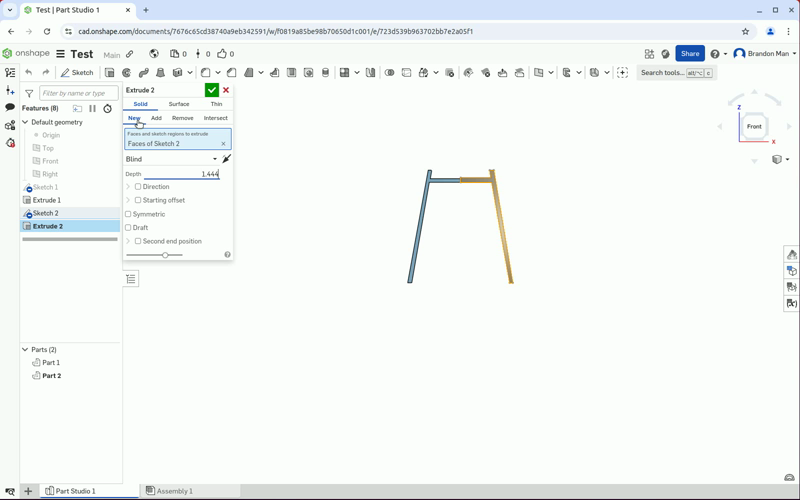
key(tab, 3)
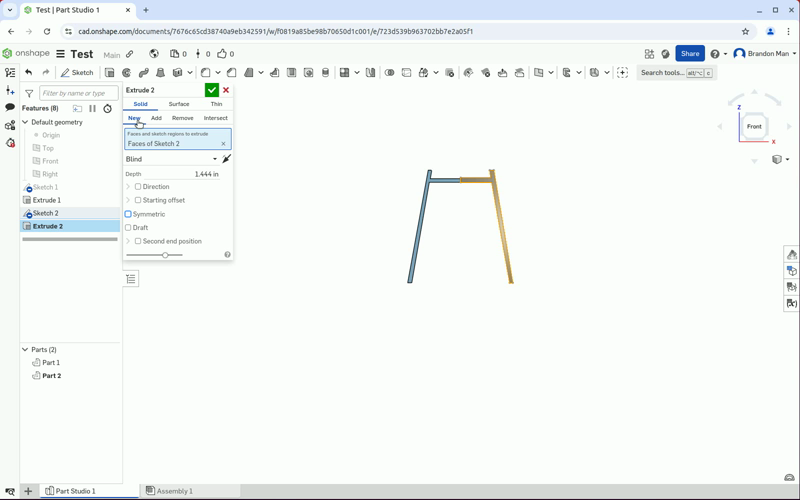
key(space)
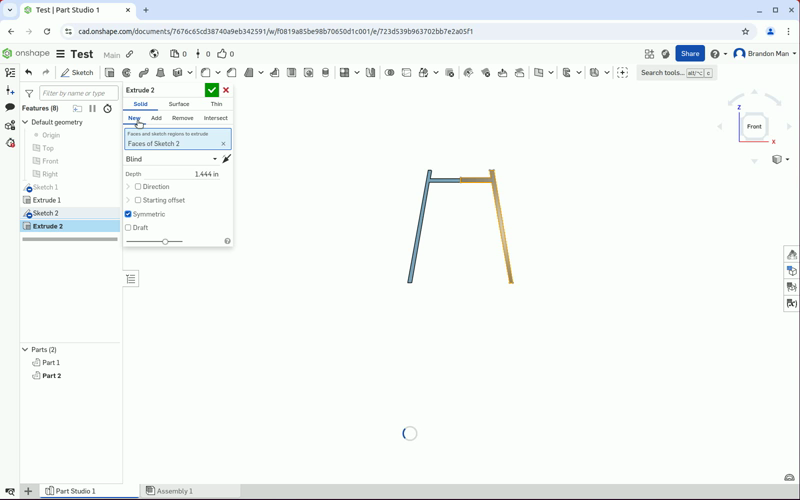
key(enter)
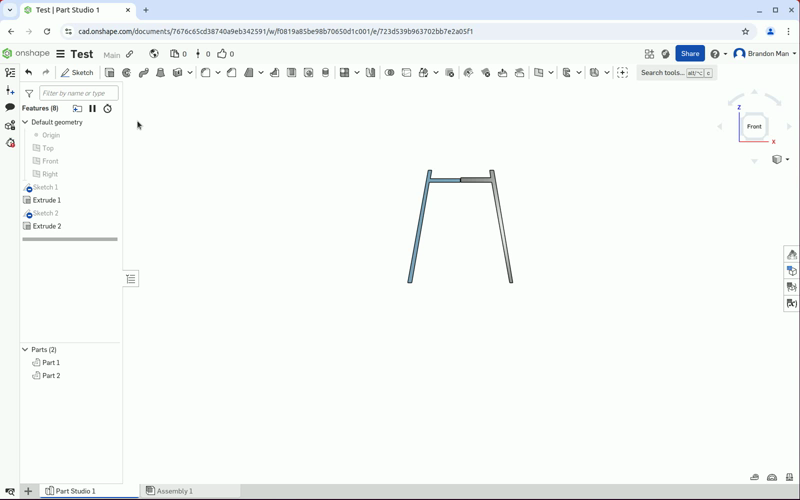
key(shift+h)
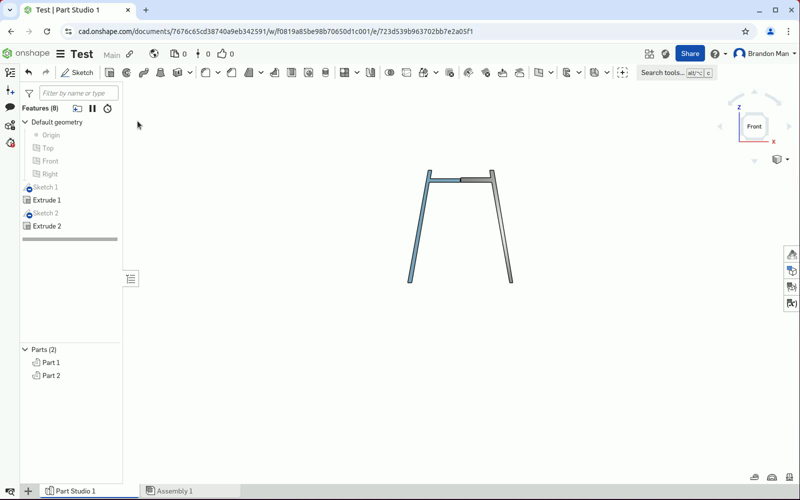
key(shift+h)
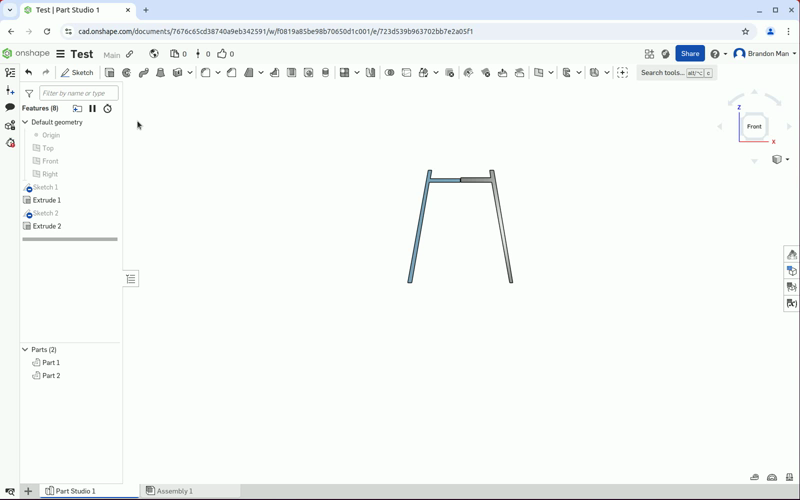
mouse_move(73, 189)
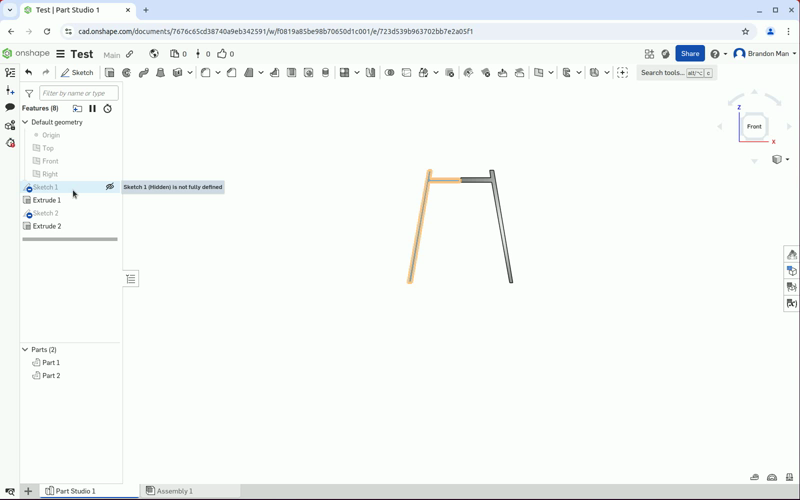
click(73, 189)
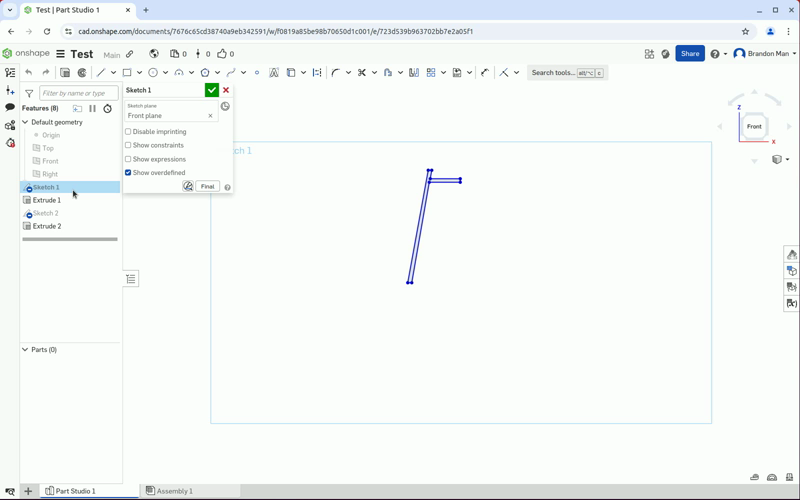
mouse_move(229, 92)
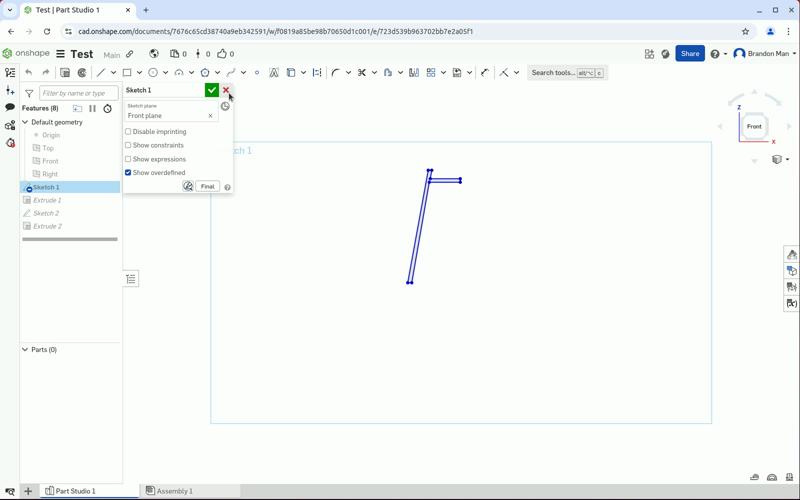
click(229, 92)
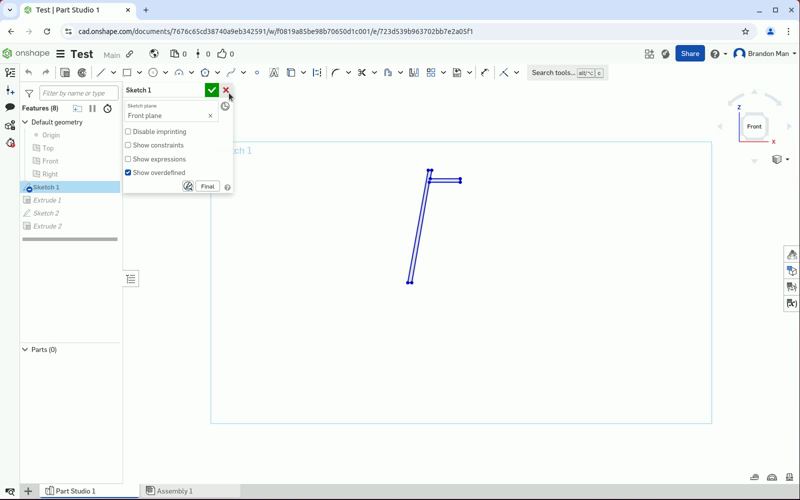
key(shift+s)
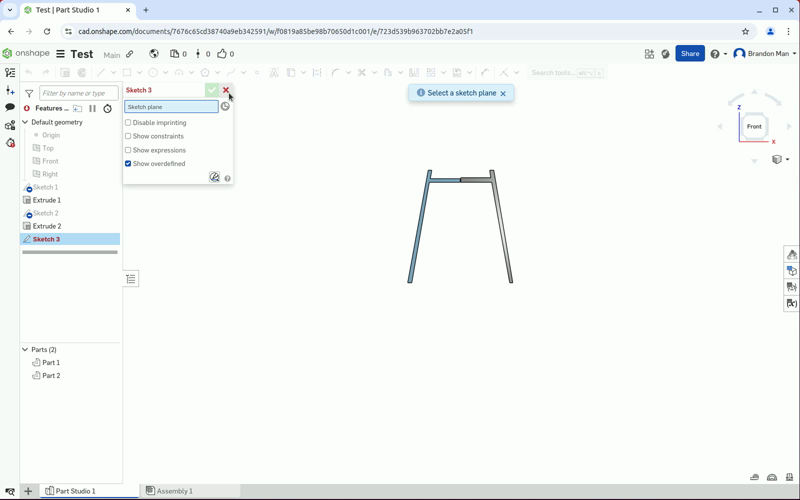
mouse_move(73, 163)
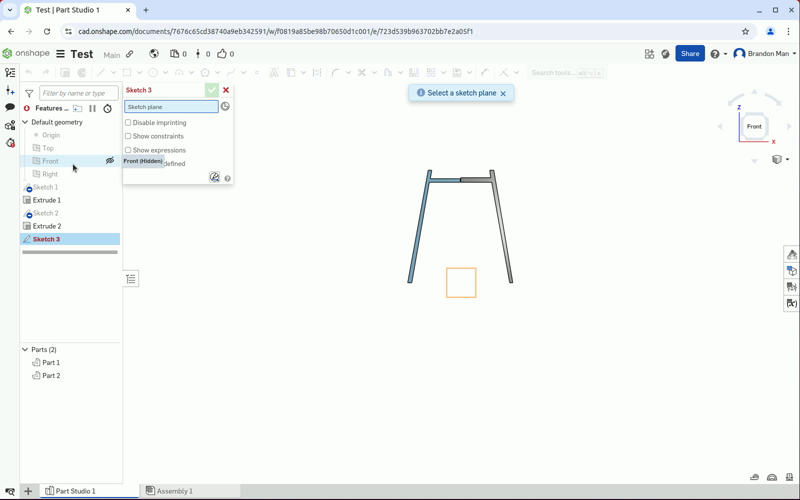
click(73, 163)
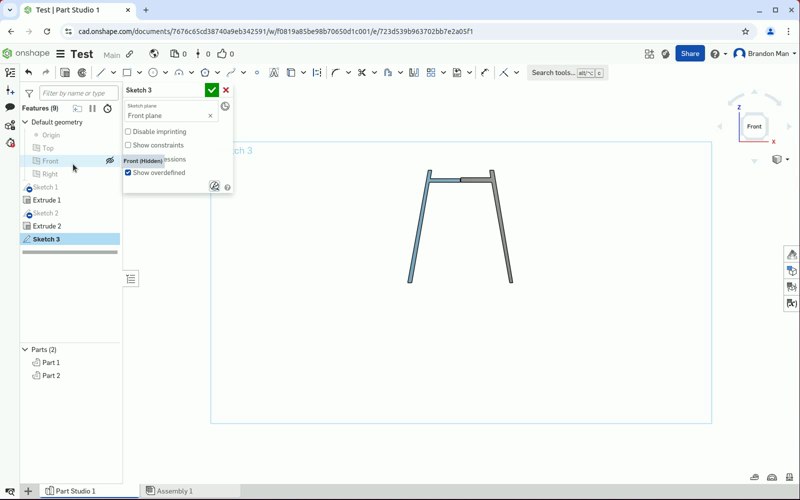
mouse_move(73, 352)
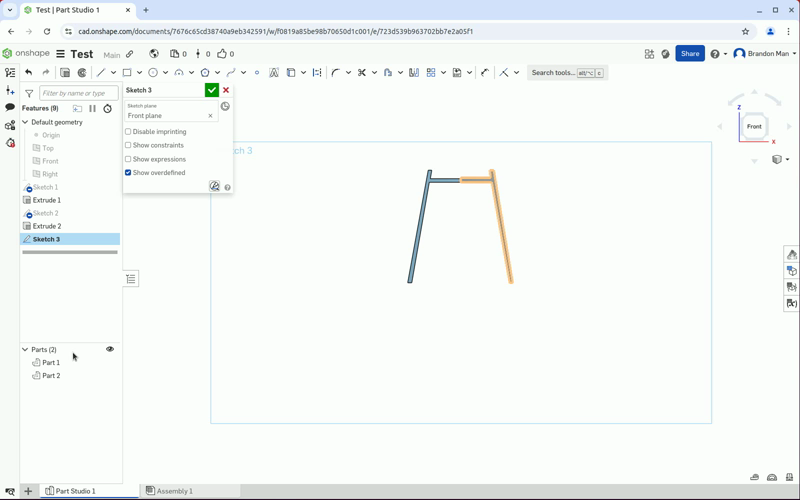
key(y)
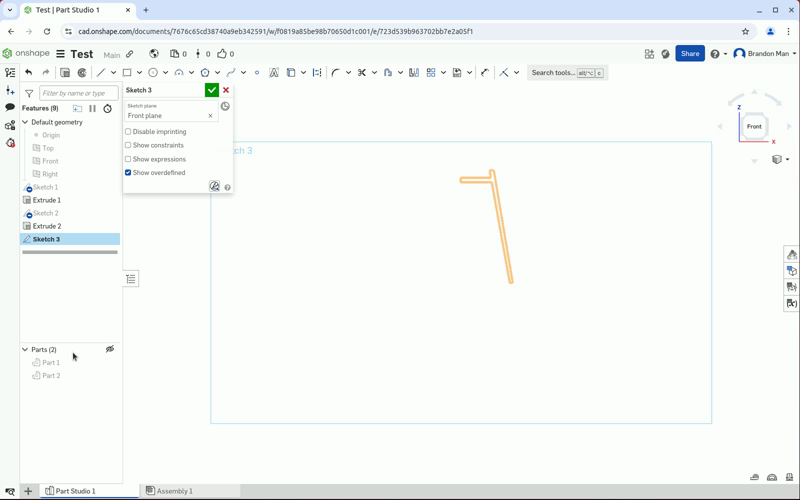
key(l)
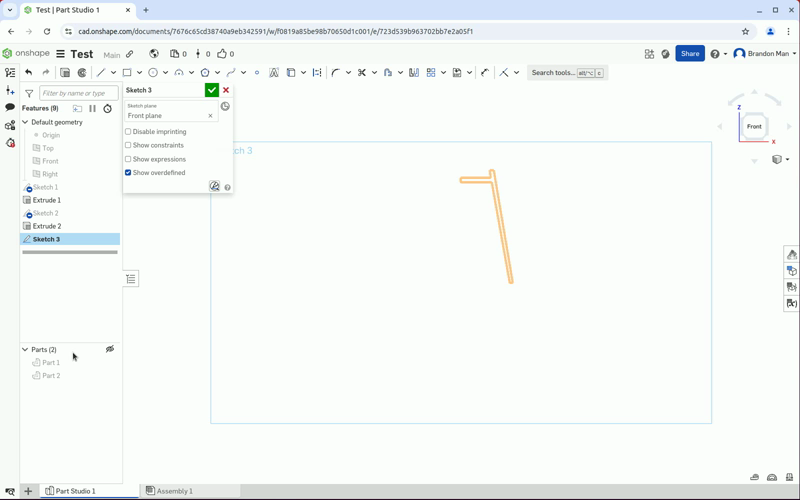
key_down(shift)
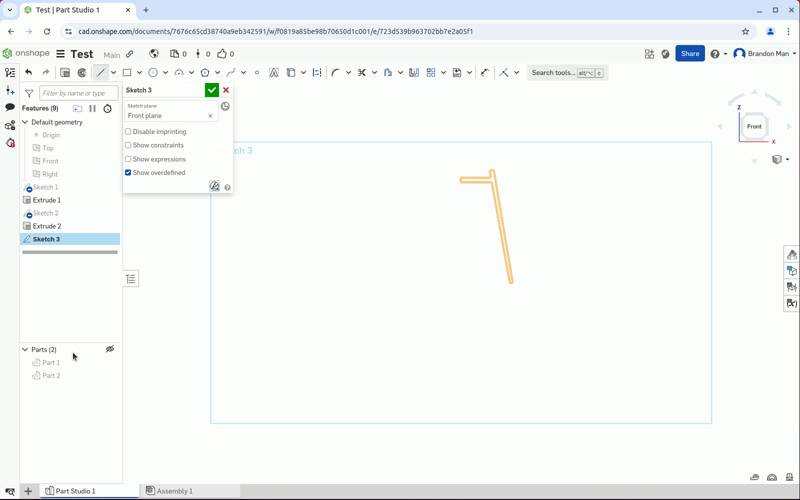
mouse_move(457, 182)
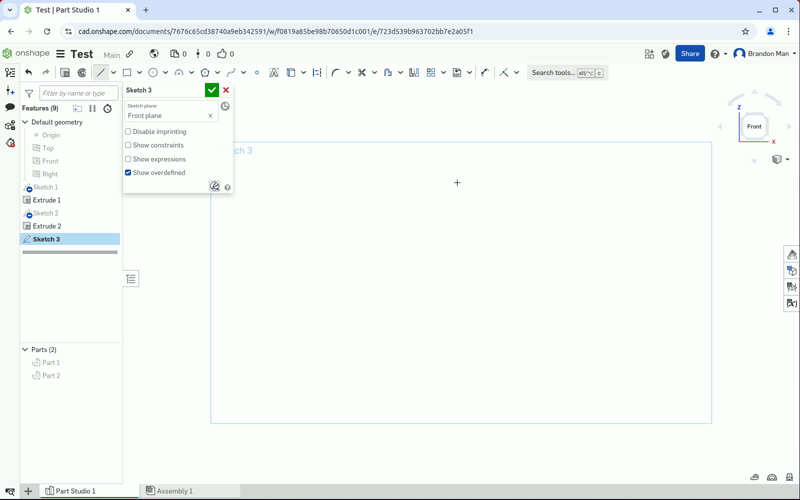
click(457, 182)
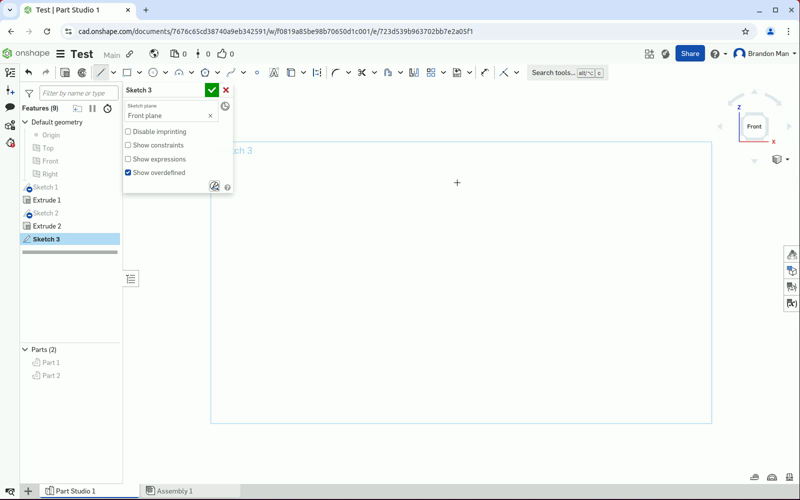
key_up(shift)
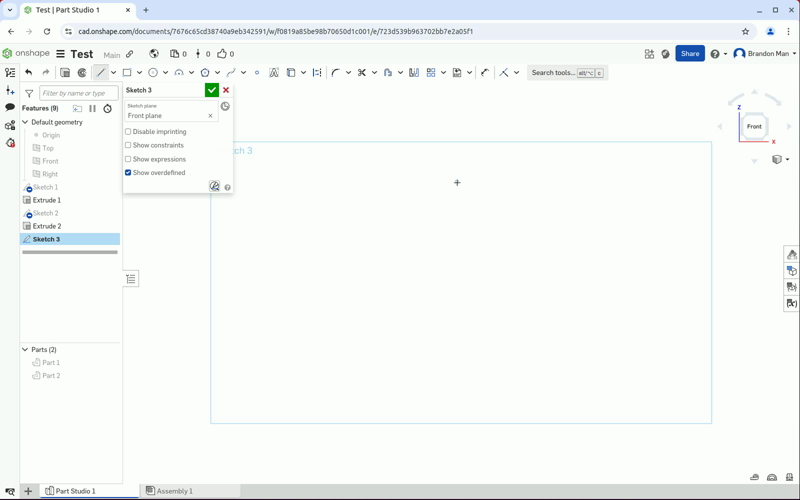
key_down(shift)
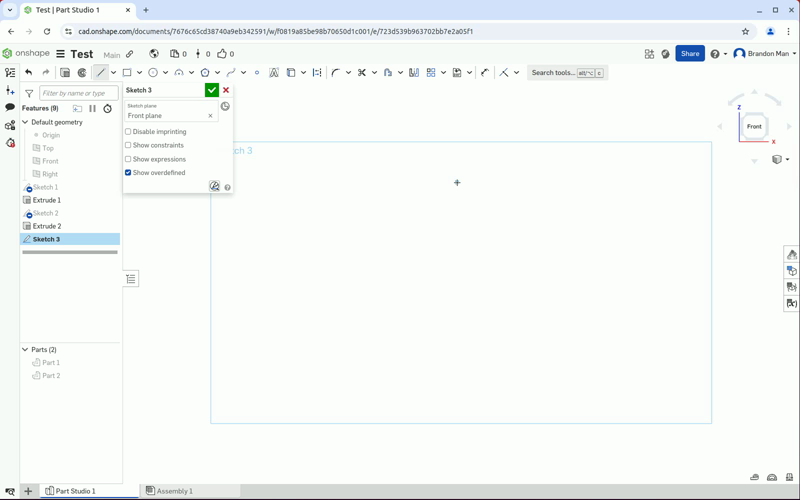
mouse_move(487, 182)
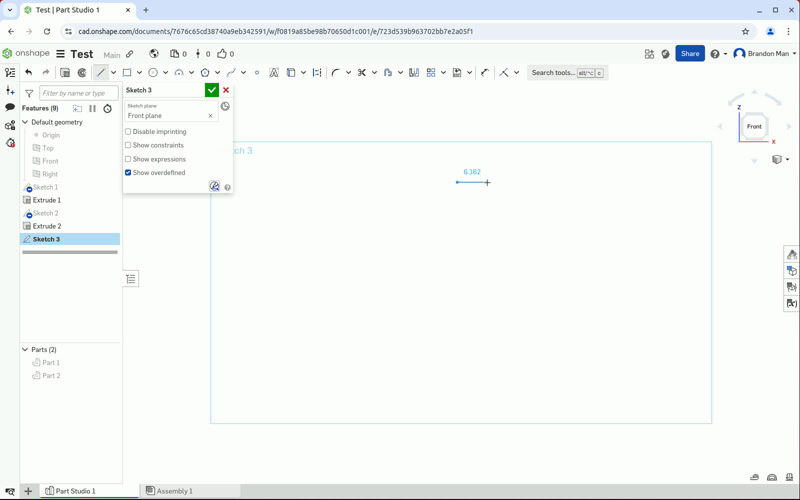
mouse_move(465, 182)
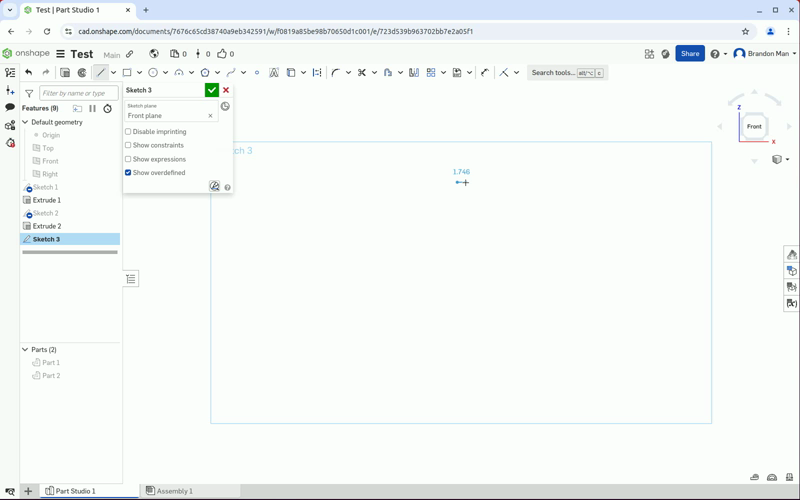
click(465, 182)
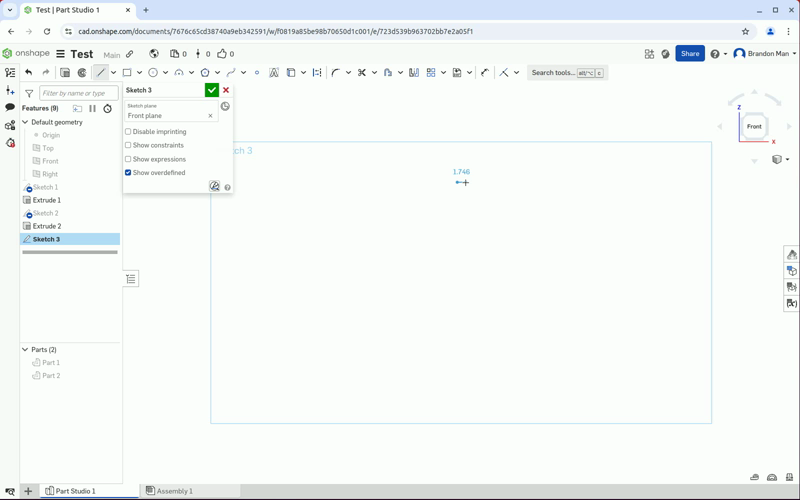
key_up(shift)
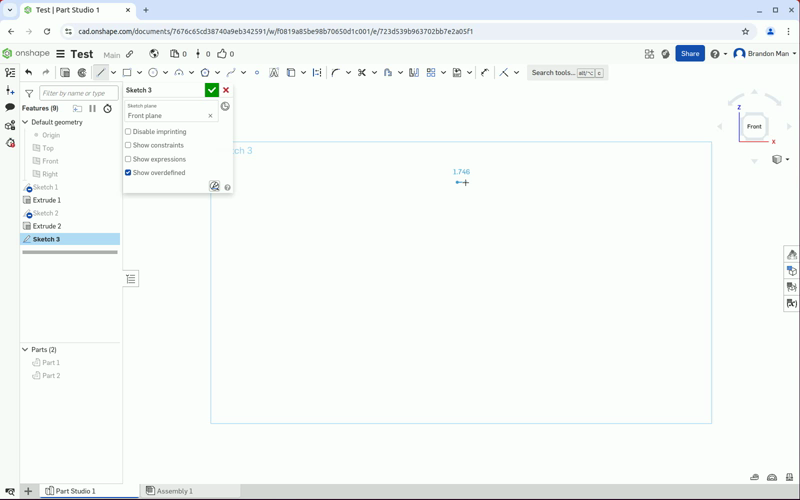
key_down(shift)
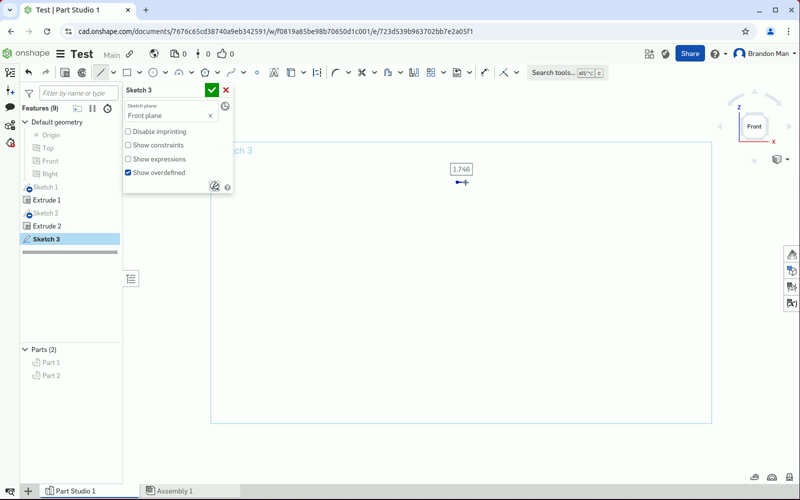
mouse_move(495, 182)
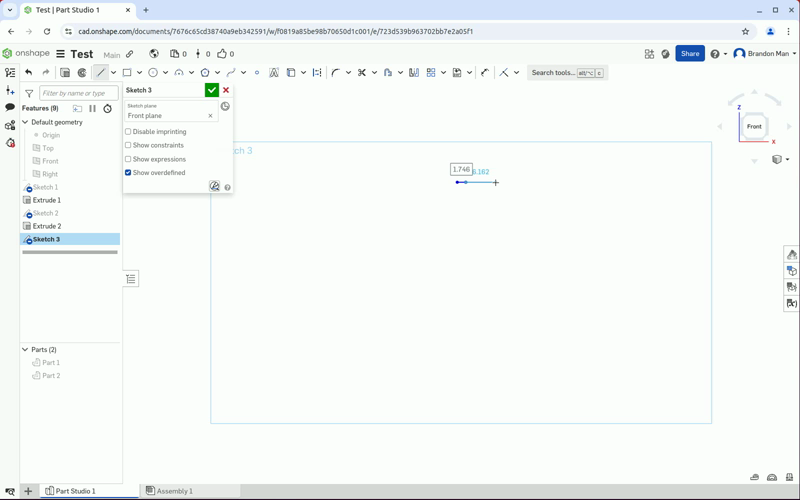
mouse_move(465, 179)
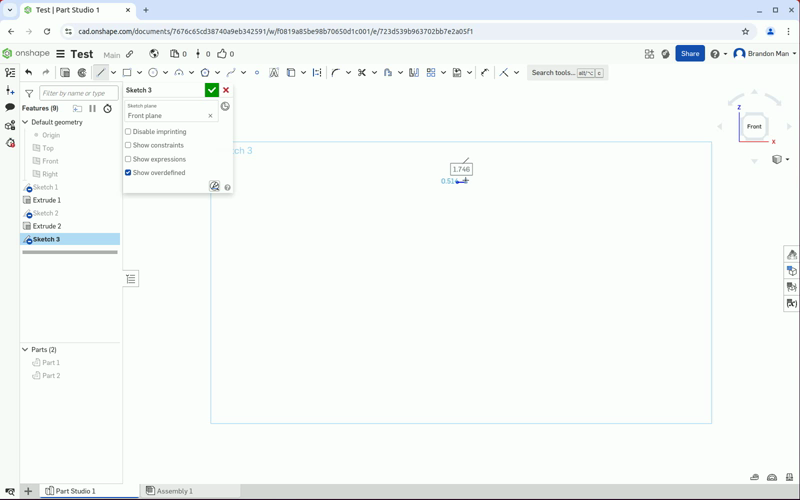
scroll(6)
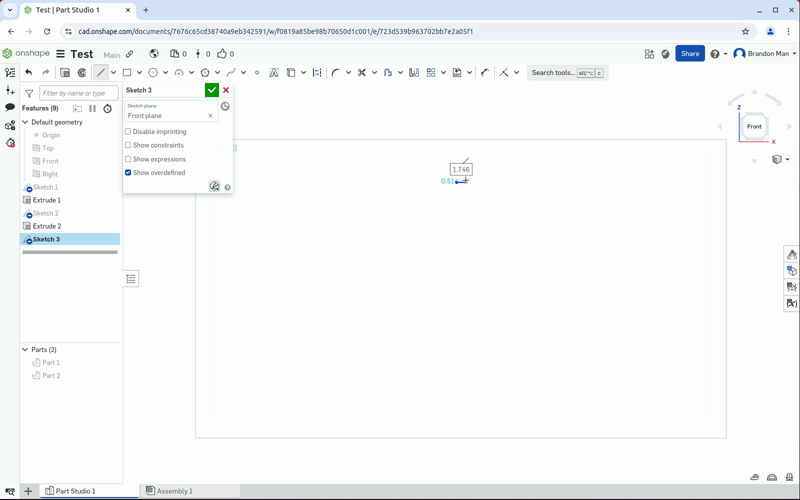
scroll(6)
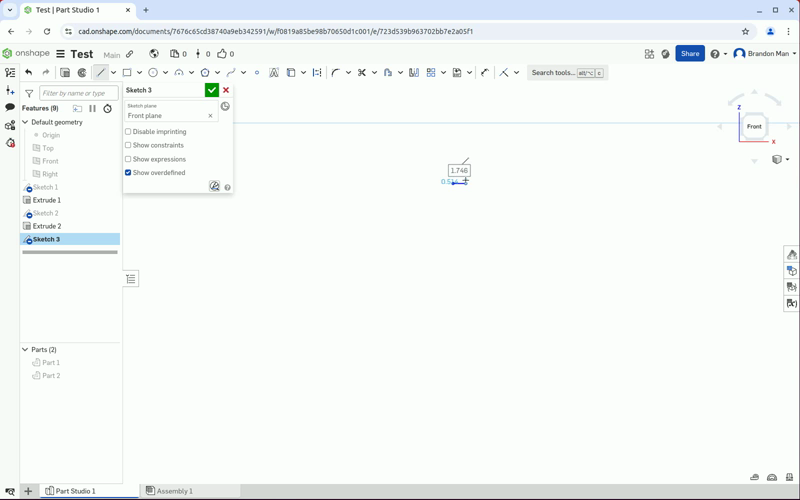
scroll(6)
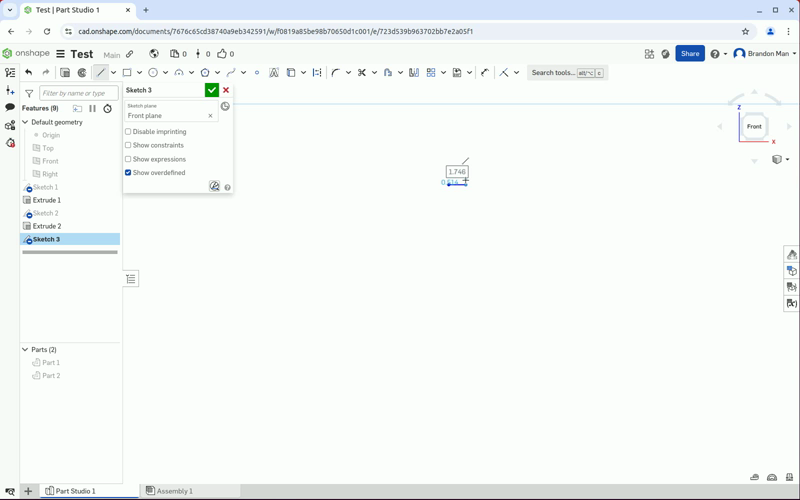
scroll(6)
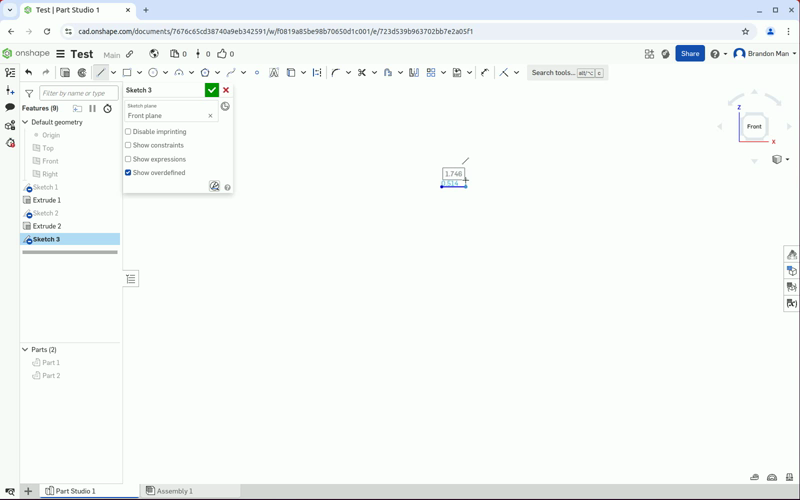
scroll(6)
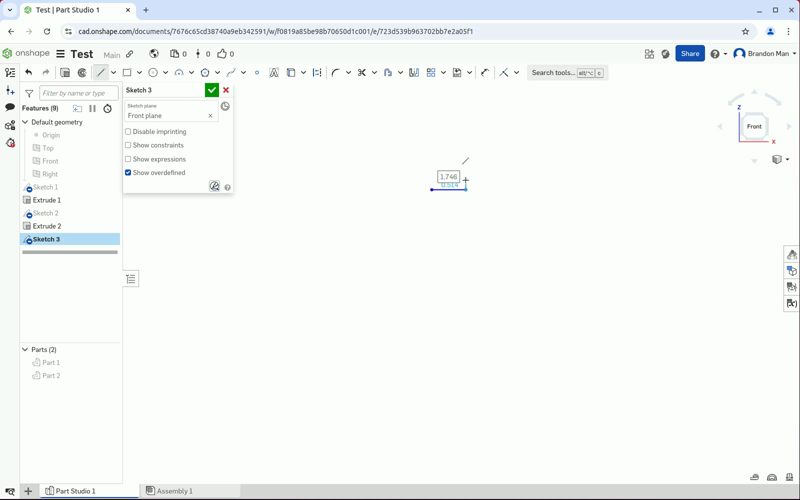
scroll(6)
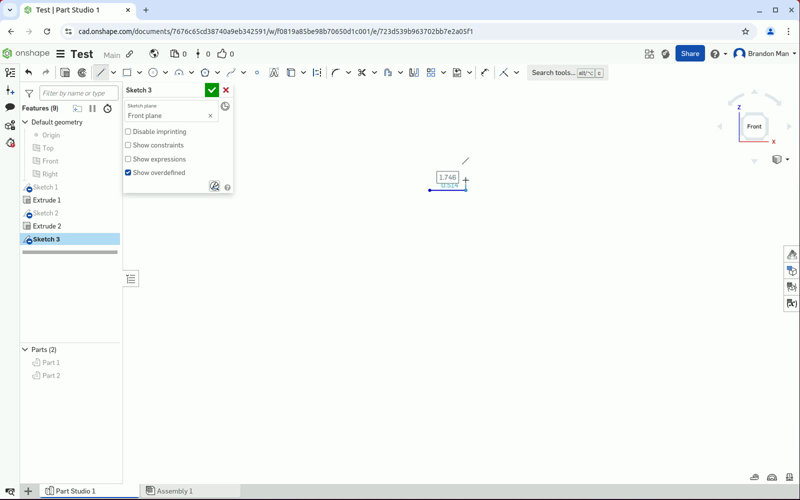
scroll(6)
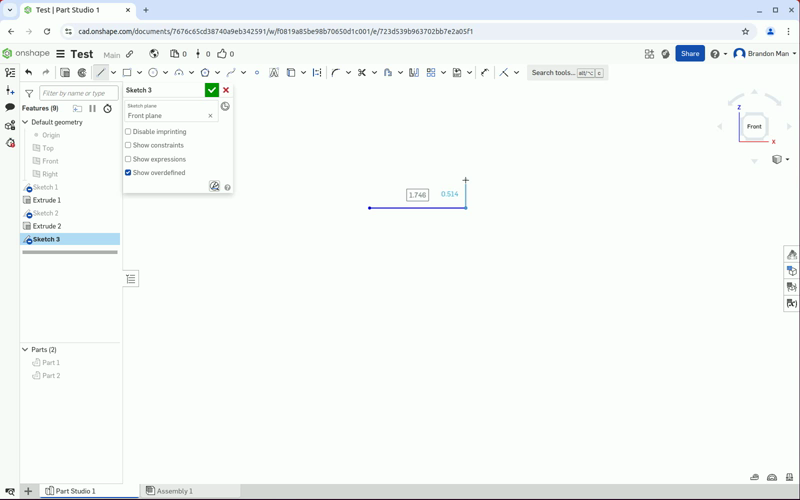
click(465, 179)
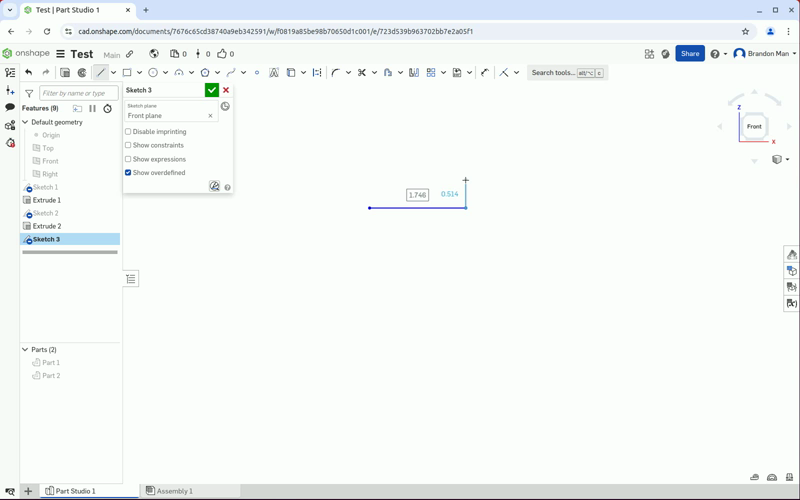
scroll(-6)
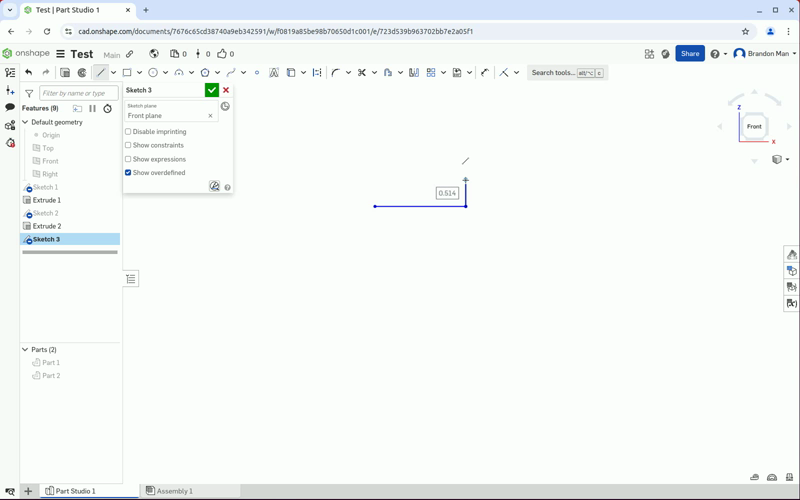
scroll(-6)
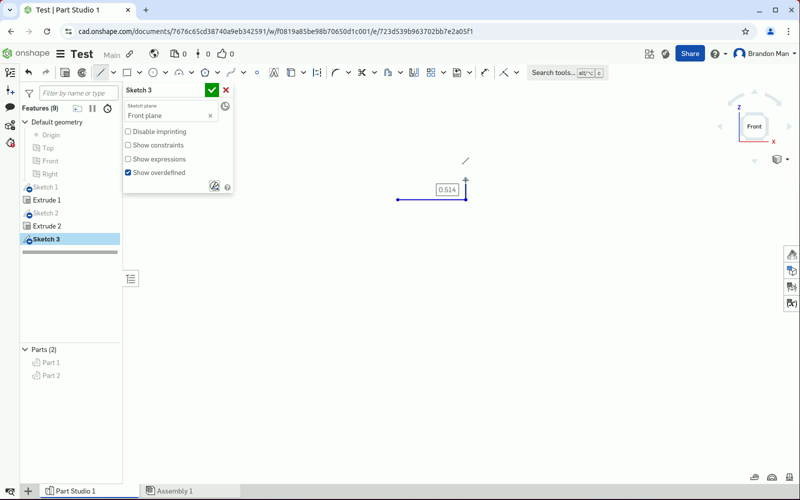
scroll(-6)
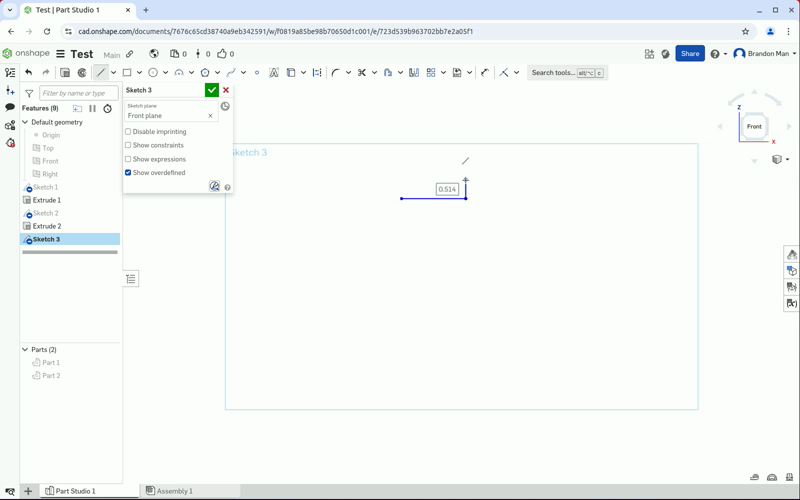
scroll(-6)
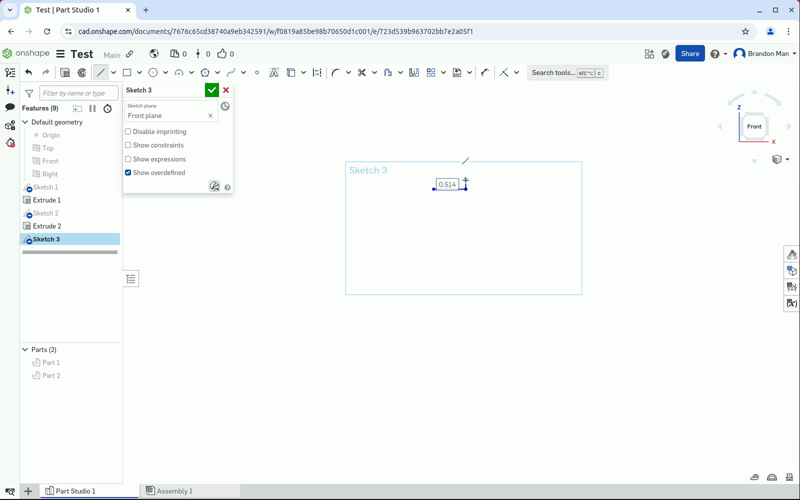
scroll(-6)
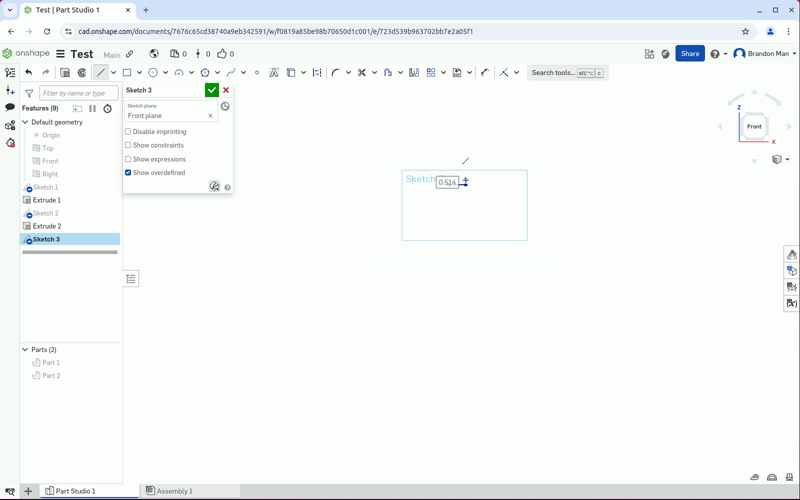
scroll(-6)
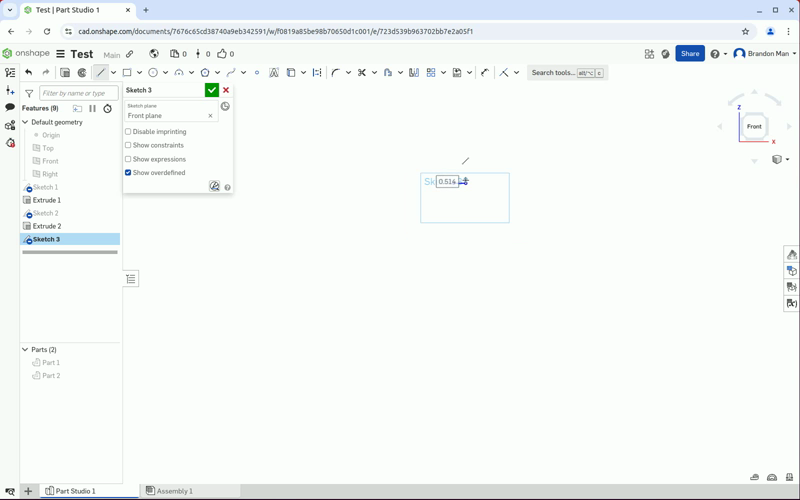
scroll(-6)
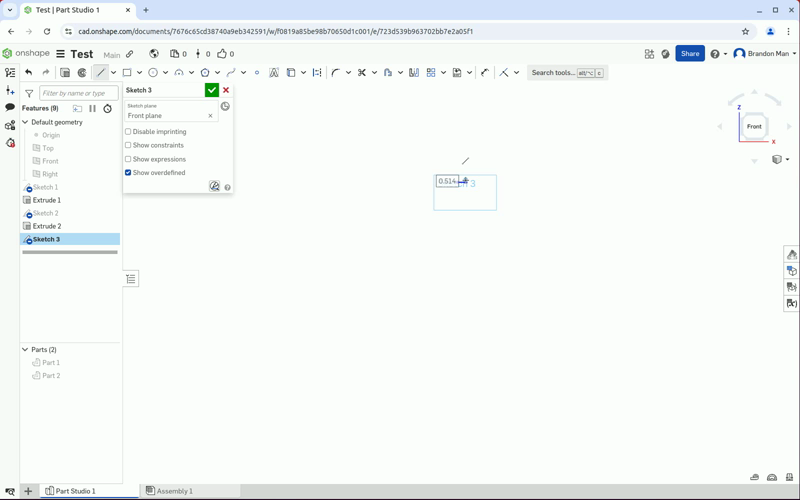
key_up(shift)
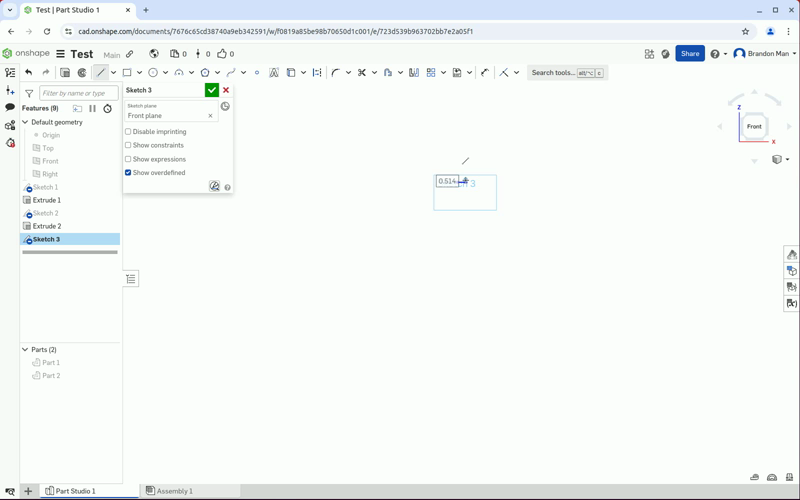
key_down(shift)
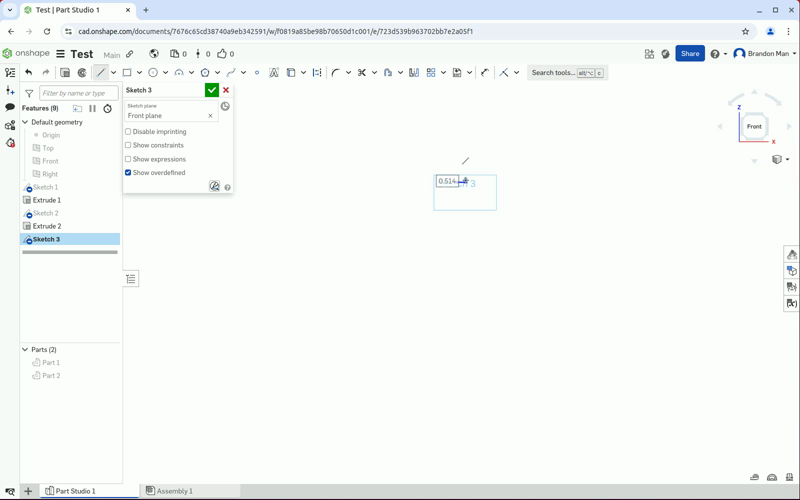
mouse_move(495, 179)
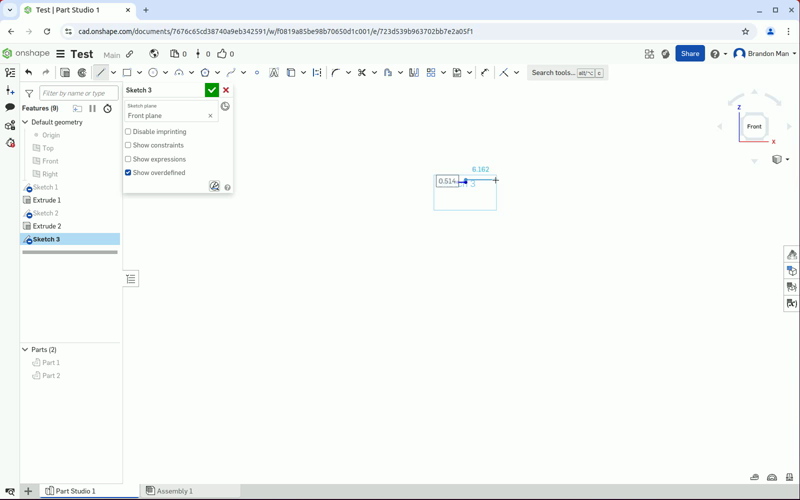
mouse_move(457, 179)
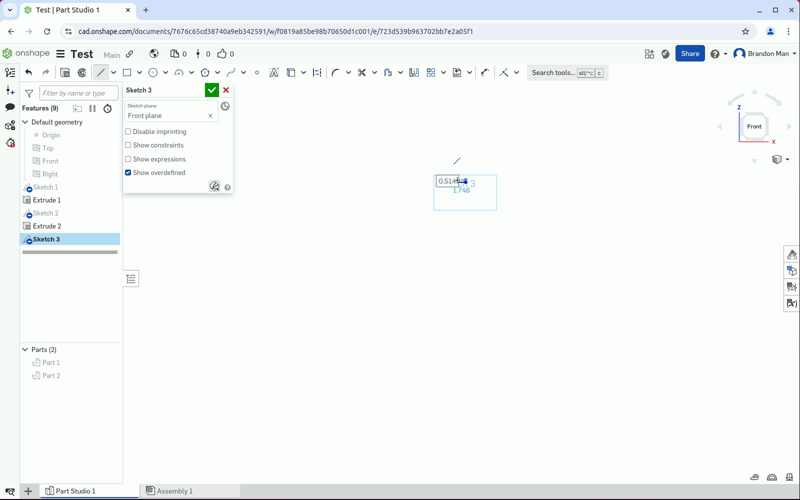
scroll(6)
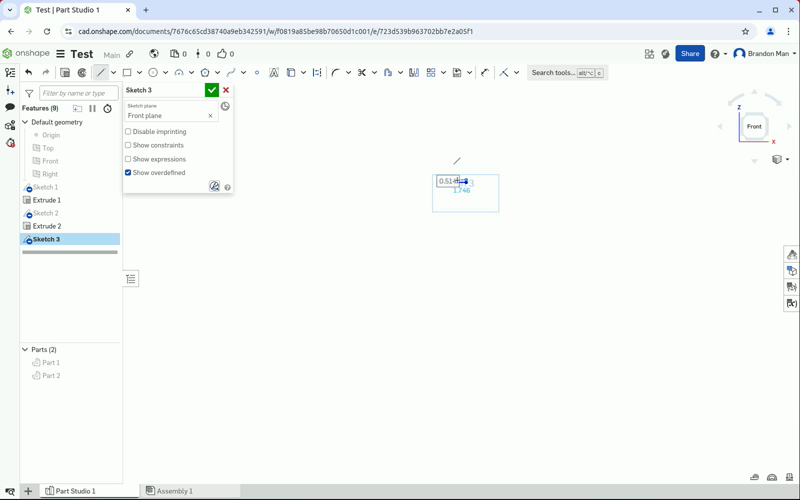
scroll(6)
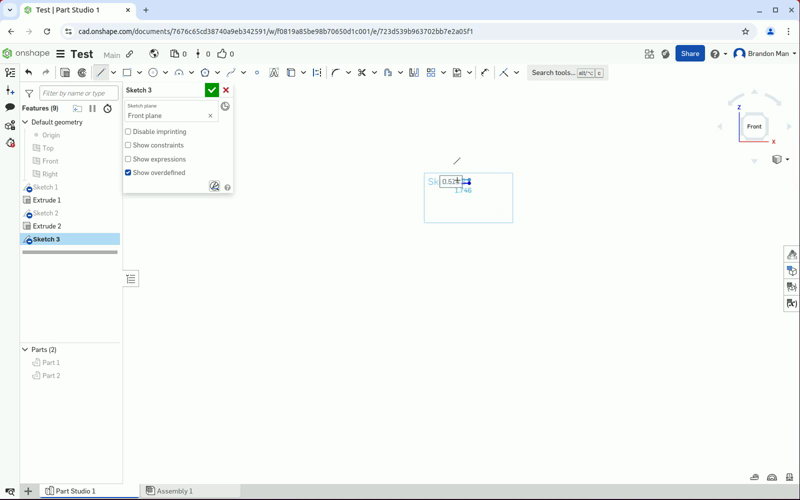
scroll(6)
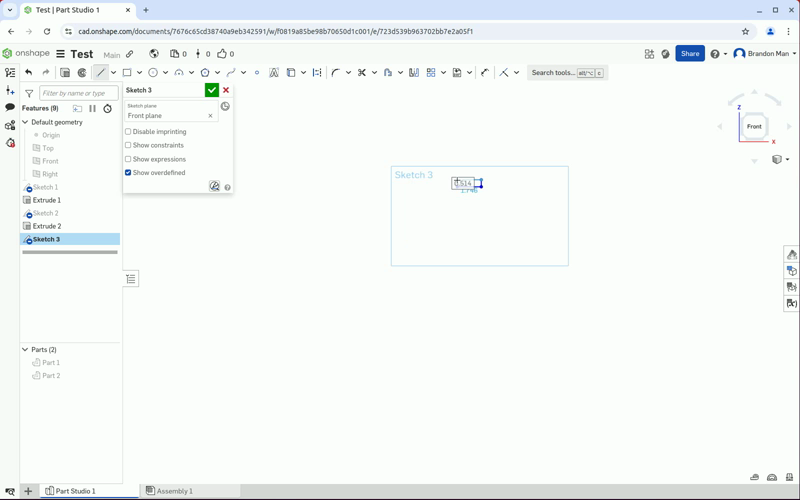
scroll(6)
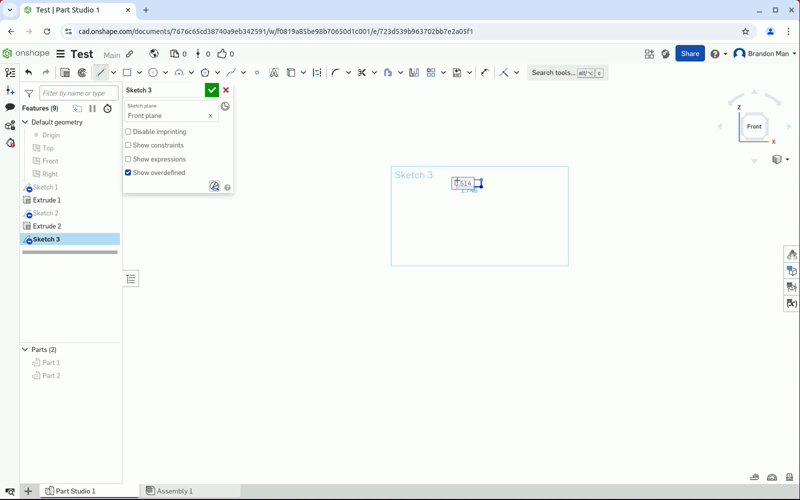
scroll(6)
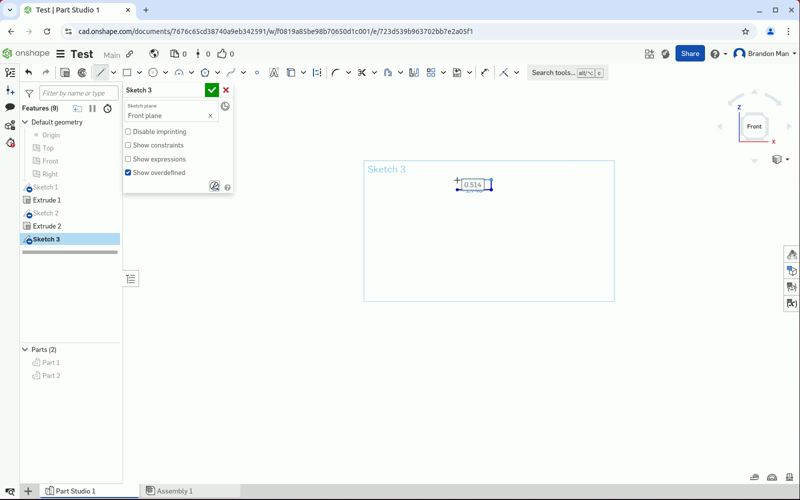
scroll(6)
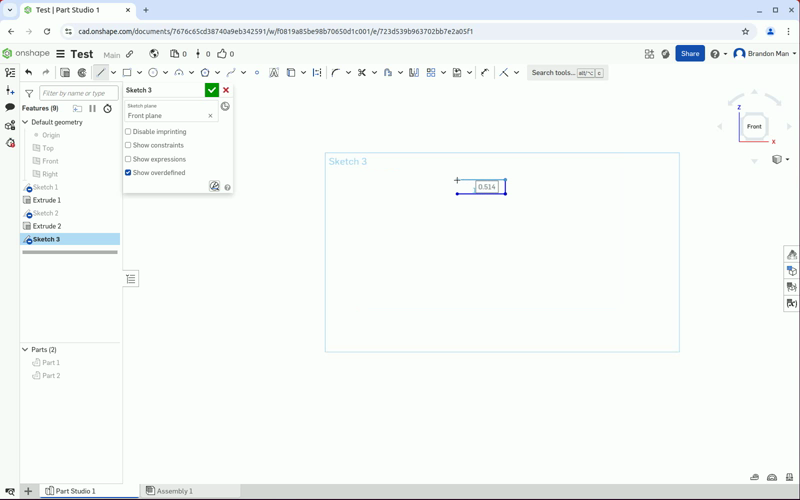
scroll(6)
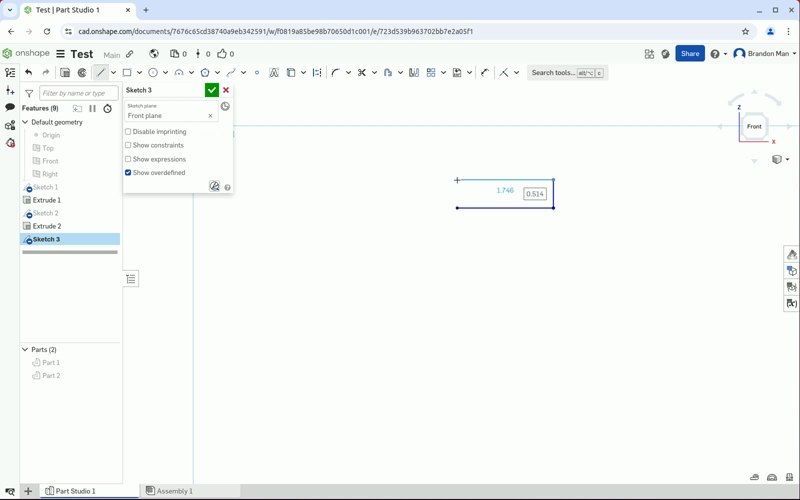
click(457, 179)
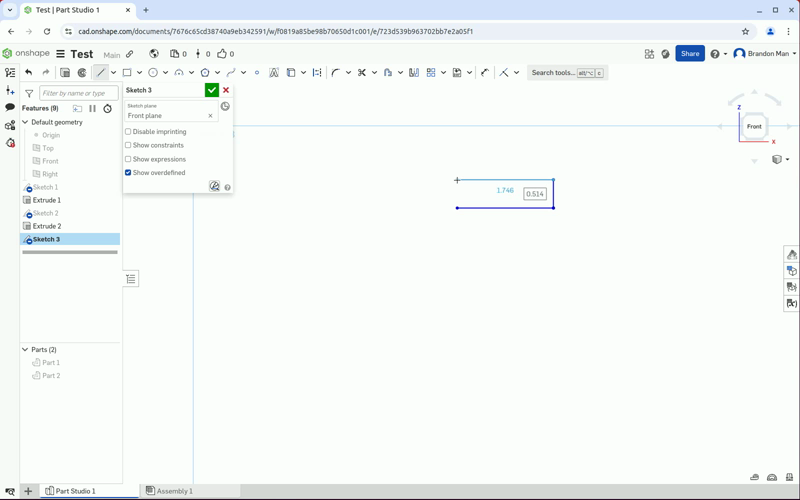
scroll(-6)
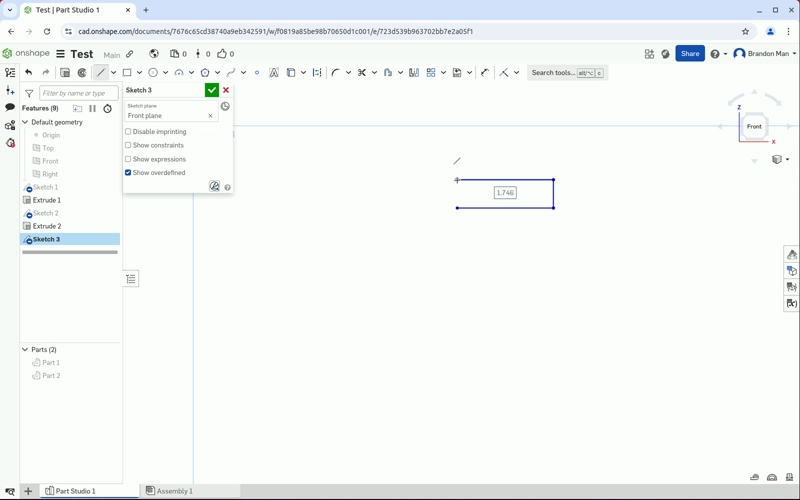
scroll(-6)
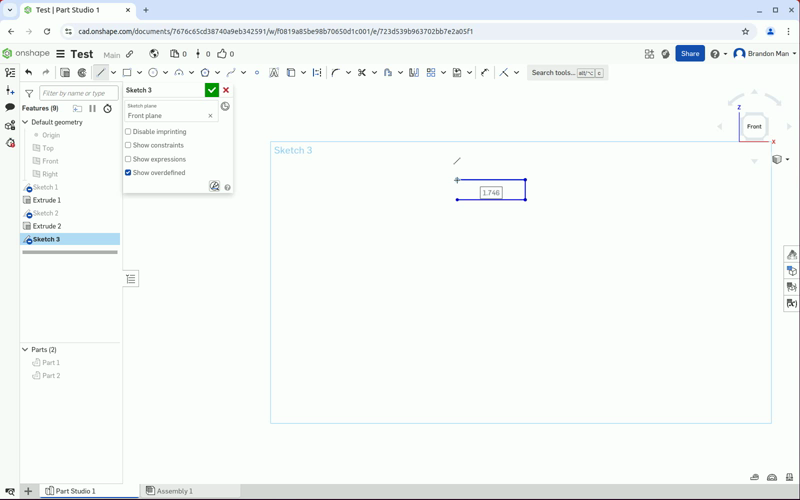
scroll(-6)
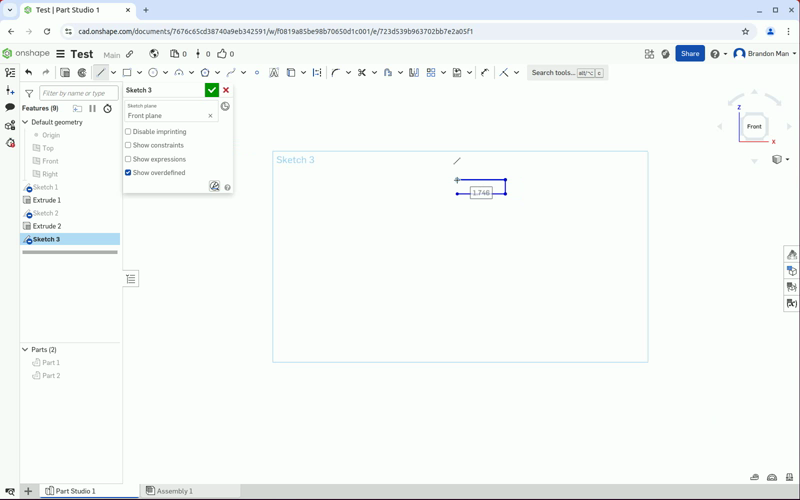
scroll(-6)
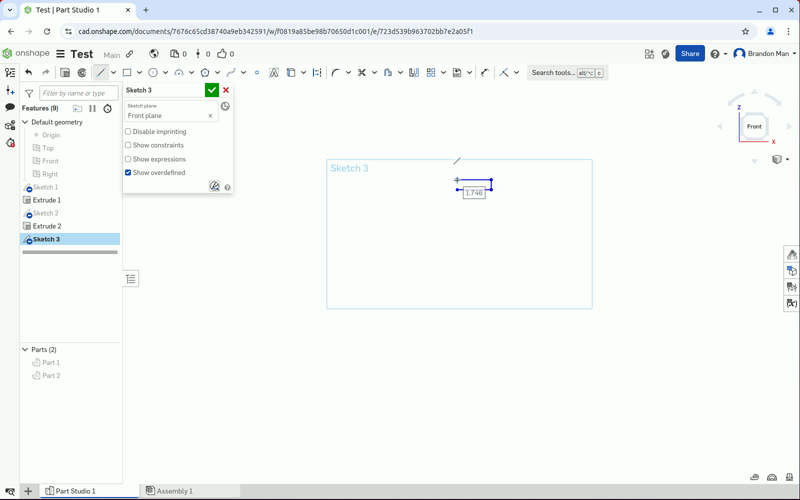
scroll(-6)
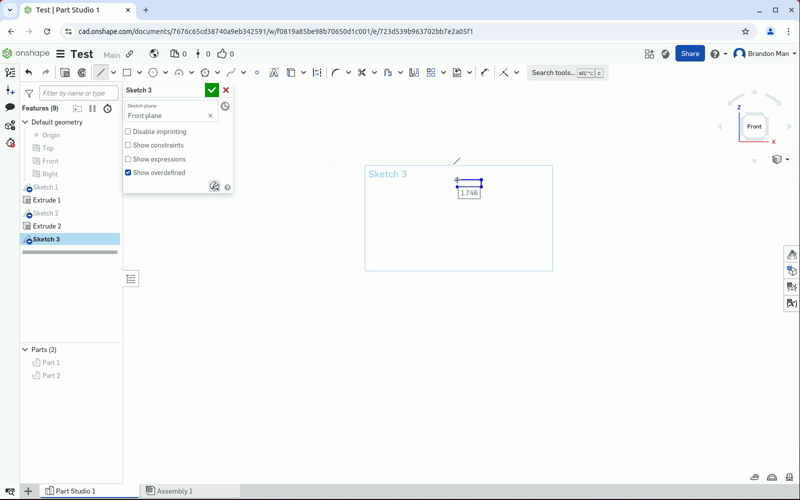
scroll(-6)
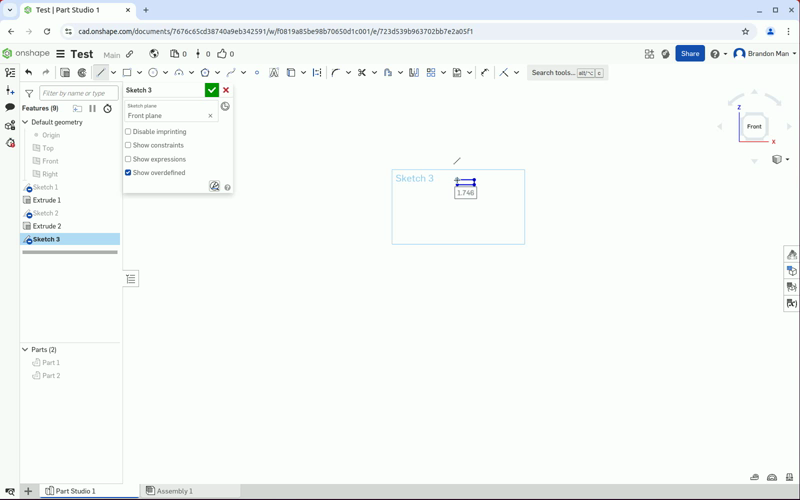
scroll(-6)
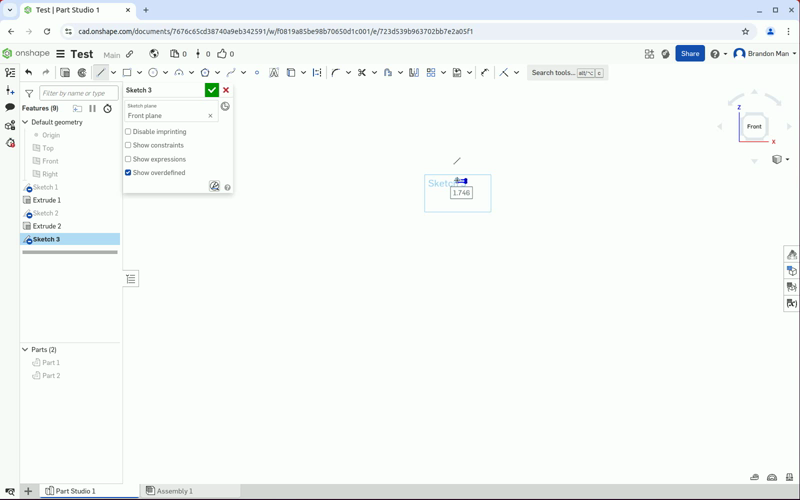
key_up(shift)
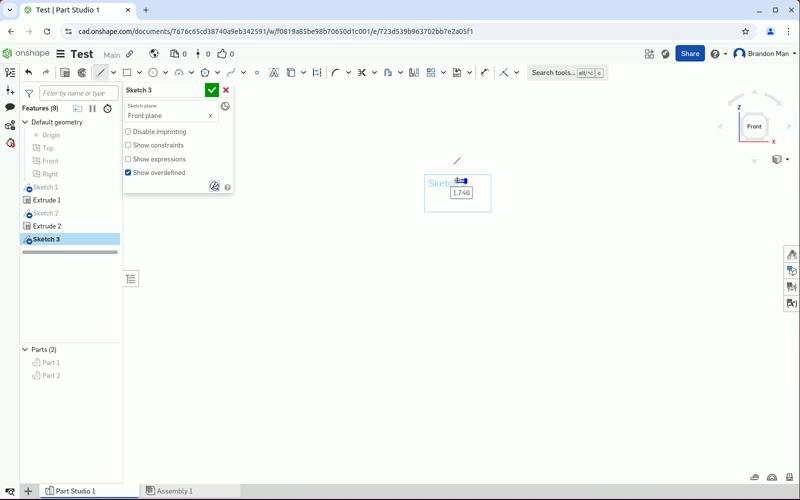
mouse_move(487, 179)
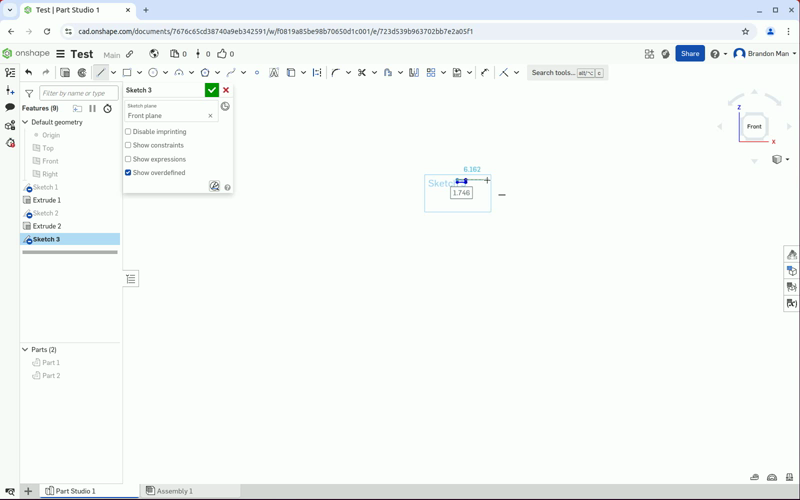
key_down(shift)
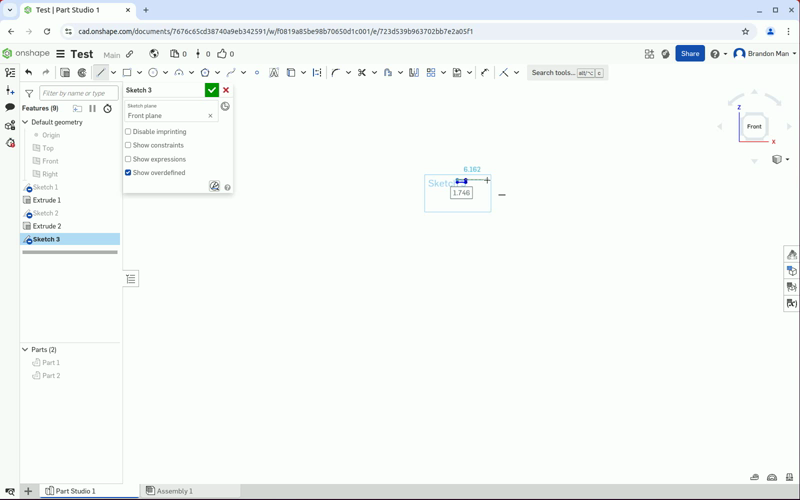
mouse_move(457, 182)
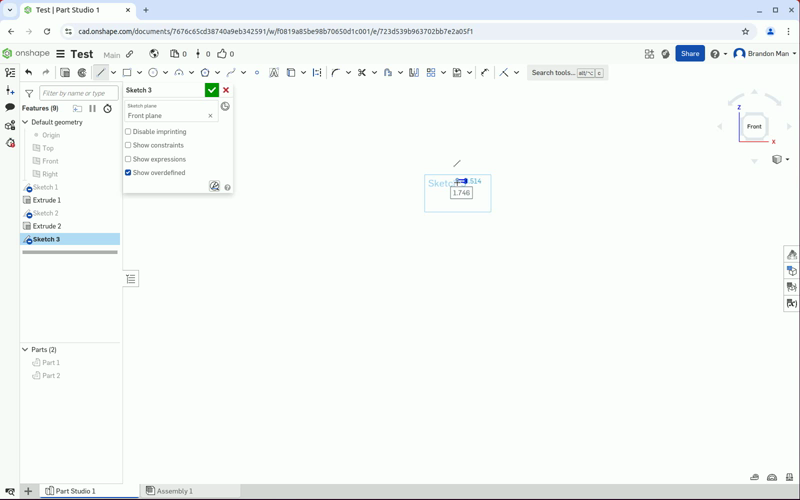
scroll(6)
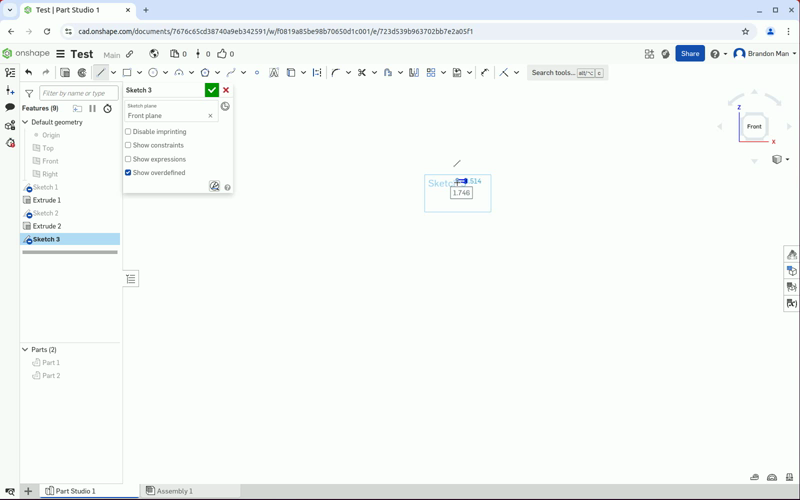
scroll(6)
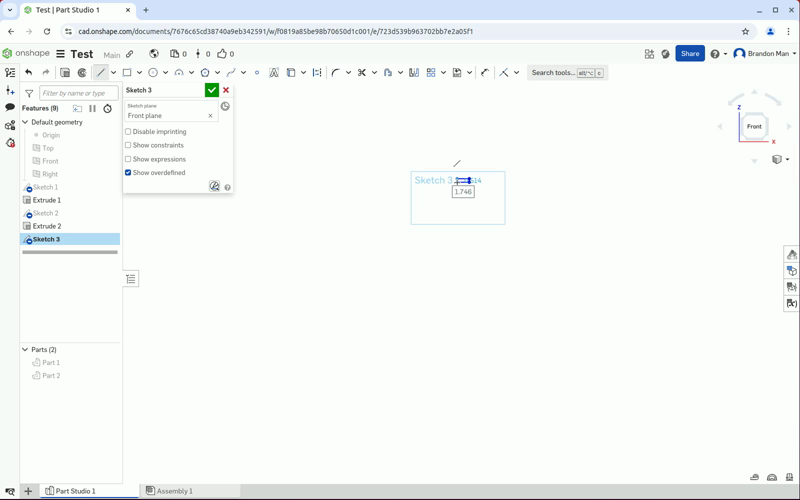
scroll(6)
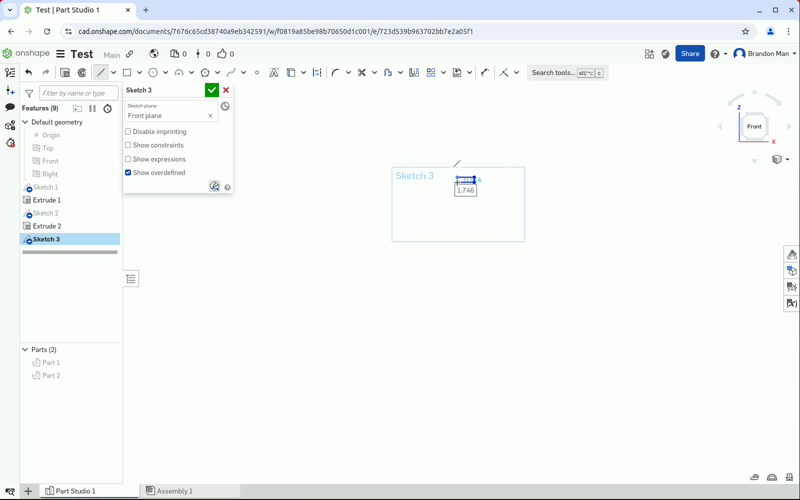
scroll(6)
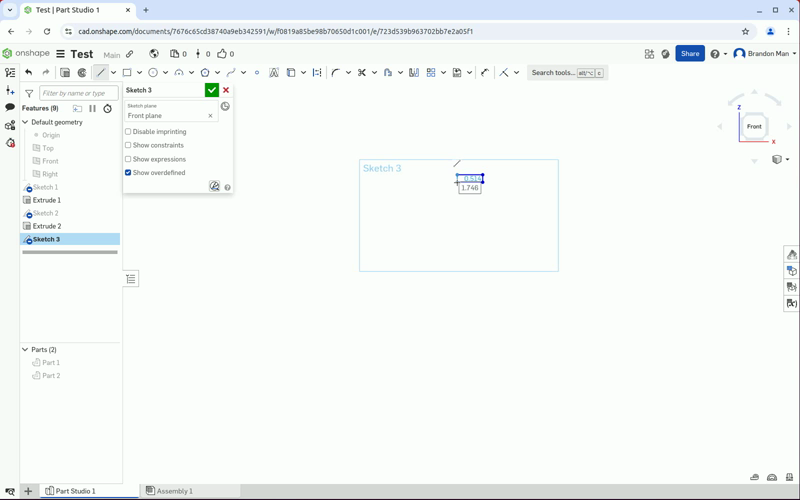
scroll(6)
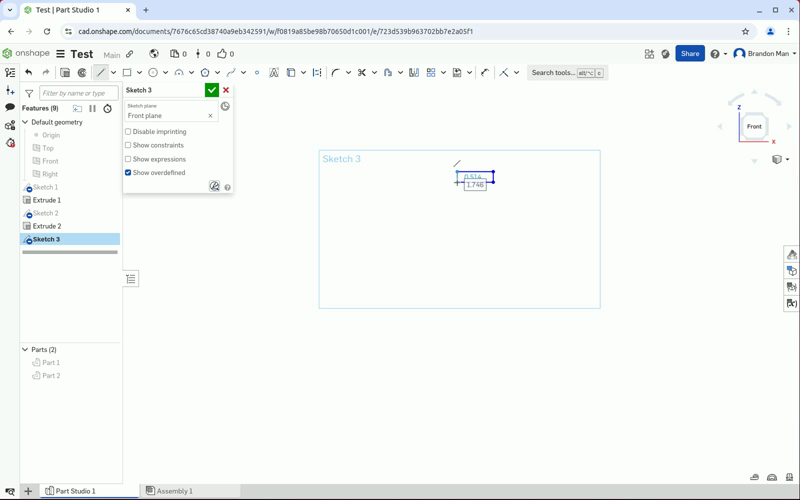
scroll(6)
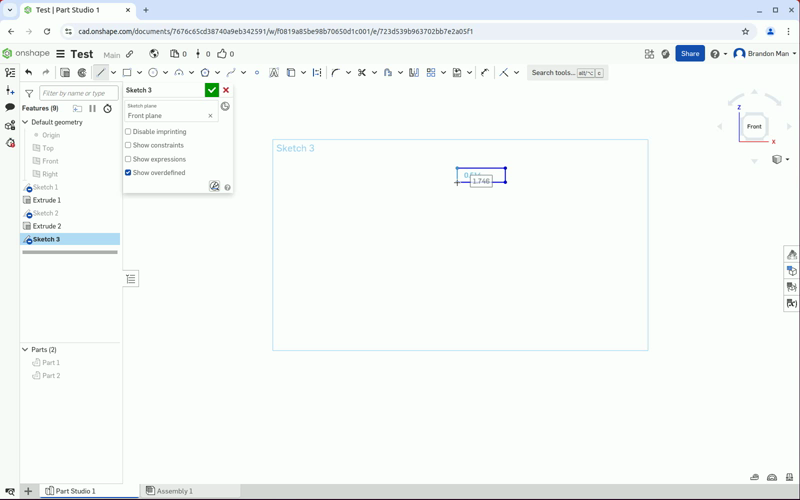
scroll(6)
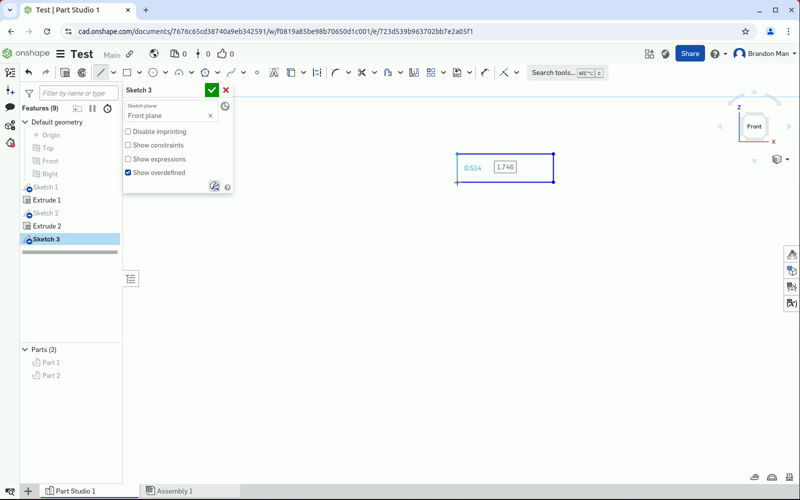
key_up(shift)
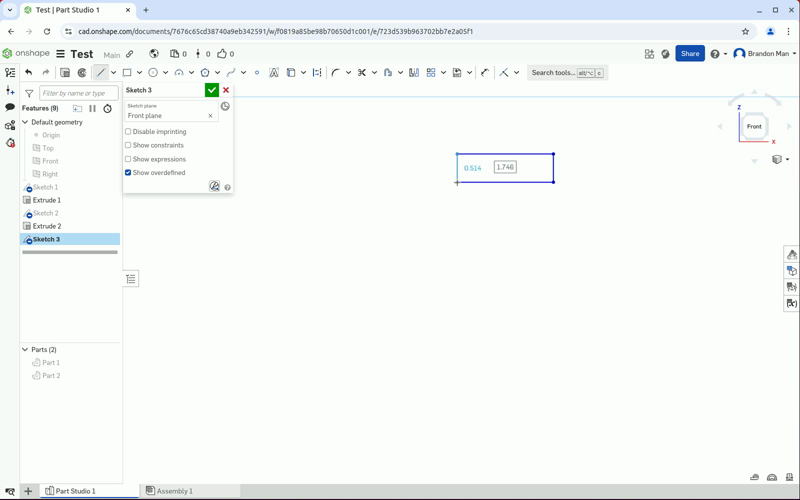
click(457, 182)
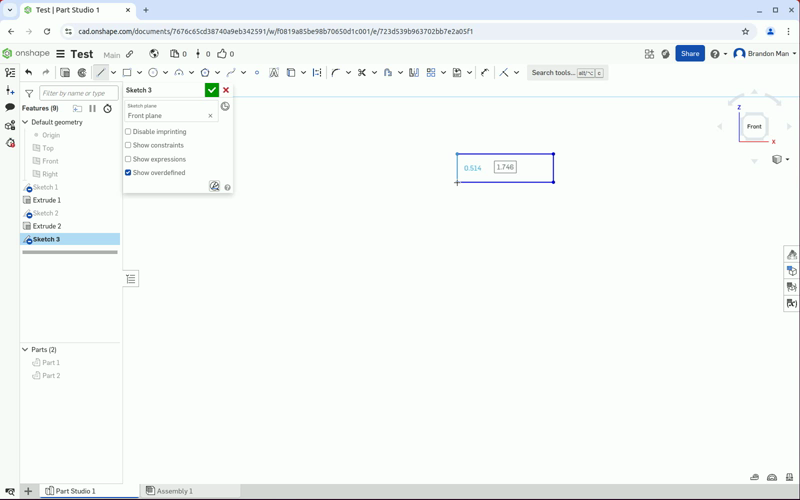
scroll(-6)
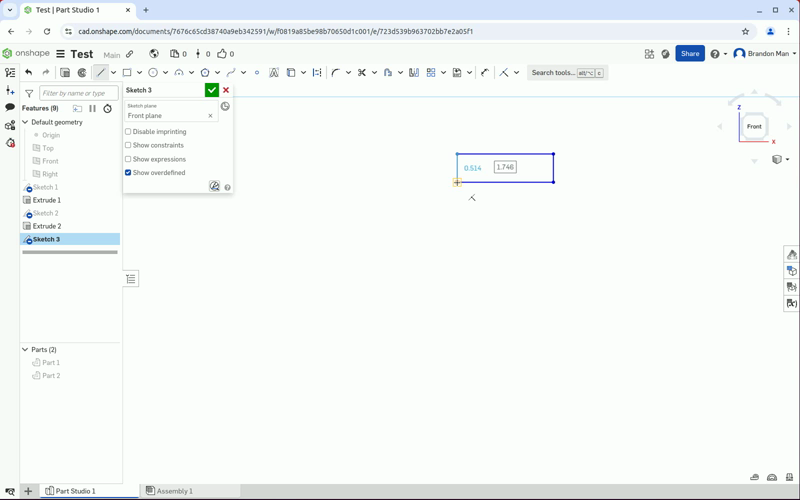
scroll(-6)
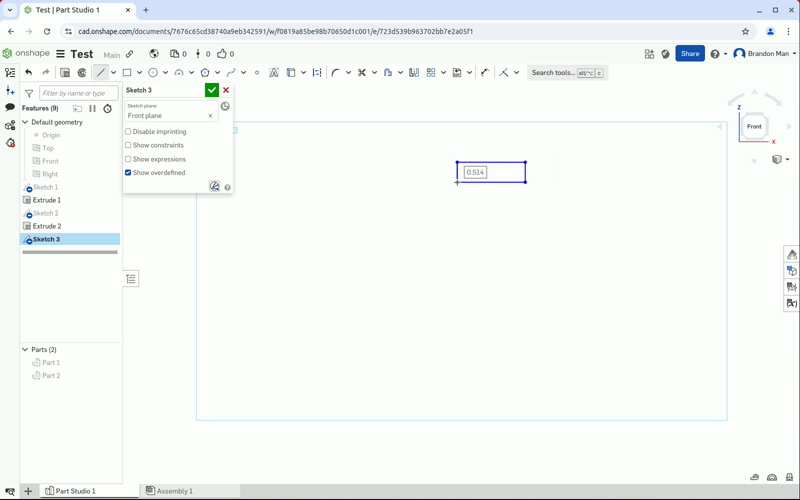
scroll(-6)
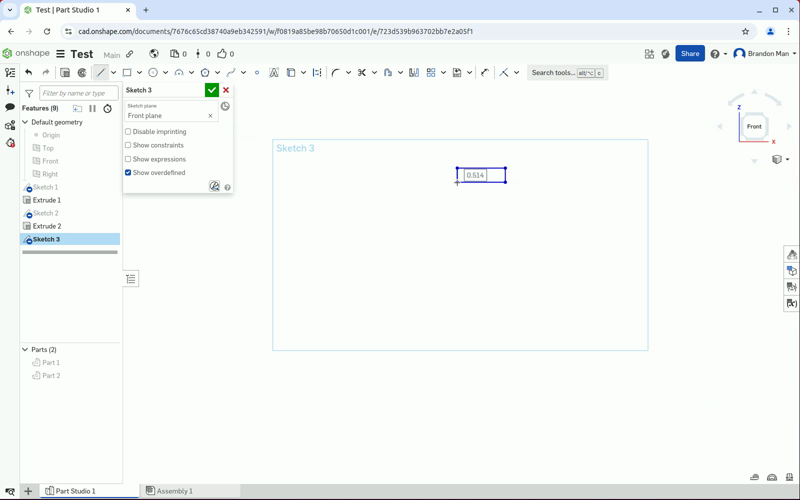
scroll(-6)
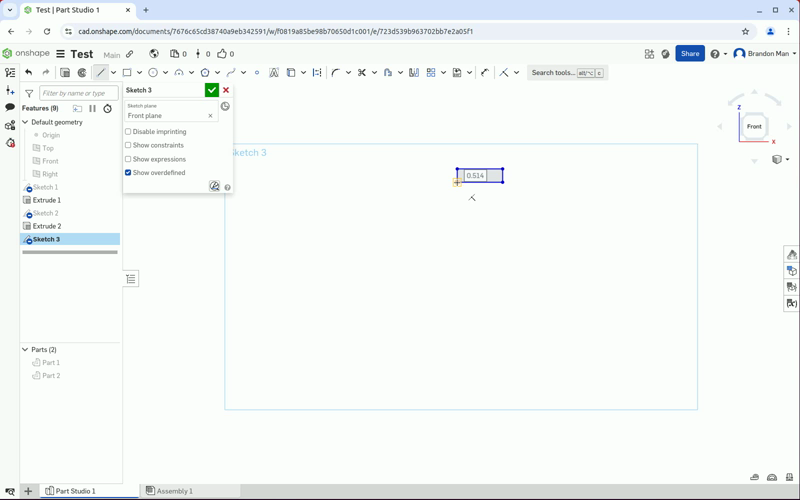
scroll(-6)
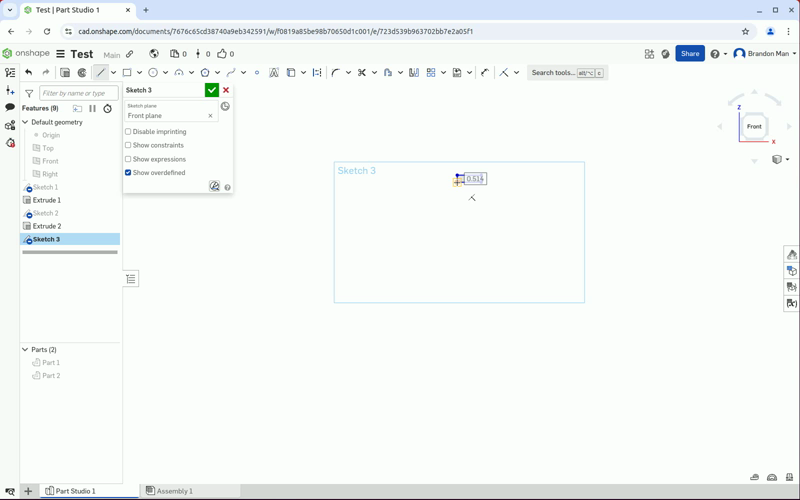
scroll(-6)
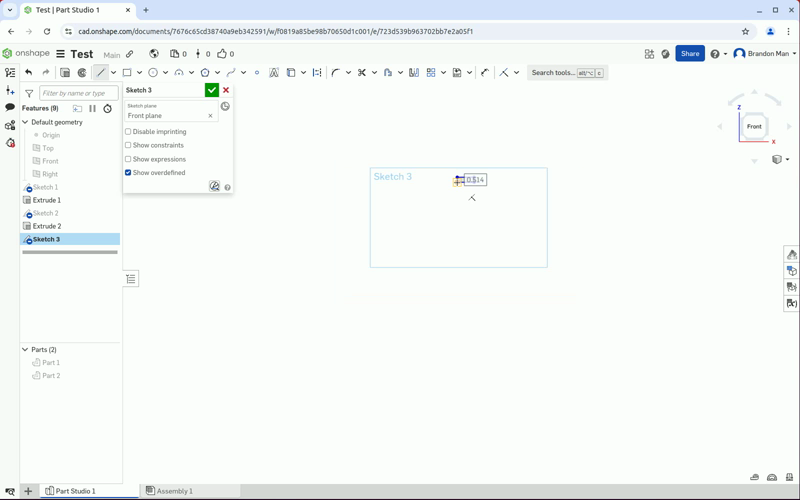
scroll(-6)
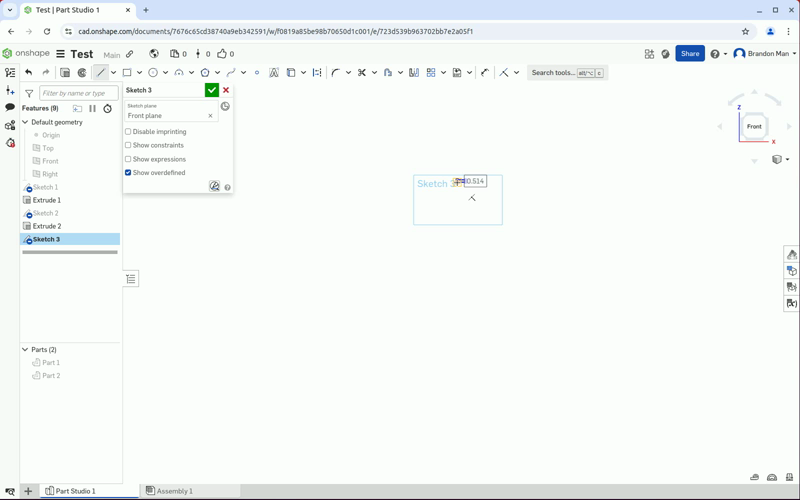
key(esc)
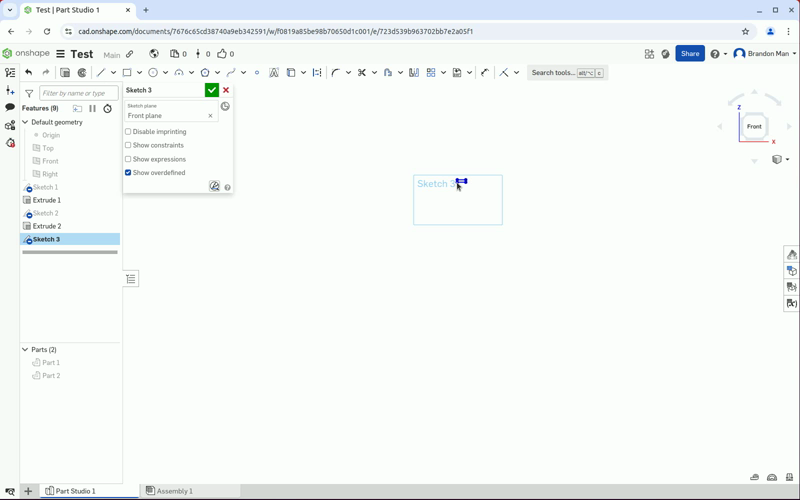
mouse_move(460, 179)
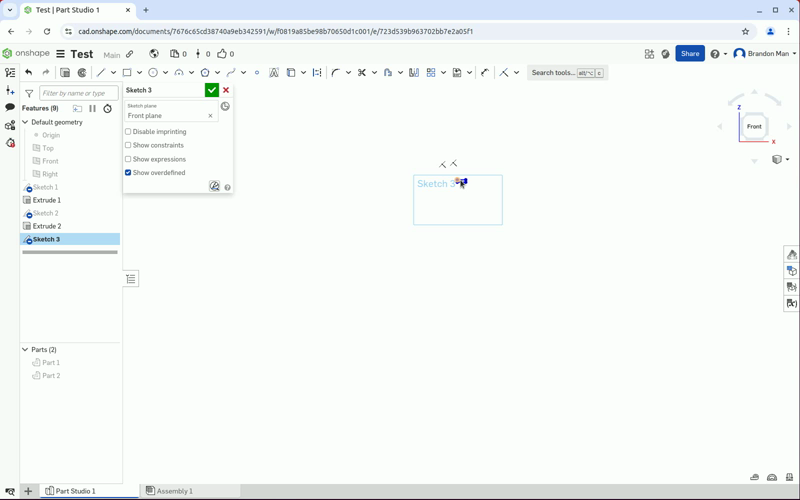
scroll(6)
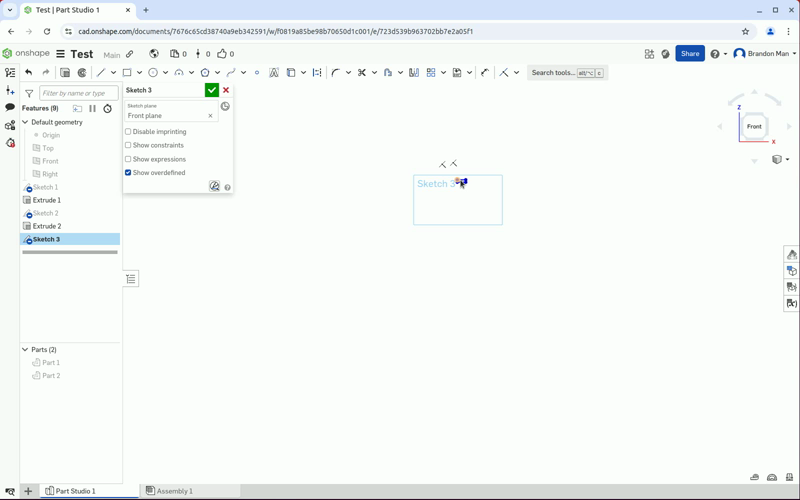
scroll(6)
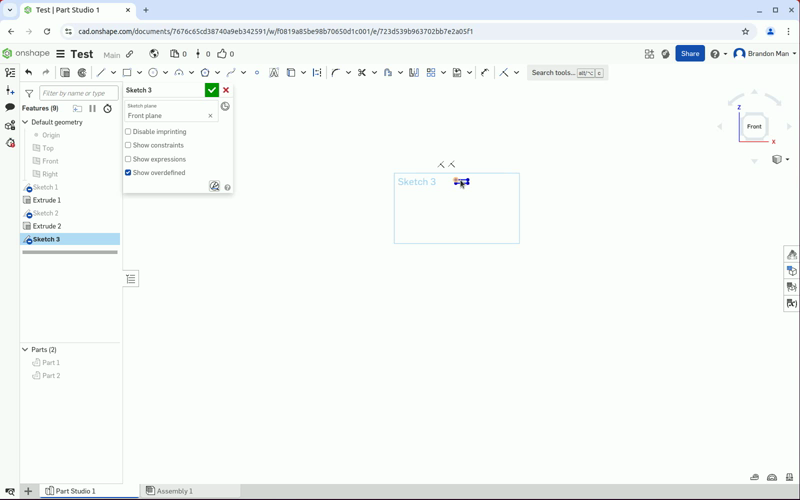
scroll(6)
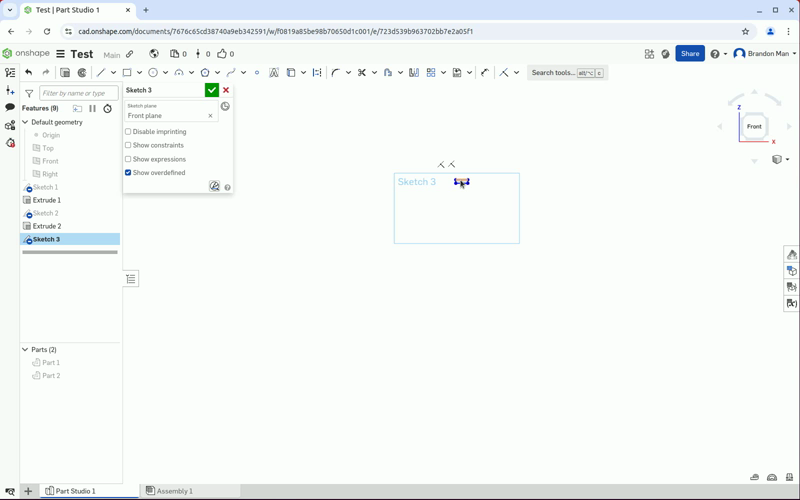
scroll(6)
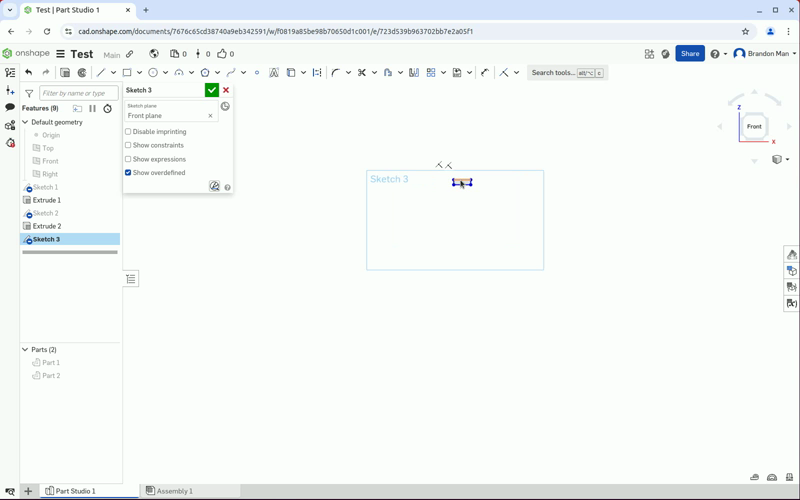
scroll(6)
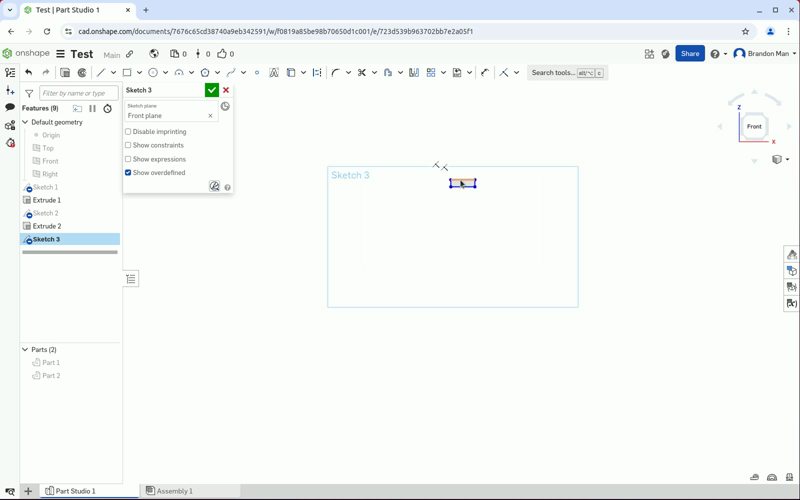
scroll(6)
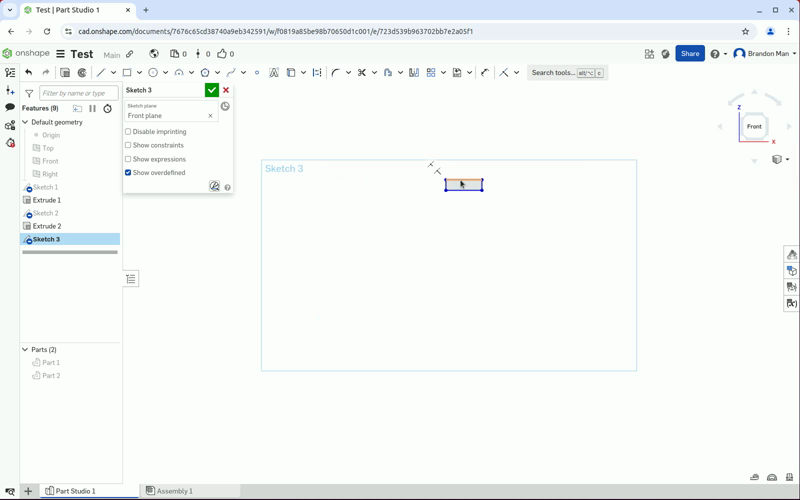
scroll(6)
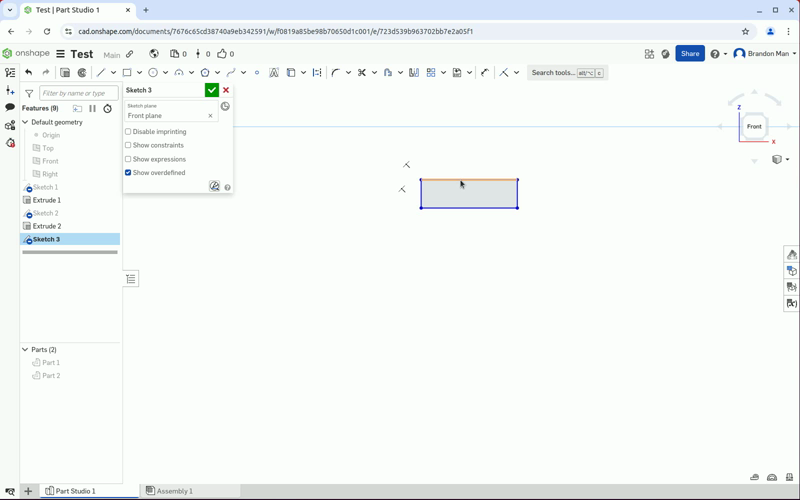
click(460, 179)
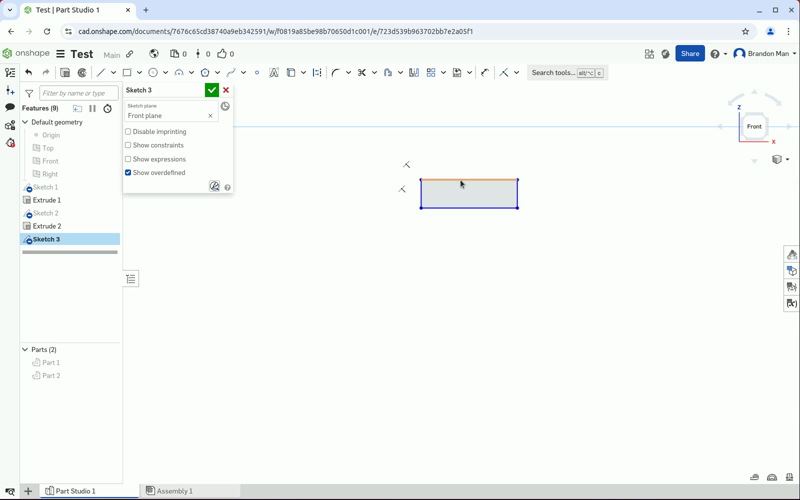
scroll(-6)
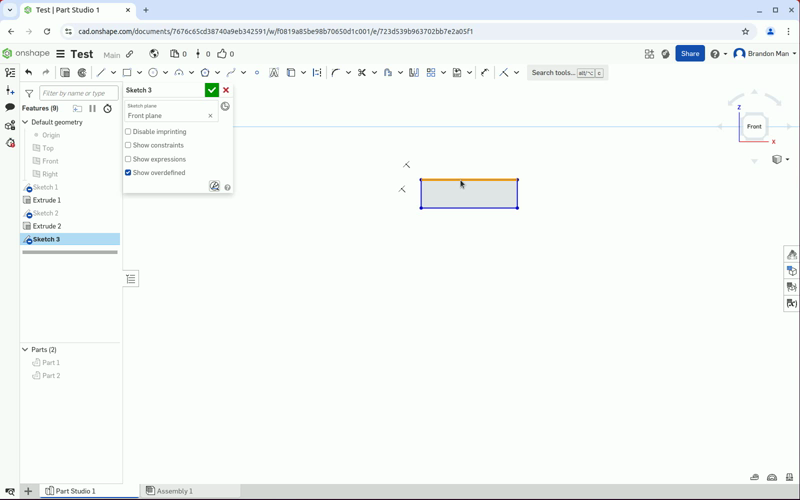
scroll(-6)
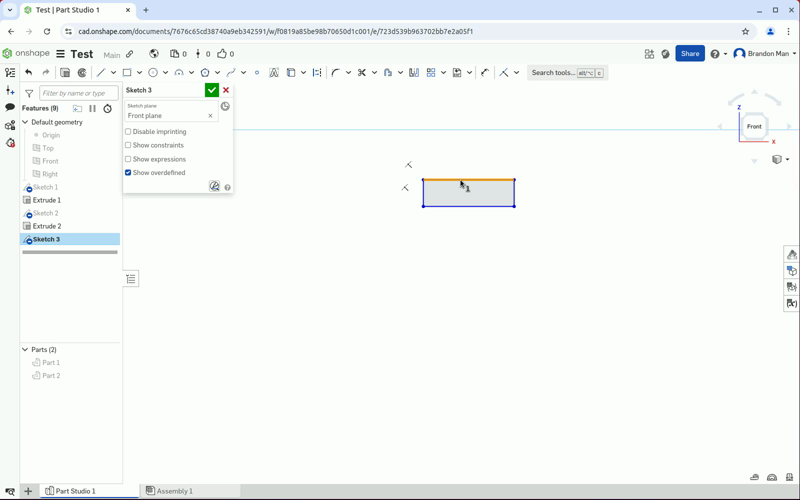
scroll(-6)
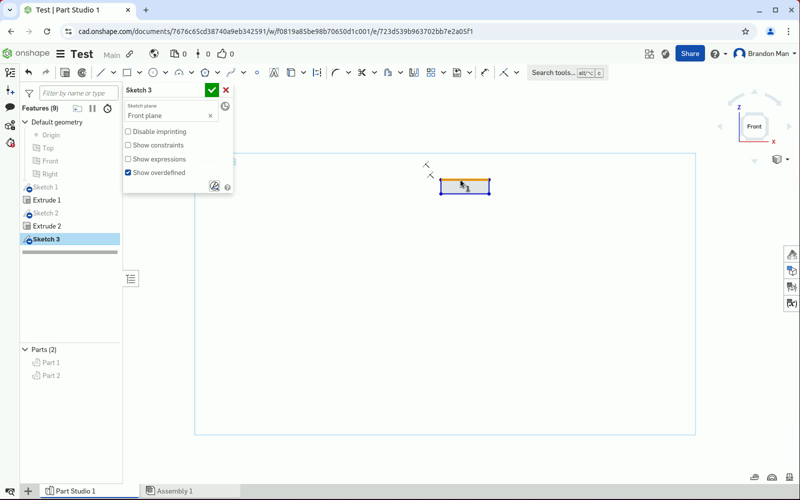
scroll(-6)
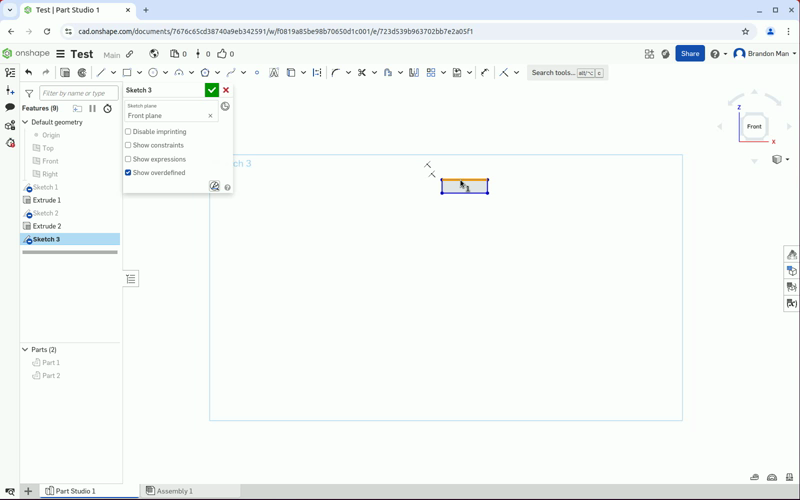
scroll(-6)
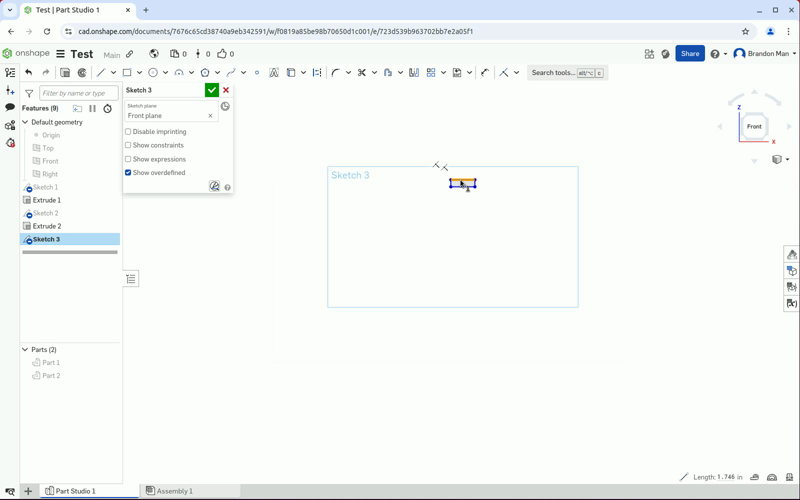
scroll(-6)
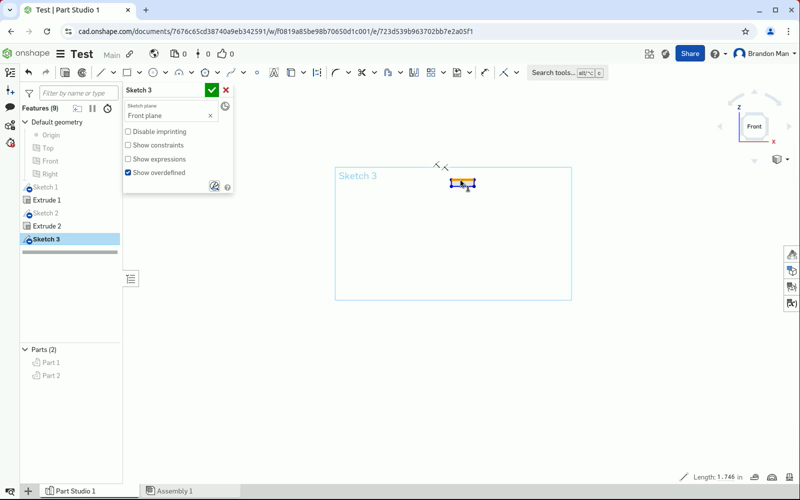
scroll(-6)
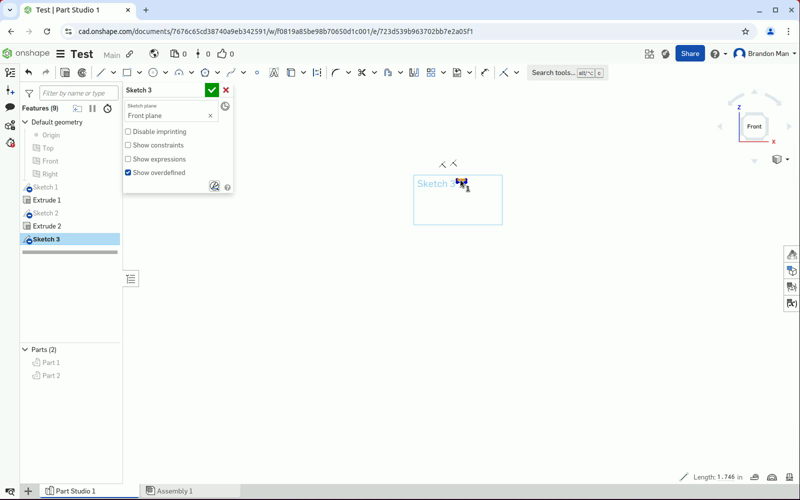
mouse_move(73, 352)
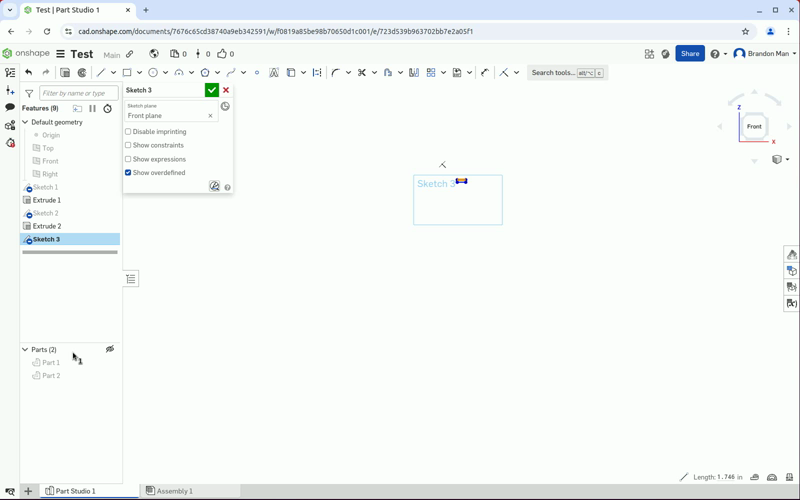
key(shift+y)
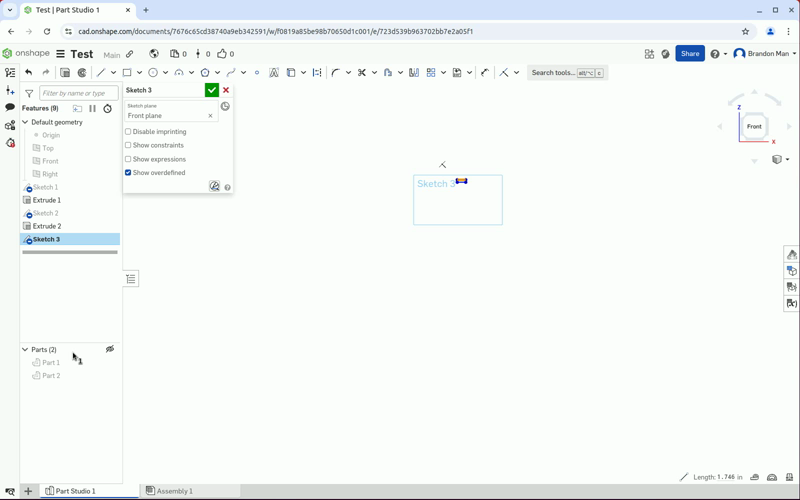
key(shift+e)
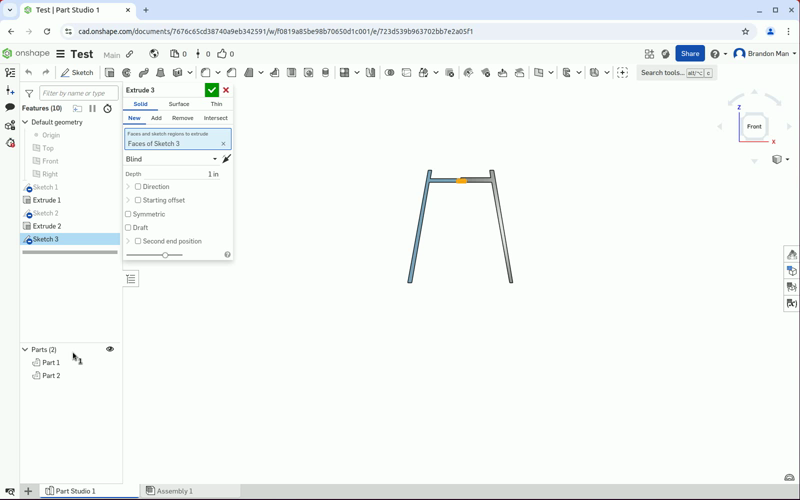
mouse_move(143, 106)
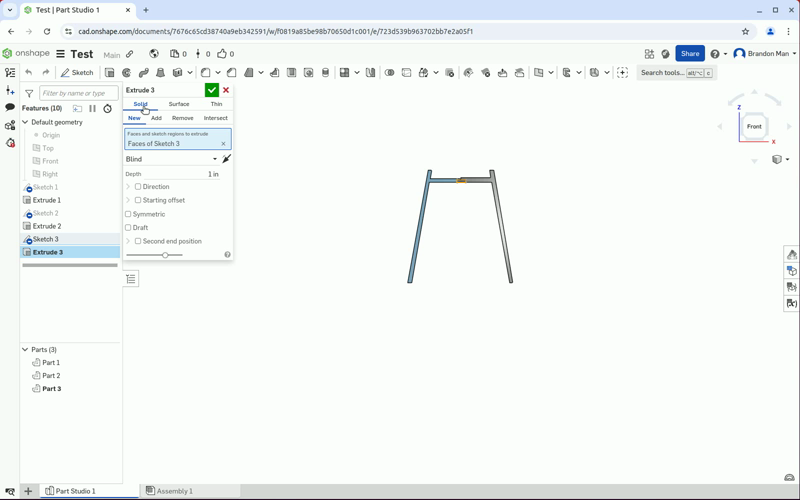
click(143, 106)
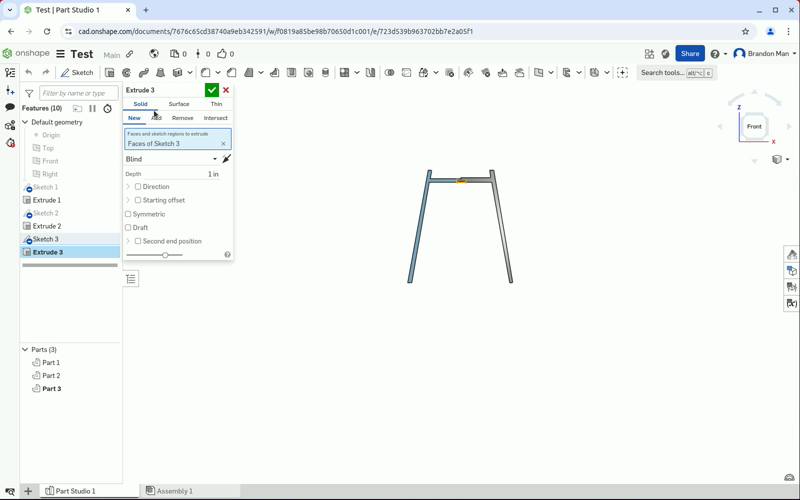
mouse_move(186, 120)
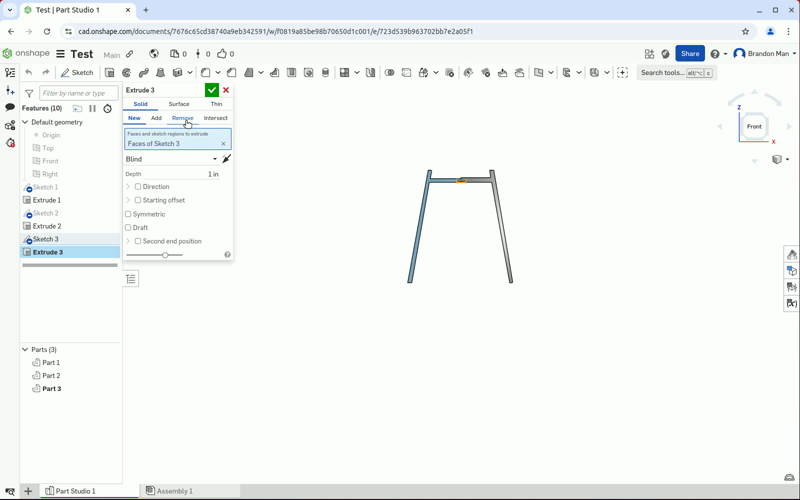
click(186, 120)
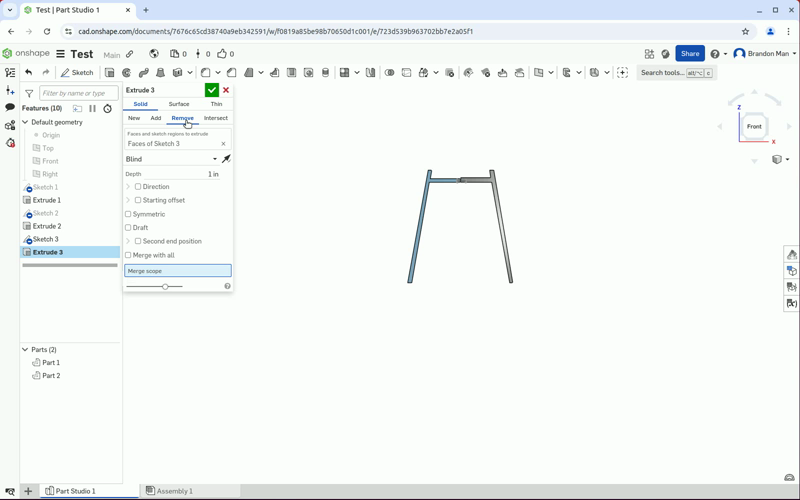
key(tab, 4)
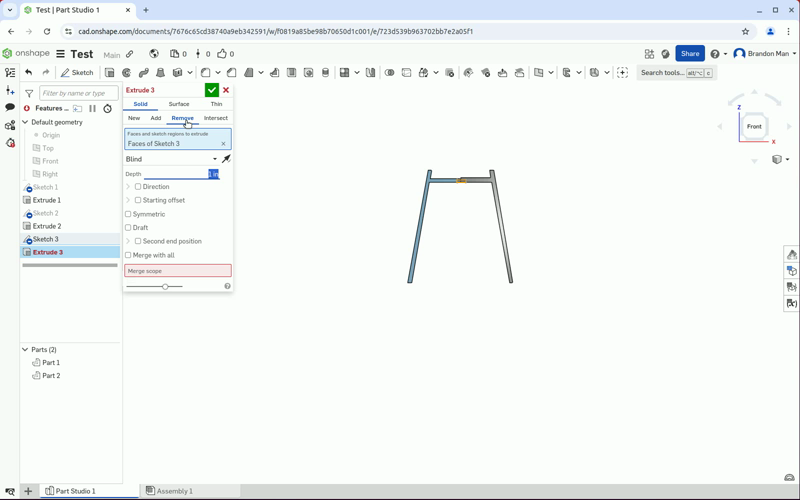
text(1.444)
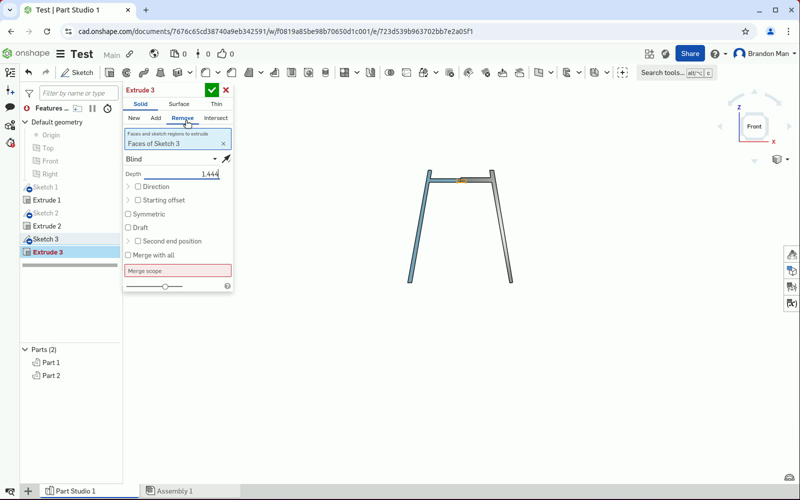
key(tab, 3)
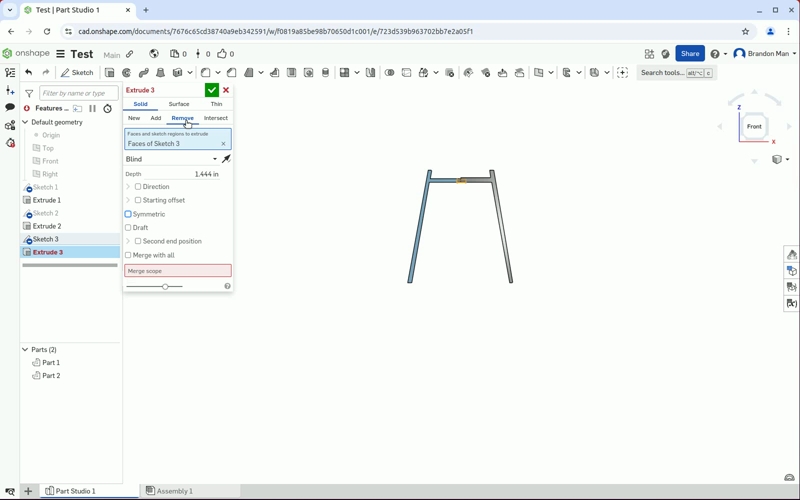
key(space)
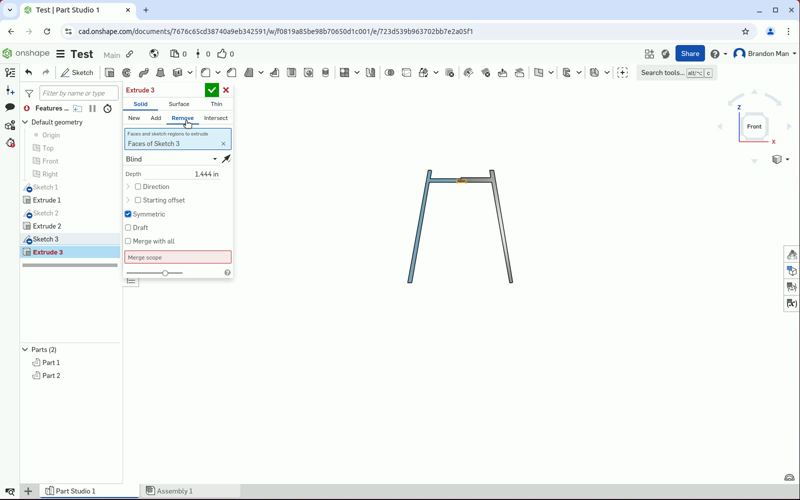
key(tab, 2)
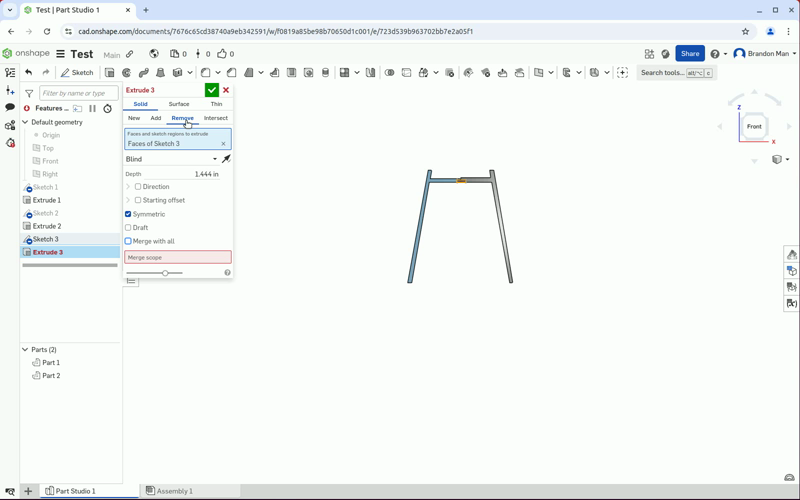
key(space)
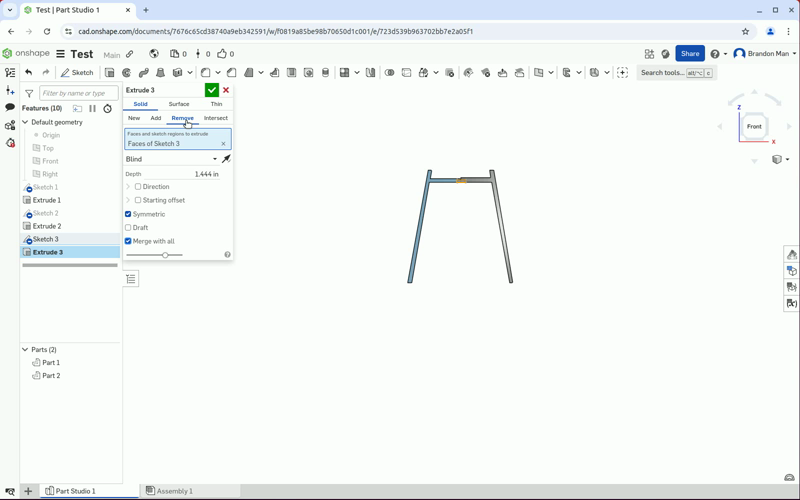
key(enter)
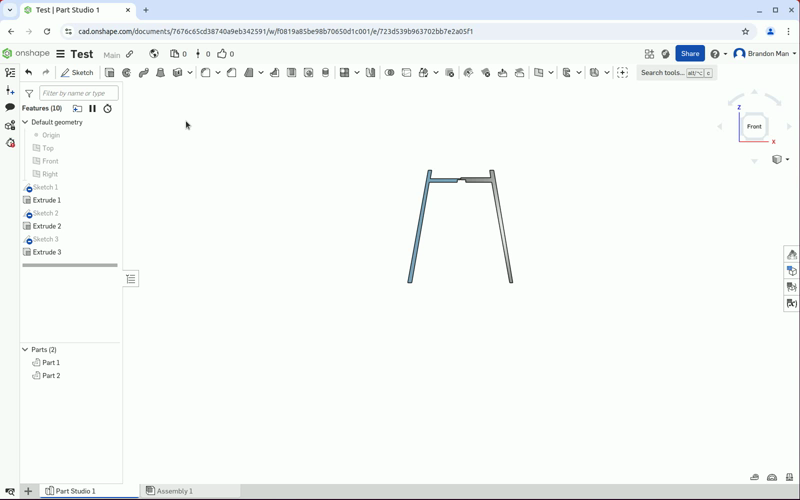
key(shift+h)
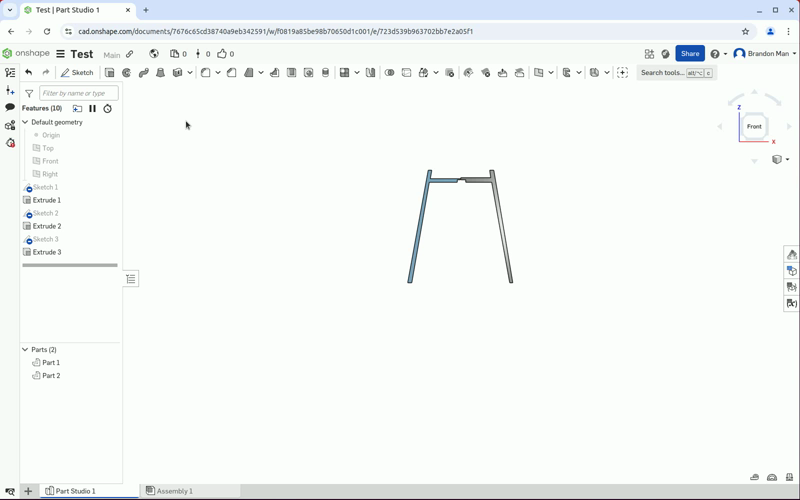
key(shift+h)
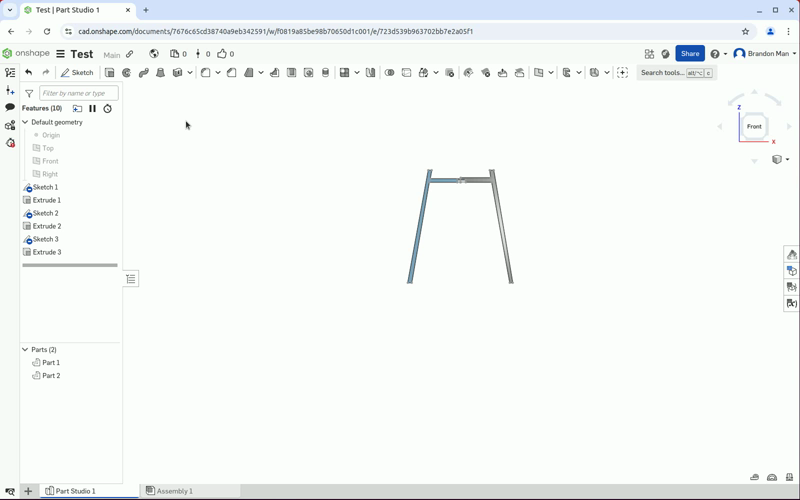
key(shift+7)
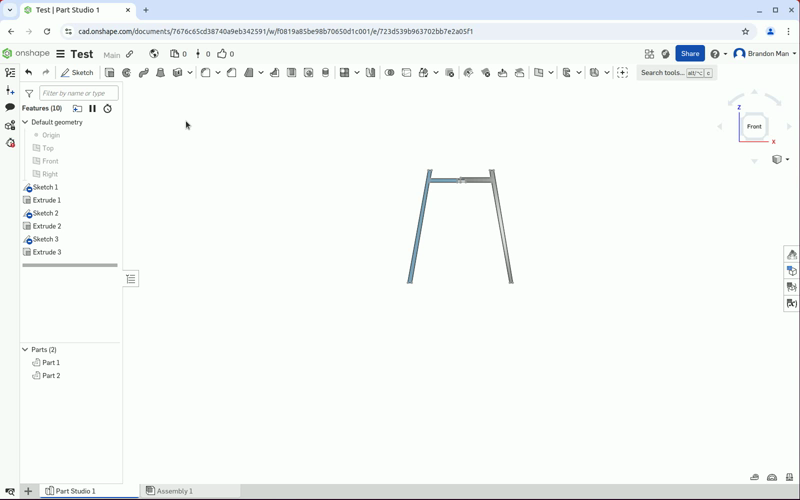
key(left, 2)
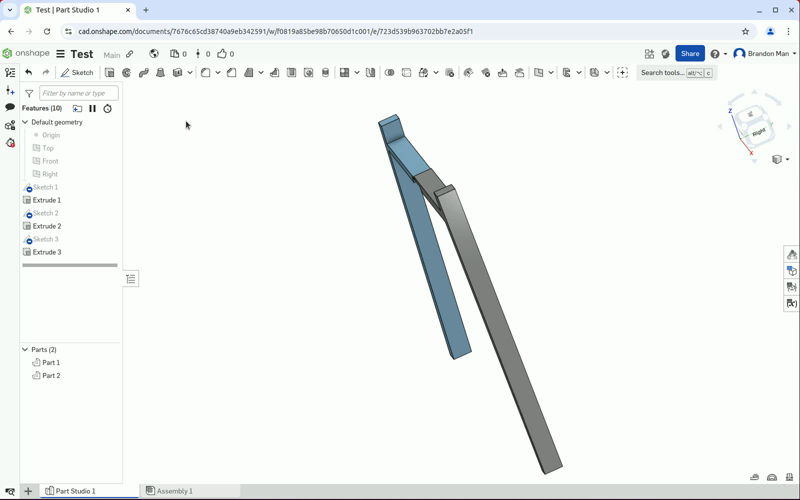
key(down, 2)
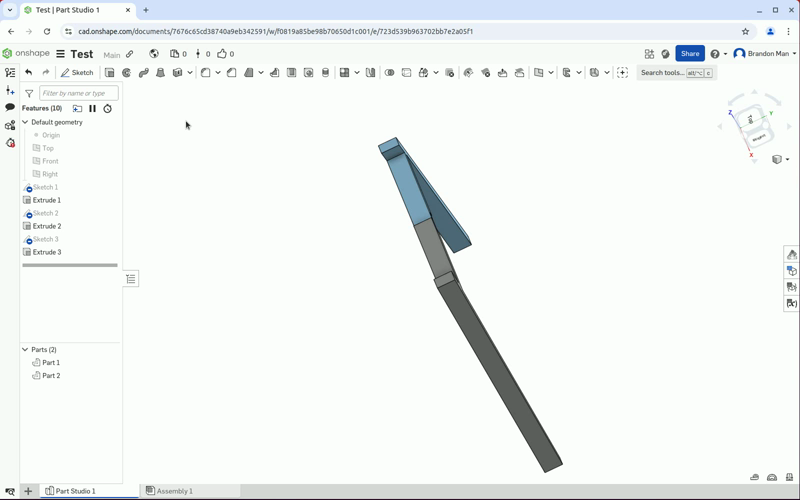
key(up, 2)
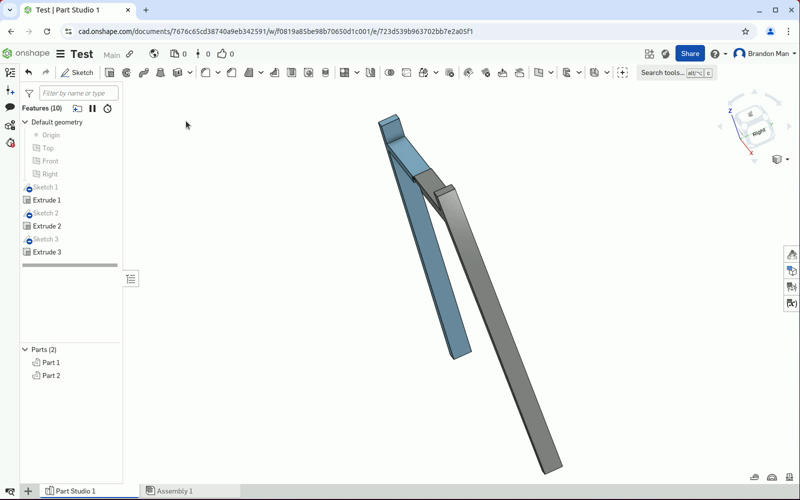
key(right, 2)
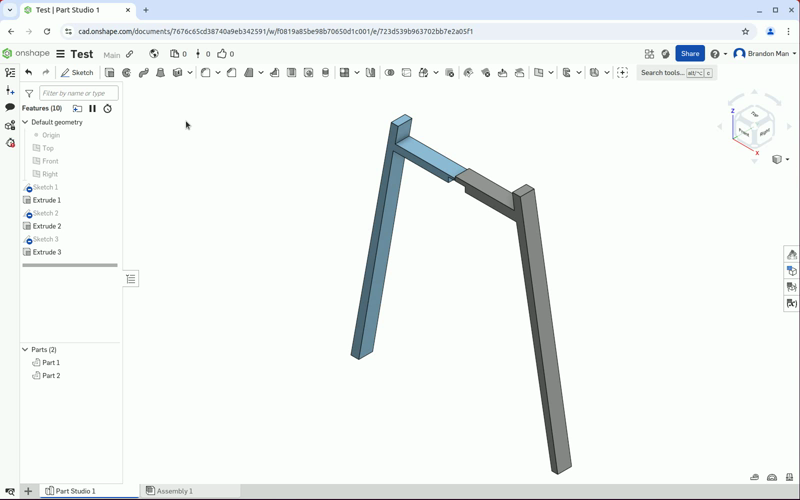
mouse_move(73, 189)
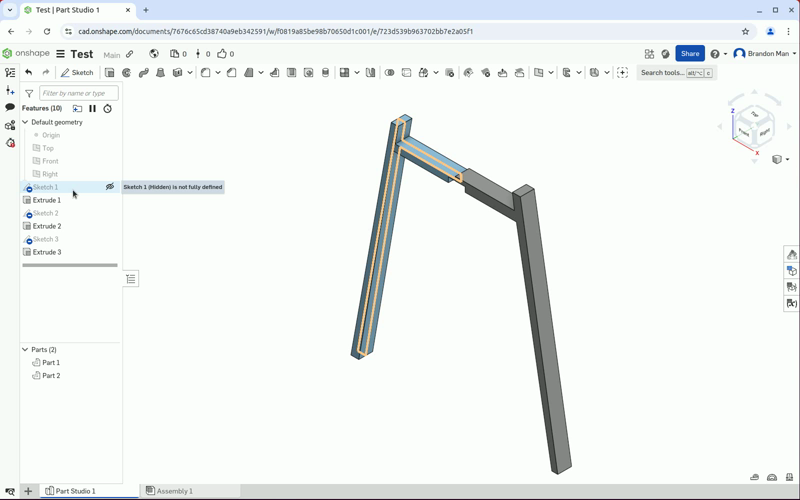
click(73, 189)